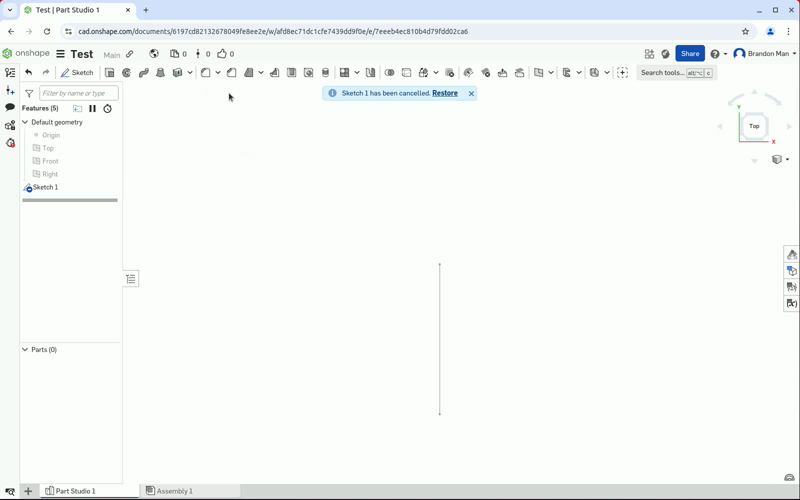
key(shift+h)
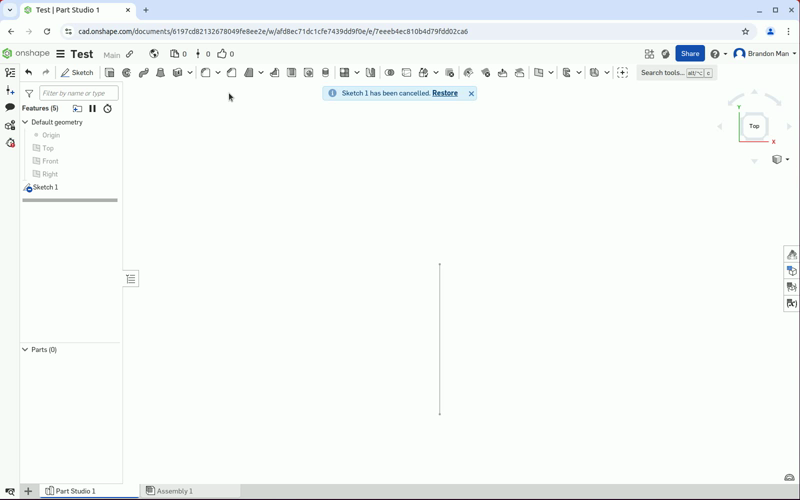
key(shift+s)
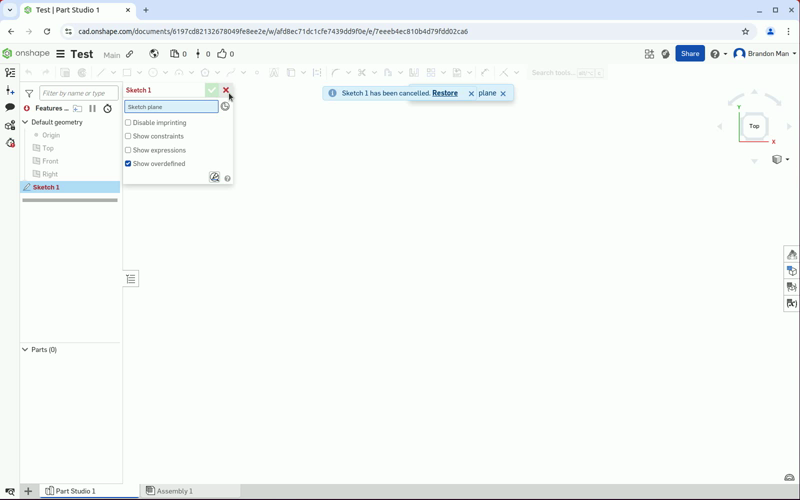
mouse_move(73, 150)
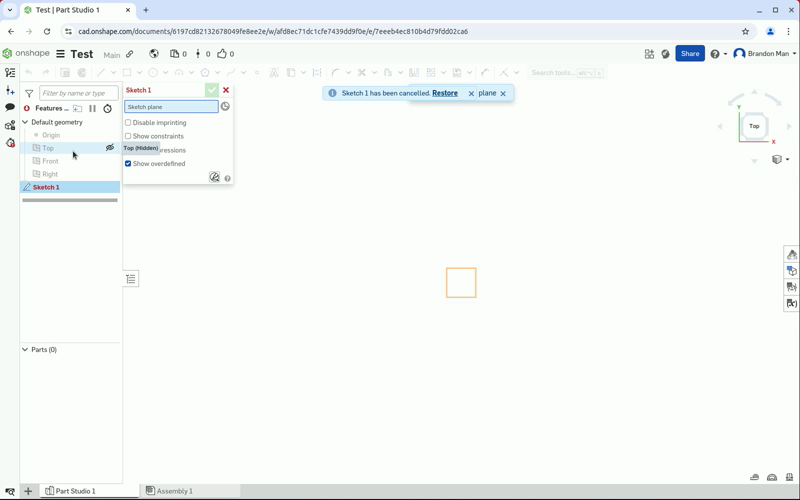
click(73, 150)
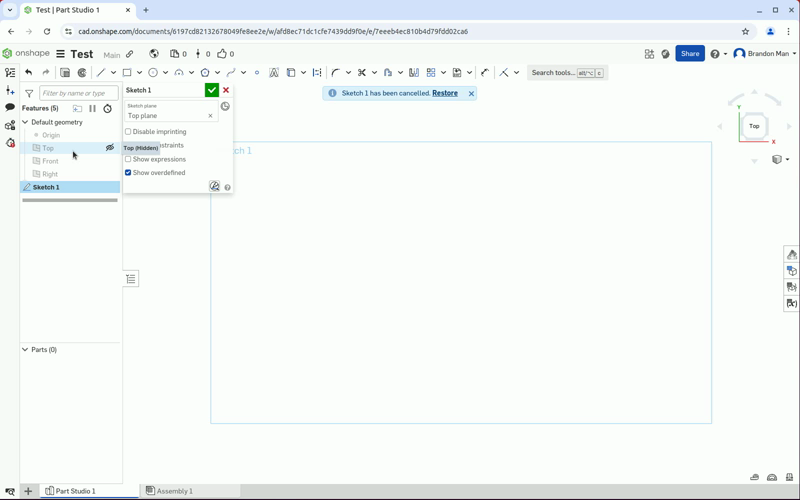
mouse_move(73, 352)
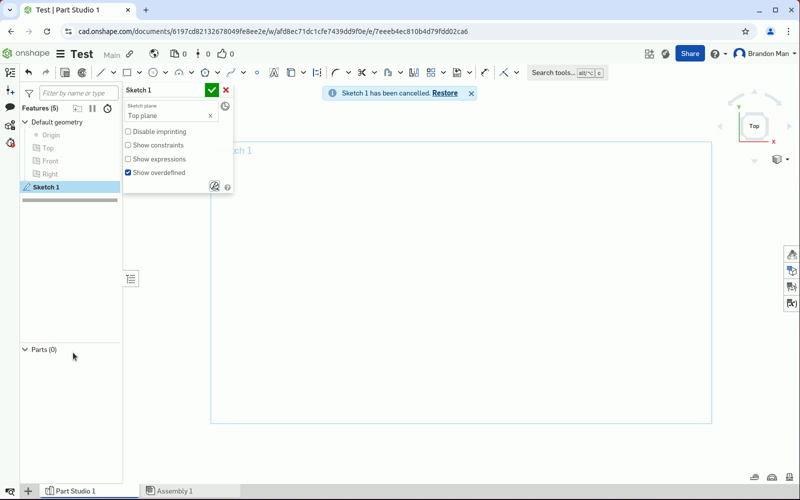
key(y)
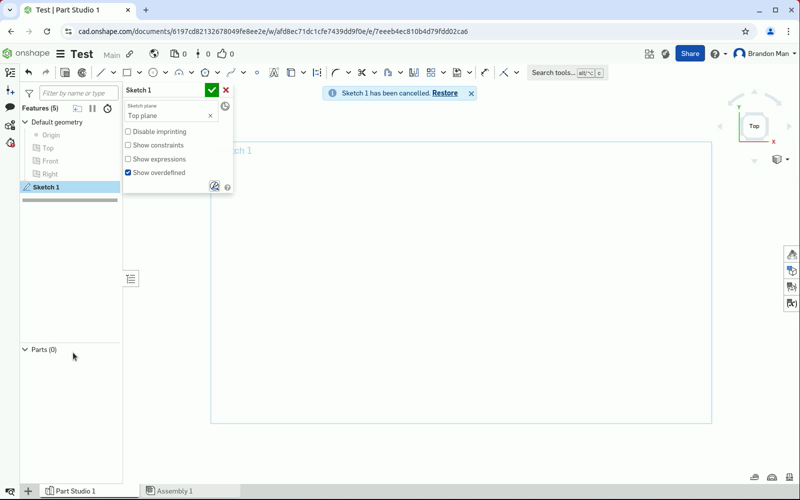
key(l)
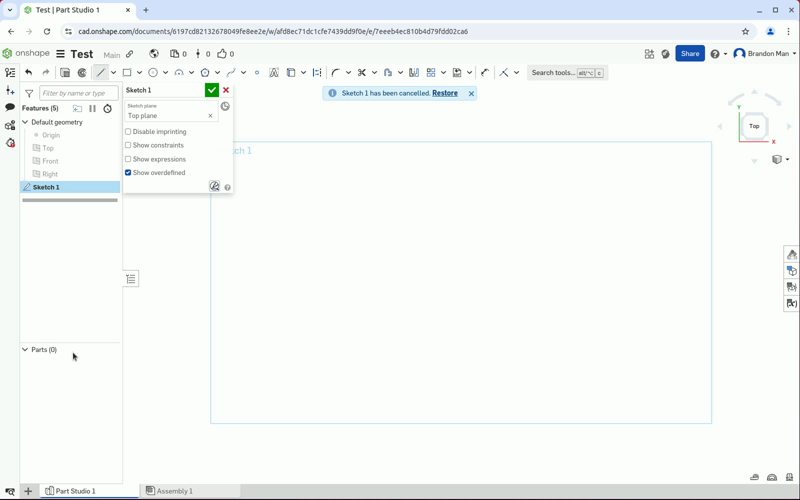
key_down(shift)
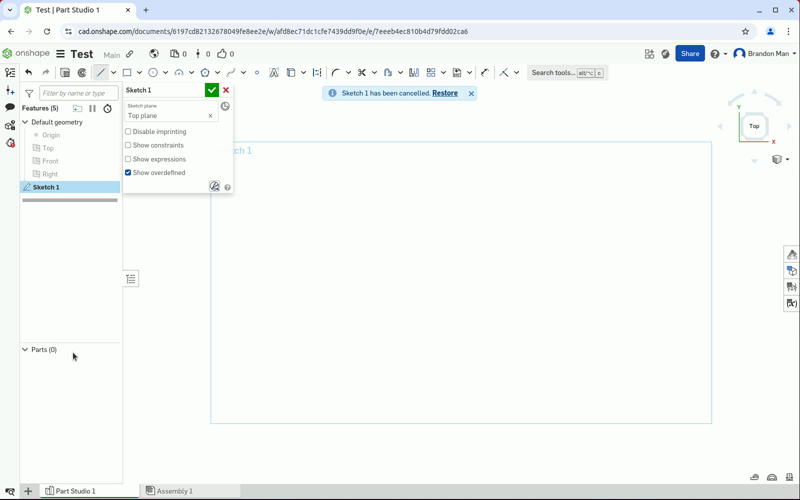
mouse_move(441, 261)
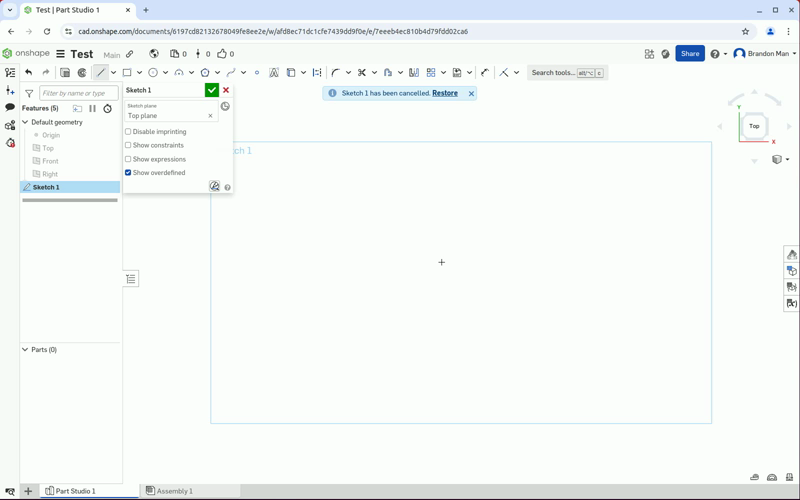
click(441, 261)
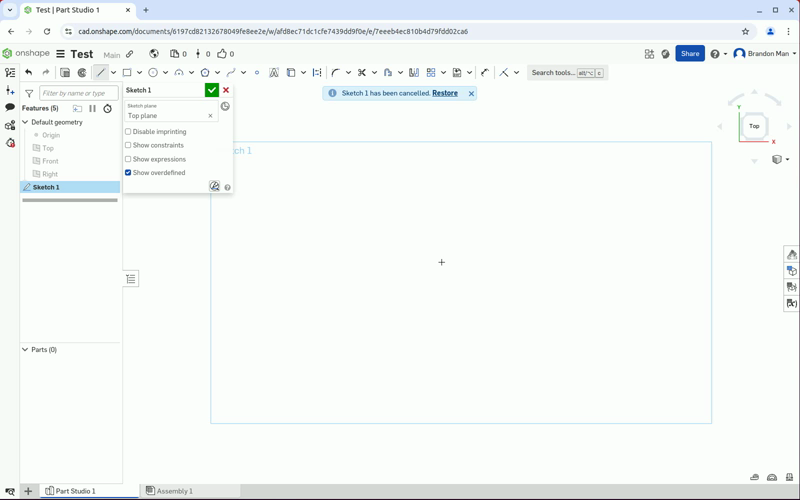
key_up(shift)
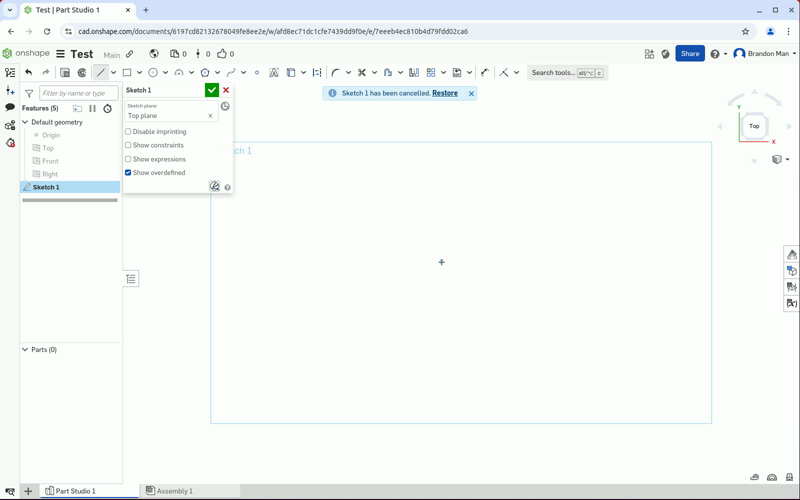
key_down(shift)
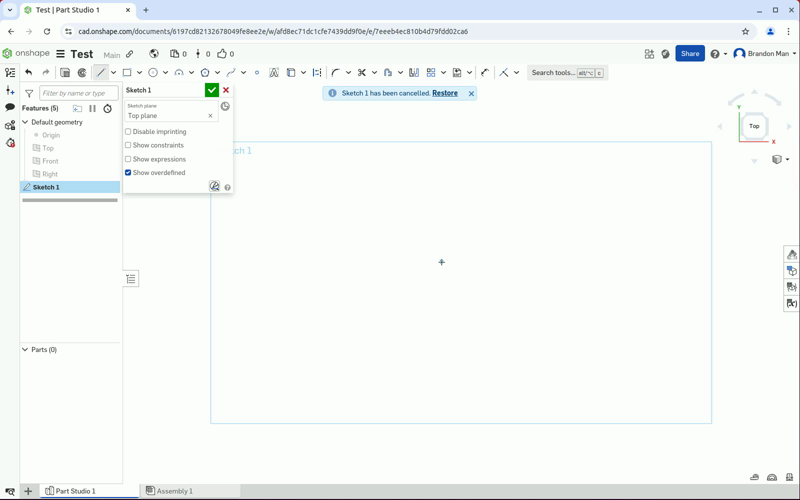
mouse_move(471, 261)
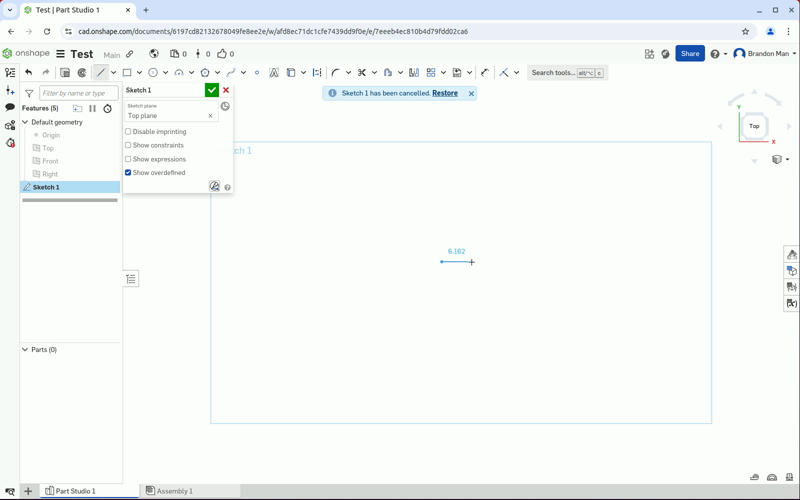
mouse_move(479, 261)
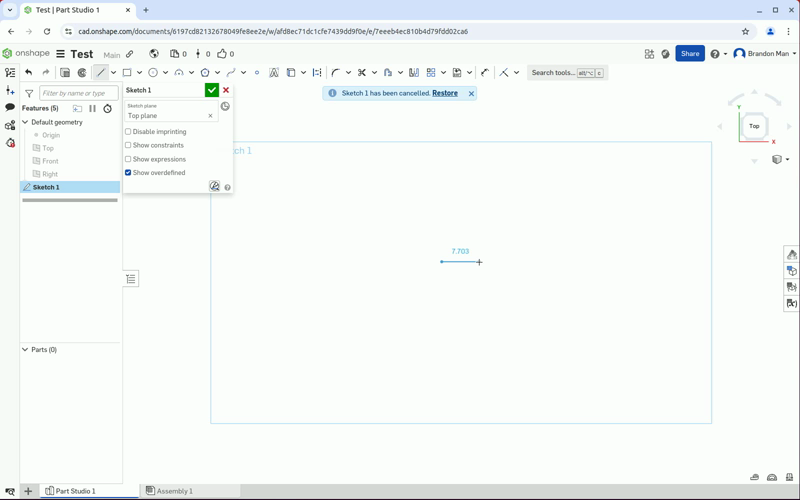
click(479, 261)
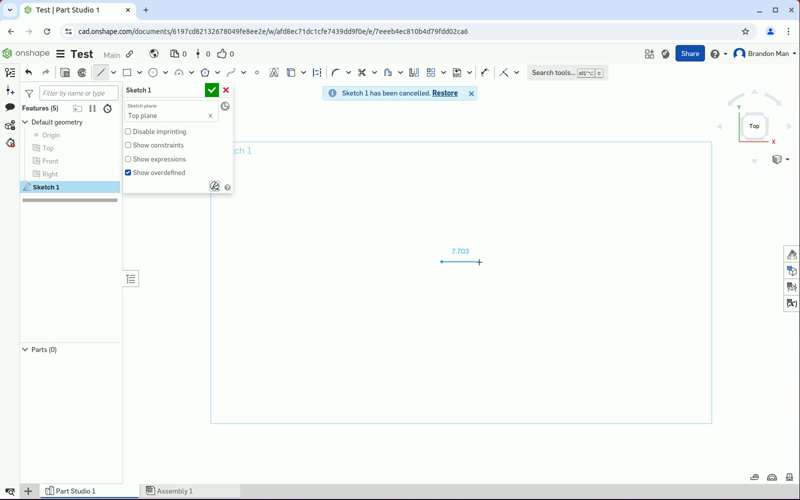
key_up(shift)
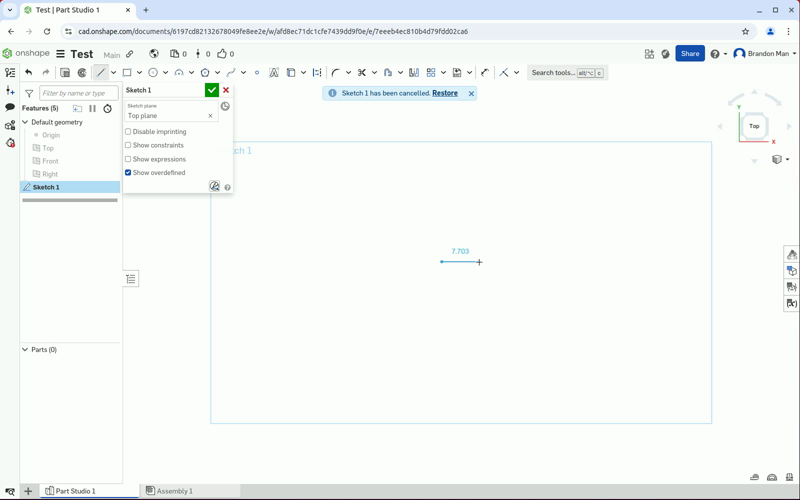
key_down(shift)
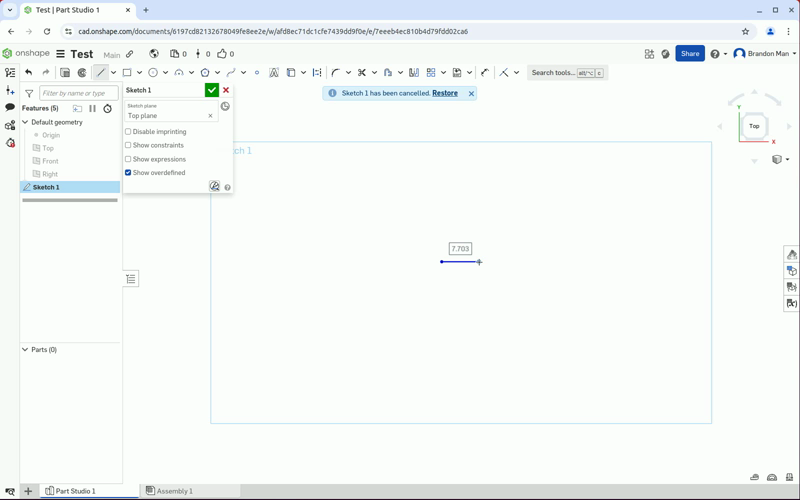
mouse_move(509, 261)
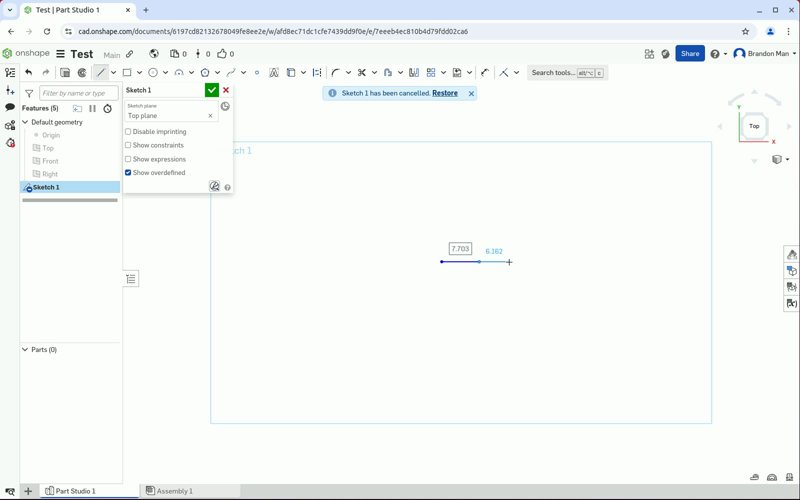
mouse_move(479, 209)
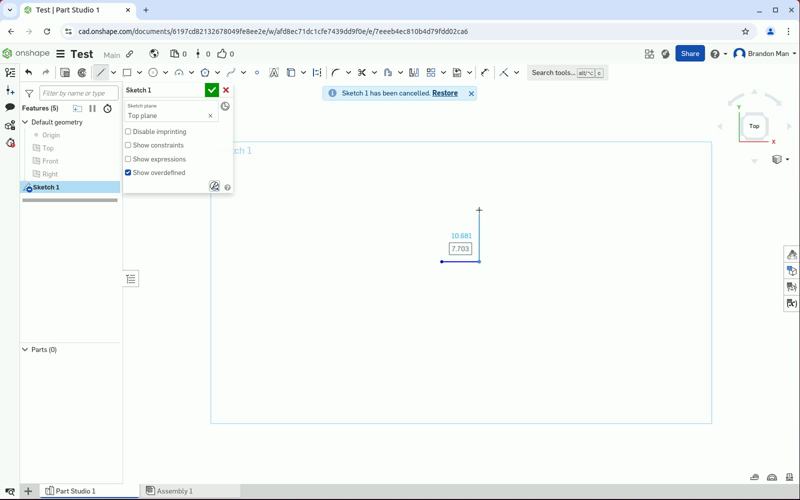
click(479, 209)
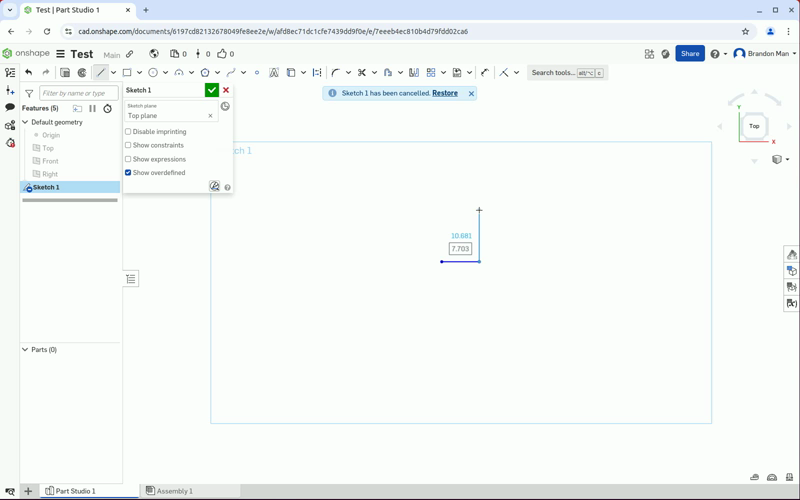
key_up(shift)
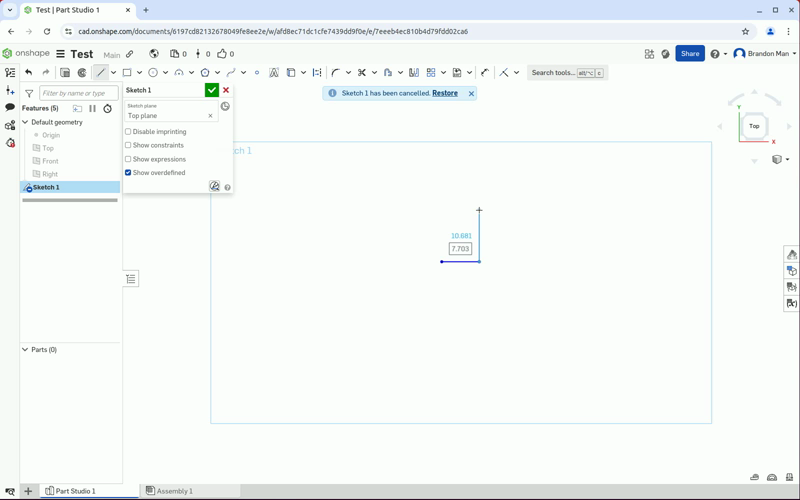
key_down(shift)
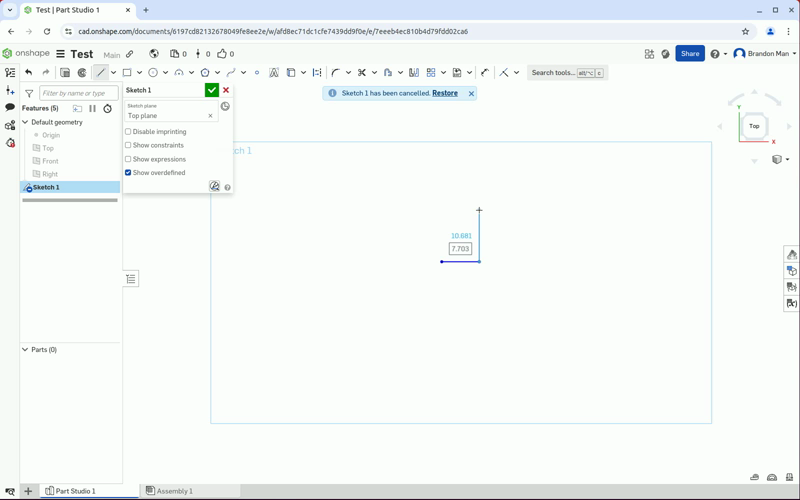
mouse_move(509, 209)
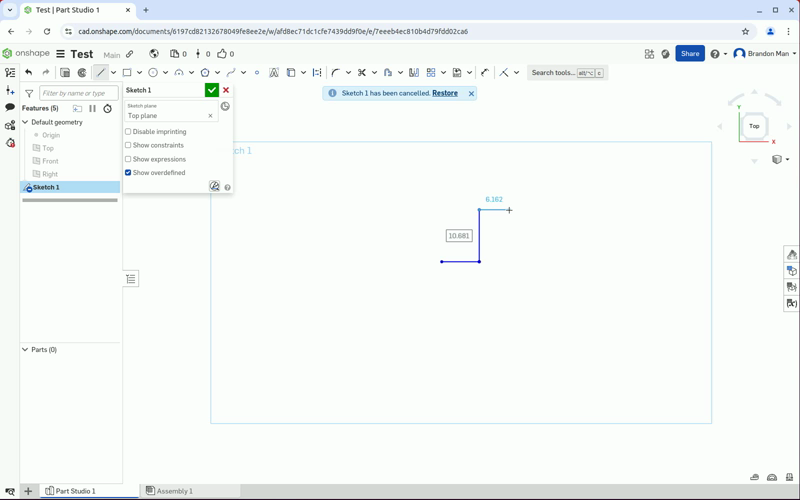
mouse_move(441, 209)
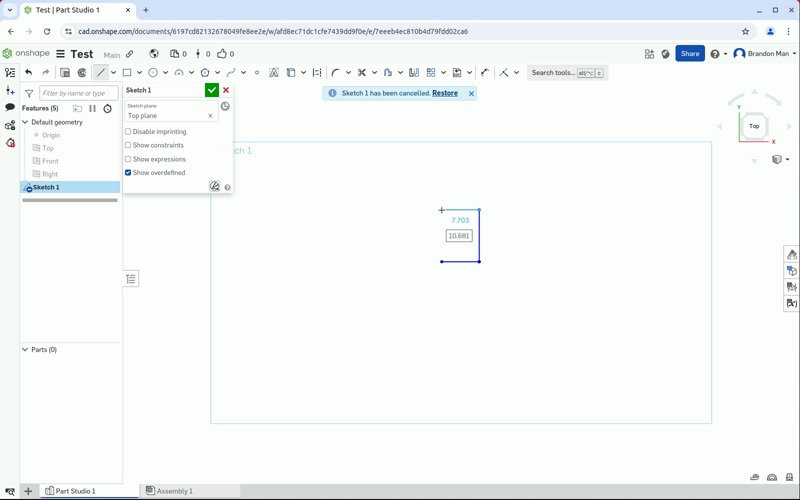
click(441, 209)
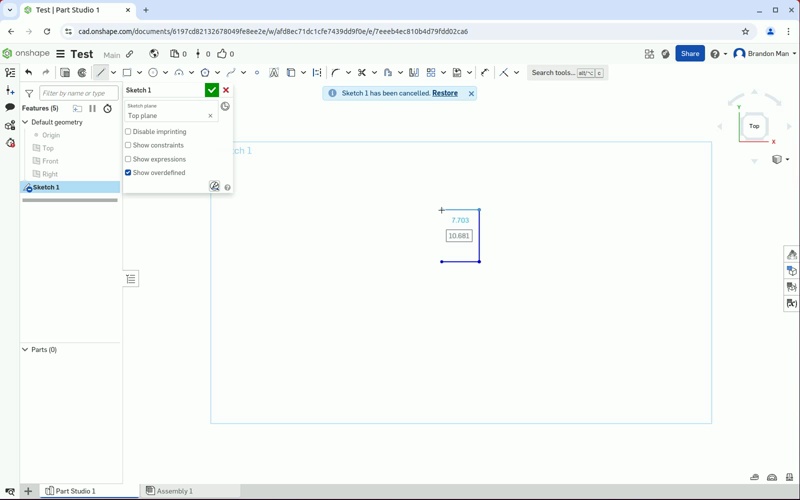
key_up(shift)
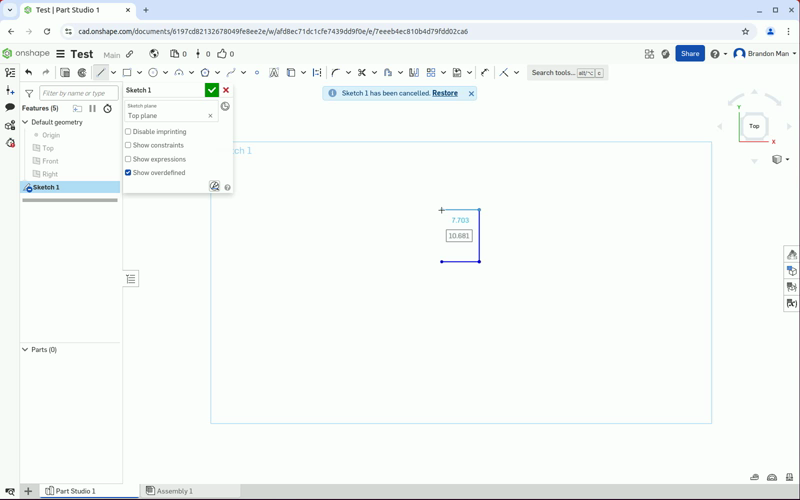
mouse_move(471, 209)
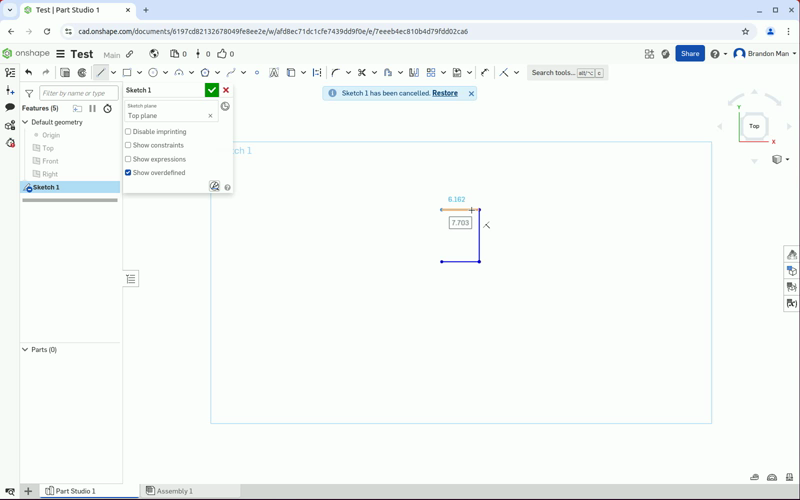
key_down(shift)
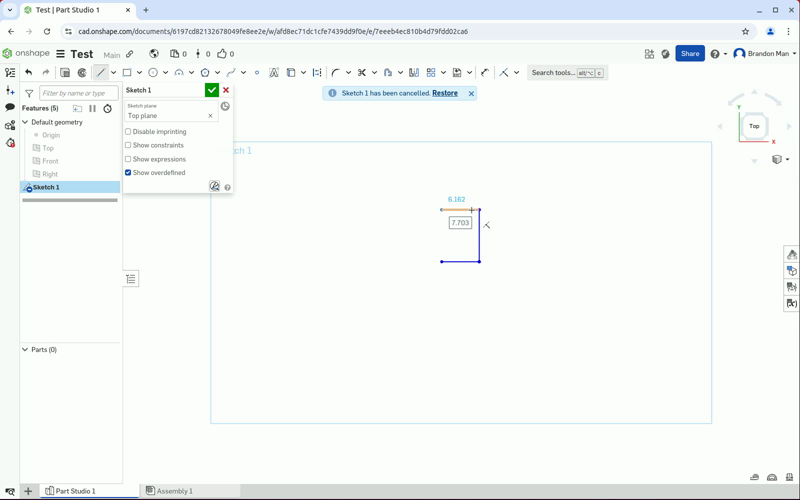
mouse_move(441, 261)
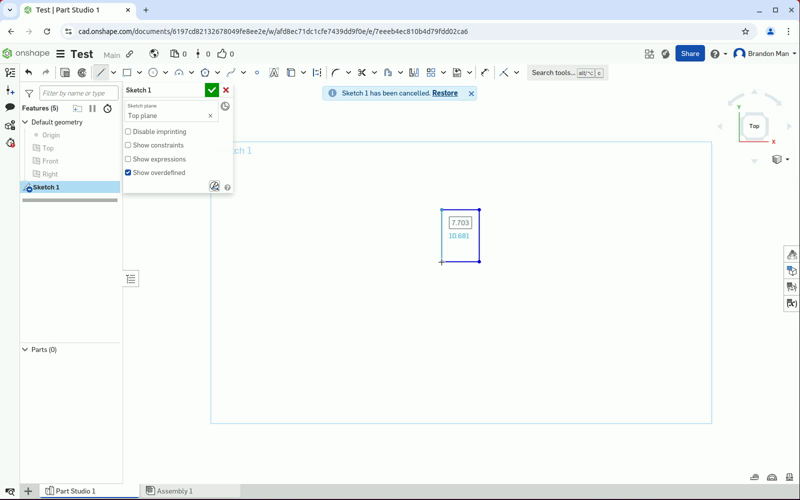
key_up(shift)
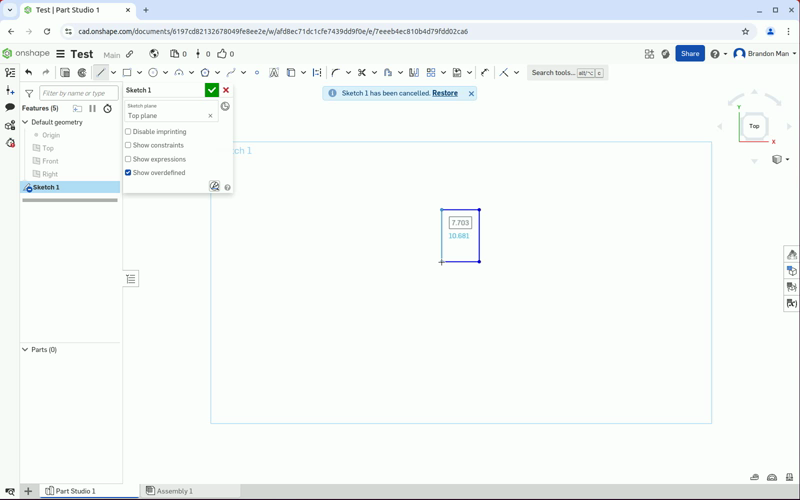
click(441, 261)
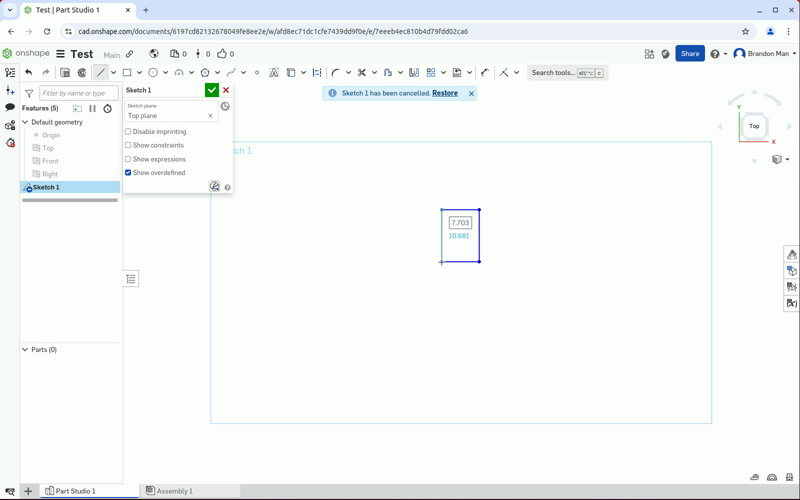
key(esc)
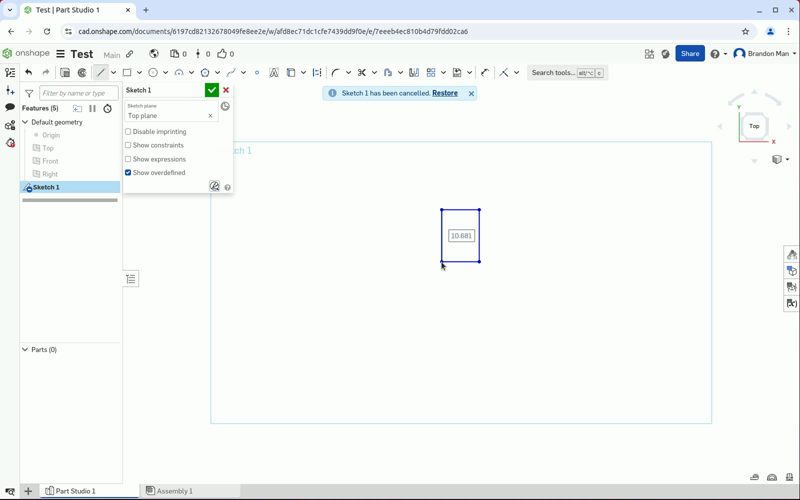
mouse_move(475, 247)
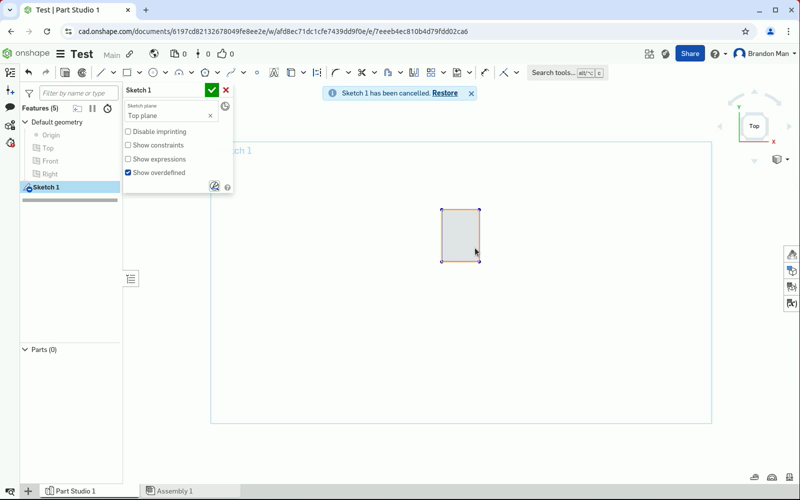
click(475, 247)
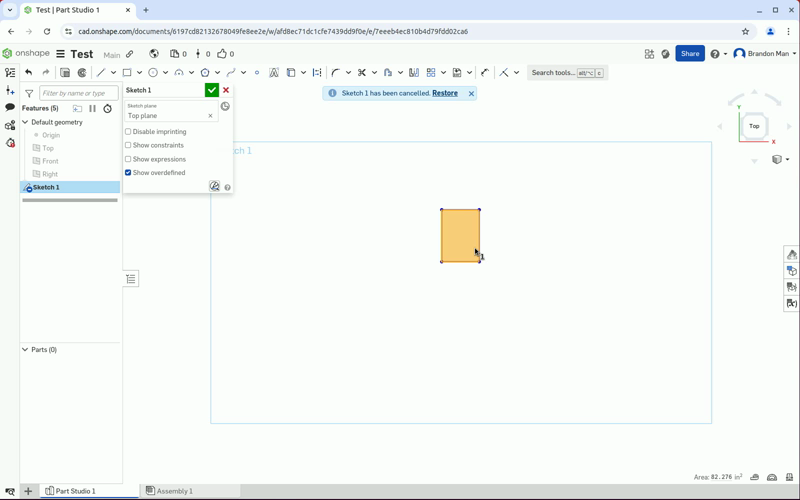
mouse_move(73, 352)
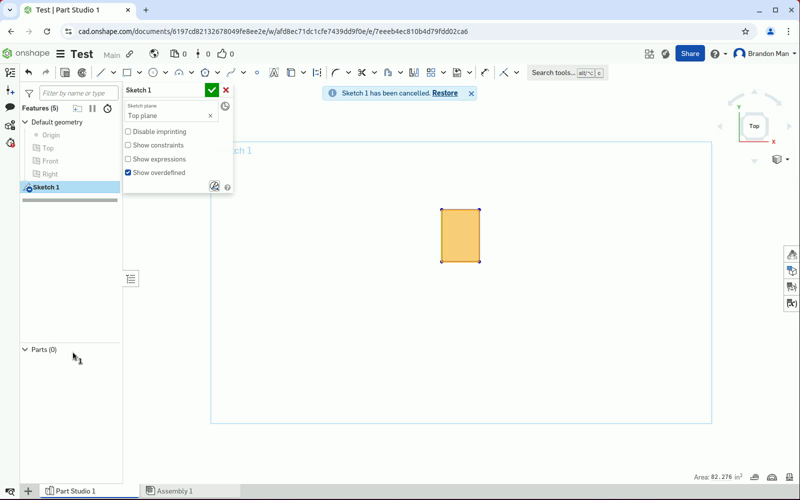
key(shift+y)
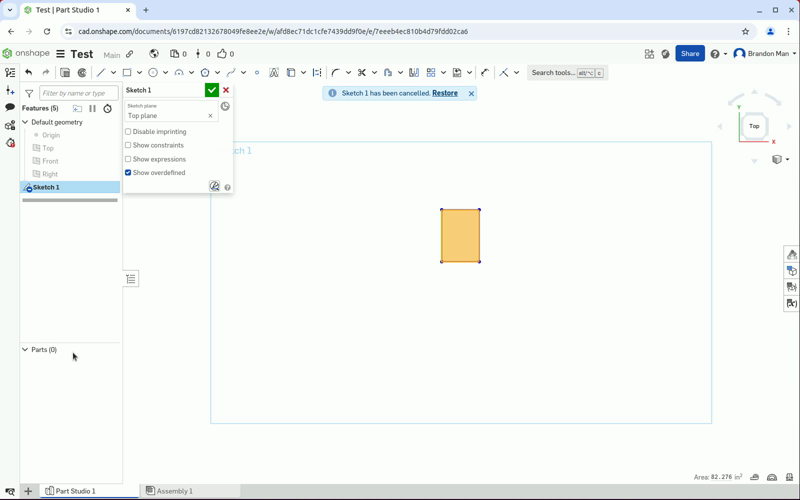
key(shift+e)
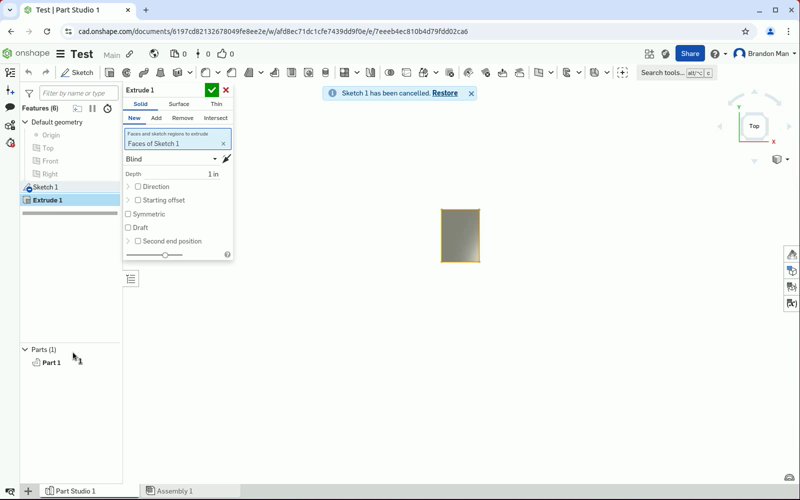
mouse_move(143, 106)
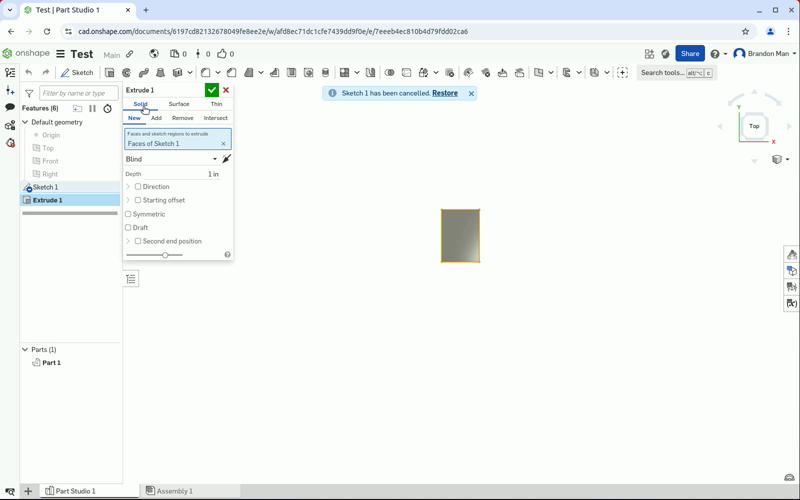
click(143, 106)
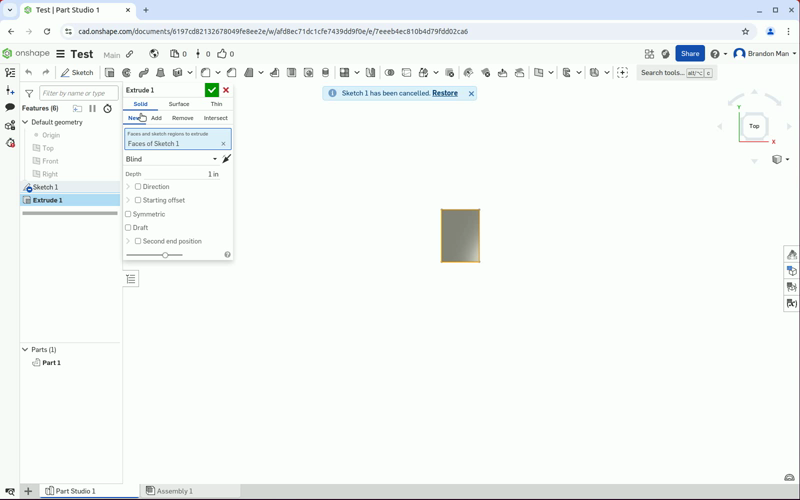
mouse_move(137, 120)
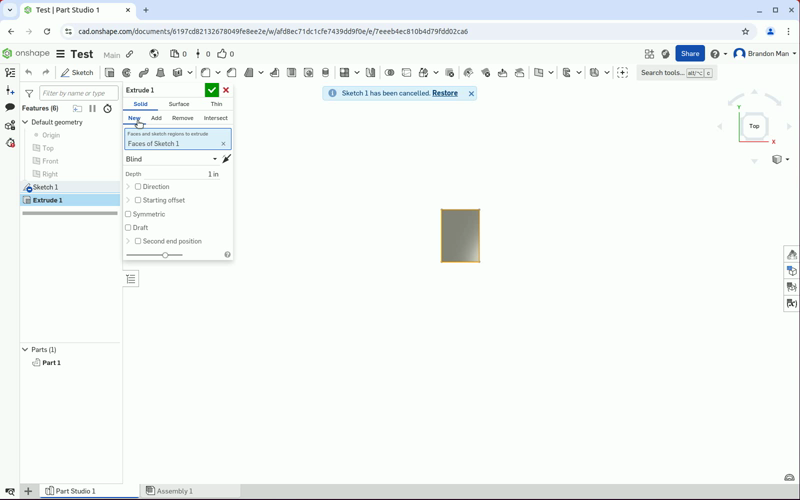
click(137, 120)
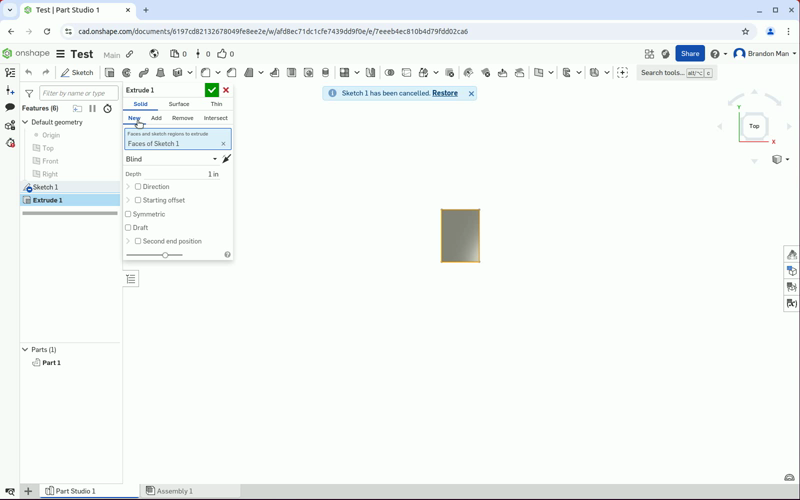
key(tab, 4)
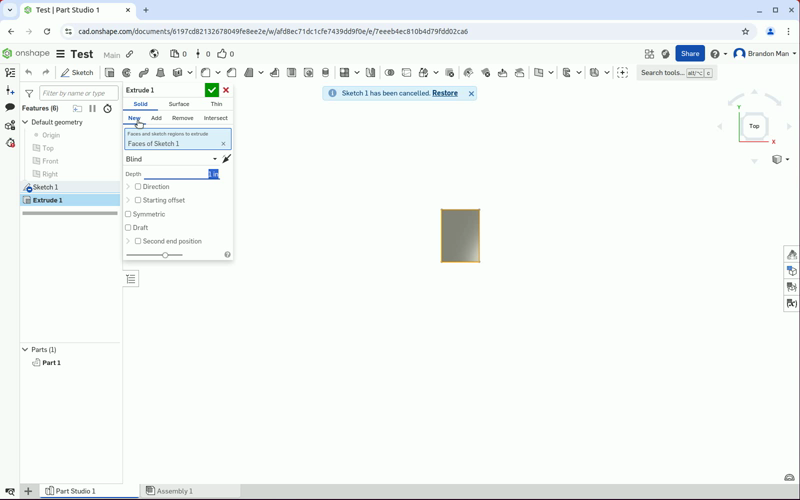
text(3.129)
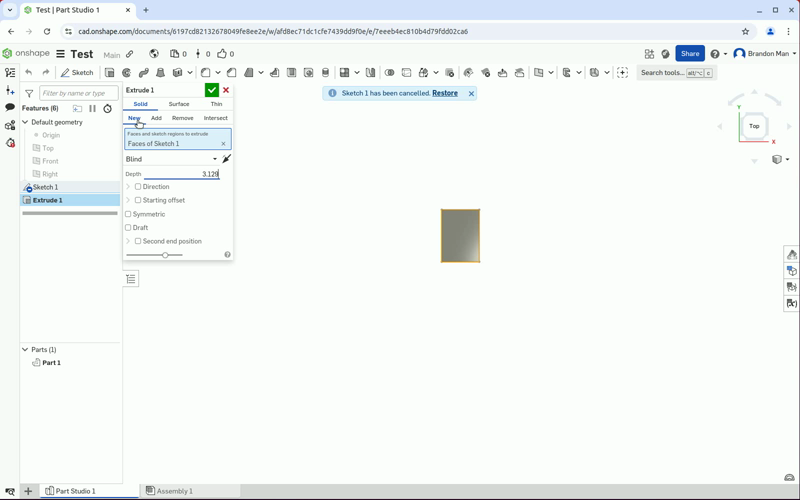
key(enter)
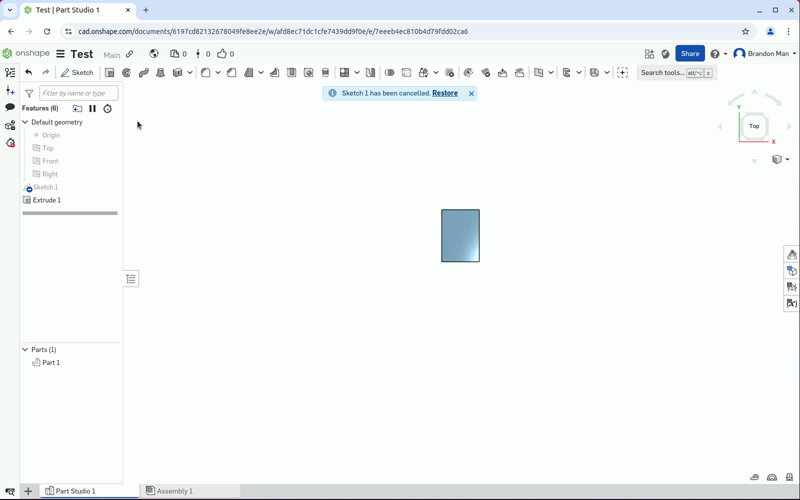
key(shift+h)
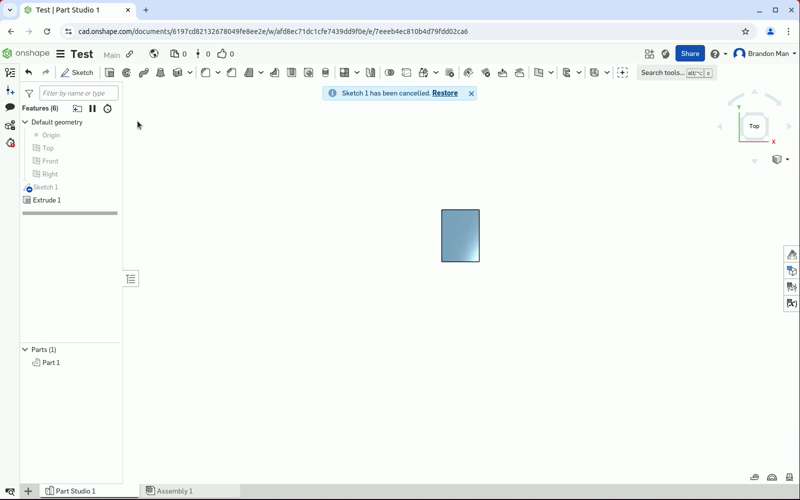
key(shift+h)
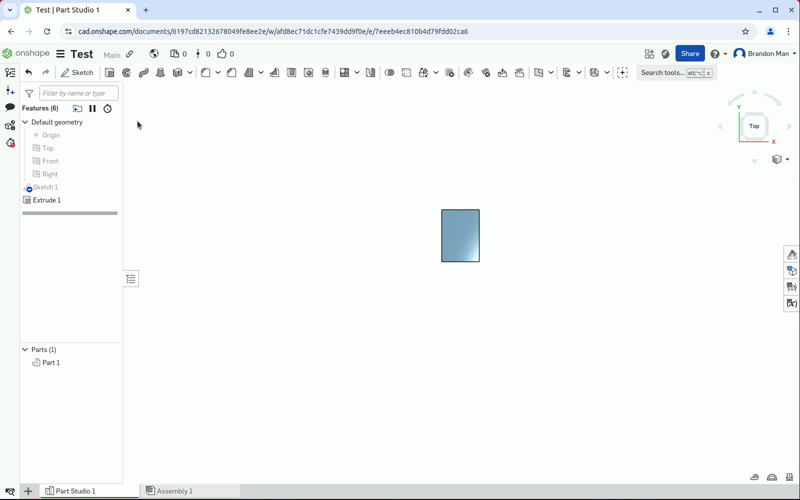
mouse_move(73, 189)
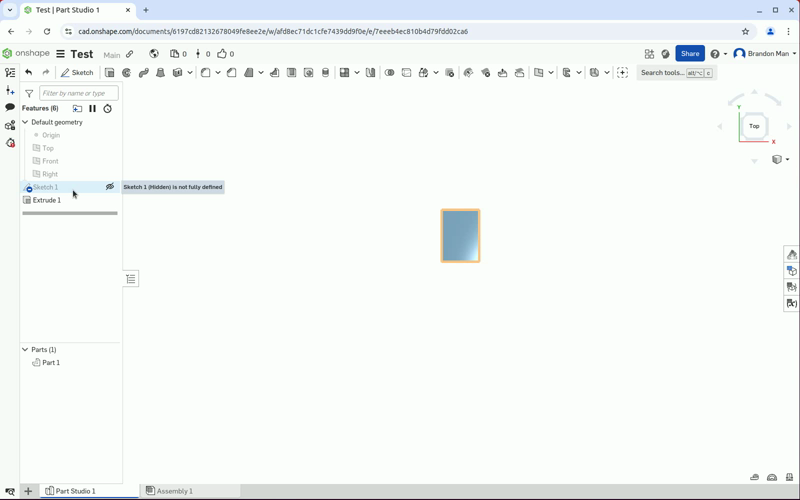
click(73, 189)
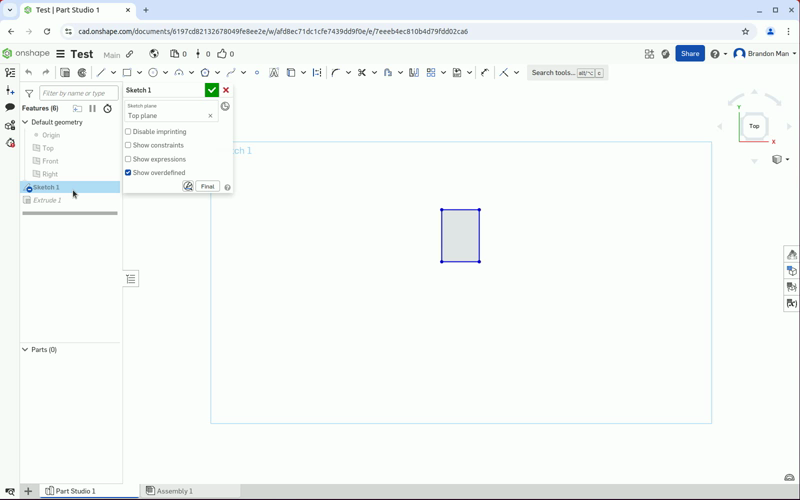
mouse_move(229, 92)
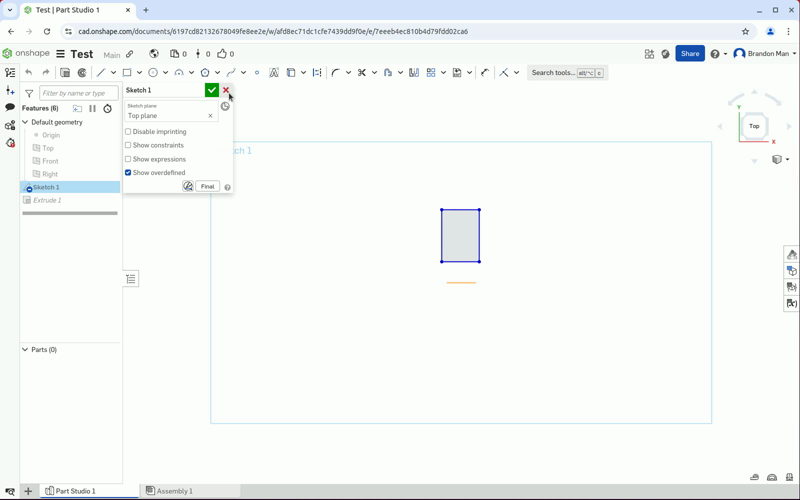
click(229, 92)
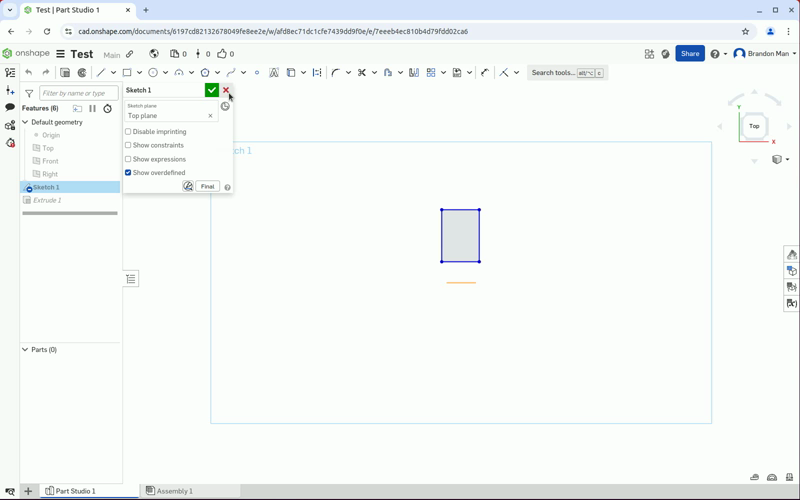
key(shift+s)
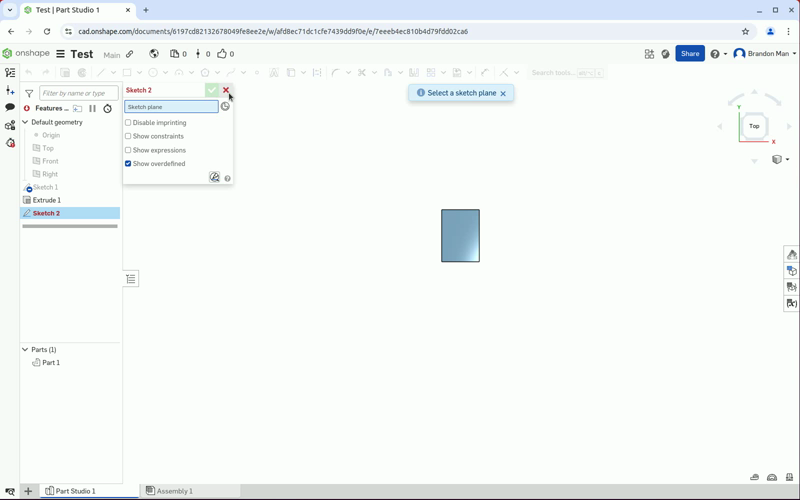
mouse_move(73, 150)
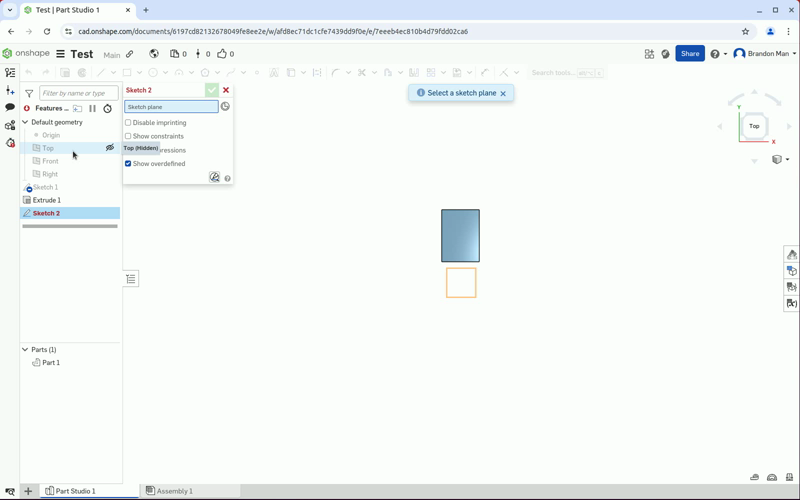
click(73, 150)
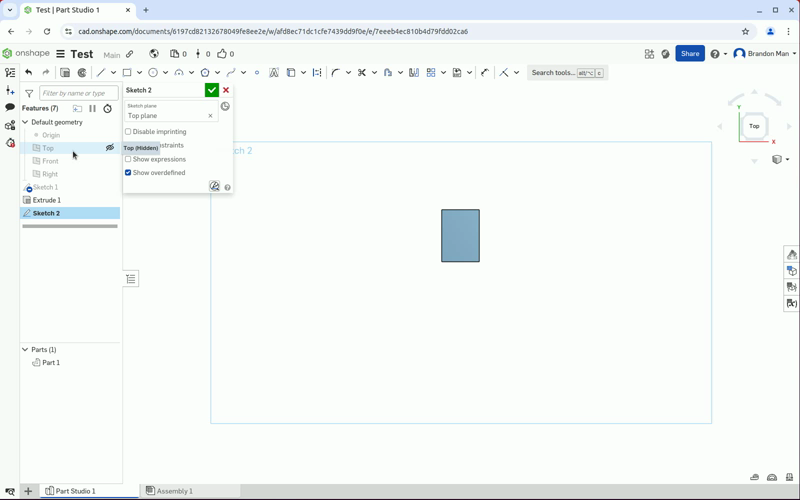
mouse_move(73, 352)
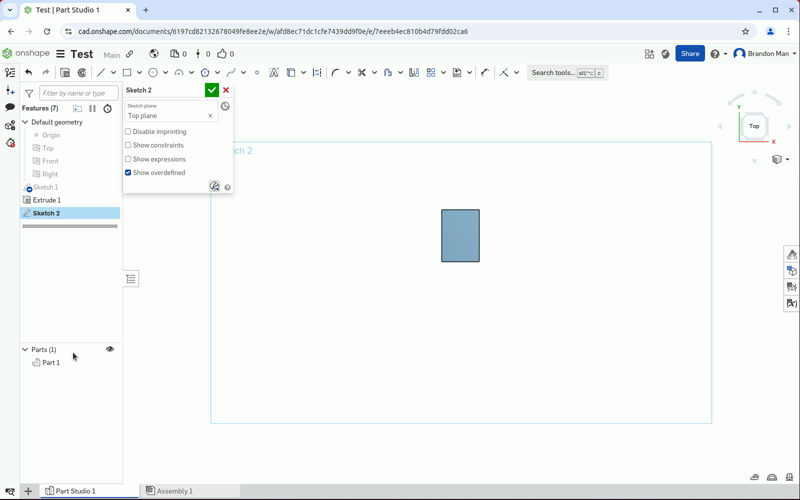
key(y)
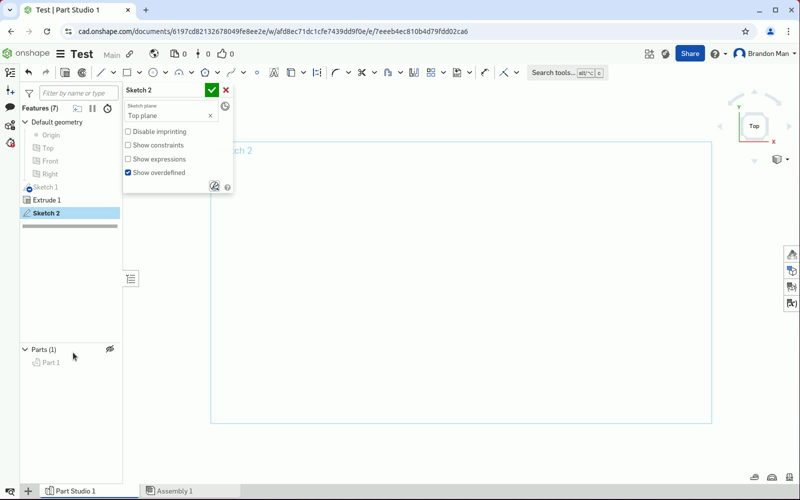
key(a)
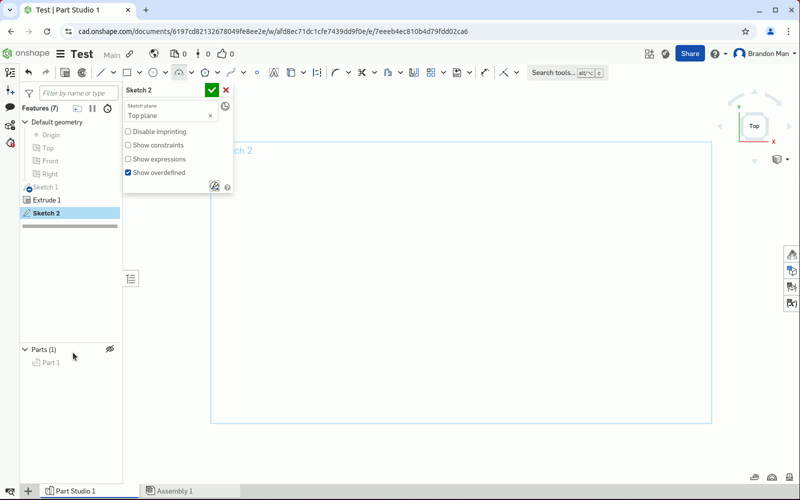
key_down(shift)
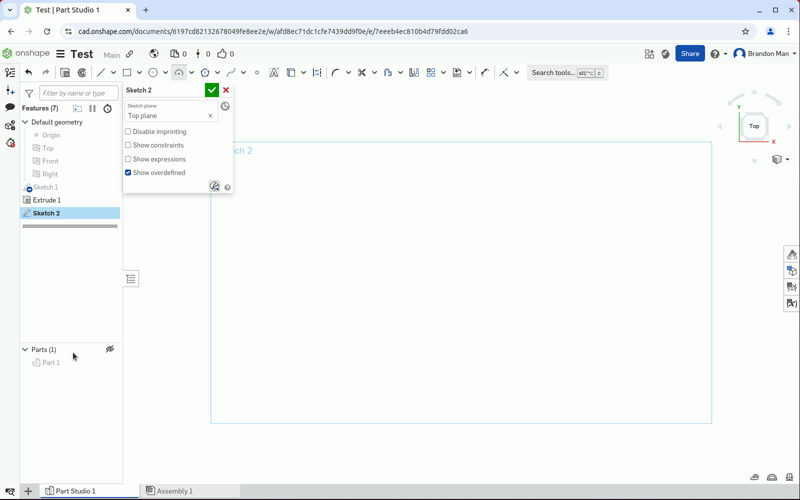
mouse_move(441, 282)
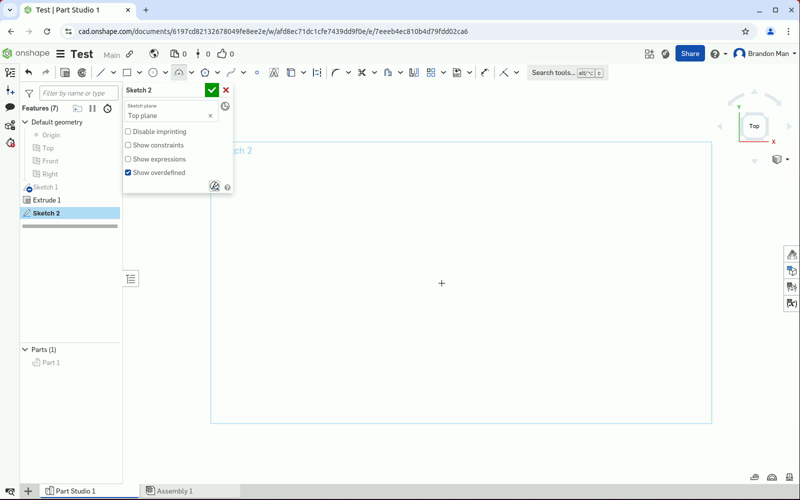
click(441, 282)
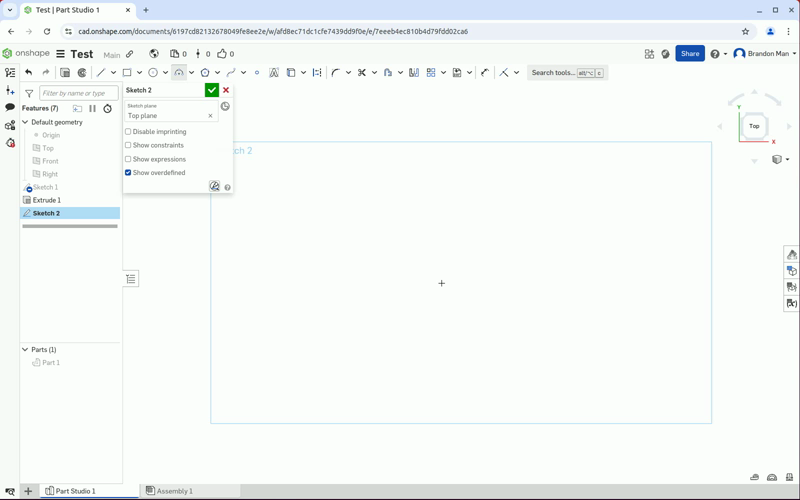
key_up(shift)
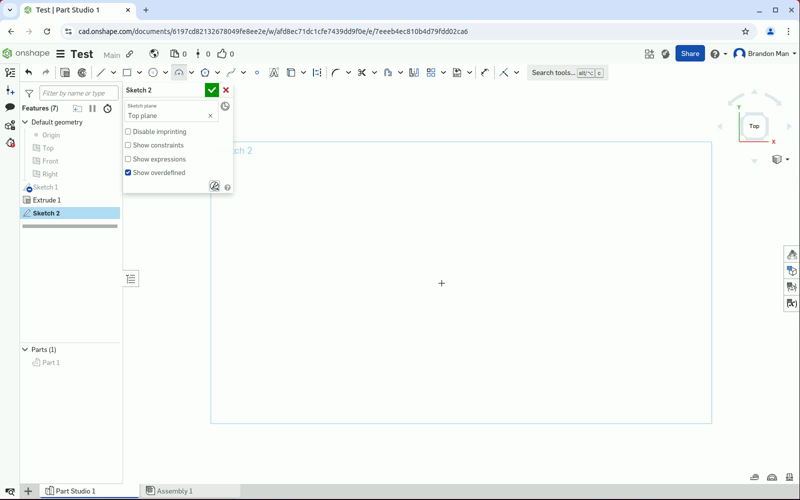
key_down(shift)
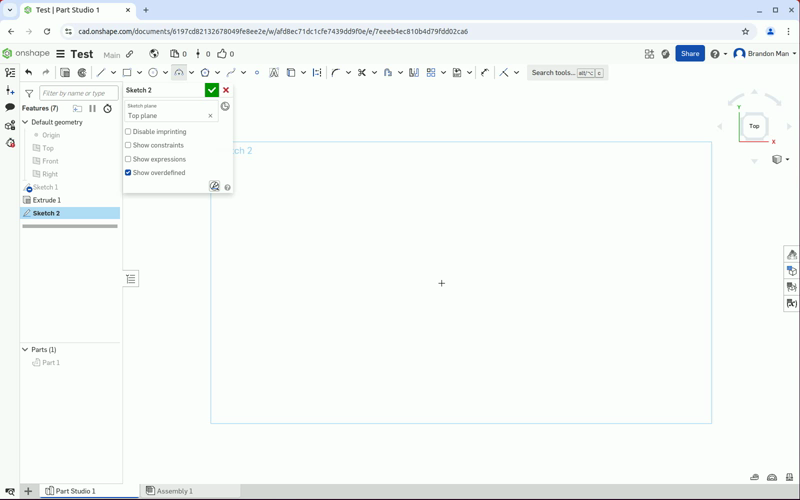
mouse_move(479, 282)
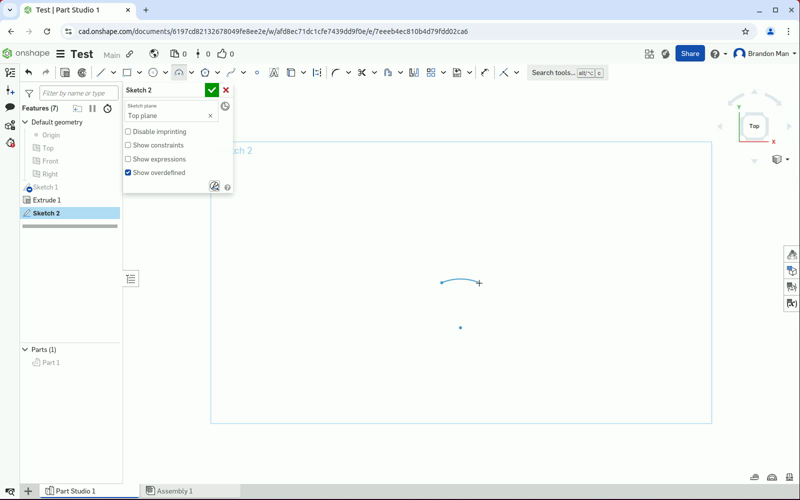
click(479, 282)
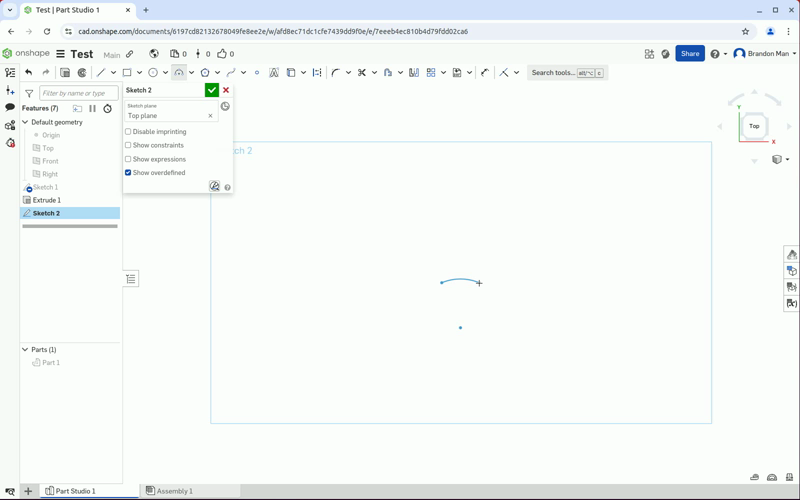
mouse_move(460, 301)
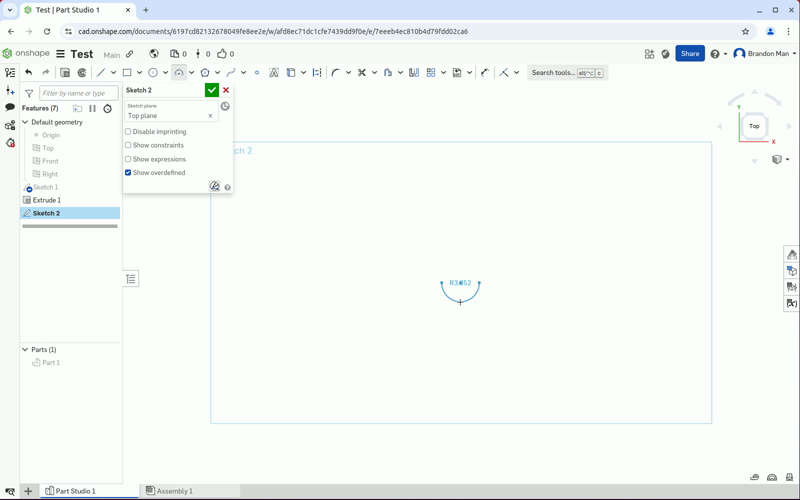
click(460, 301)
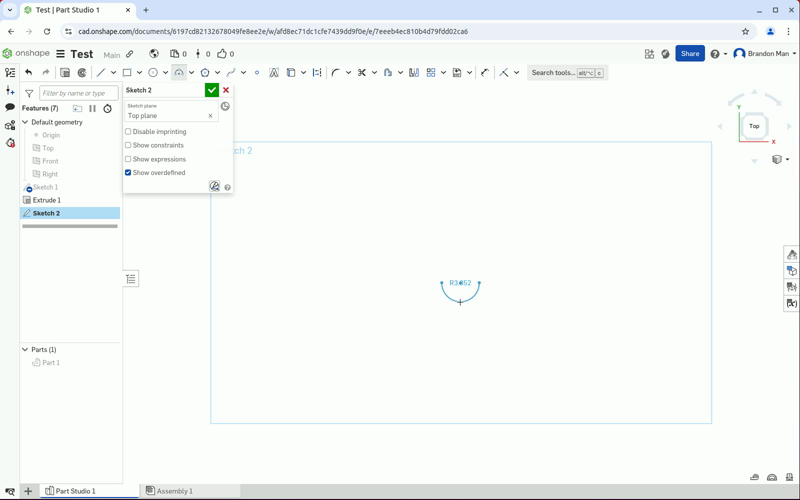
key_up(shift)
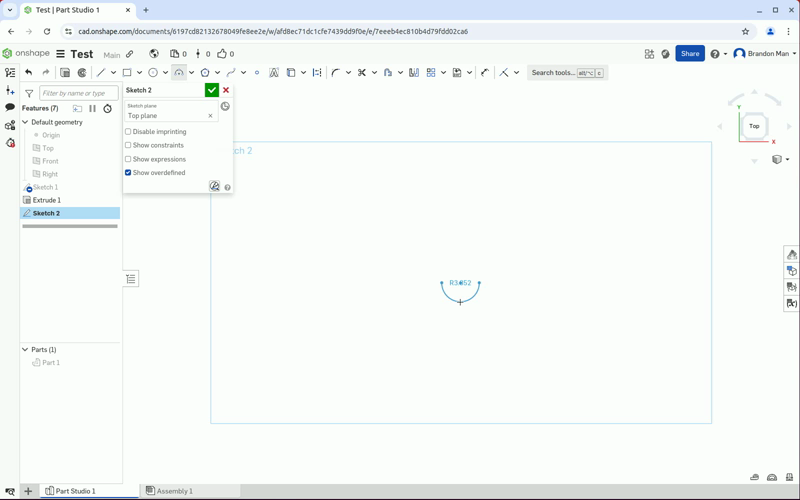
key(esc)
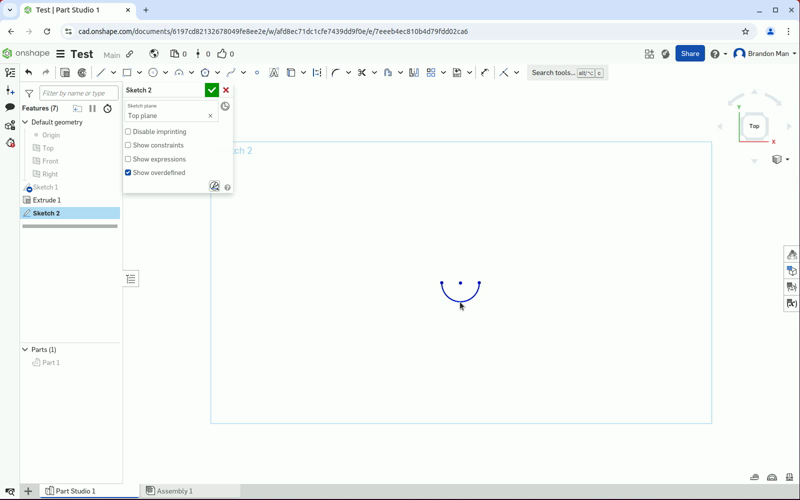
key(l)
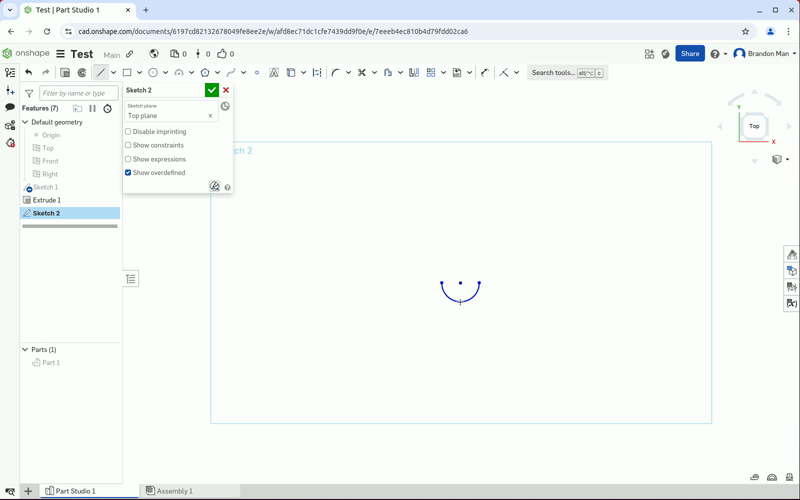
mouse_move(479, 282)
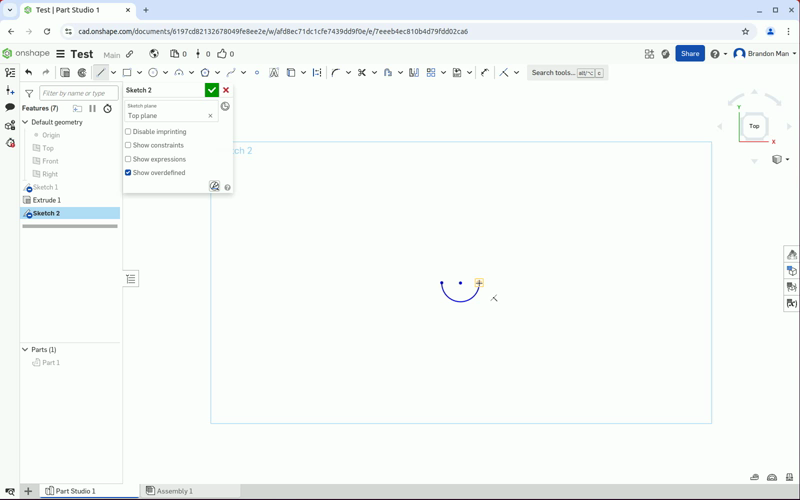
click(479, 282)
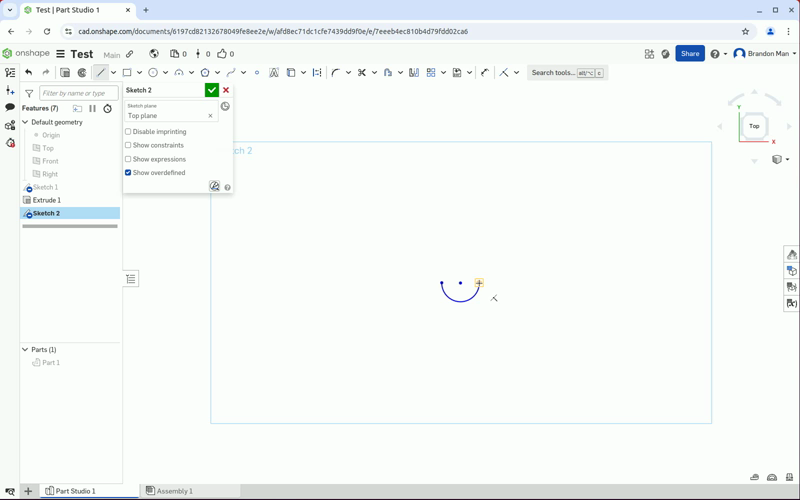
key_down(shift)
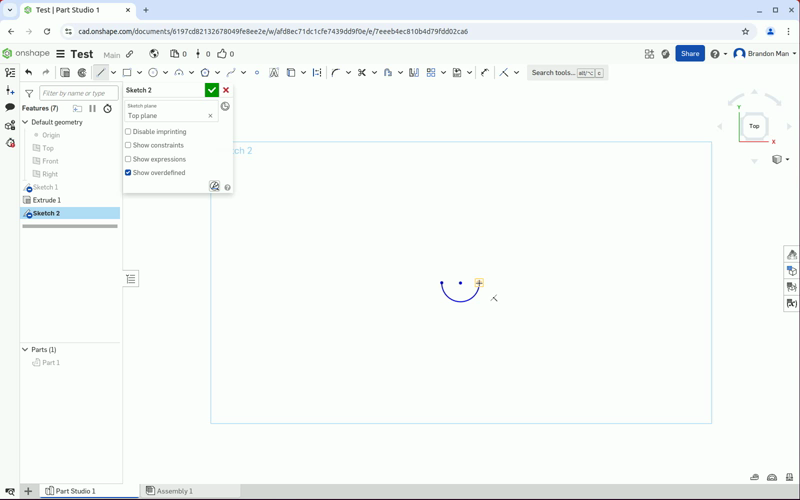
mouse_move(509, 282)
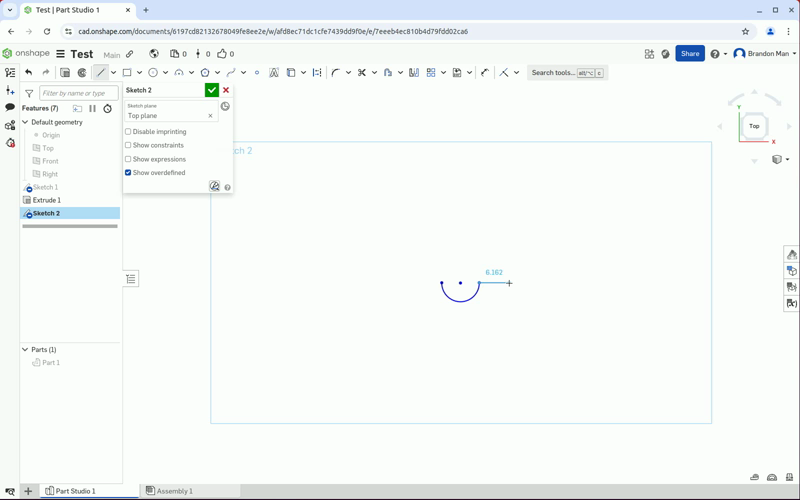
mouse_move(479, 261)
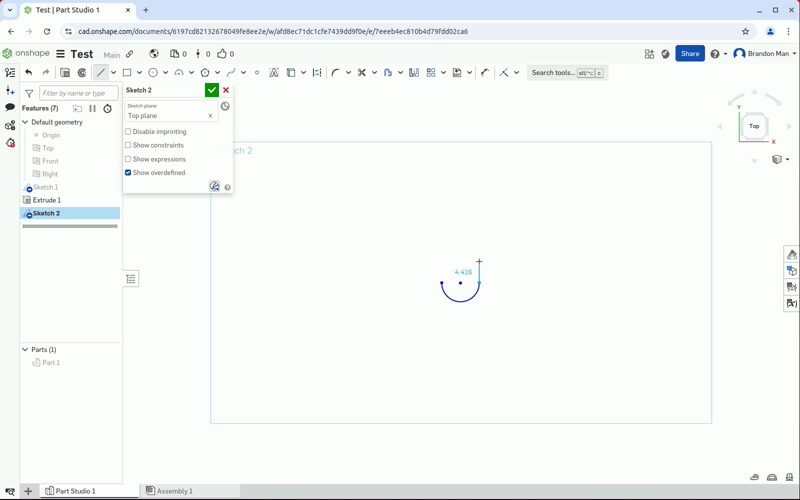
click(479, 261)
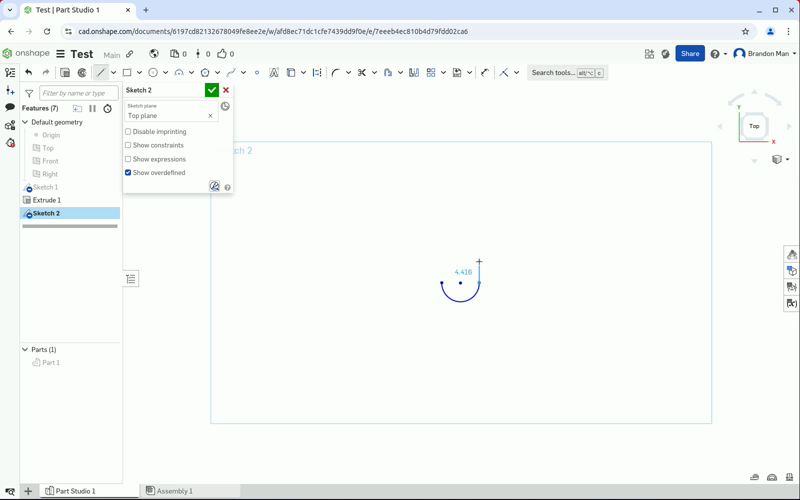
key_up(shift)
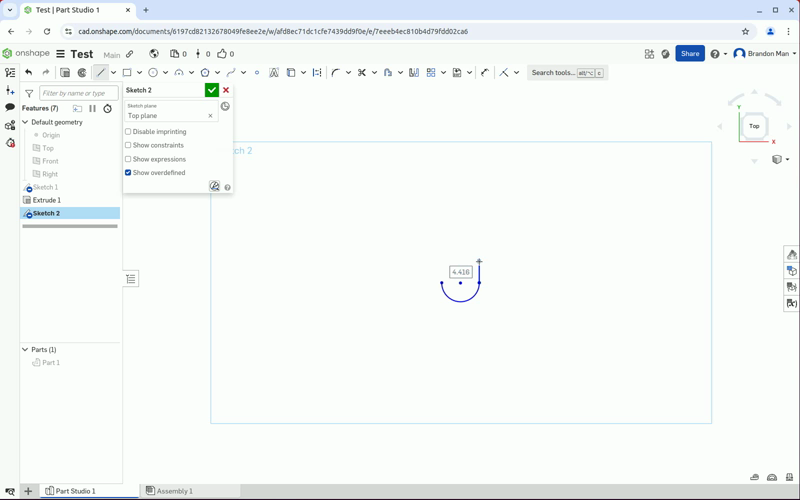
key_down(shift)
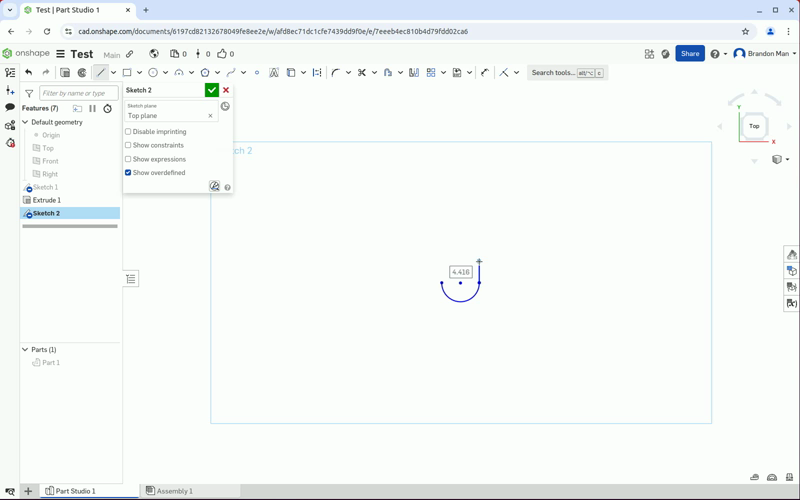
mouse_move(509, 261)
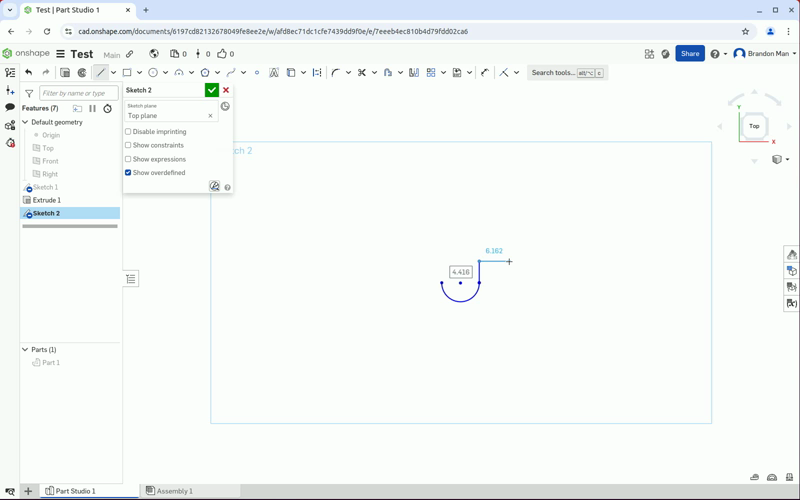
mouse_move(441, 261)
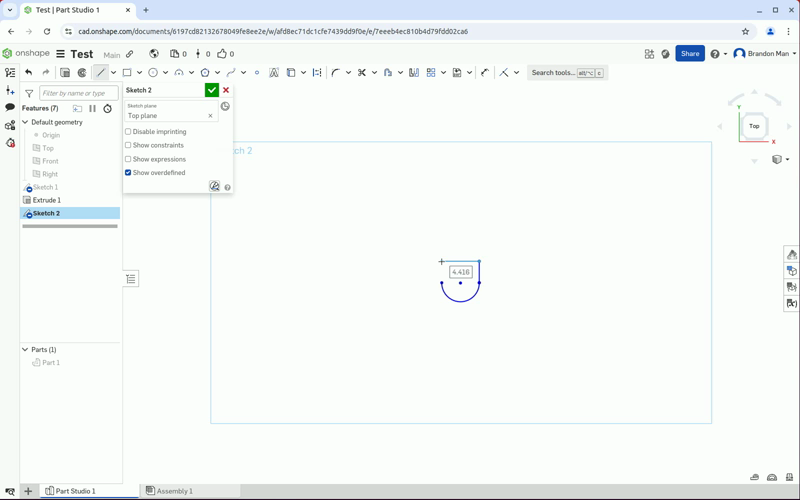
click(441, 261)
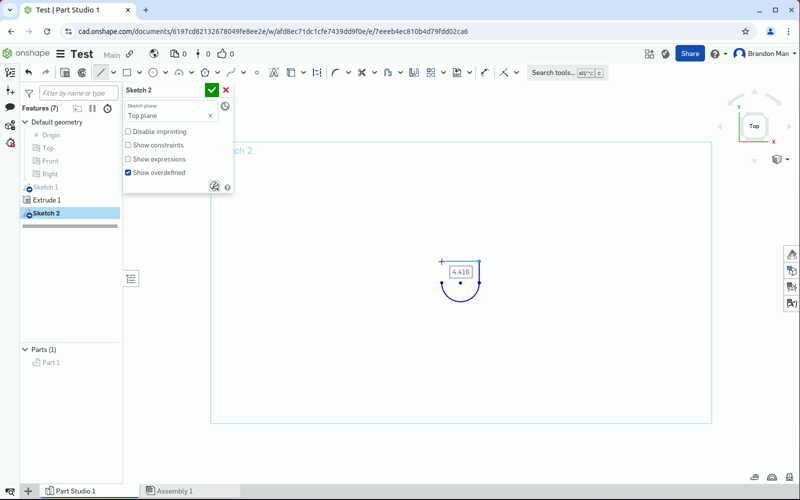
key_up(shift)
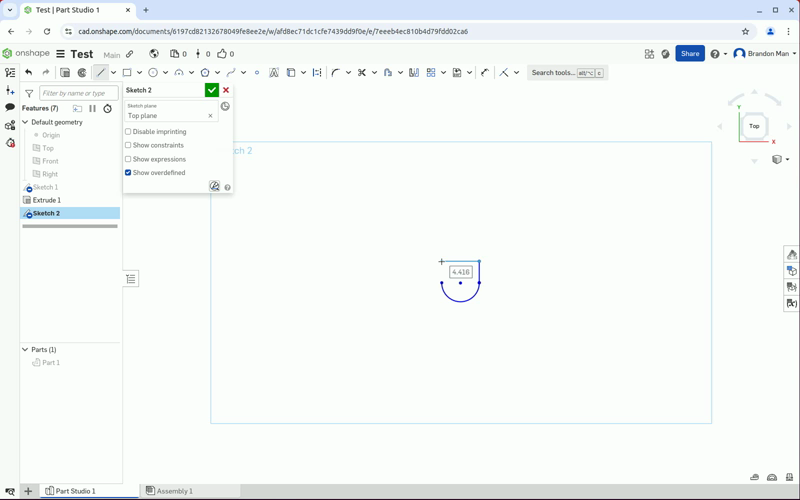
mouse_move(471, 261)
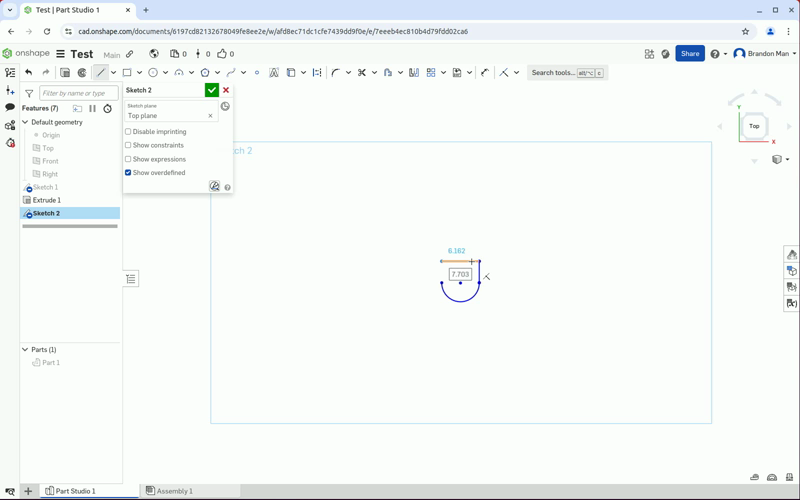
key_down(shift)
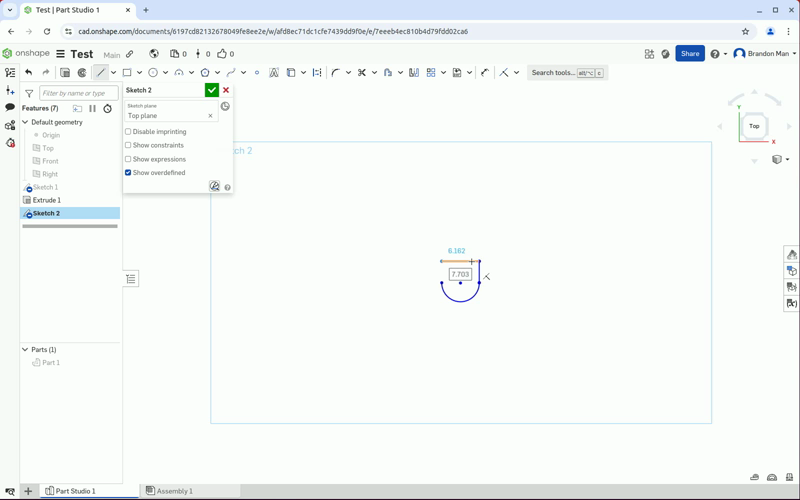
mouse_move(441, 282)
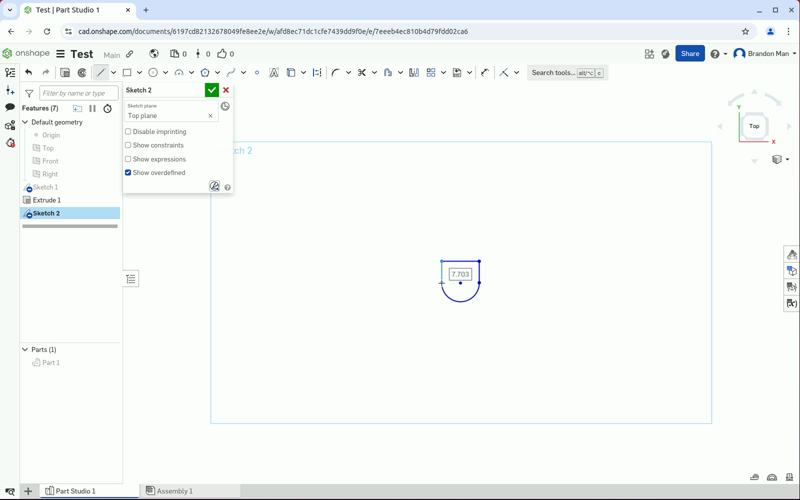
key_up(shift)
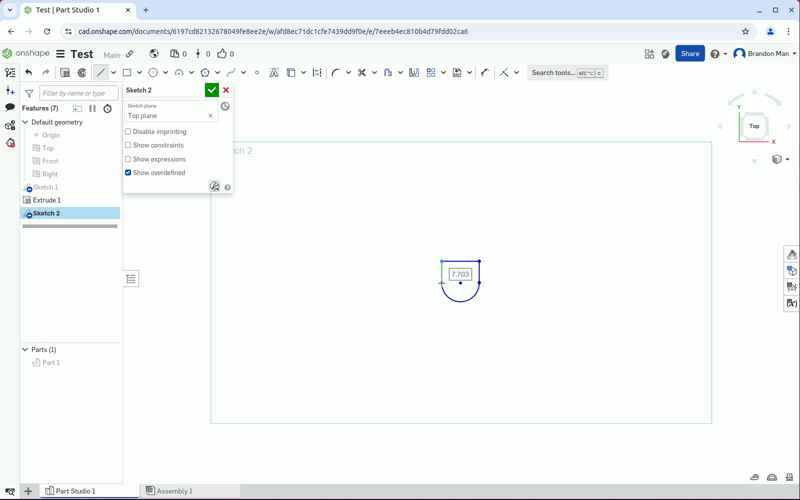
click(441, 282)
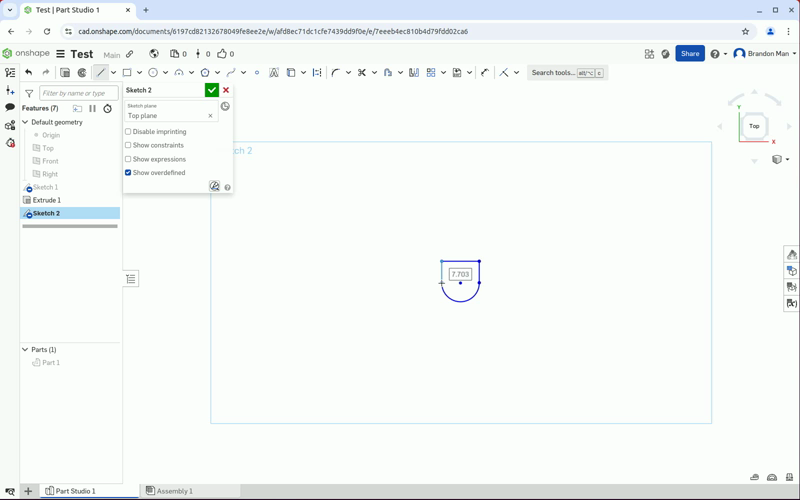
key(esc)
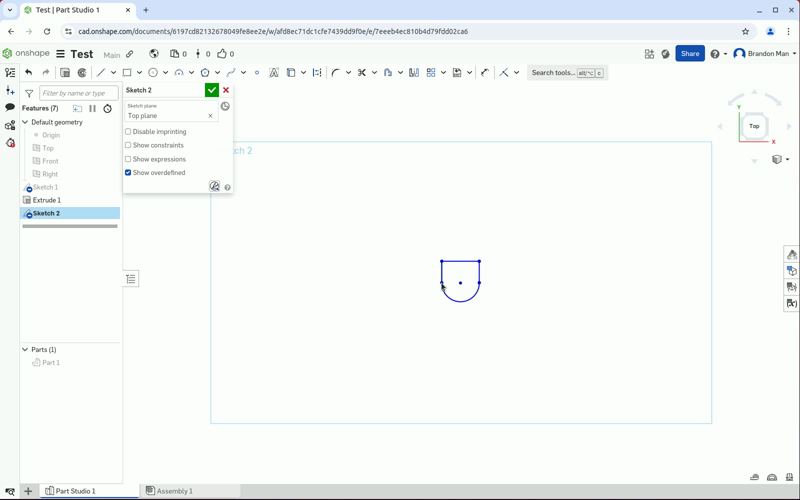
key(c)
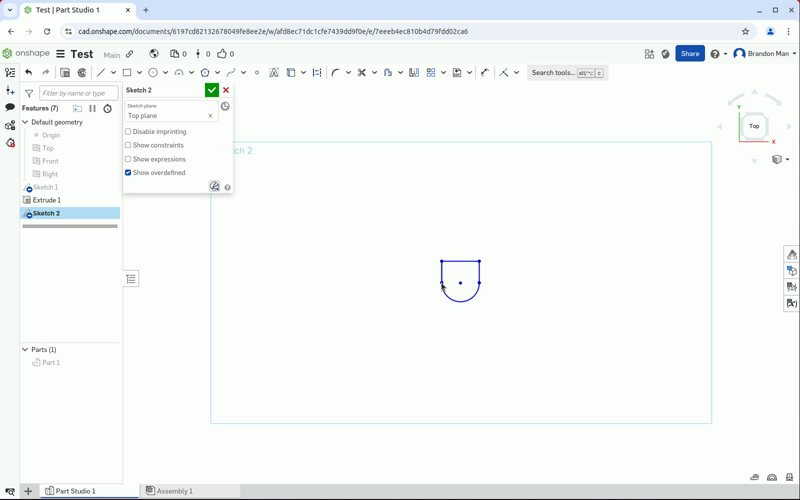
key_down(shift)
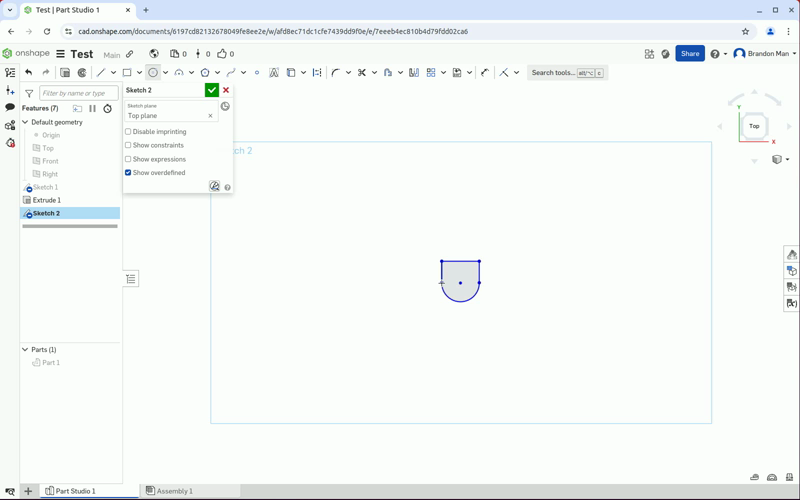
mouse_move(460, 282)
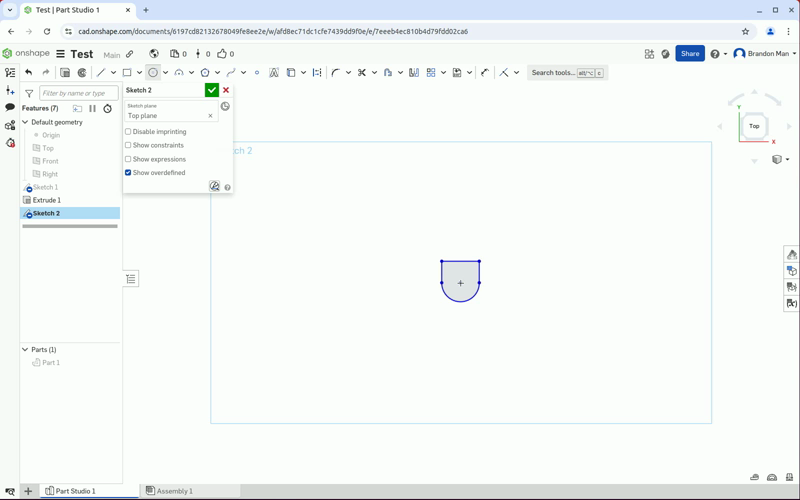
click(460, 282)
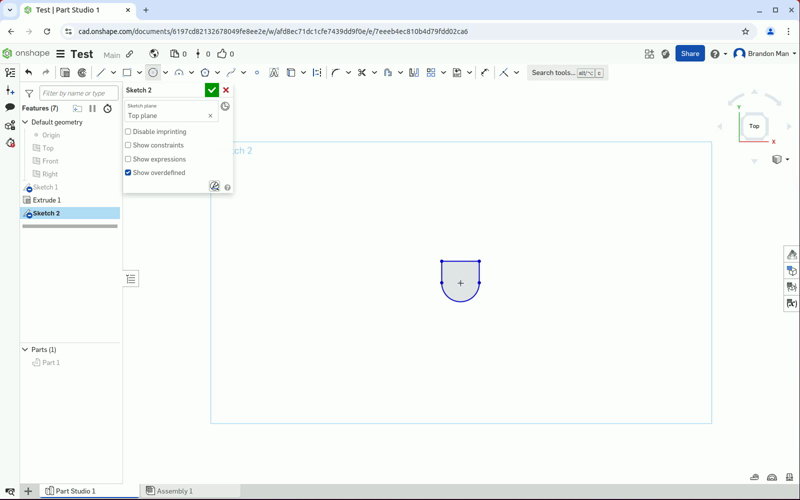
key_up(shift)
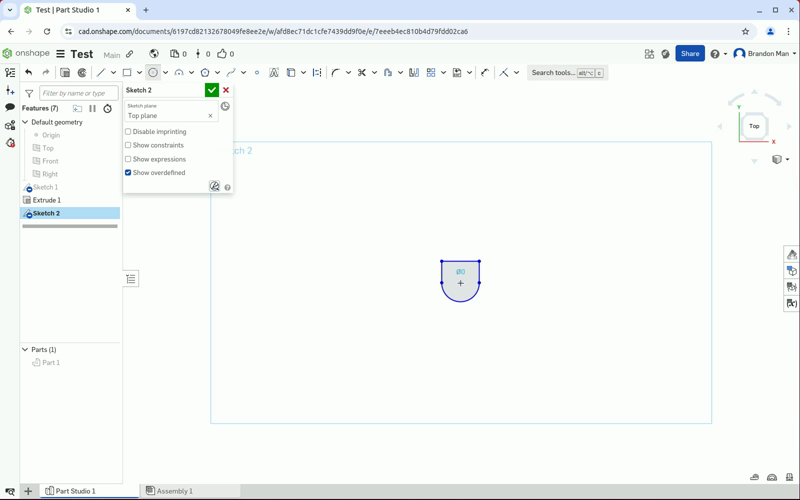
mouse_move(468, 282)
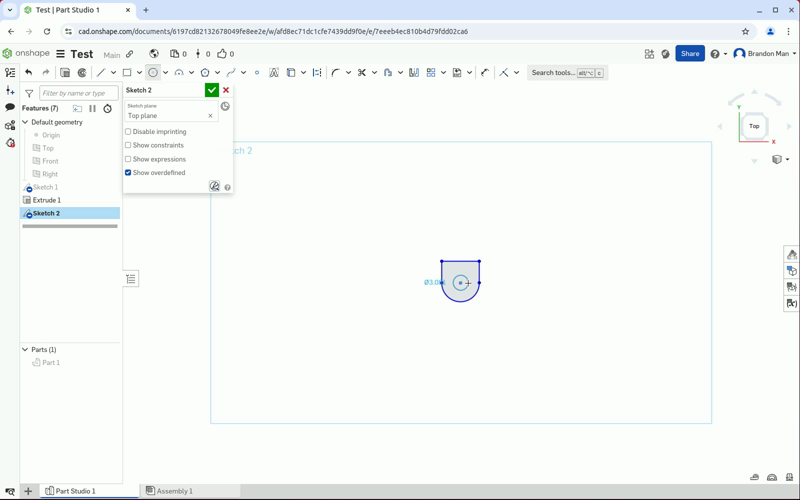
click(468, 282)
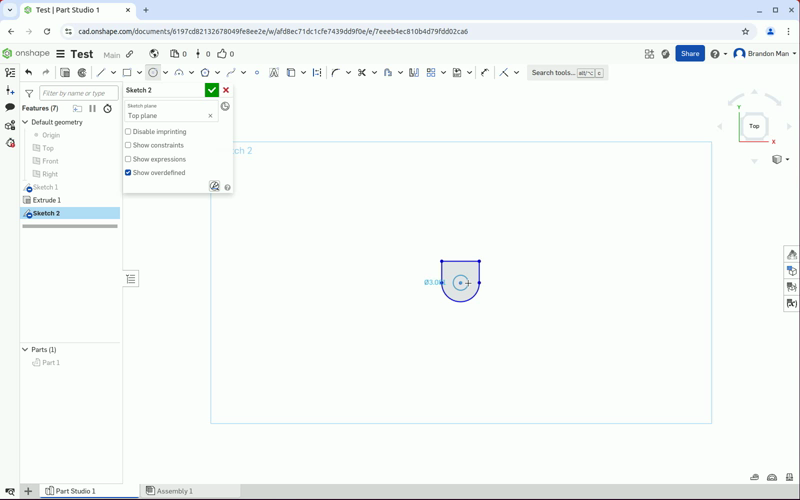
key(esc)
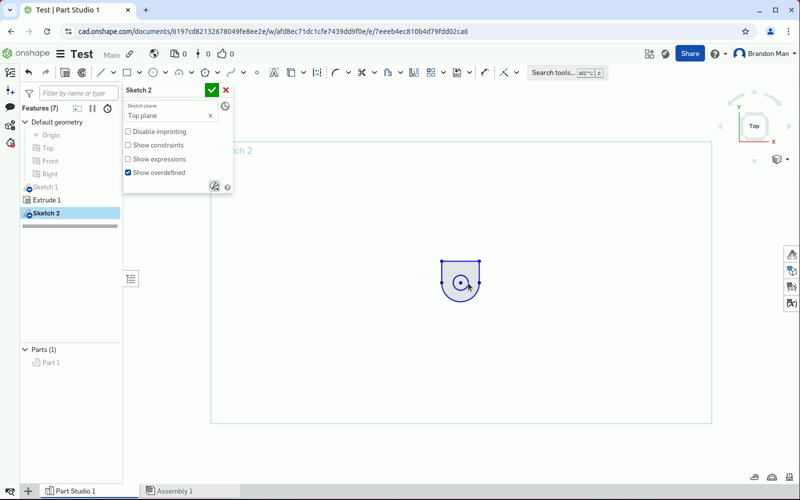
mouse_move(448, 262)
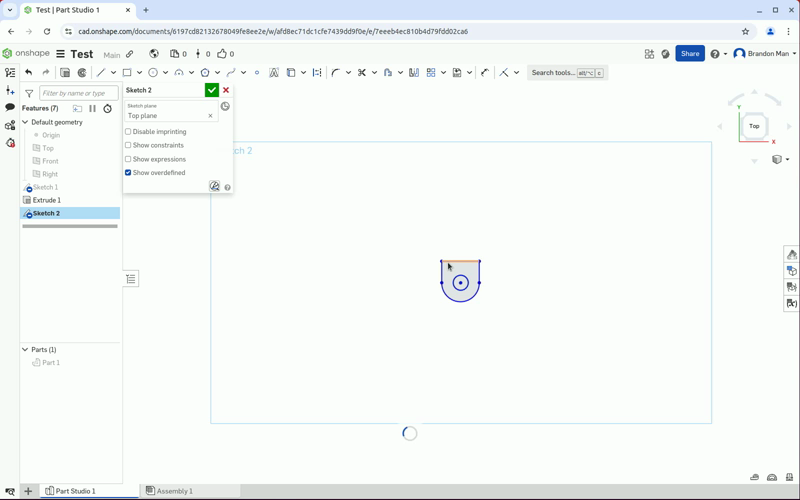
scroll(6)
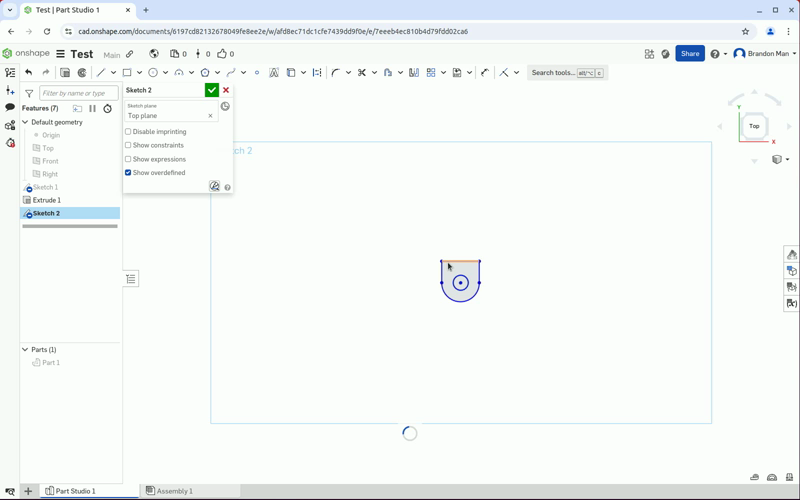
scroll(6)
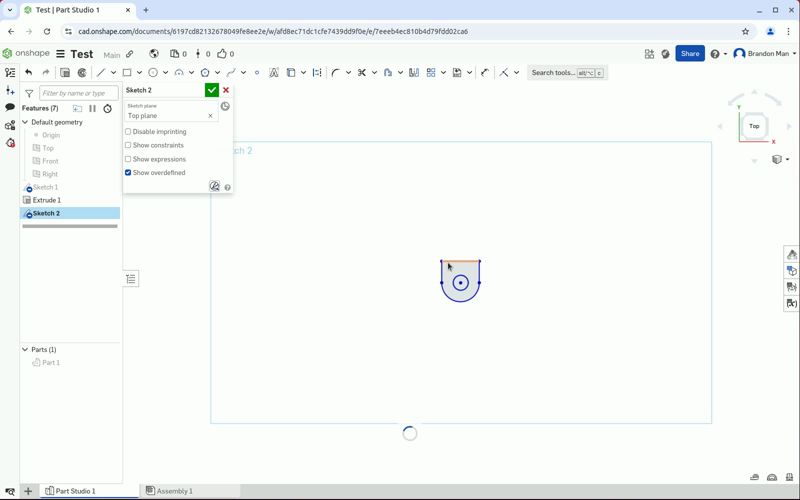
scroll(6)
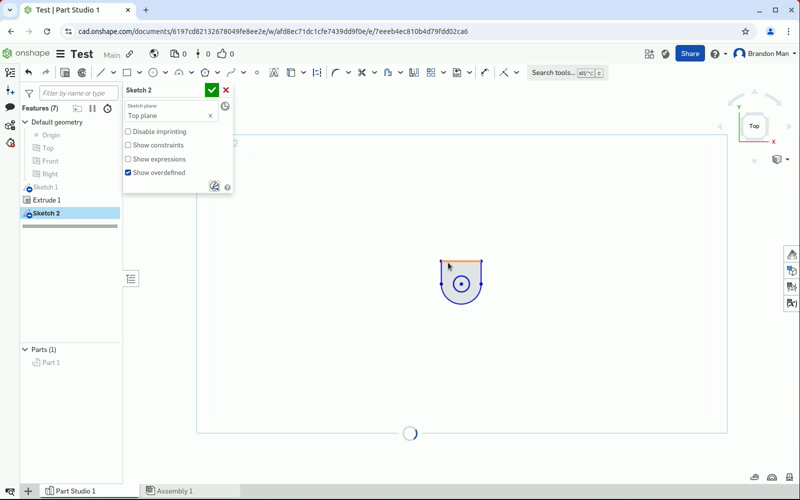
scroll(6)
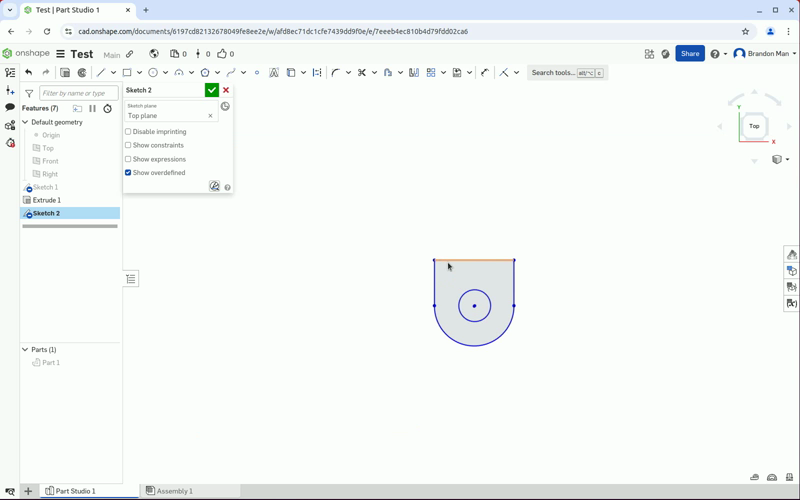
scroll(6)
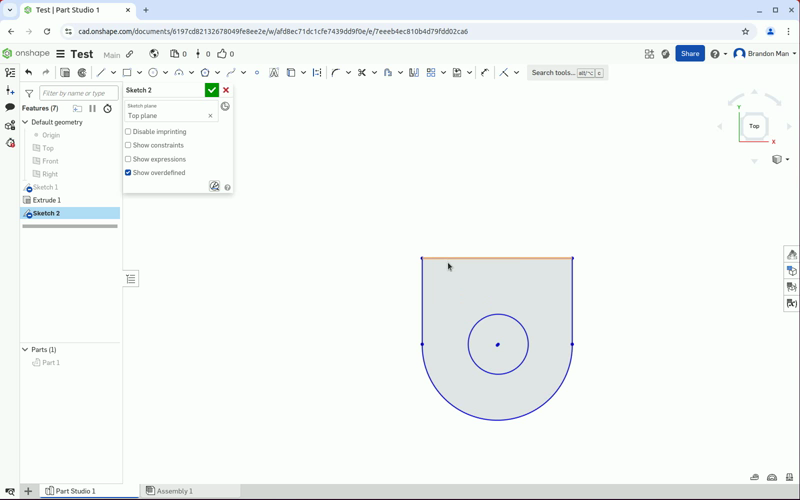
scroll(6)
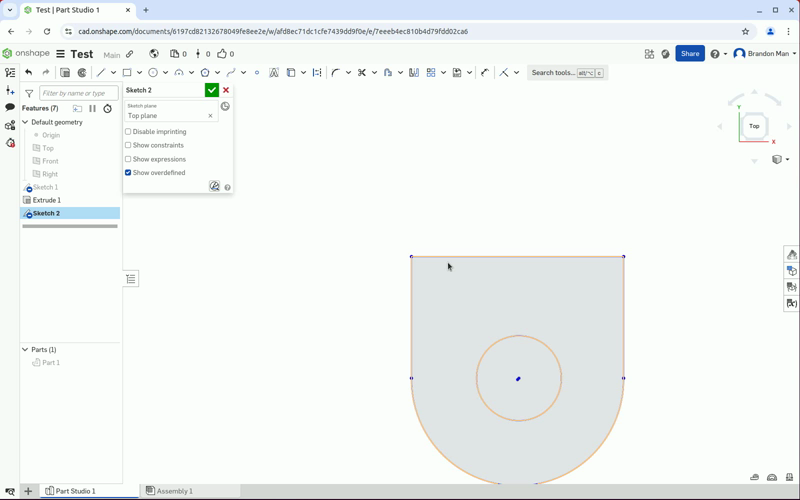
scroll(6)
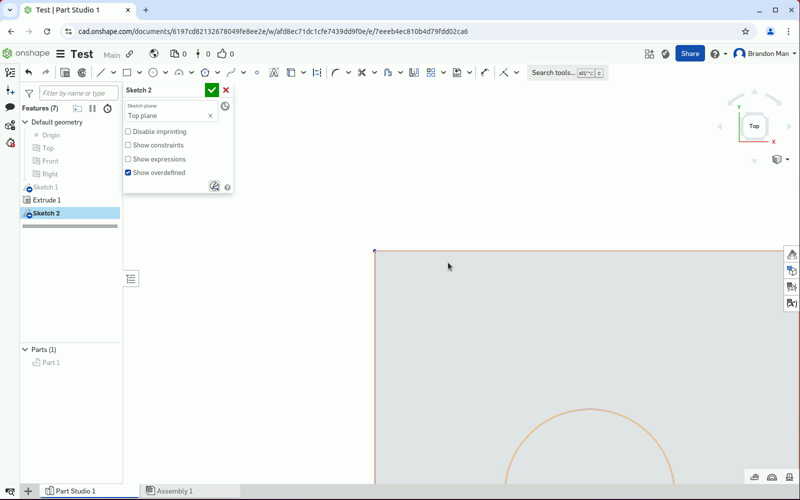
click(448, 262)
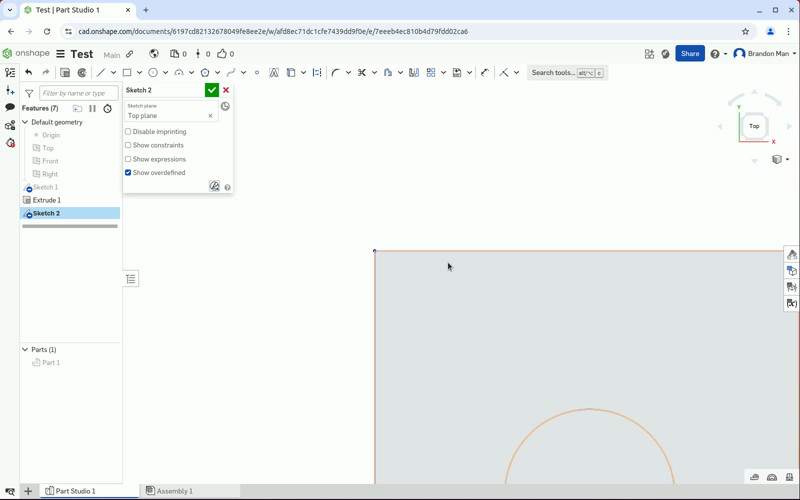
scroll(-6)
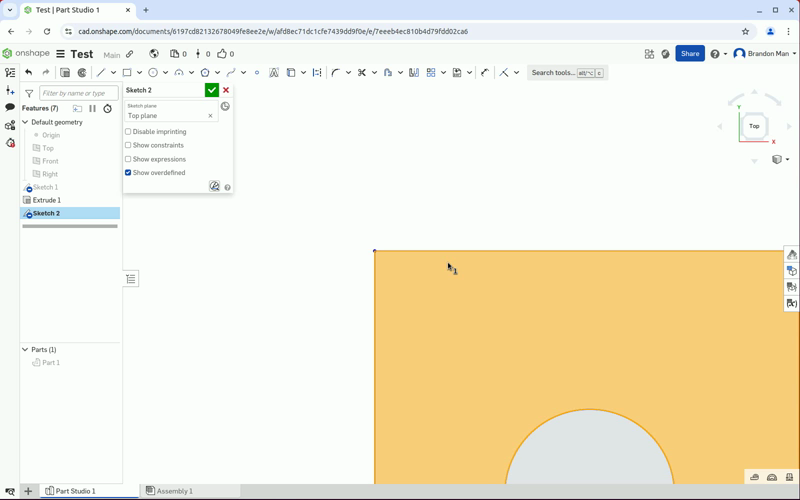
scroll(-6)
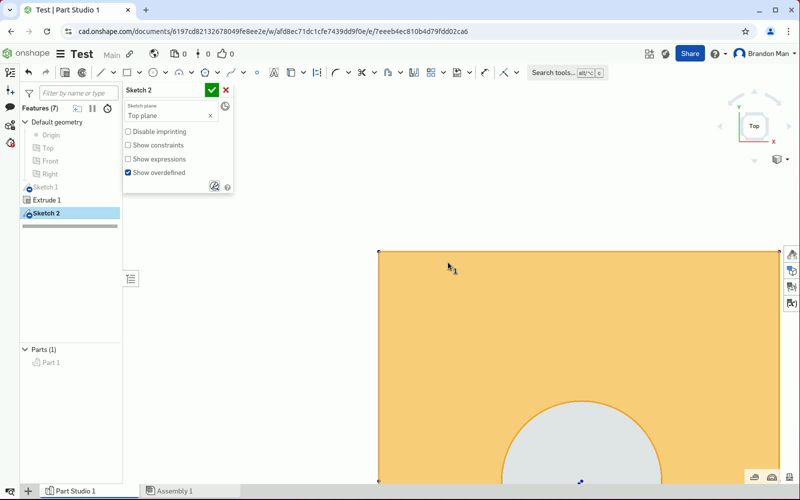
scroll(-6)
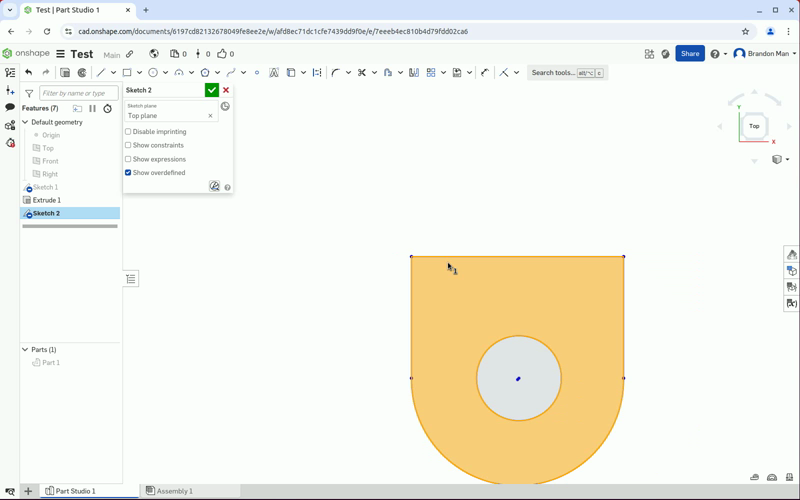
scroll(-6)
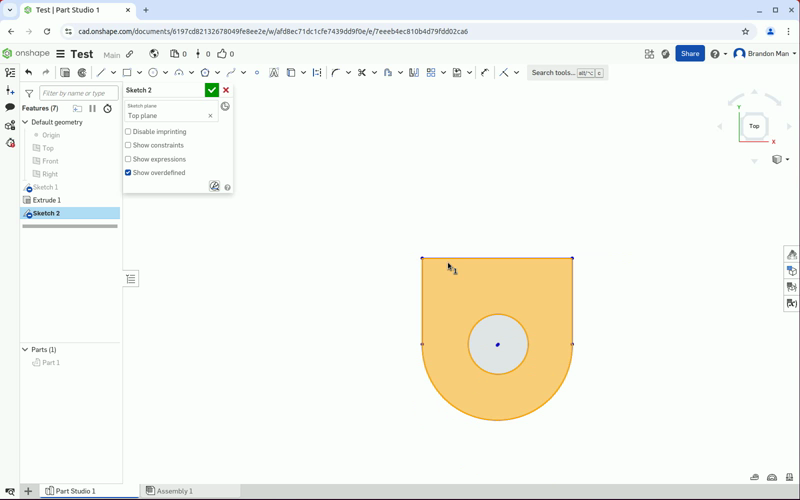
scroll(-6)
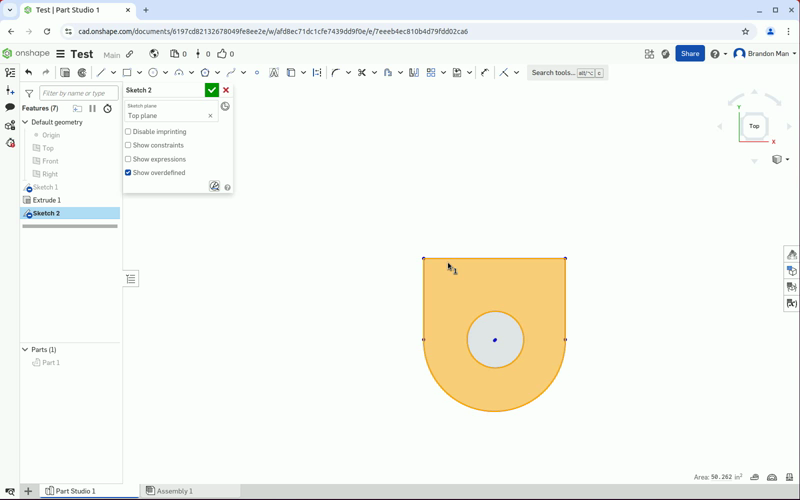
scroll(-6)
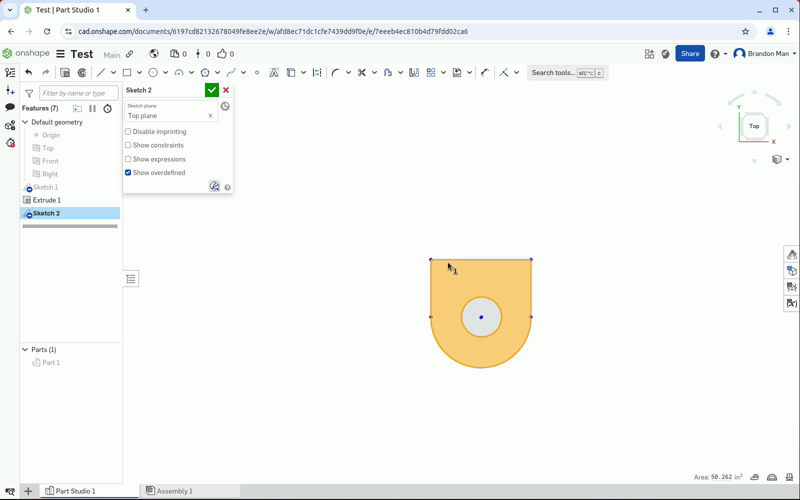
scroll(-6)
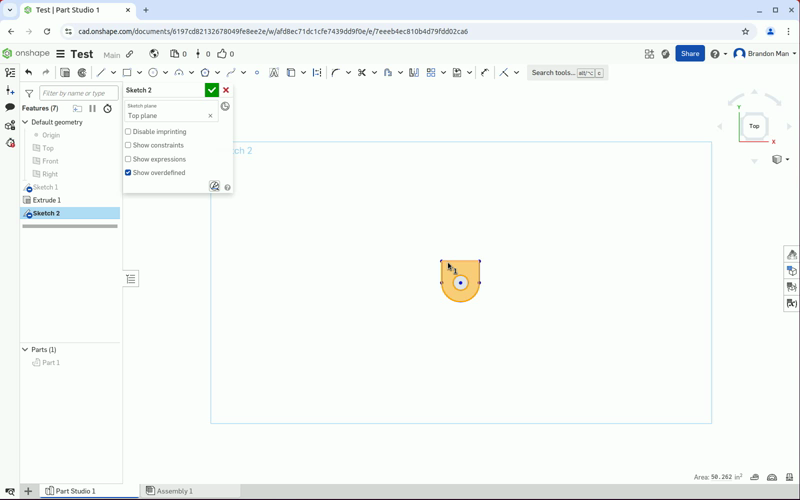
mouse_move(73, 352)
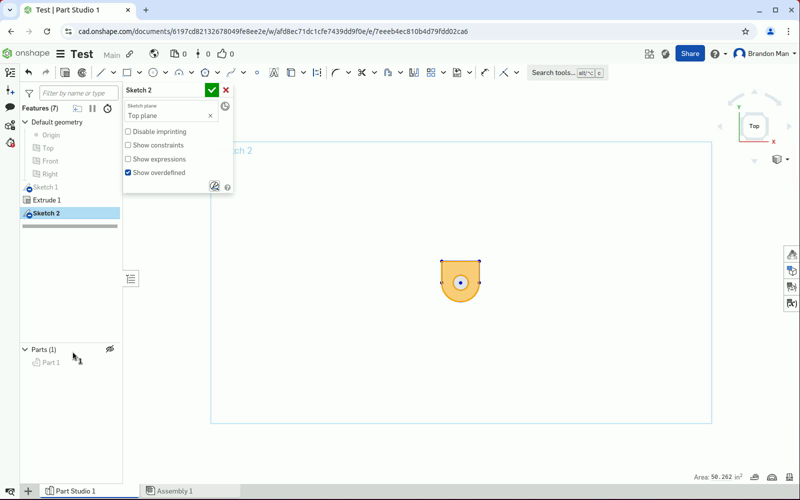
key(shift+y)
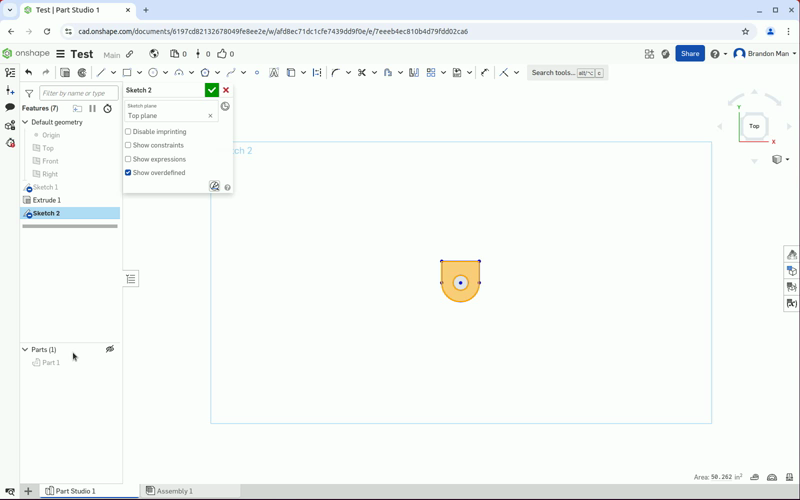
key(shift+e)
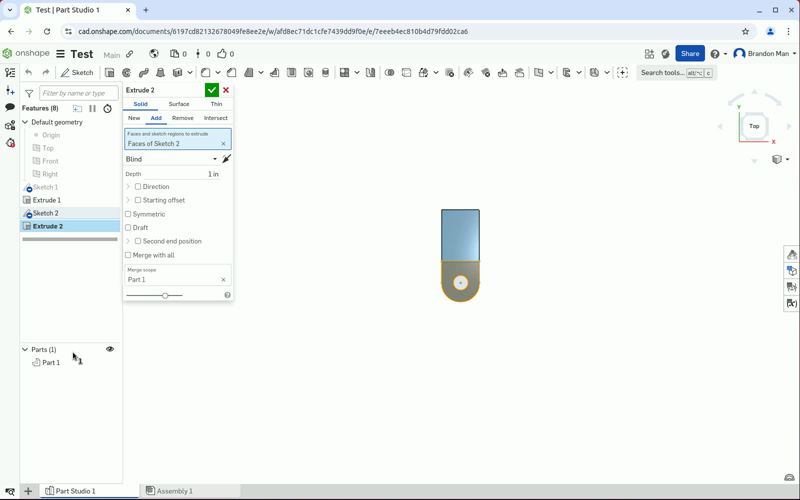
mouse_move(143, 106)
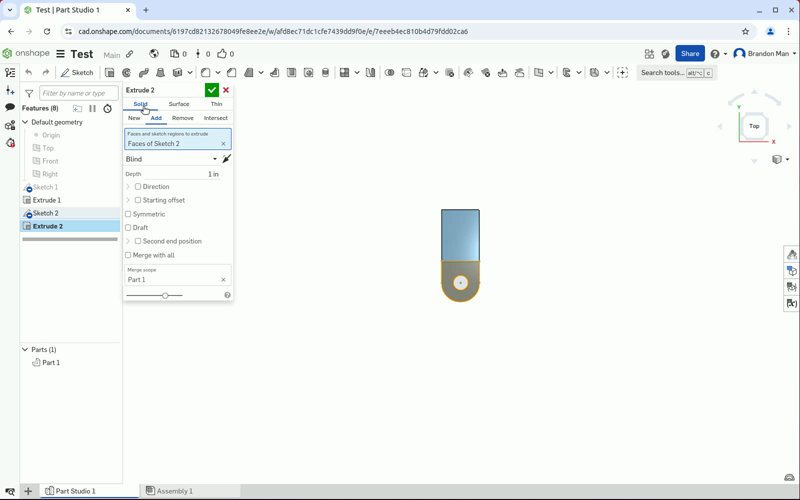
click(143, 106)
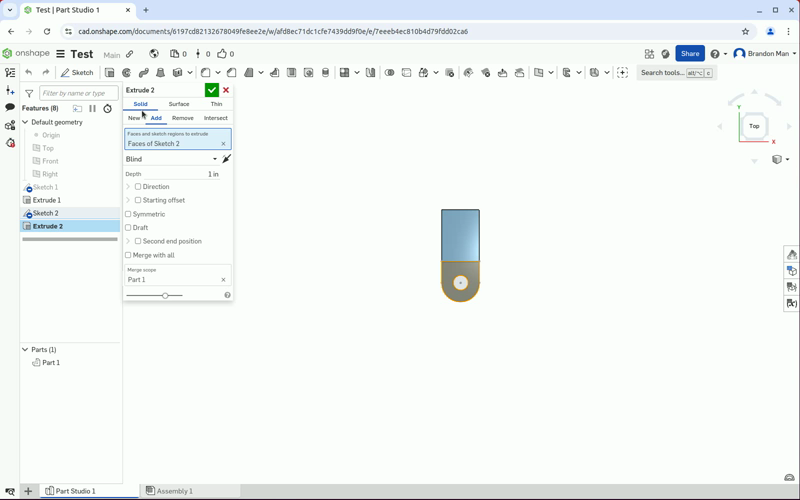
mouse_move(137, 120)
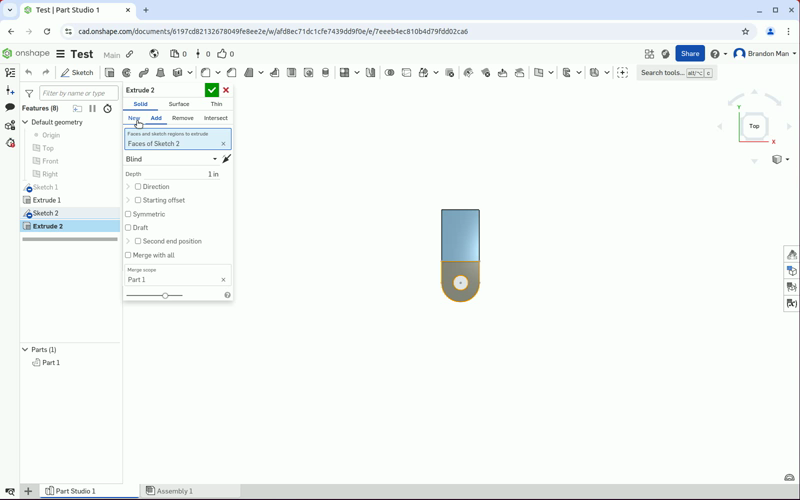
click(137, 120)
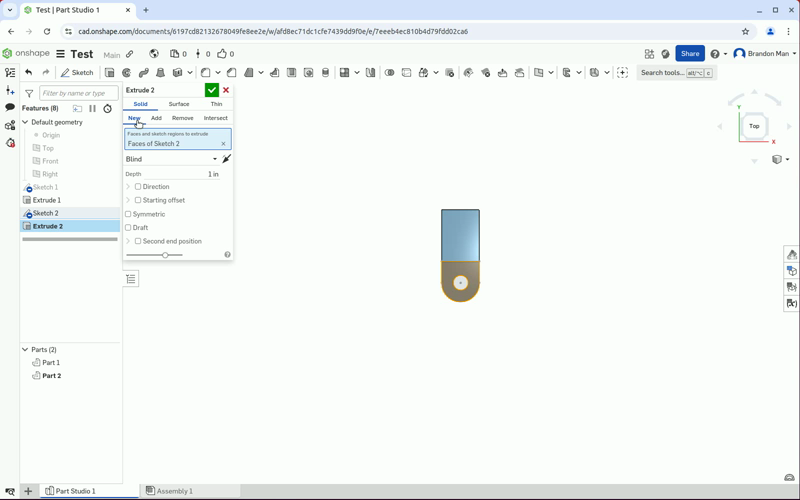
key(tab, 4)
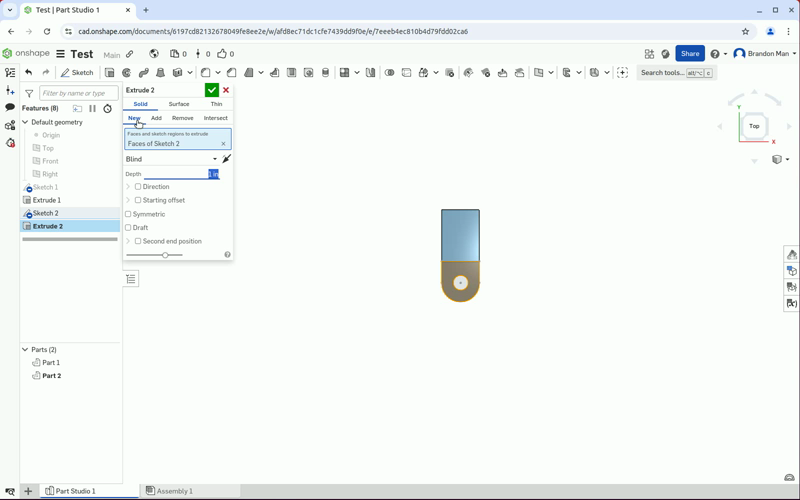
text(3.129)
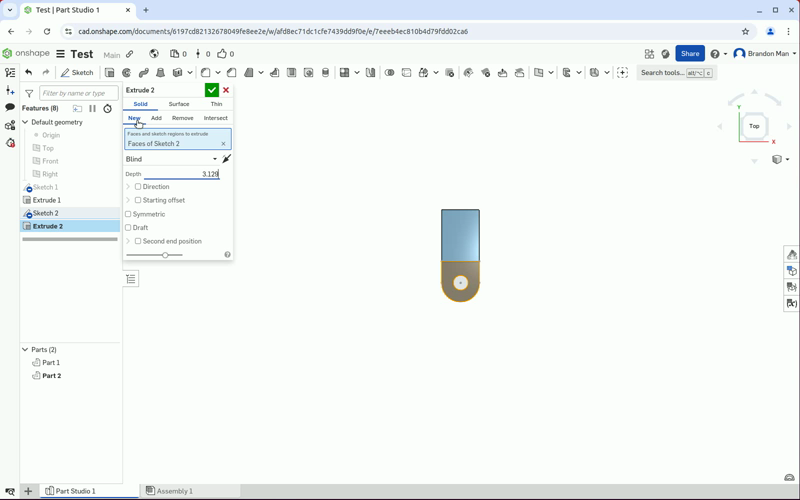
key(enter)
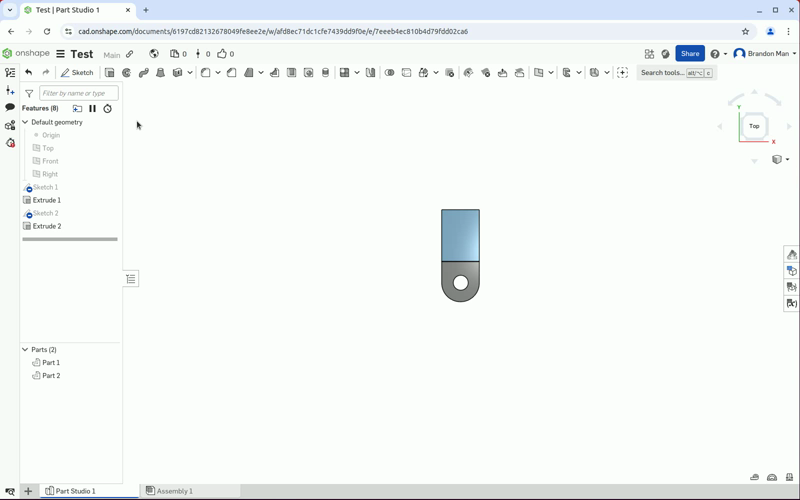
key(shift+h)
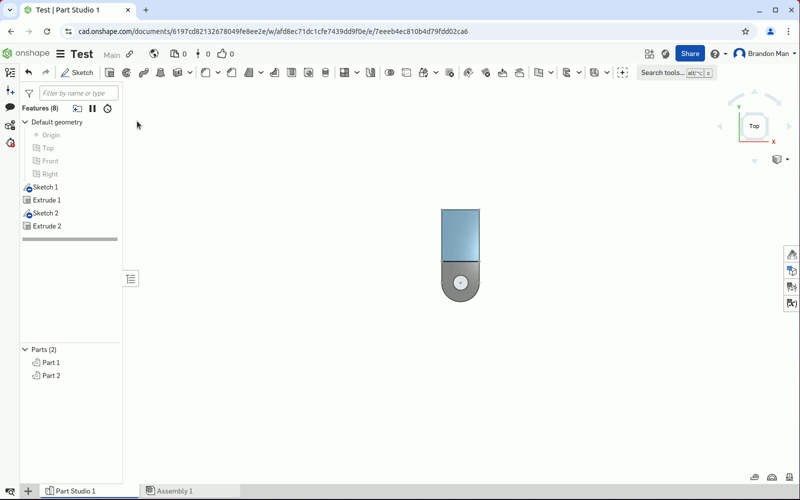
key(shift+h)
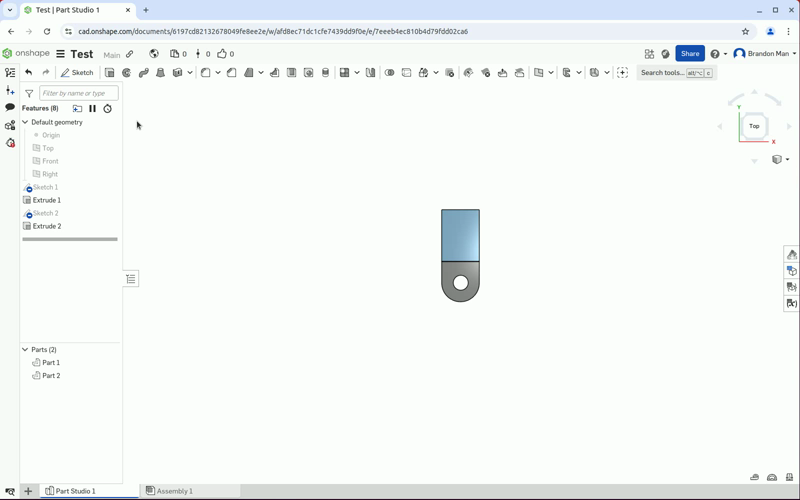
mouse_move(73, 189)
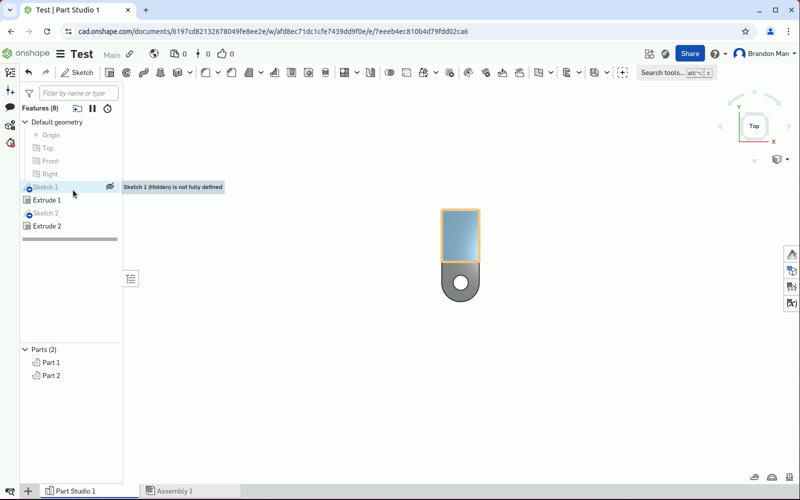
click(73, 189)
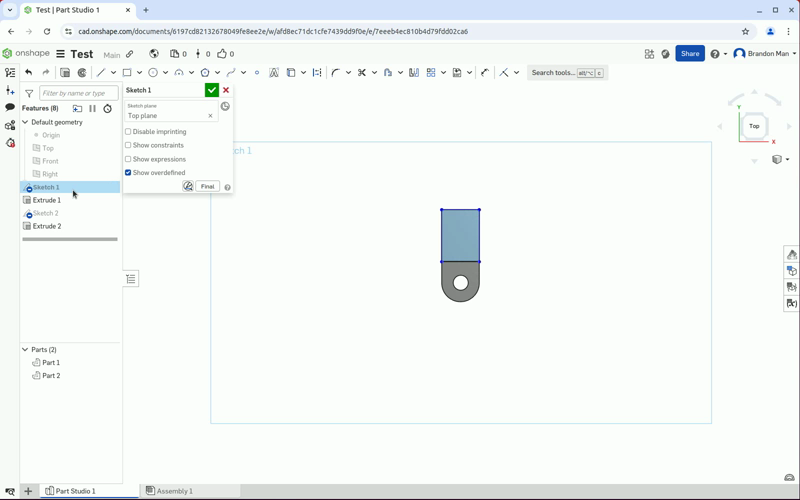
mouse_move(229, 92)
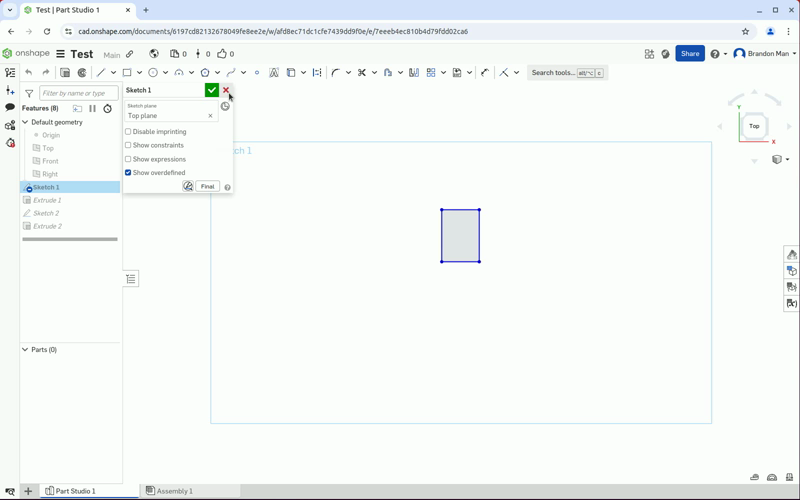
click(229, 92)
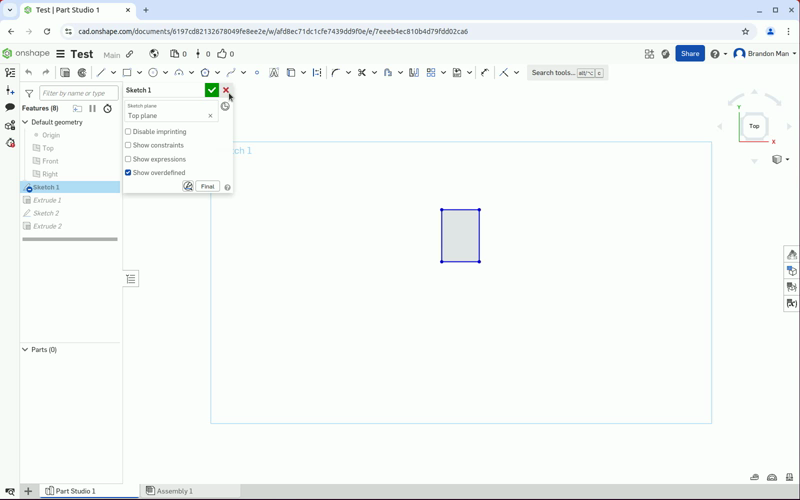
key(shift+s)
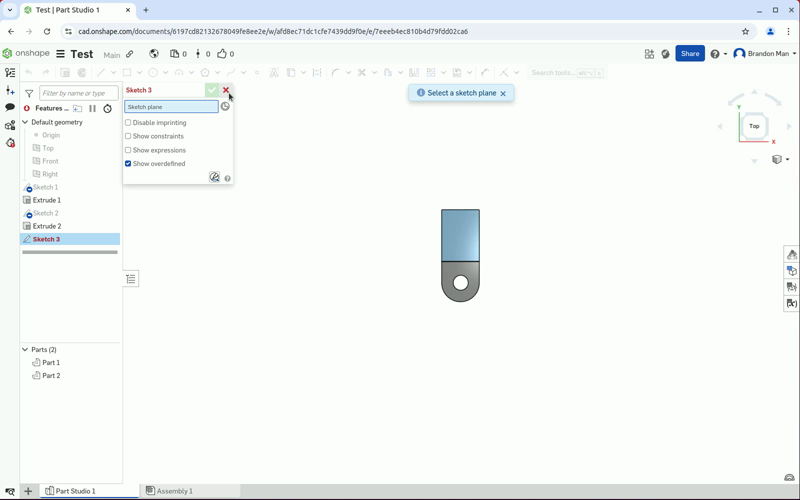
mouse_move(73, 150)
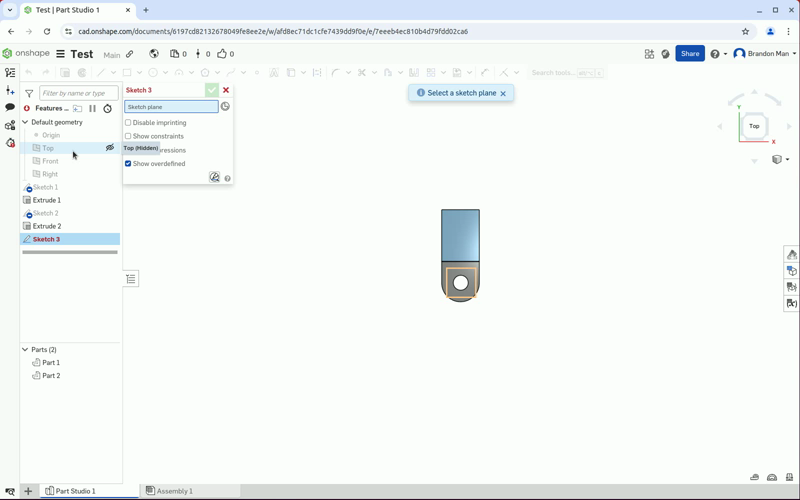
click(73, 150)
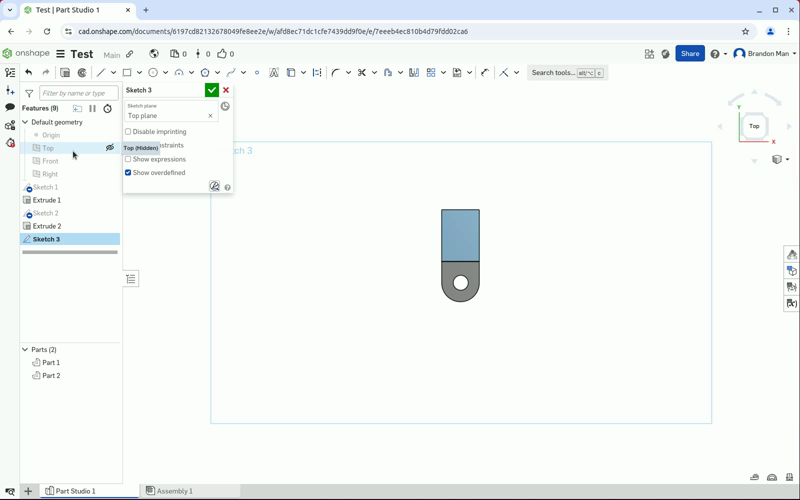
mouse_move(73, 352)
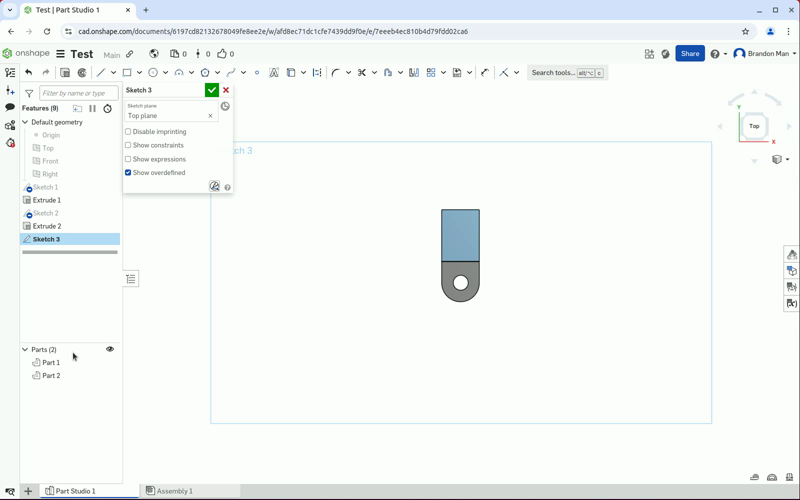
key(y)
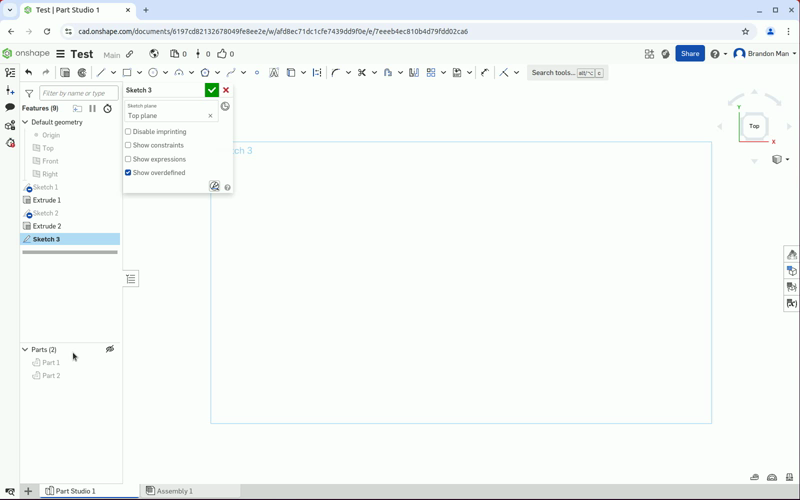
key(l)
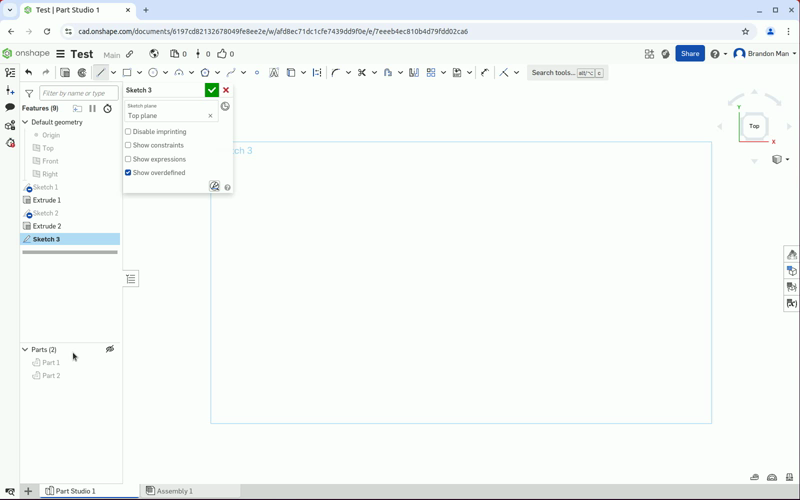
key_down(shift)
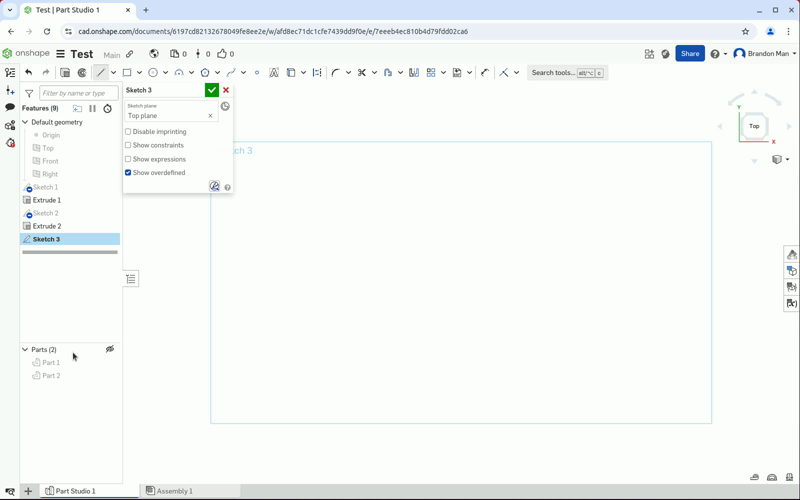
mouse_move(441, 210)
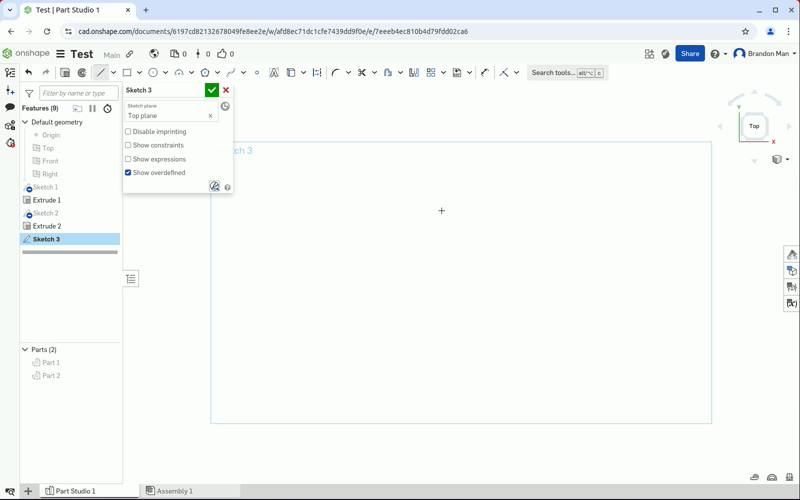
click(441, 210)
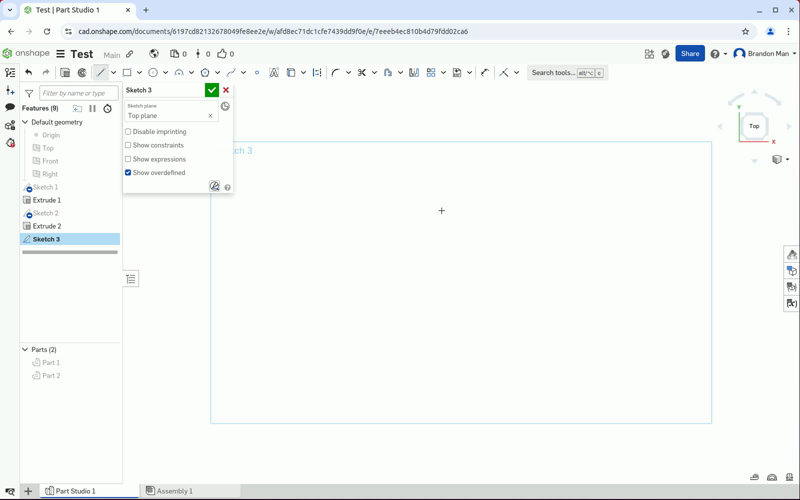
key_up(shift)
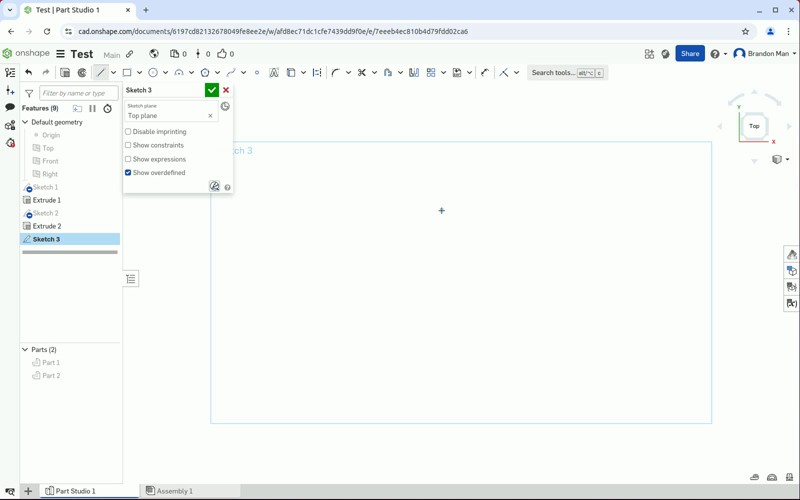
key_down(shift)
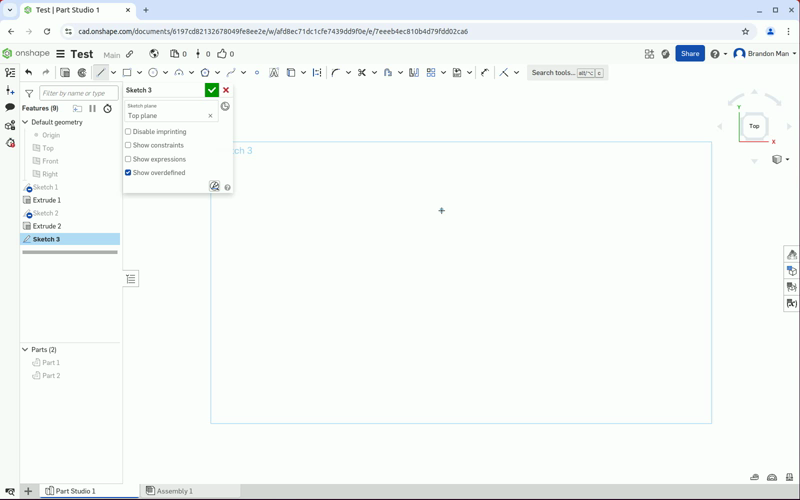
mouse_move(471, 210)
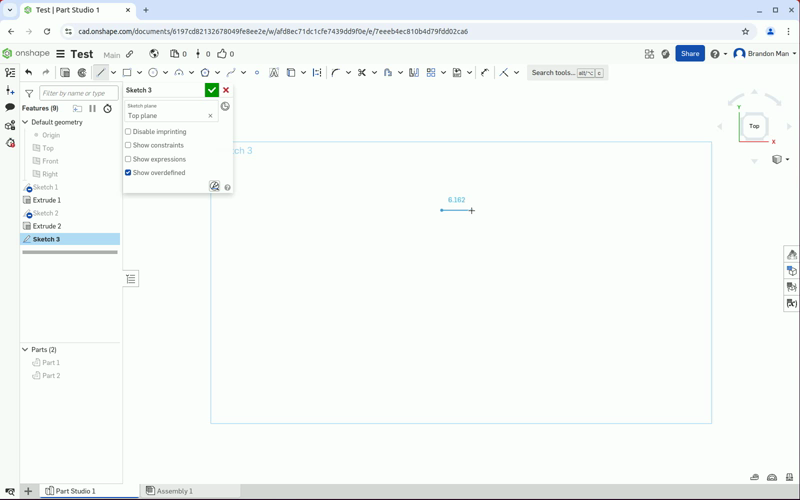
mouse_move(479, 210)
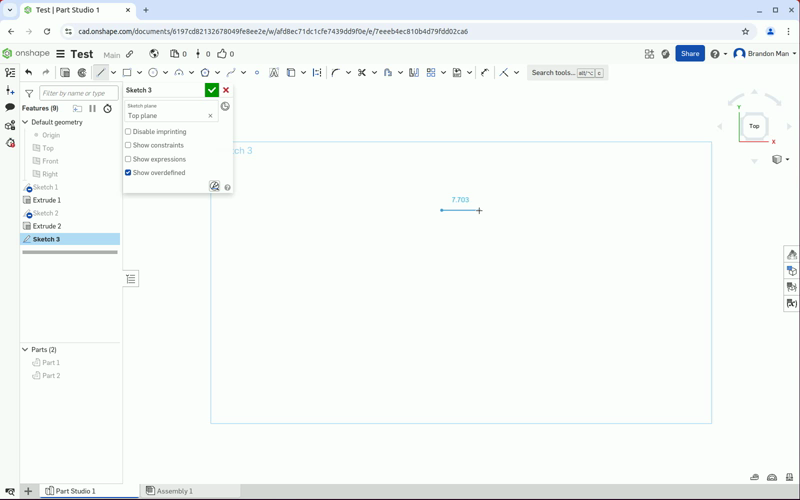
click(479, 210)
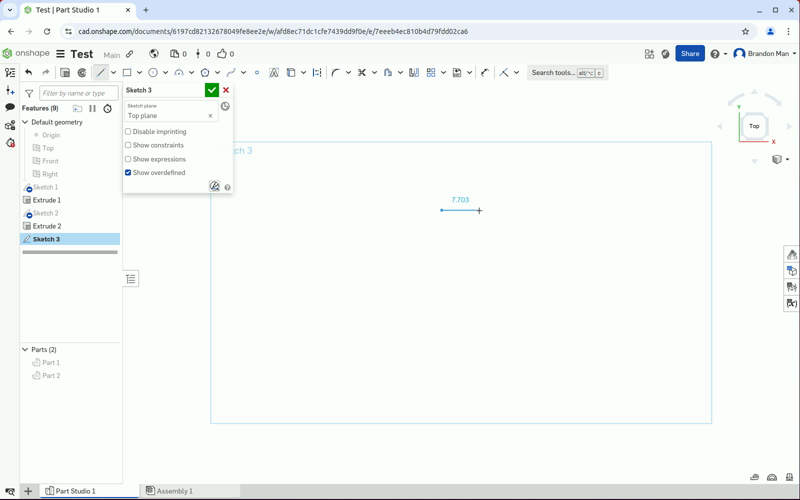
key_up(shift)
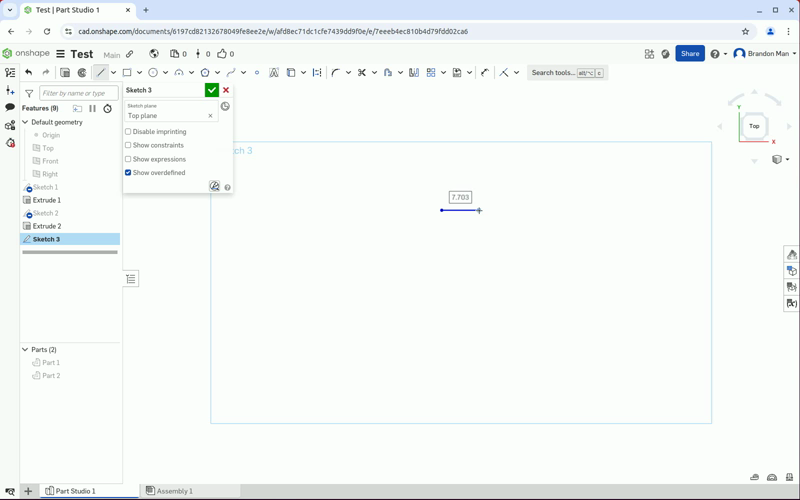
key_down(shift)
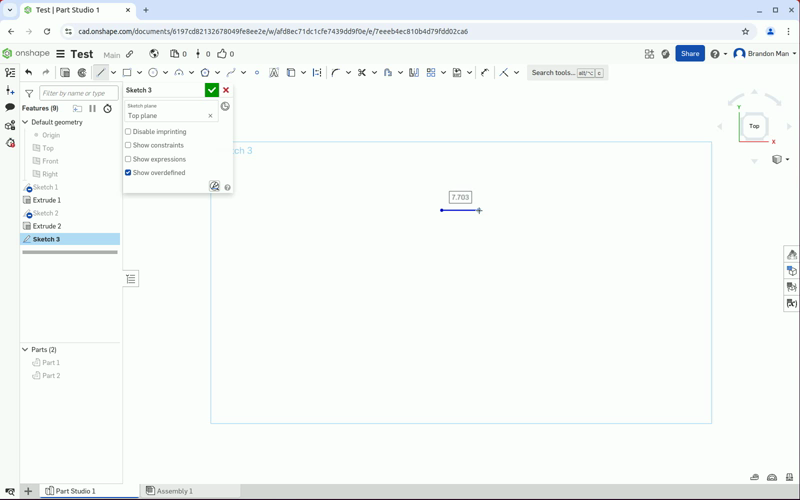
mouse_move(509, 210)
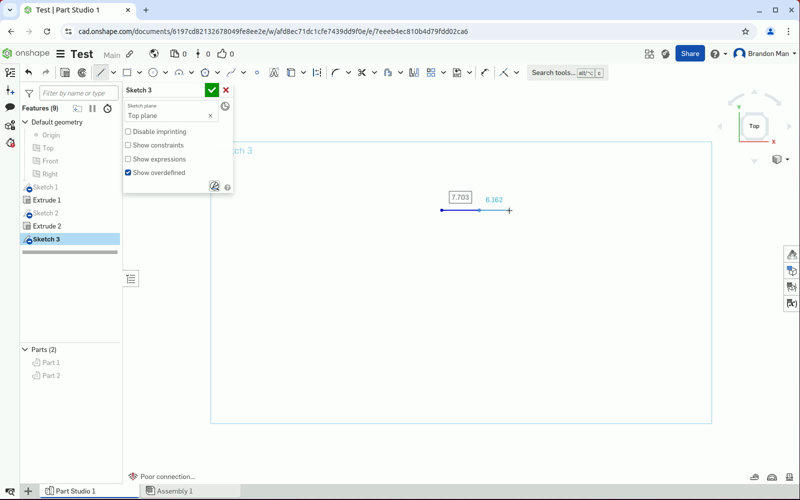
mouse_move(479, 188)
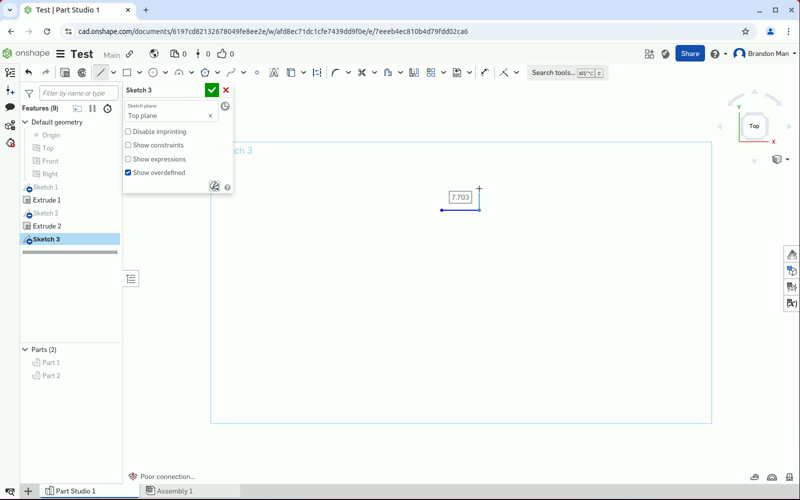
click(479, 188)
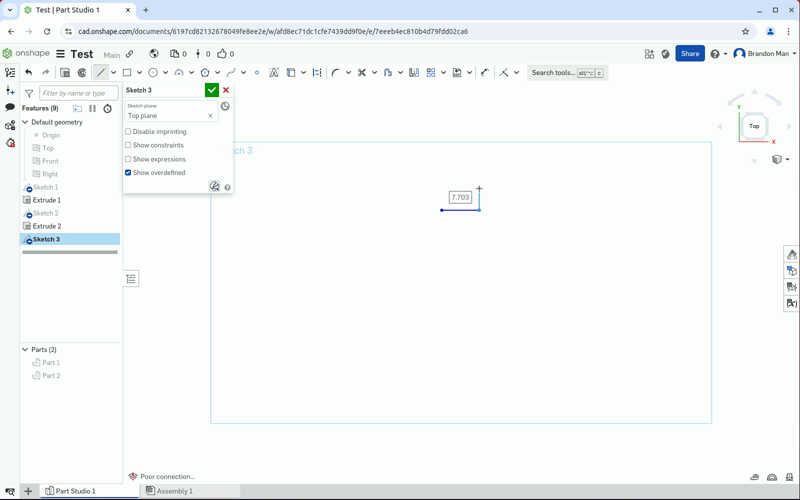
key_up(shift)
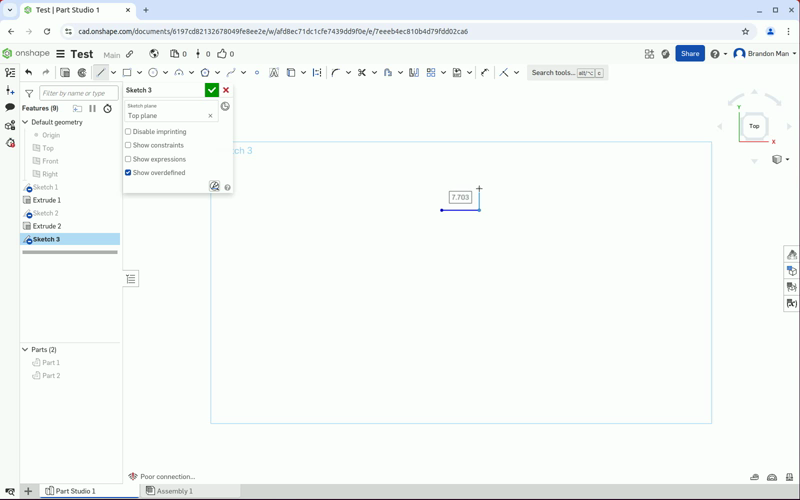
key(esc)
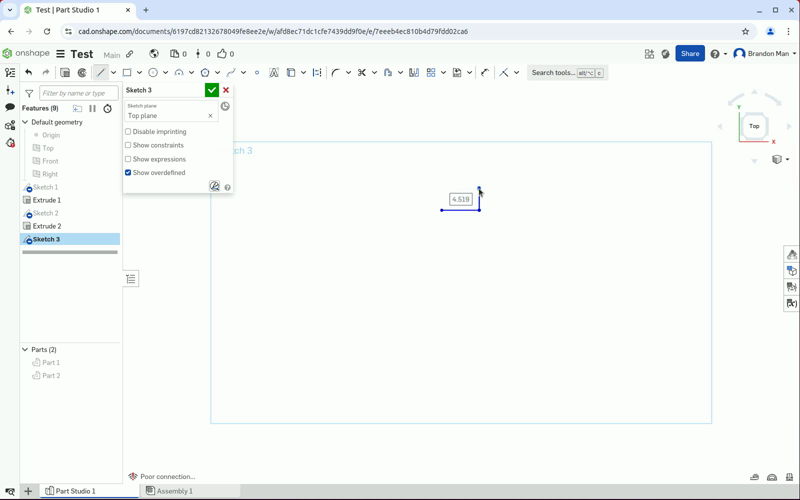
key(a)
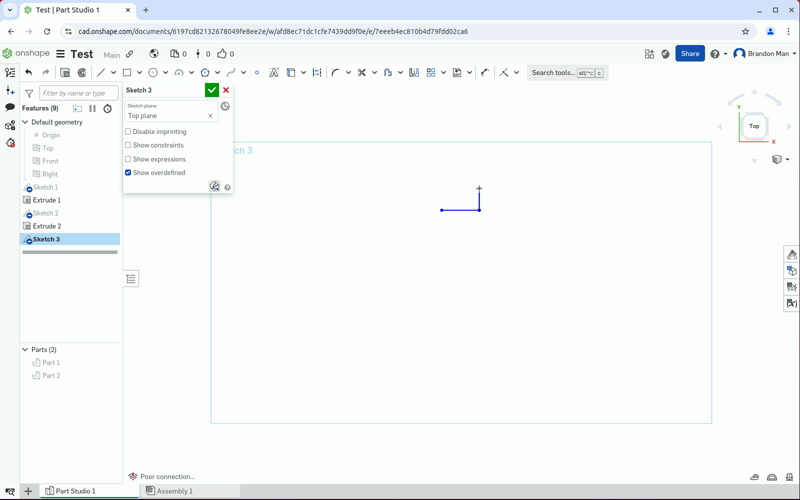
mouse_move(479, 188)
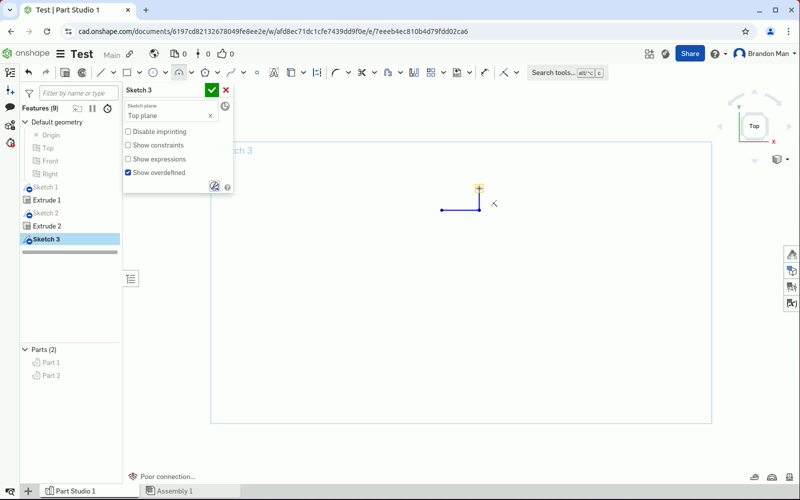
click(479, 188)
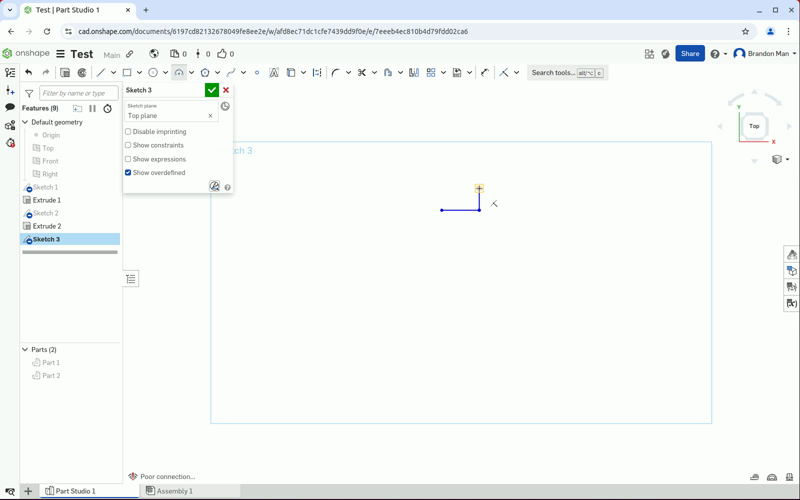
key_down(shift)
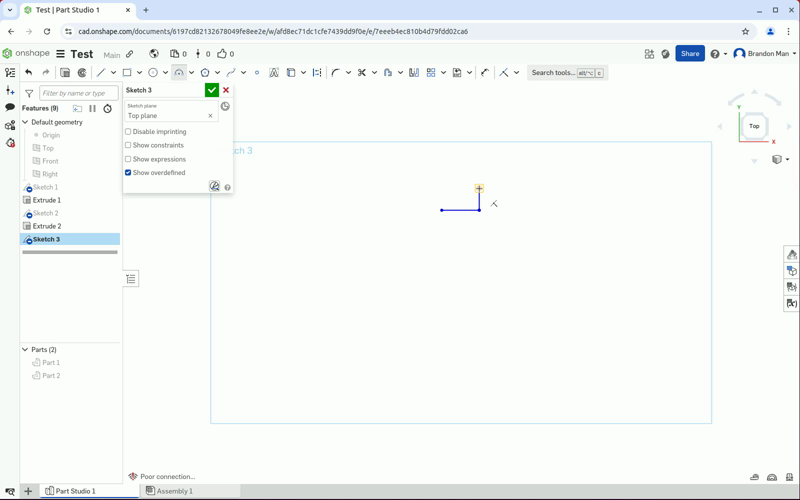
mouse_move(441, 188)
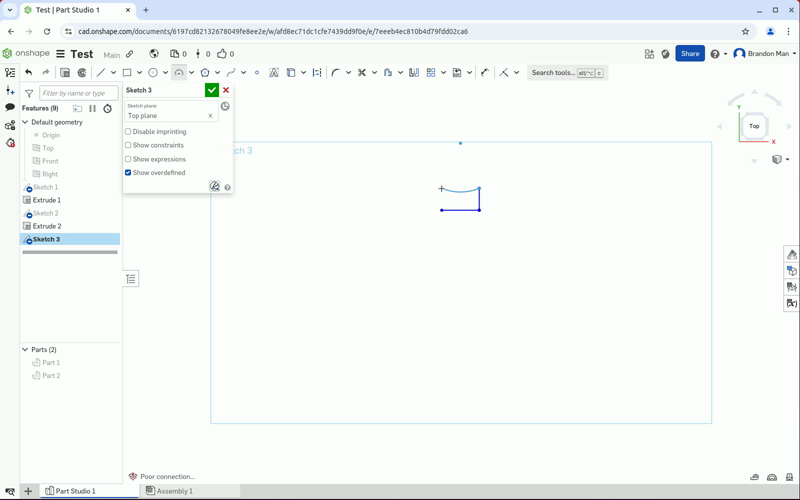
click(441, 188)
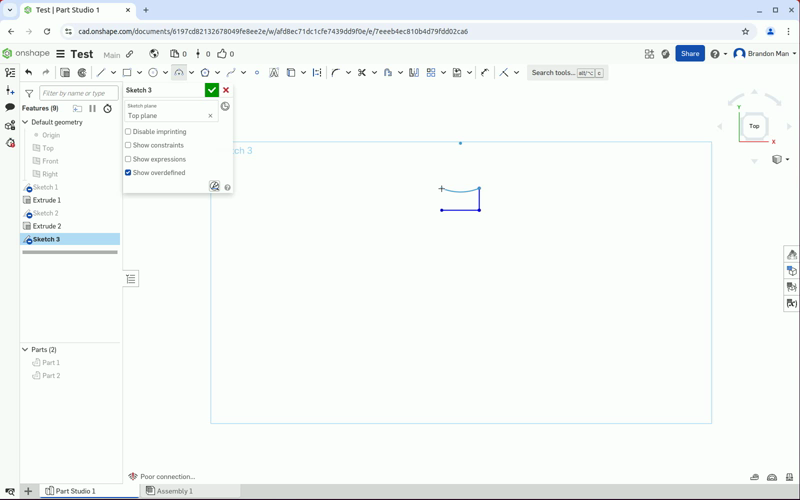
mouse_move(460, 169)
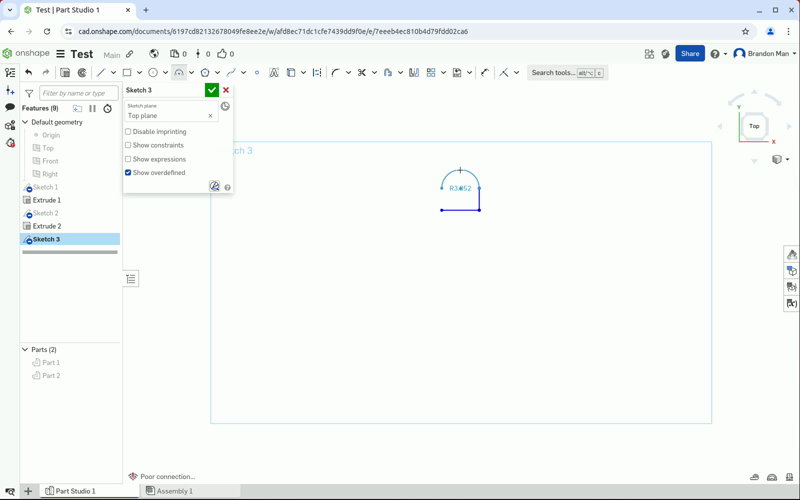
click(460, 169)
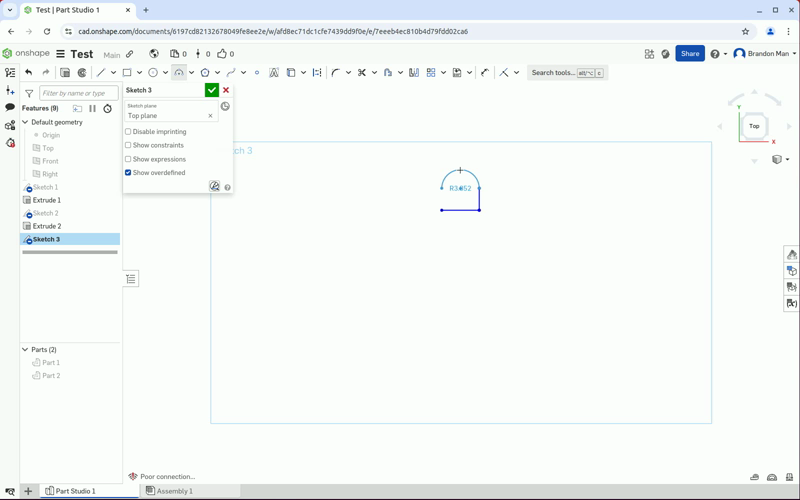
key_up(shift)
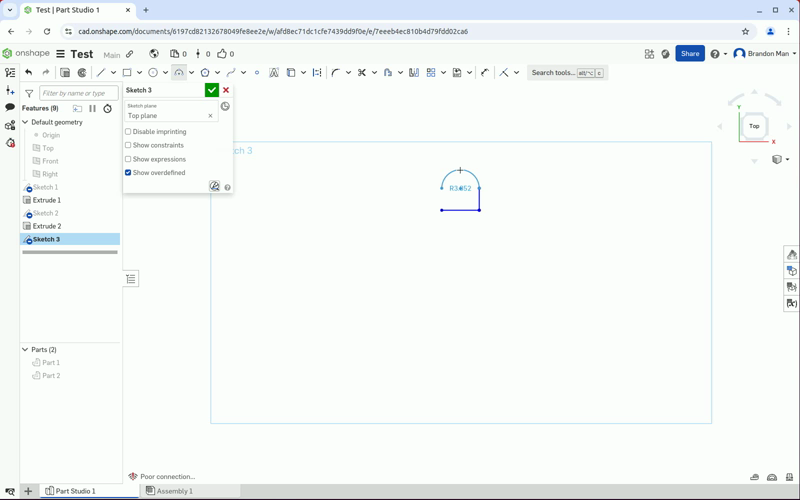
key(esc)
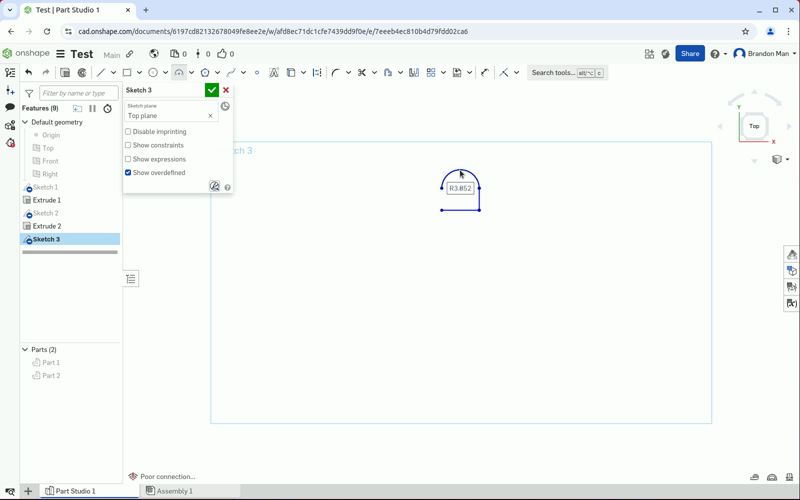
key(l)
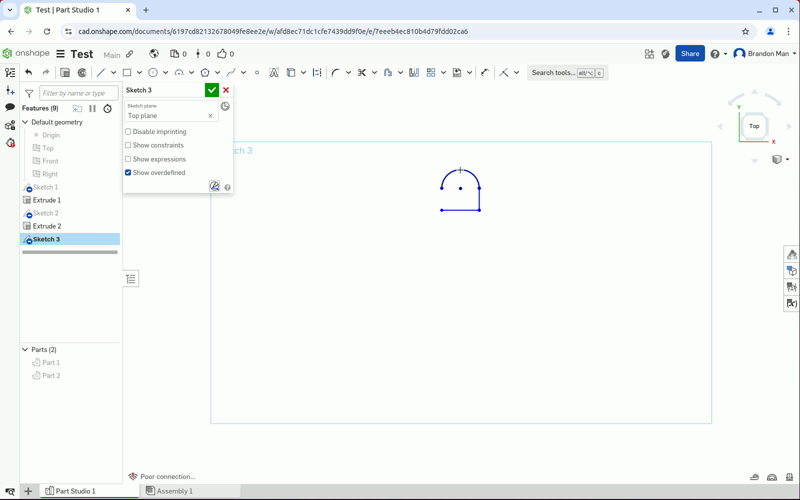
mouse_move(441, 188)
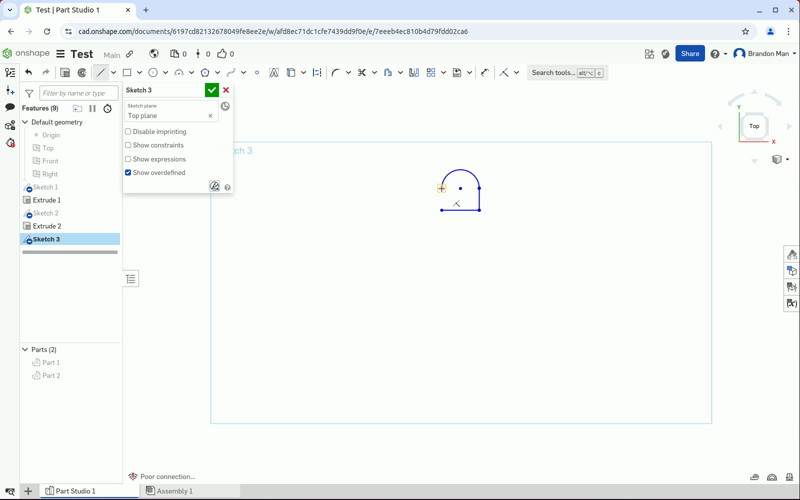
click(441, 188)
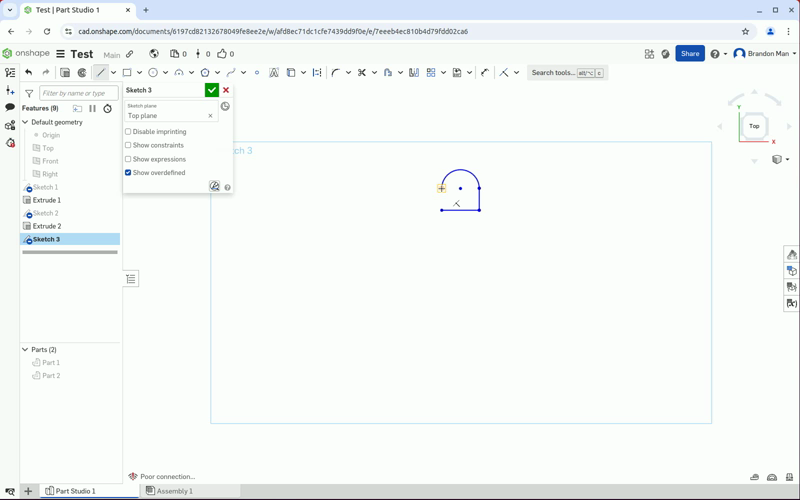
mouse_move(471, 188)
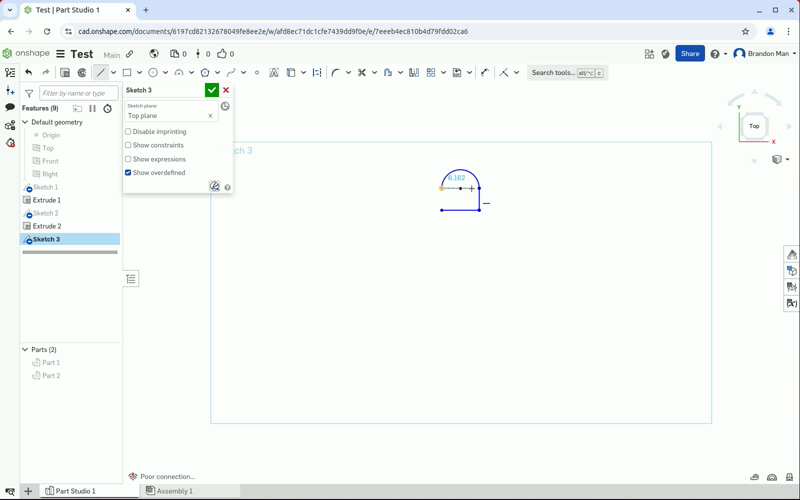
key_down(shift)
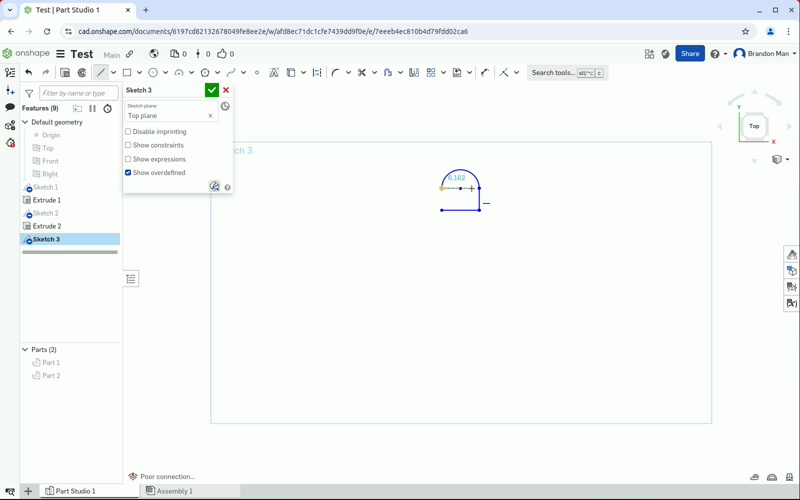
mouse_move(441, 210)
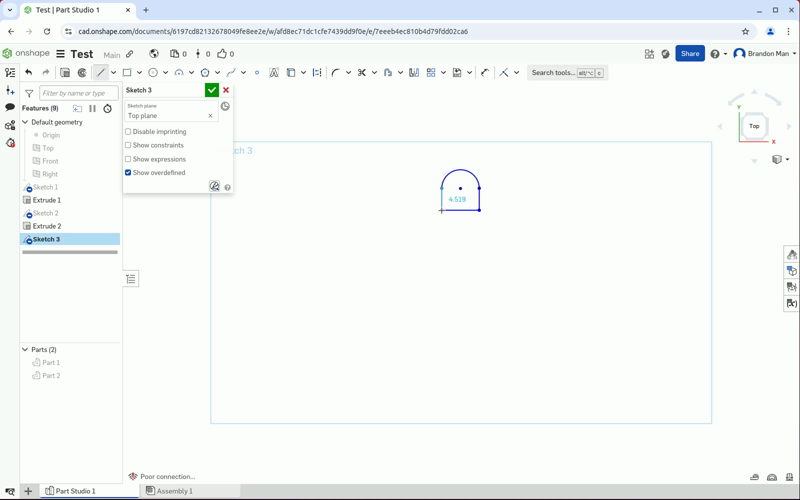
key_up(shift)
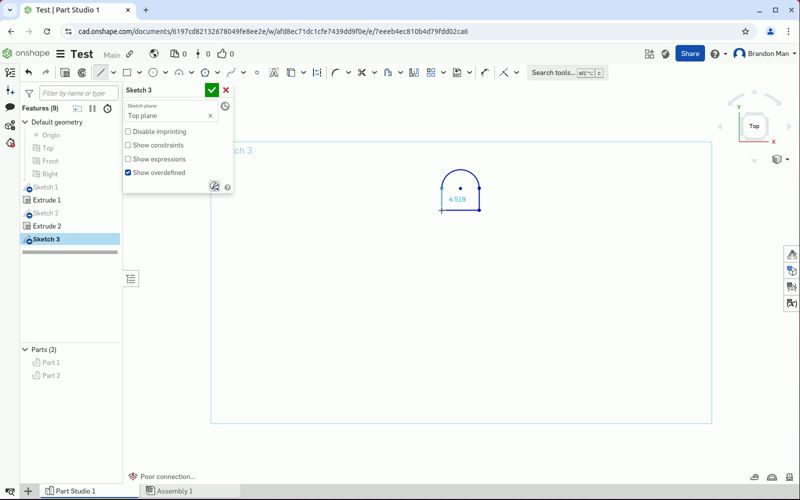
click(441, 210)
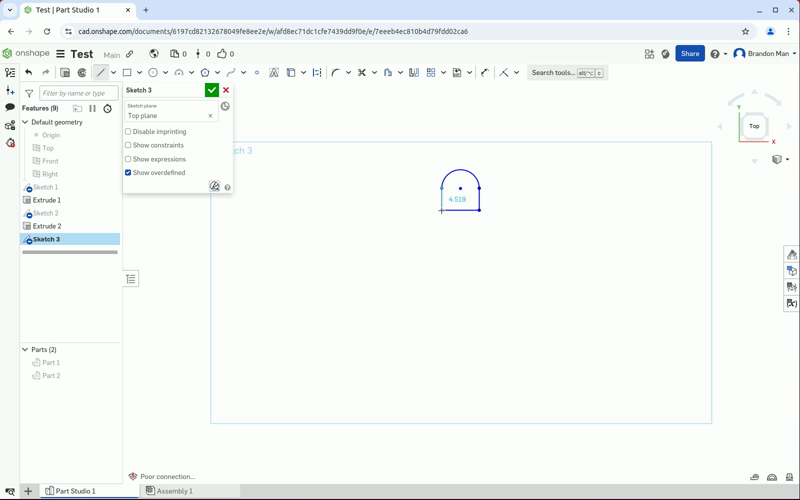
key(esc)
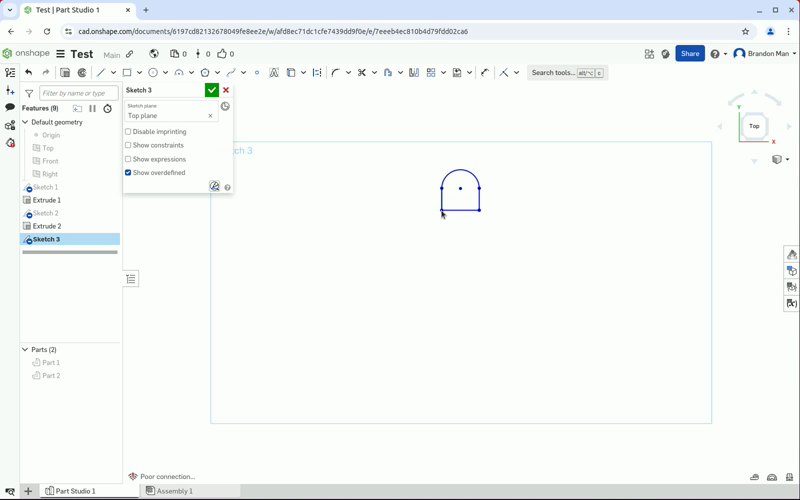
key(c)
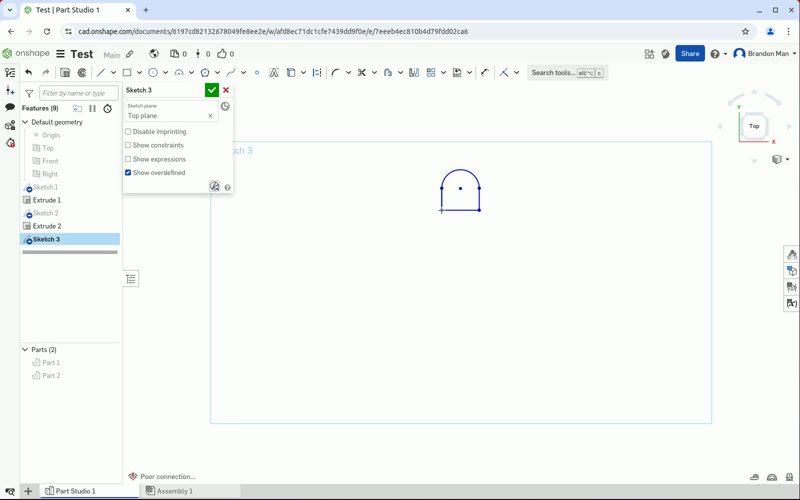
key_down(shift)
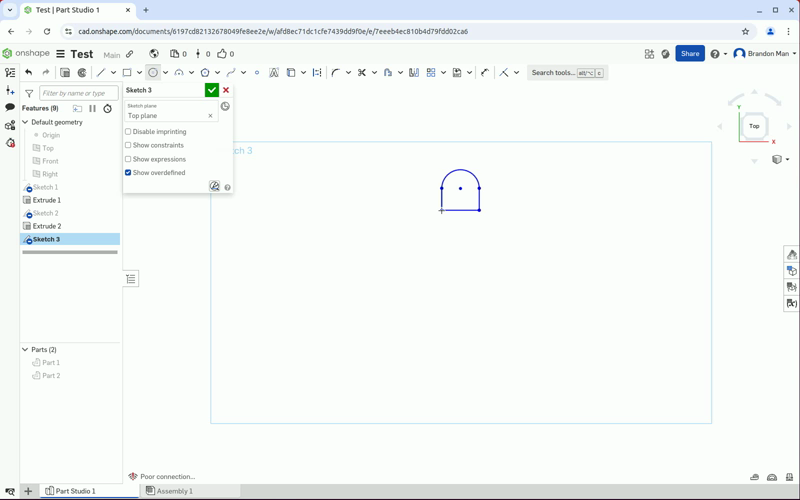
mouse_move(460, 188)
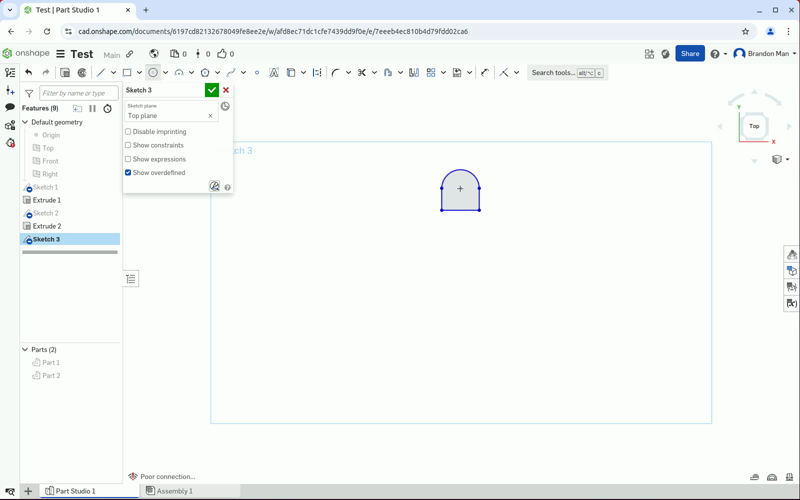
click(460, 188)
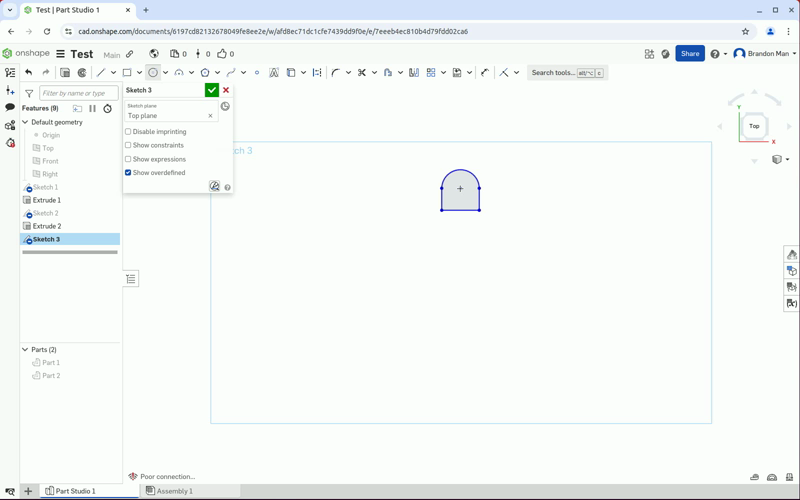
key_up(shift)
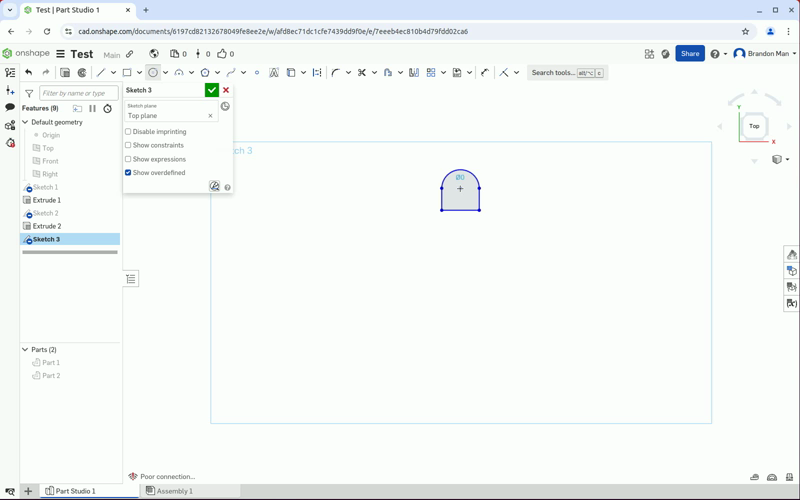
mouse_move(468, 188)
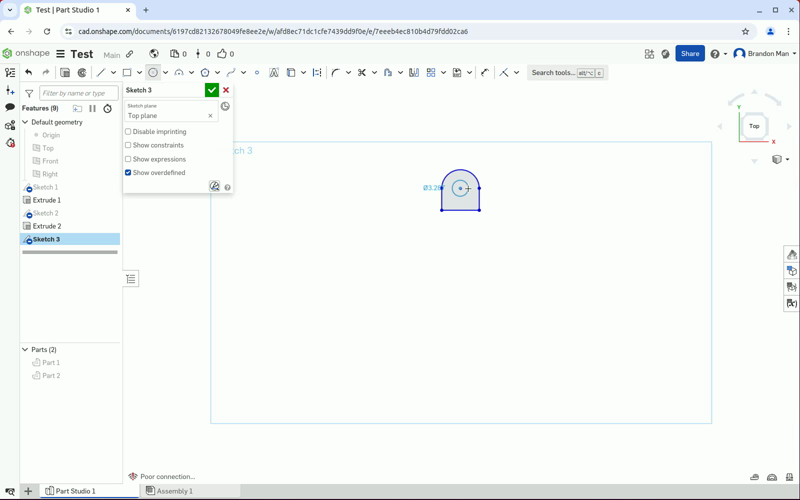
click(468, 188)
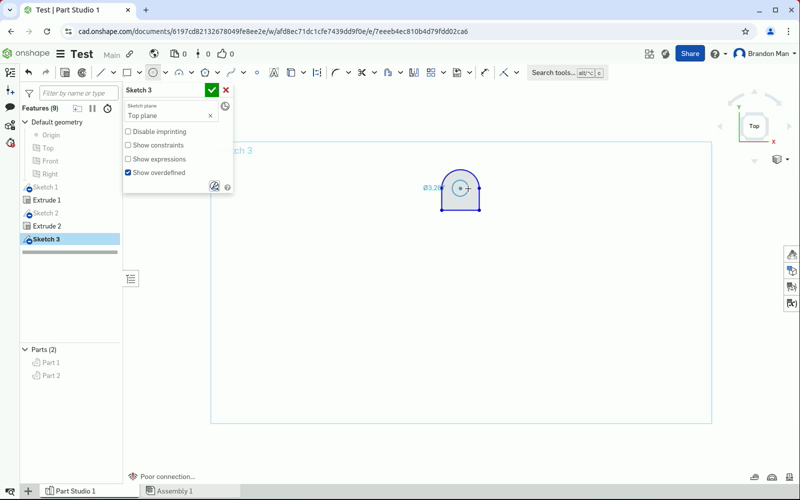
key(esc)
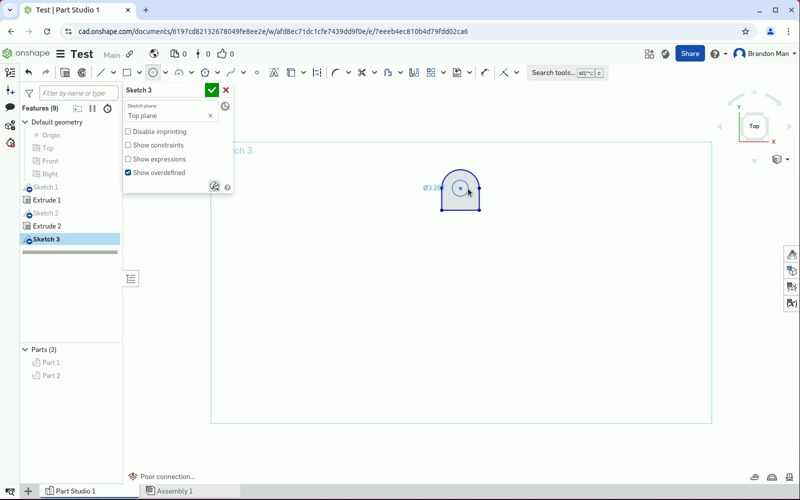
mouse_move(458, 201)
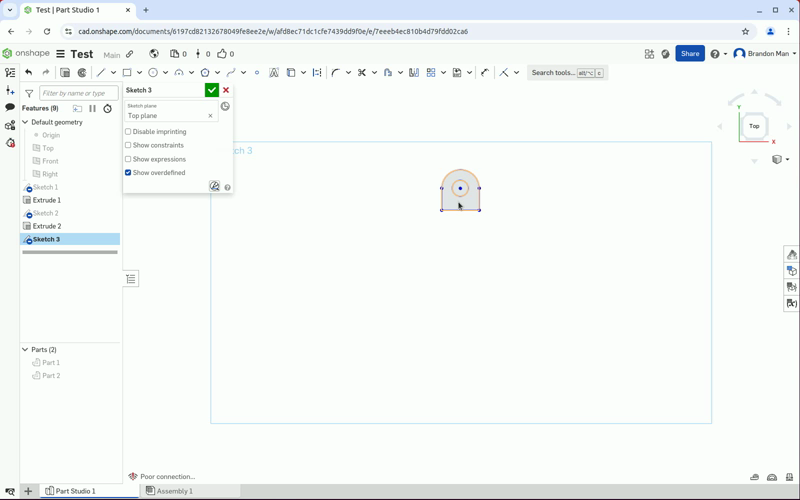
scroll(6)
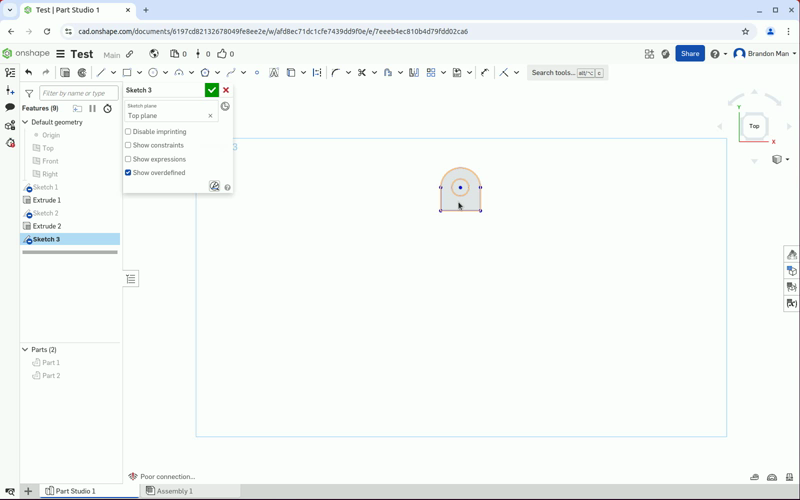
scroll(6)
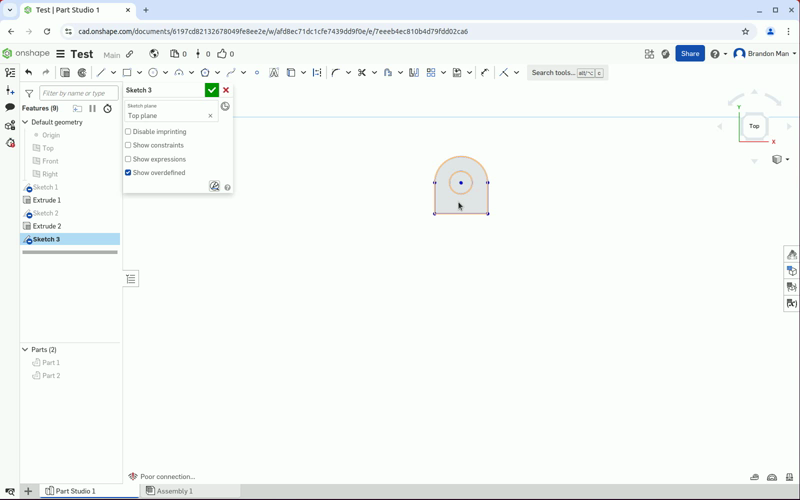
scroll(6)
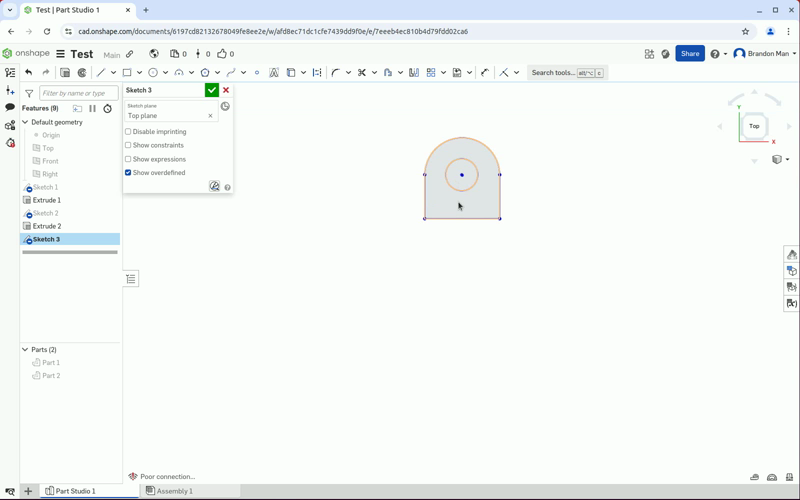
scroll(6)
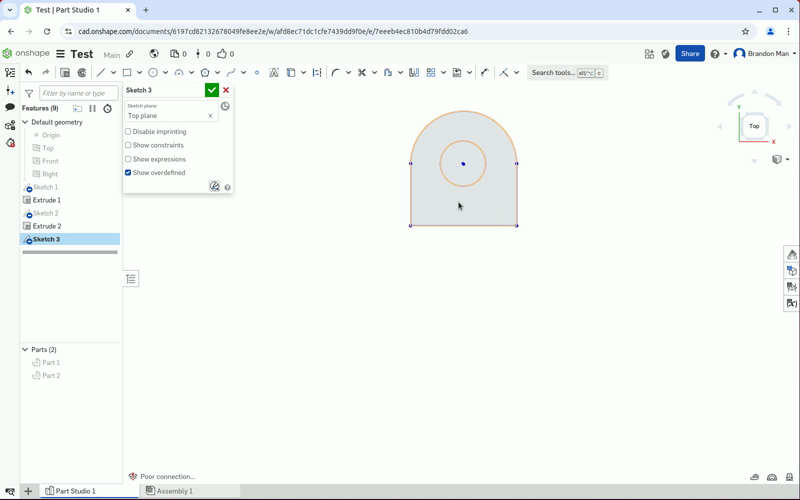
scroll(6)
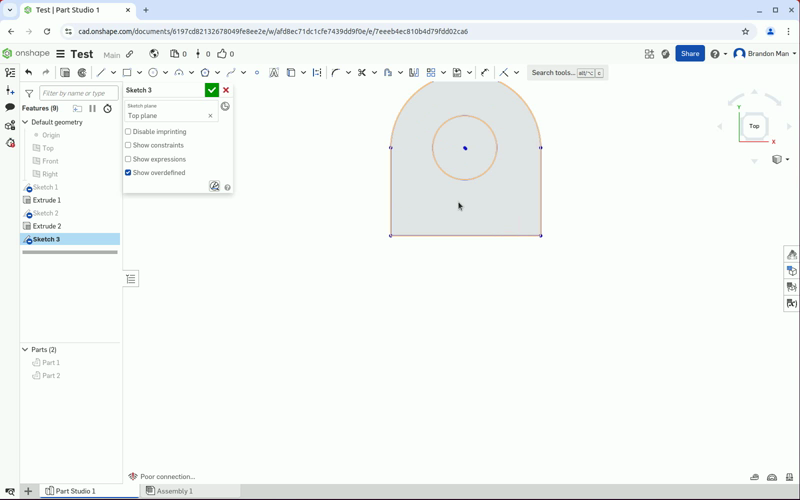
scroll(6)
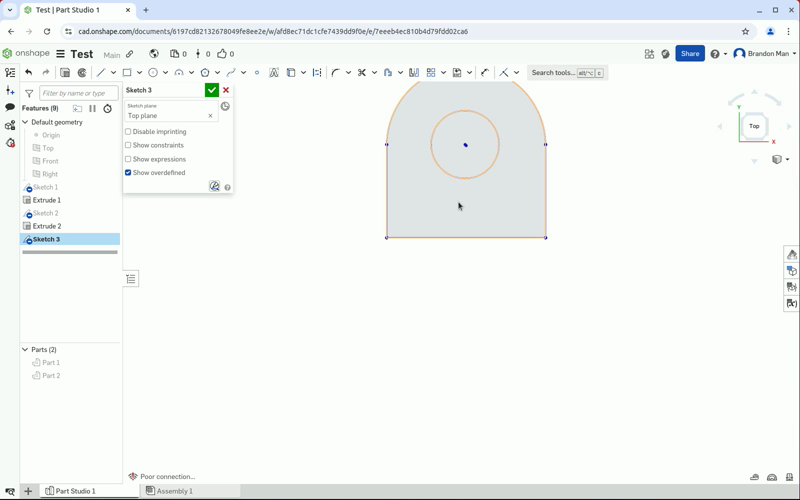
scroll(6)
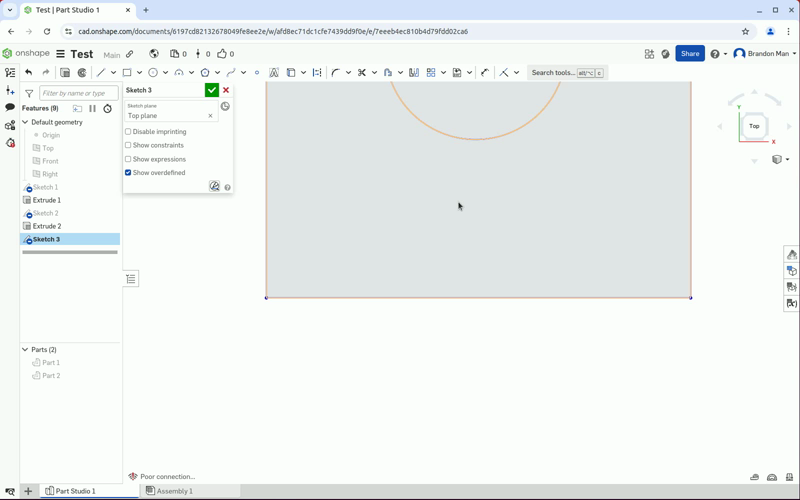
click(458, 201)
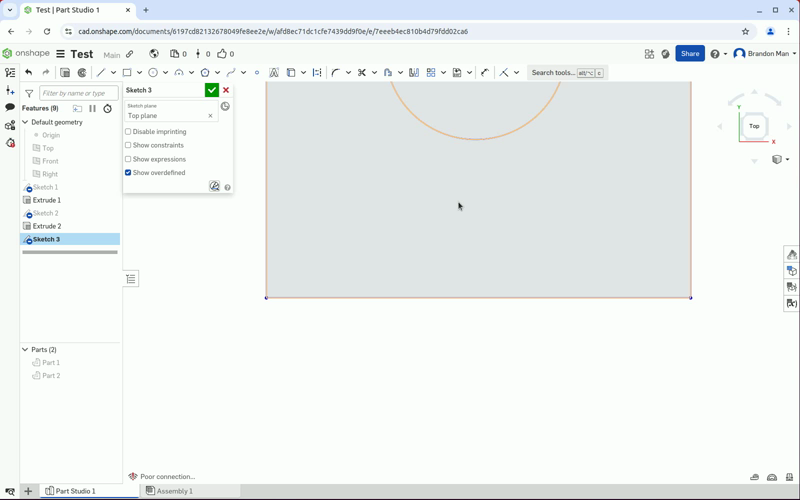
scroll(-6)
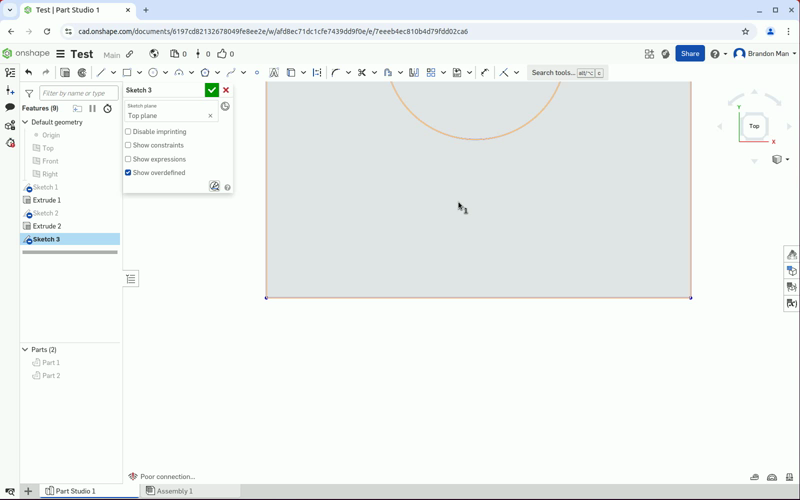
scroll(-6)
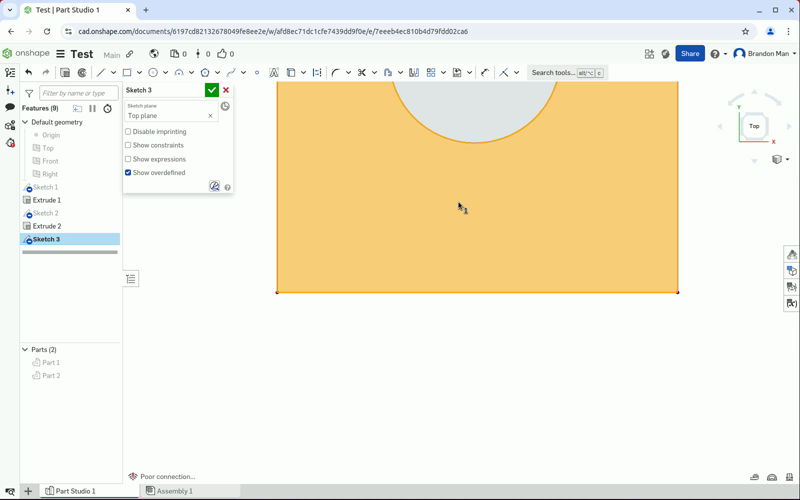
scroll(-6)
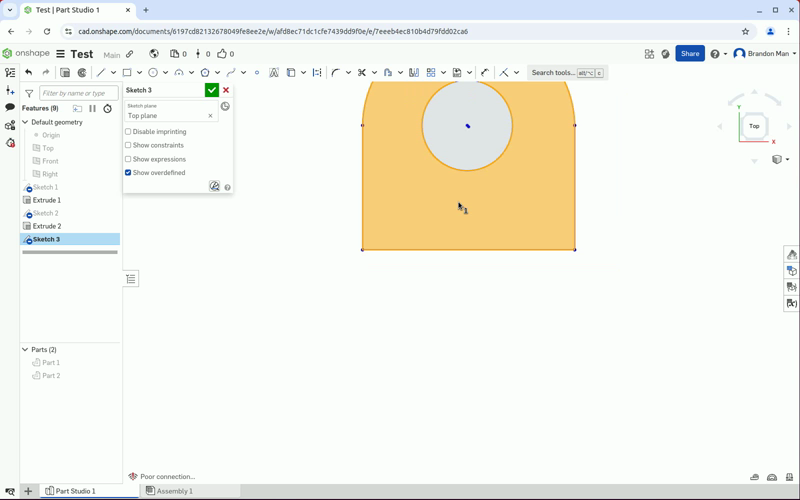
scroll(-6)
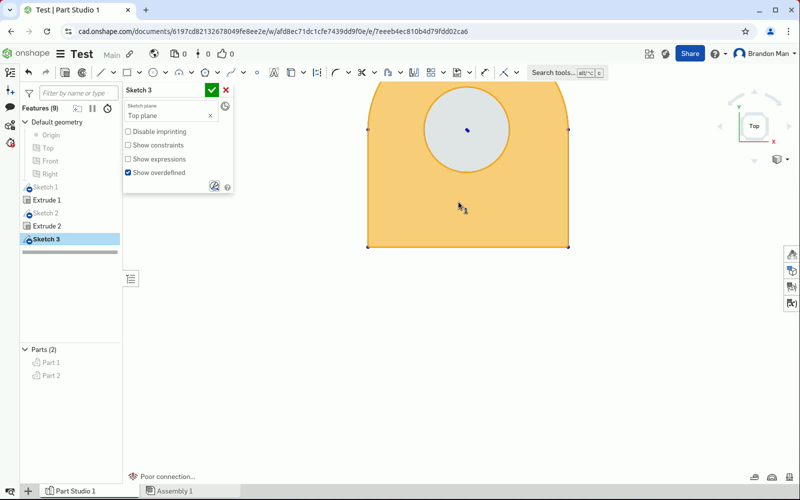
scroll(-6)
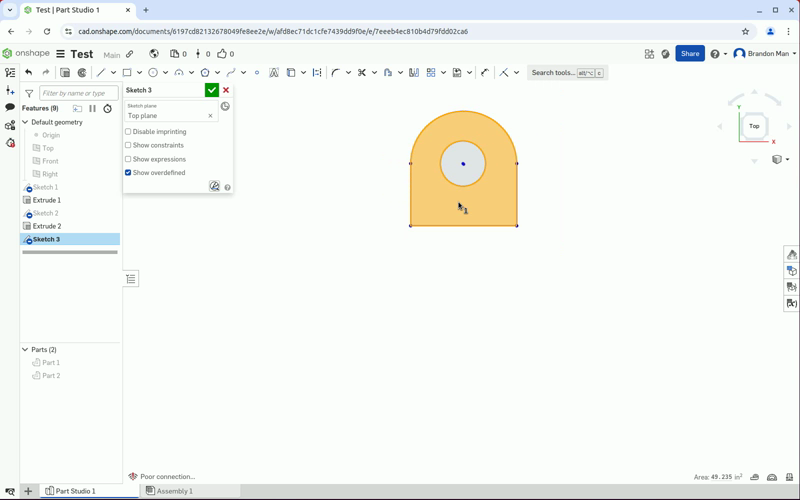
scroll(-6)
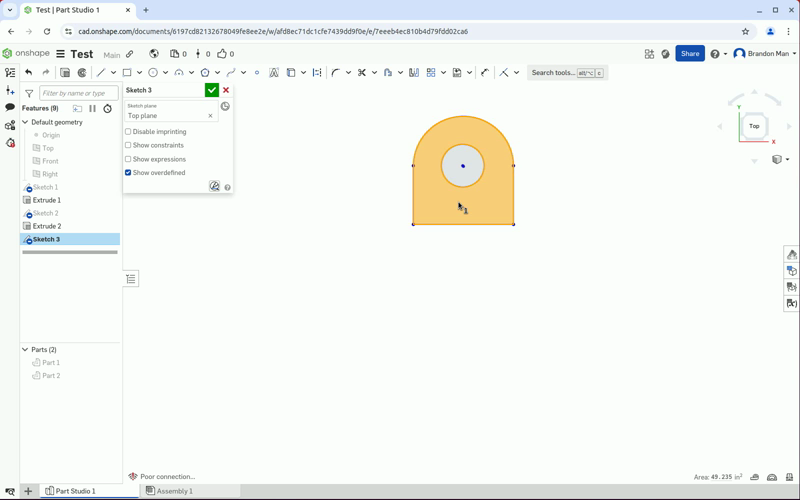
scroll(-6)
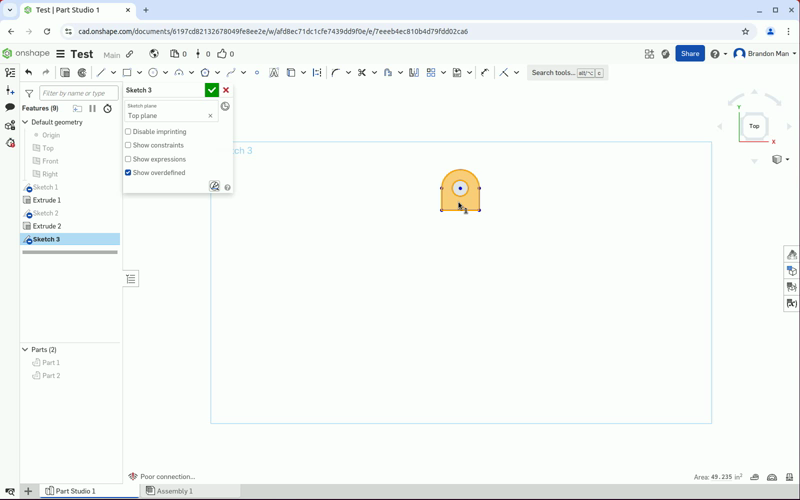
mouse_move(73, 352)
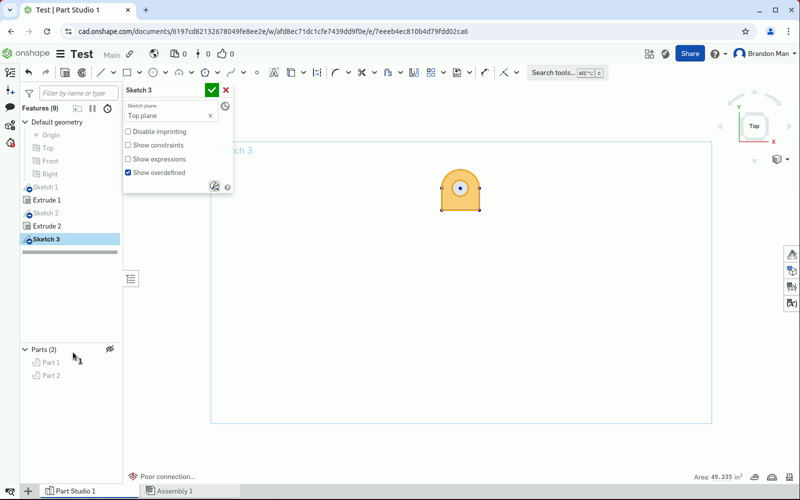
key(shift+y)
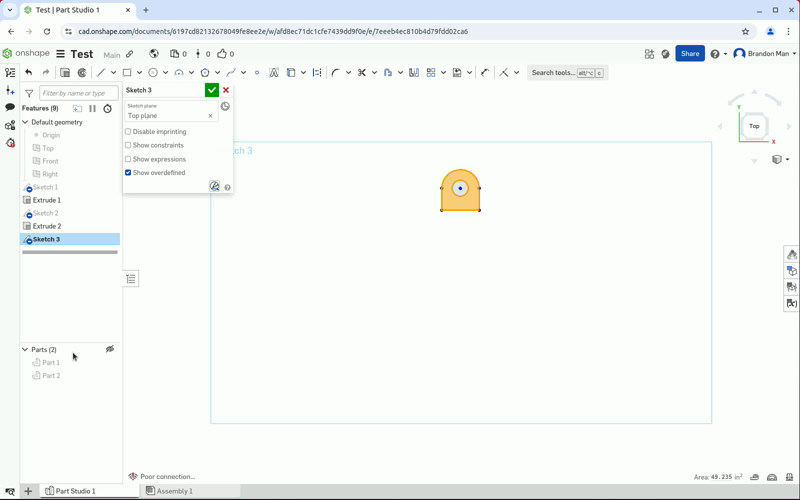
key(shift+e)
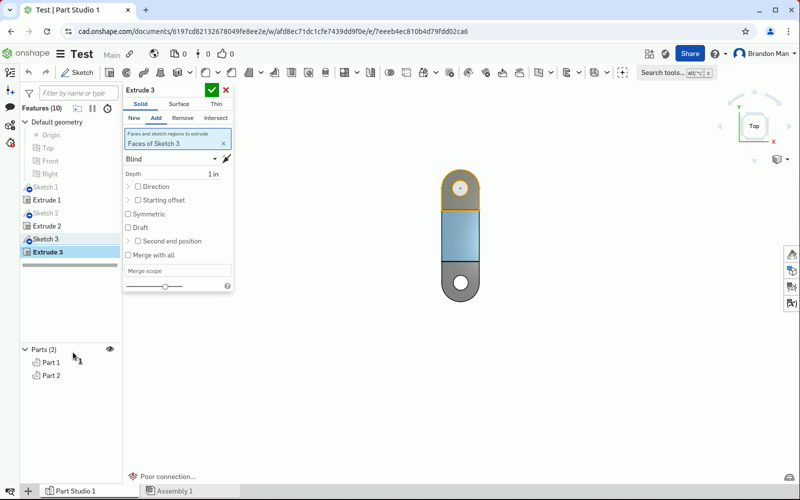
mouse_move(143, 106)
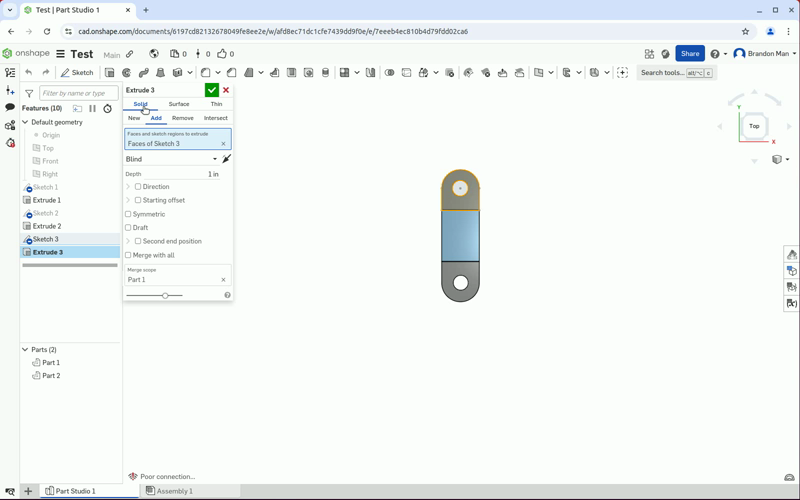
click(143, 106)
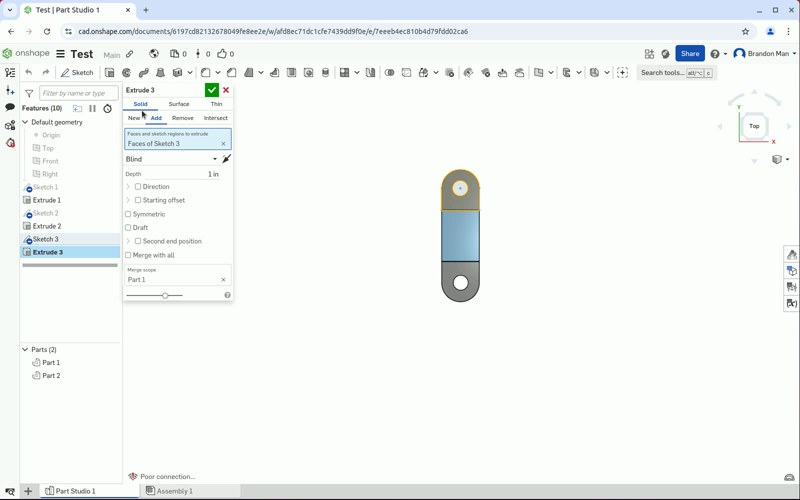
mouse_move(137, 120)
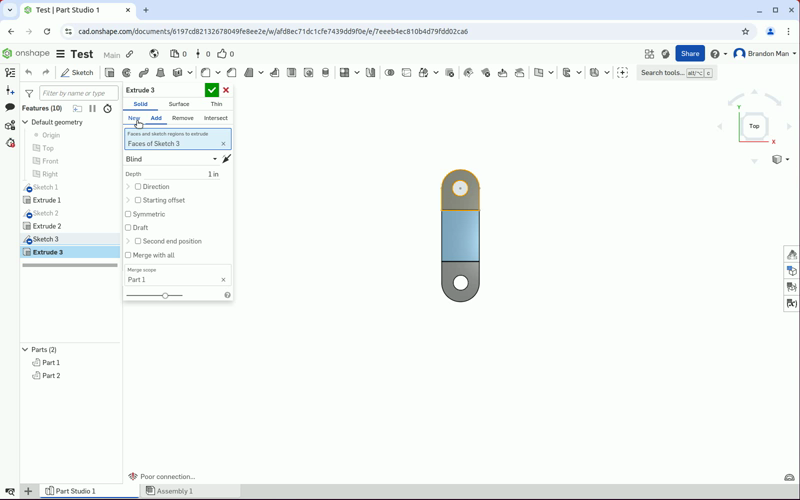
click(137, 120)
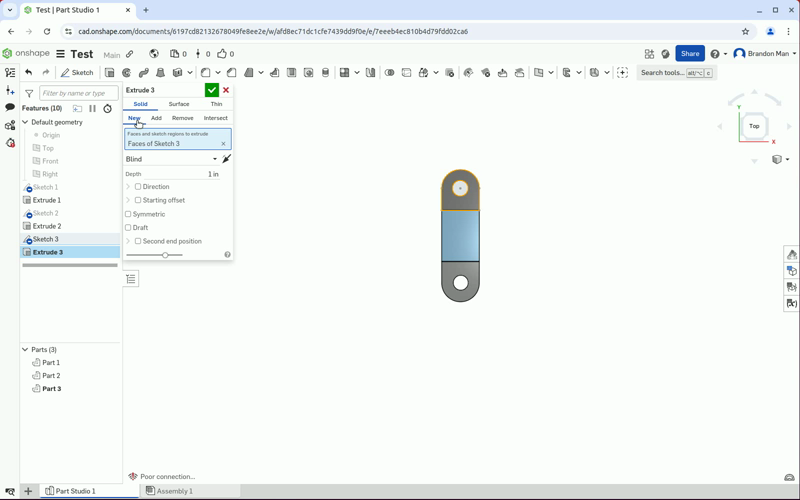
key(tab, 4)
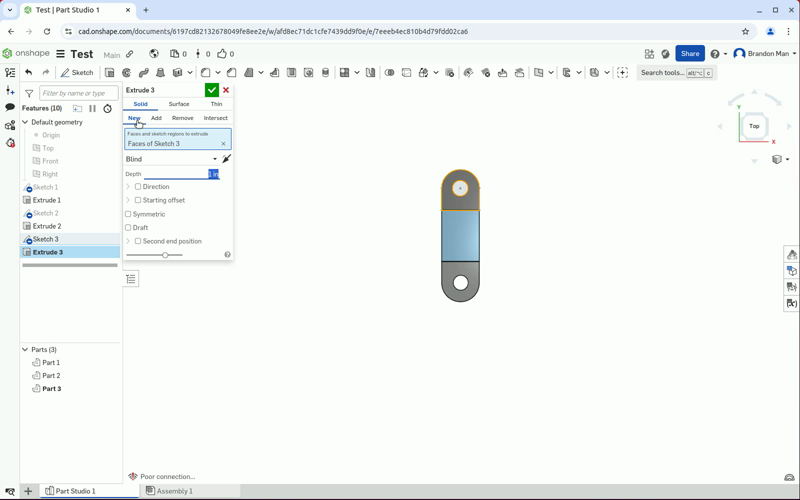
text(3.129)
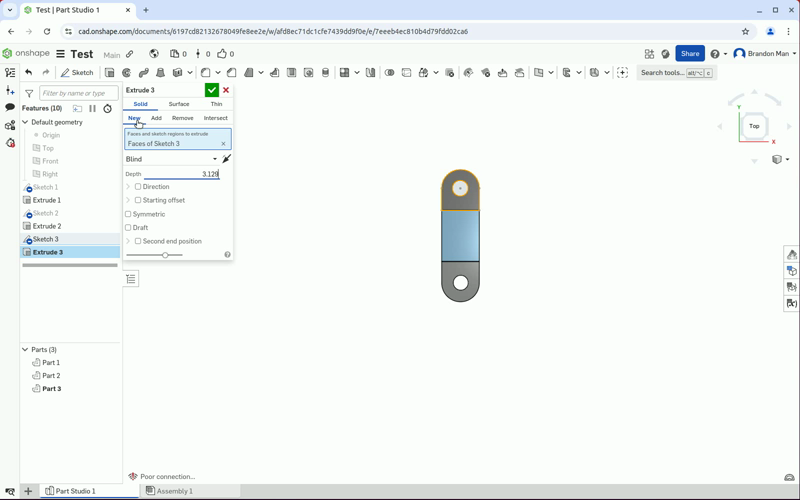
key(enter)
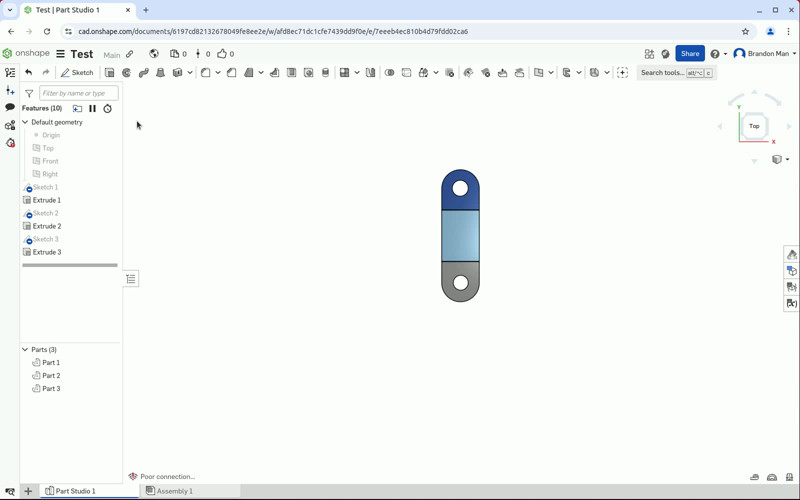
key(shift+h)
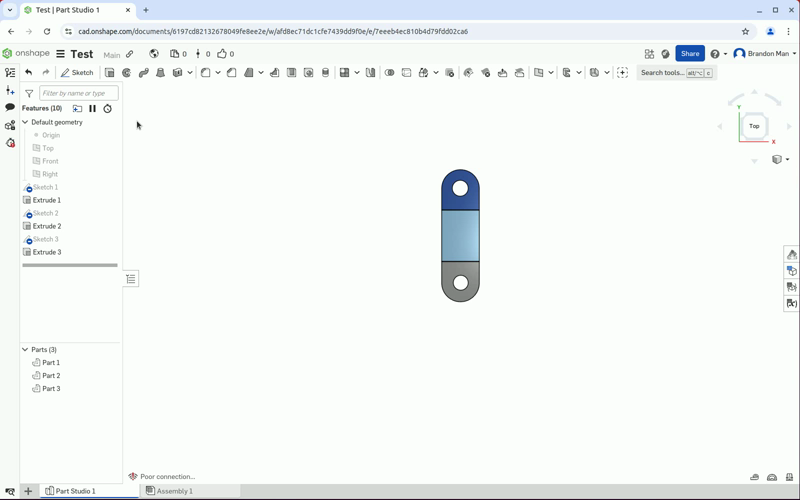
key(shift+h)
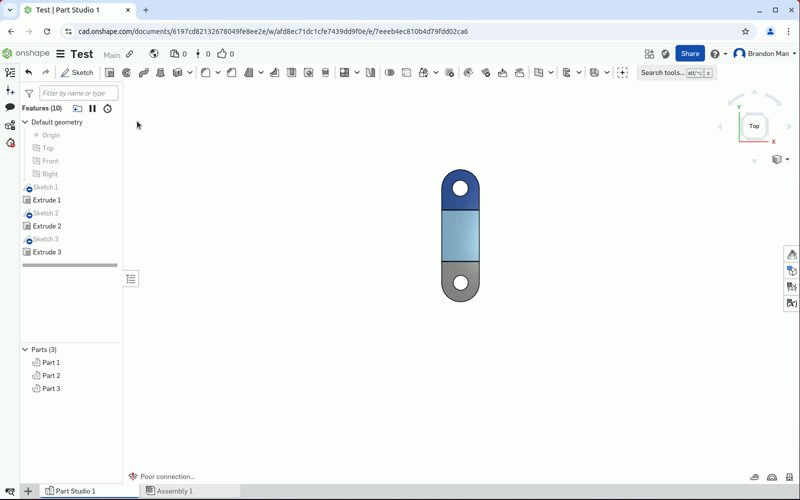
mouse_move(73, 189)
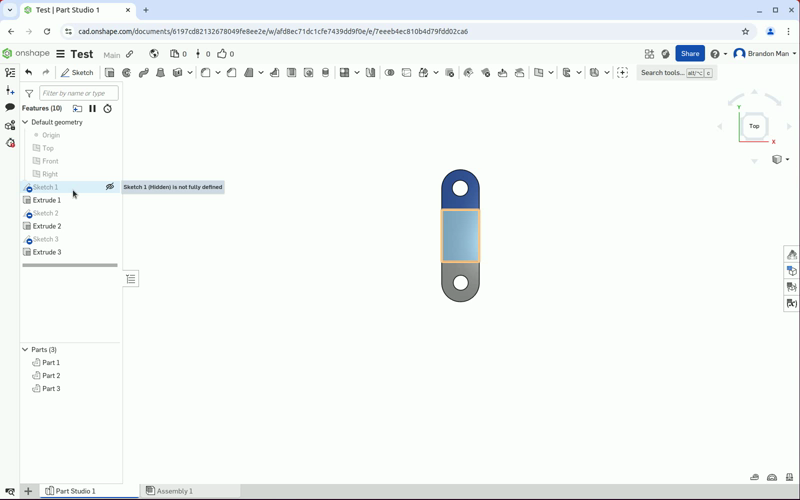
click(73, 189)
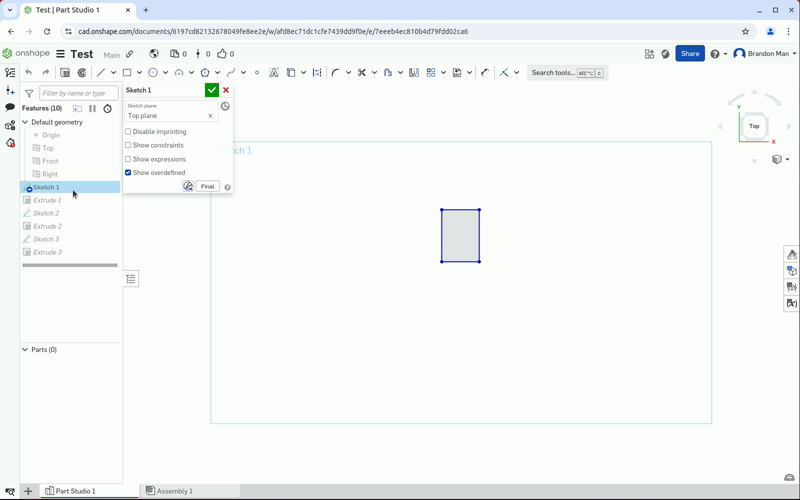
mouse_move(229, 92)
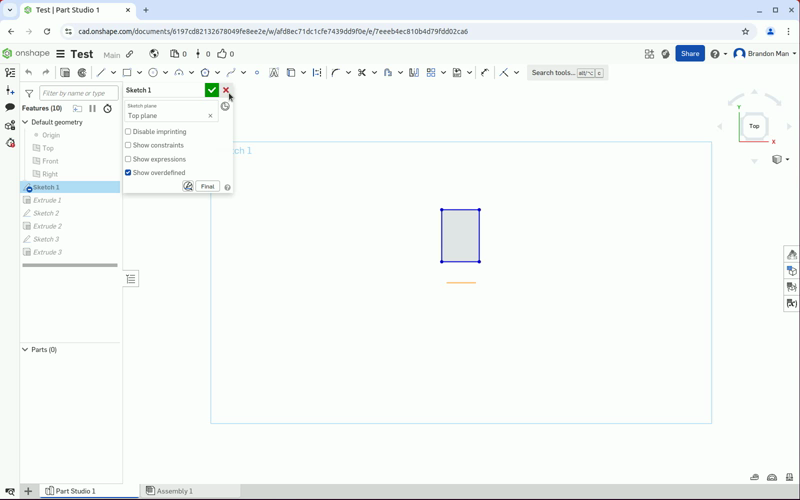
click(229, 92)
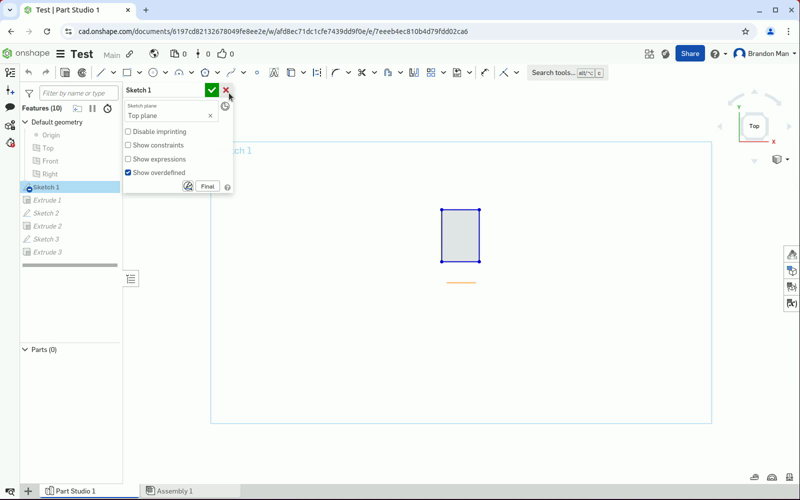
key(shift+s)
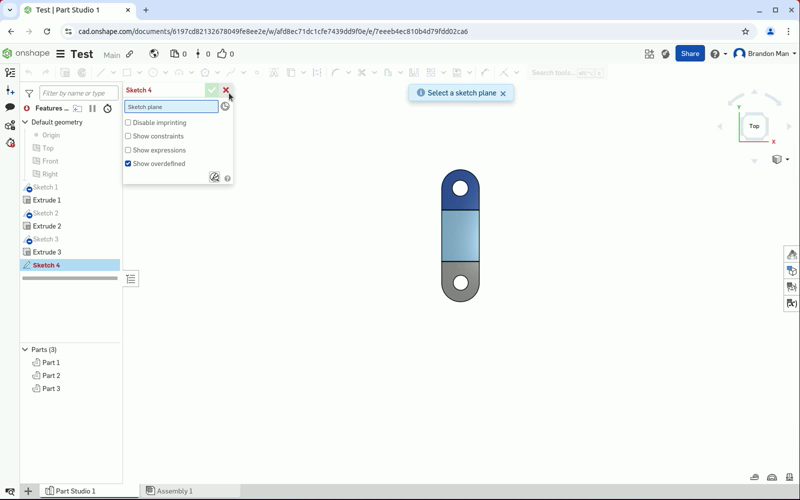
mouse_move(73, 150)
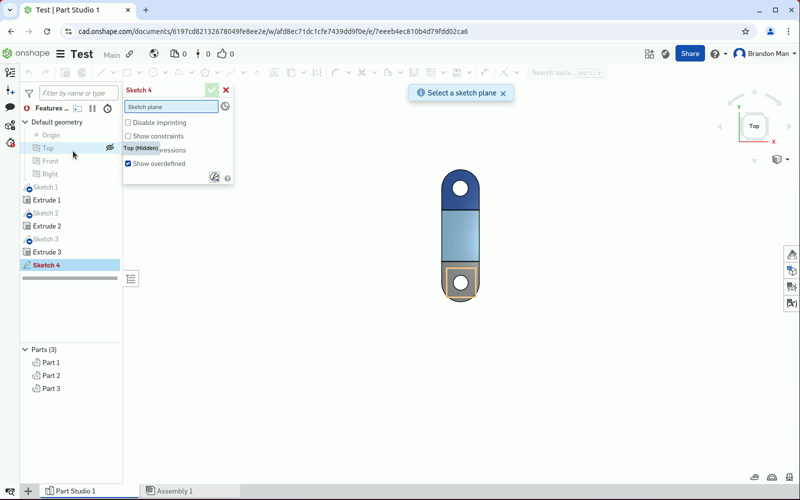
click(73, 150)
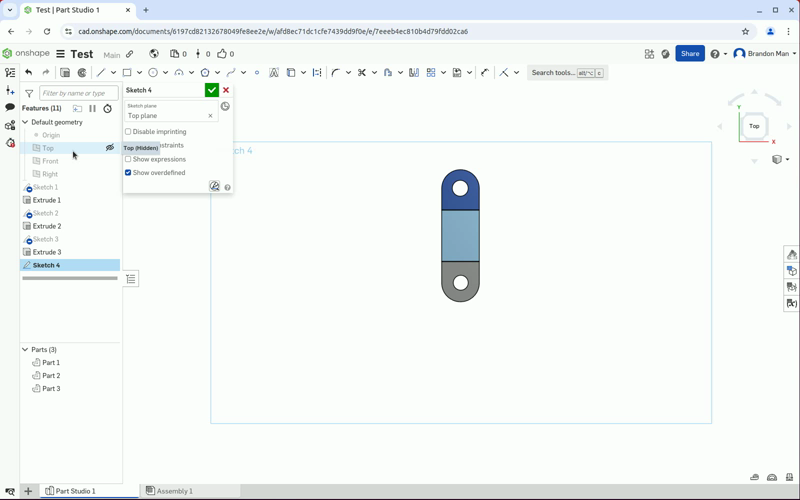
mouse_move(73, 352)
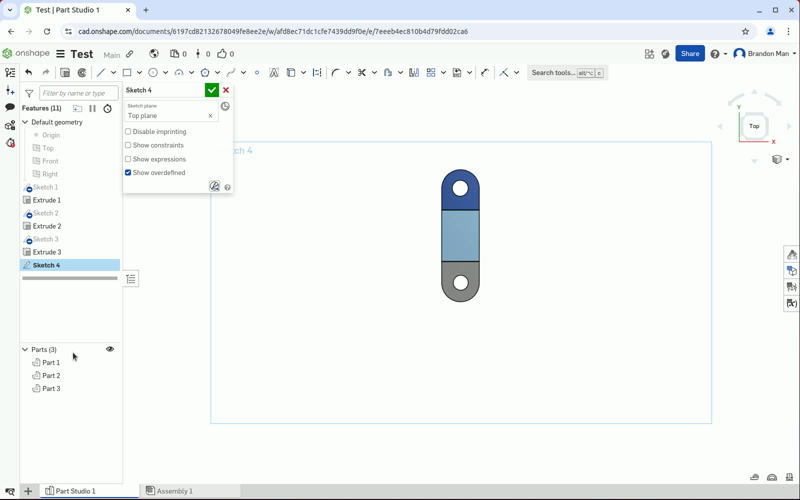
key(y)
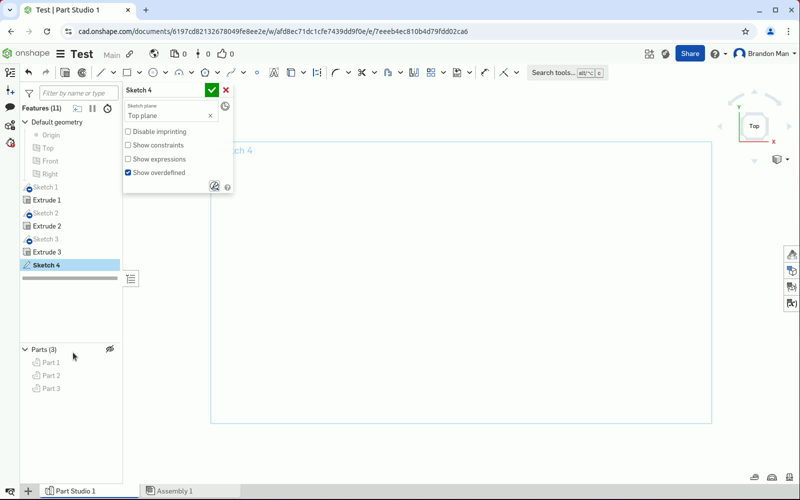
key(l)
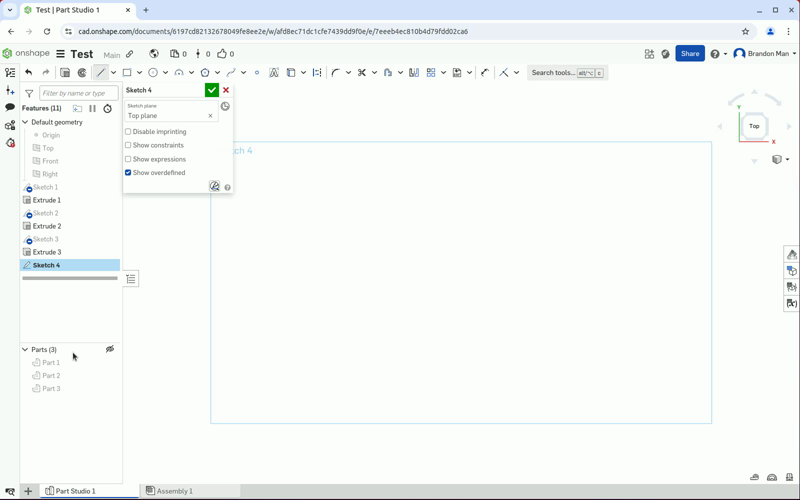
key_down(shift)
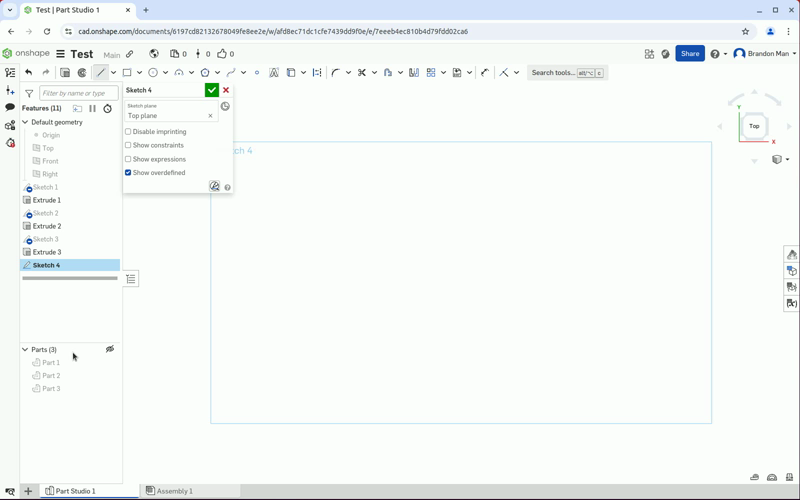
mouse_move(441, 261)
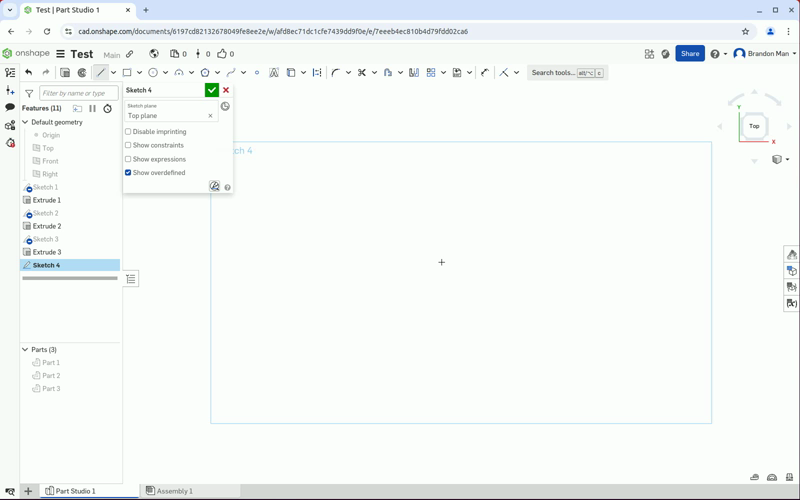
click(441, 261)
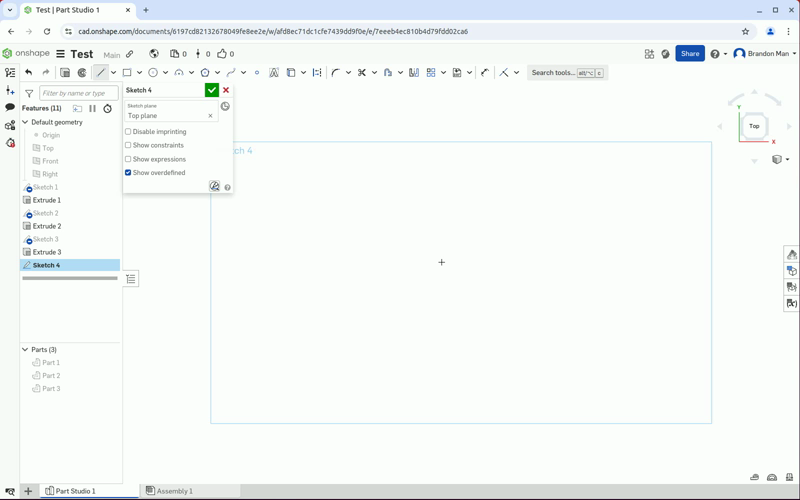
key_up(shift)
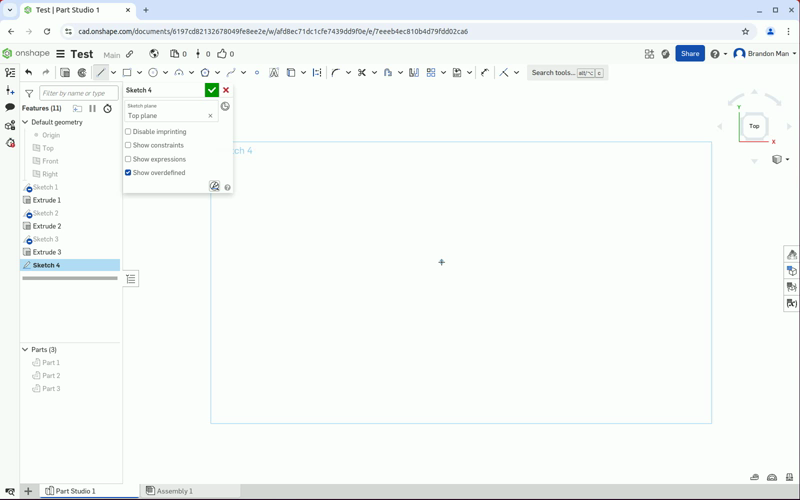
key_down(shift)
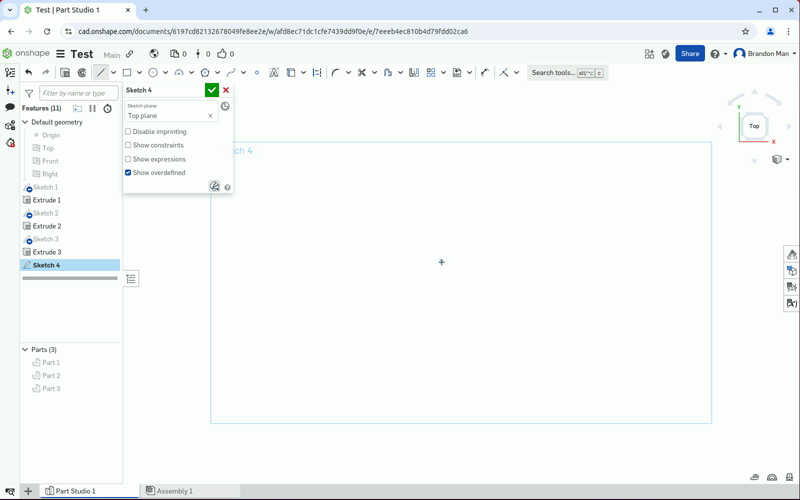
mouse_move(471, 261)
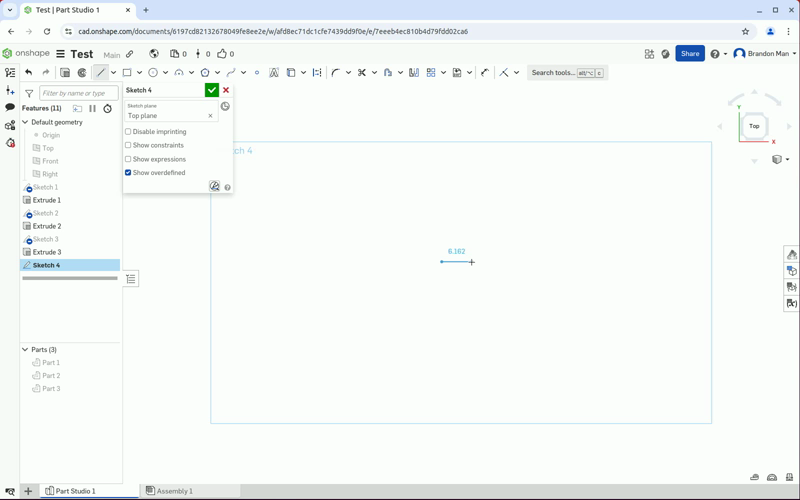
mouse_move(479, 261)
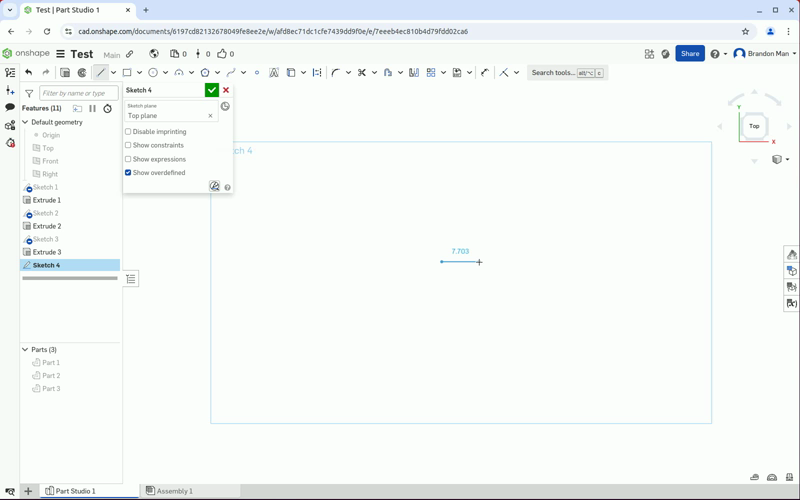
click(479, 261)
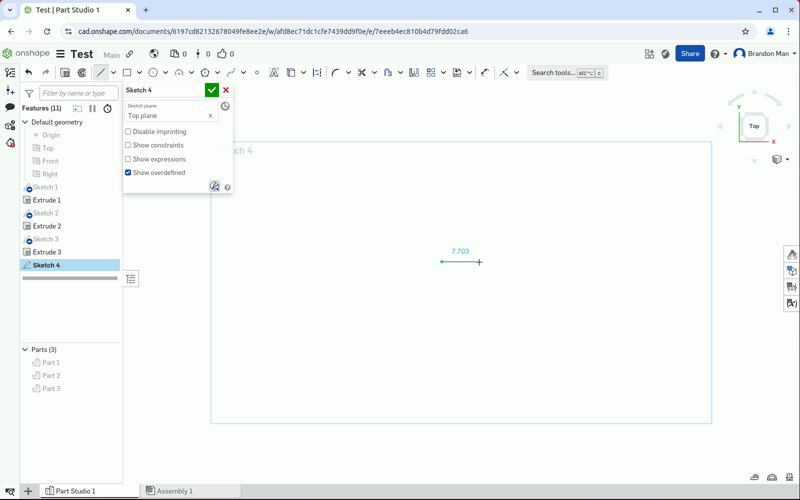
key_up(shift)
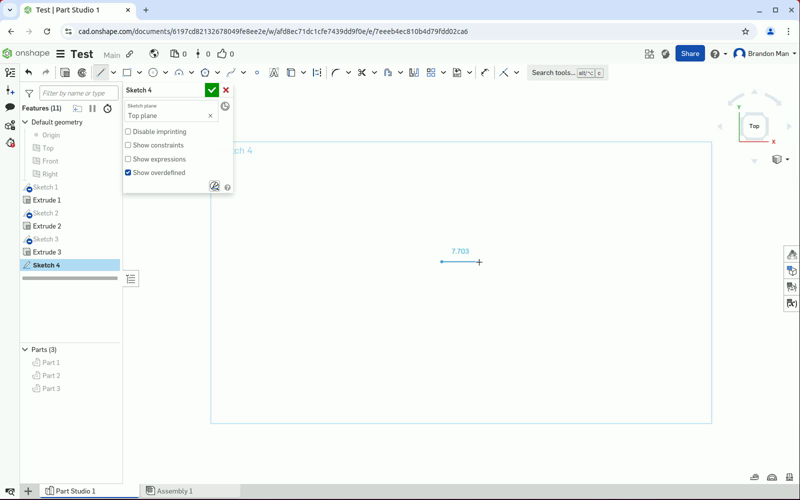
key_down(shift)
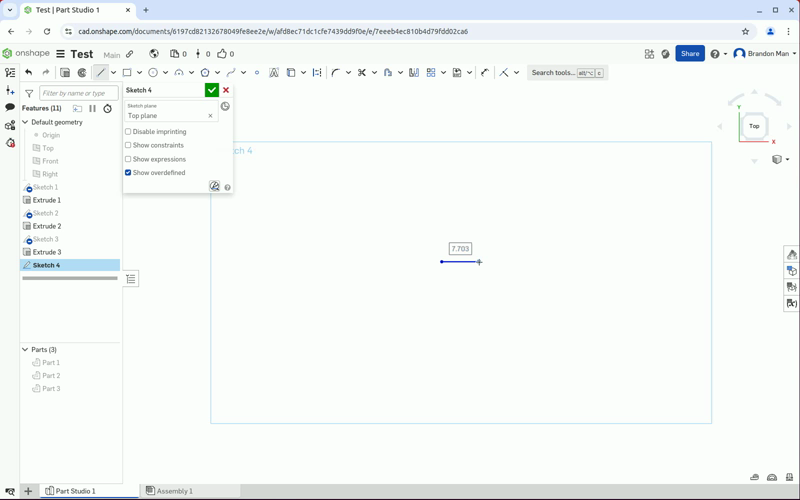
mouse_move(509, 261)
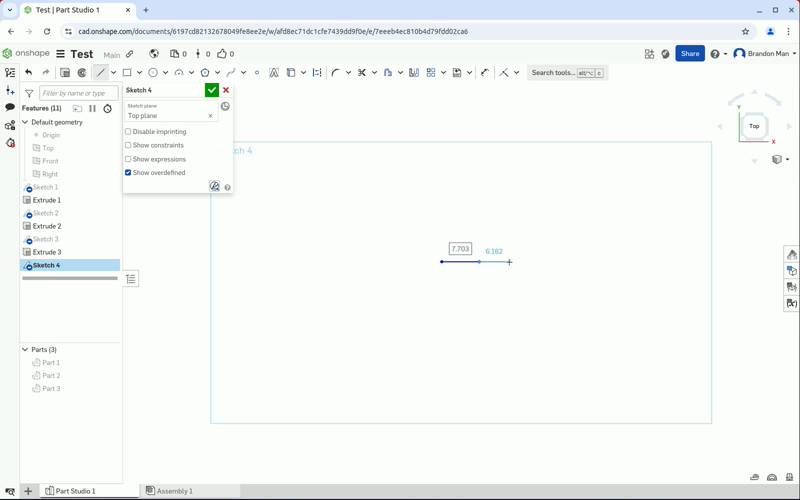
mouse_move(479, 209)
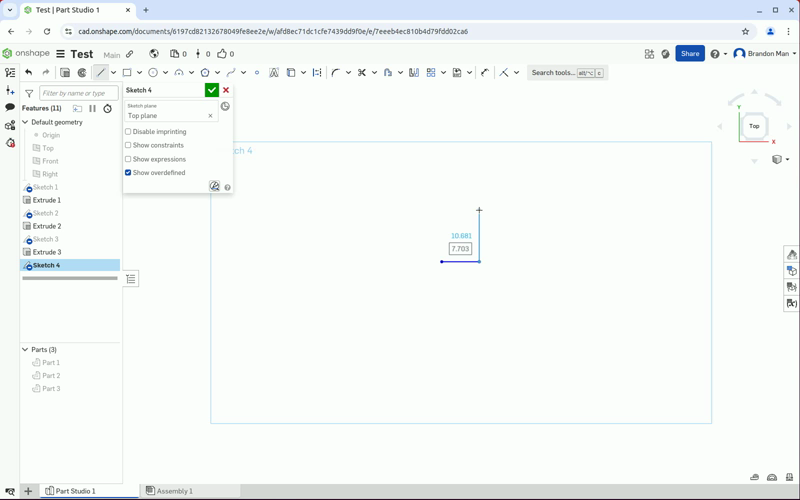
click(479, 209)
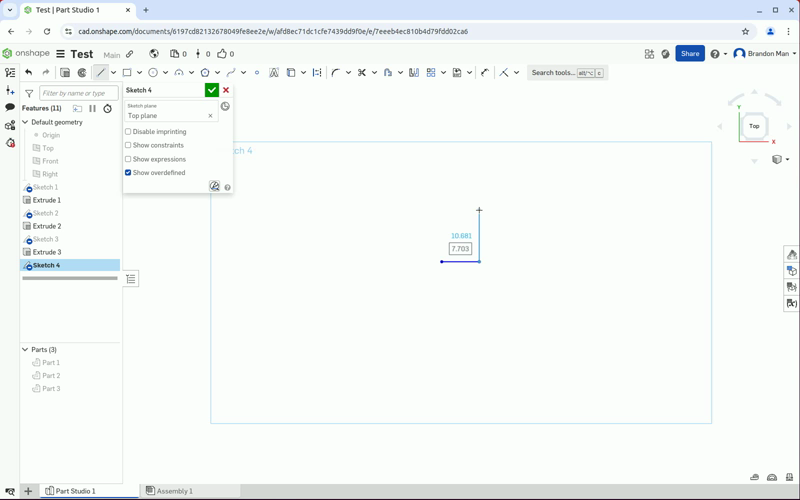
key_up(shift)
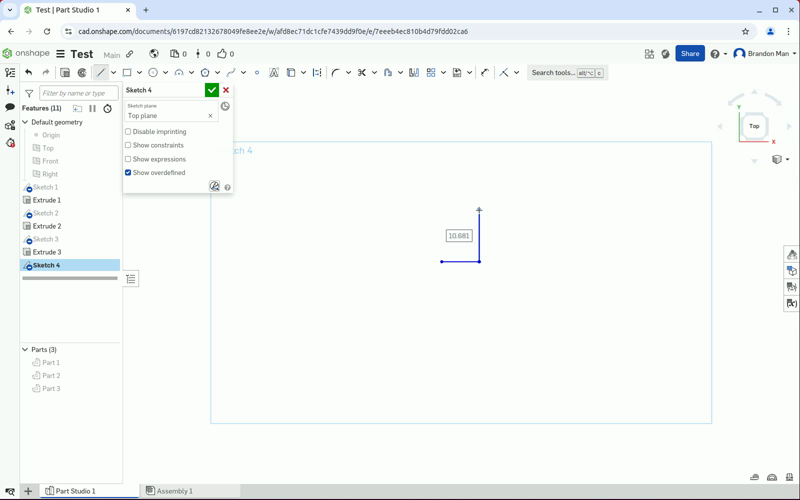
key_down(shift)
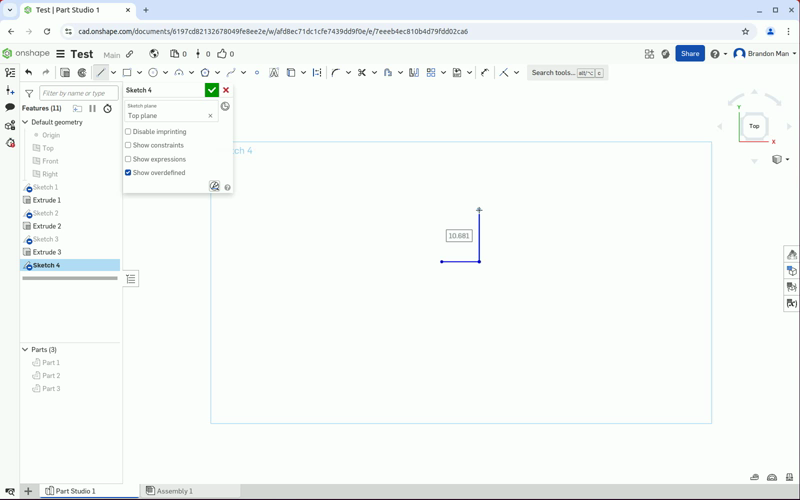
mouse_move(509, 209)
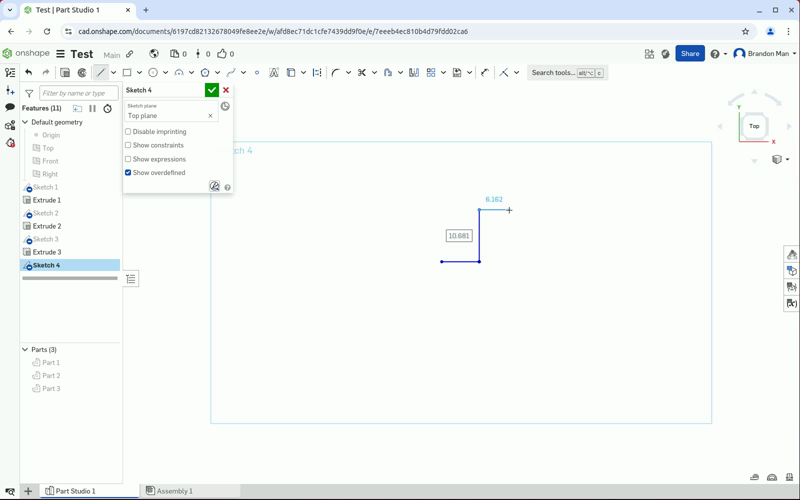
mouse_move(441, 209)
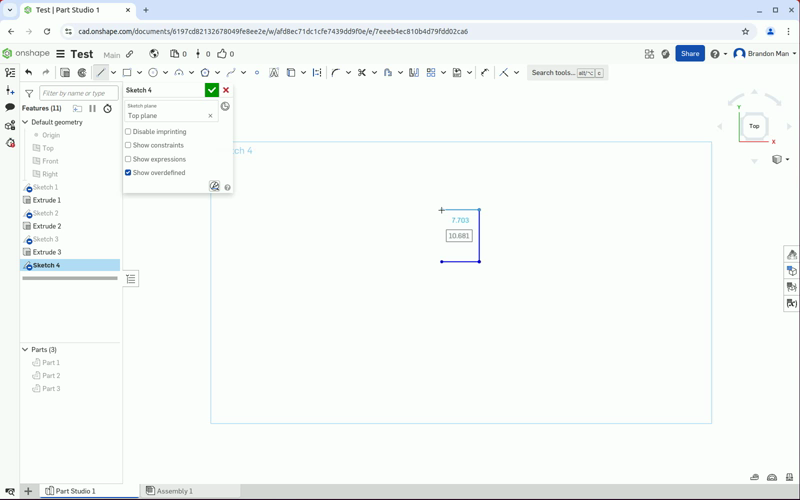
click(441, 209)
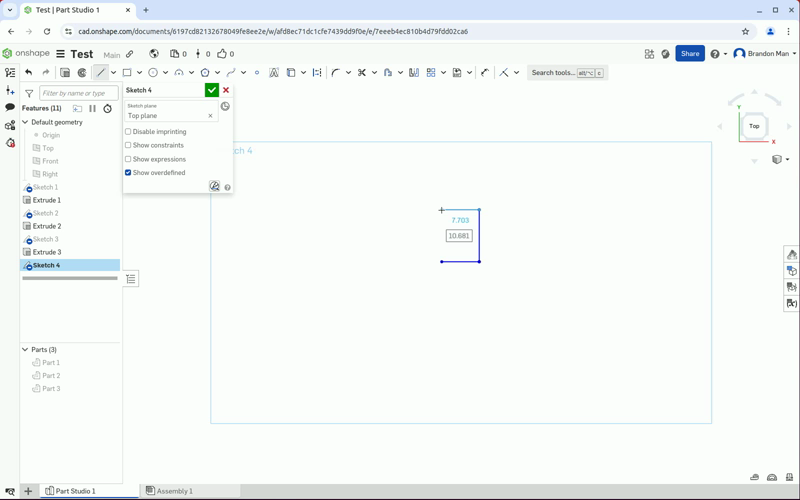
key_up(shift)
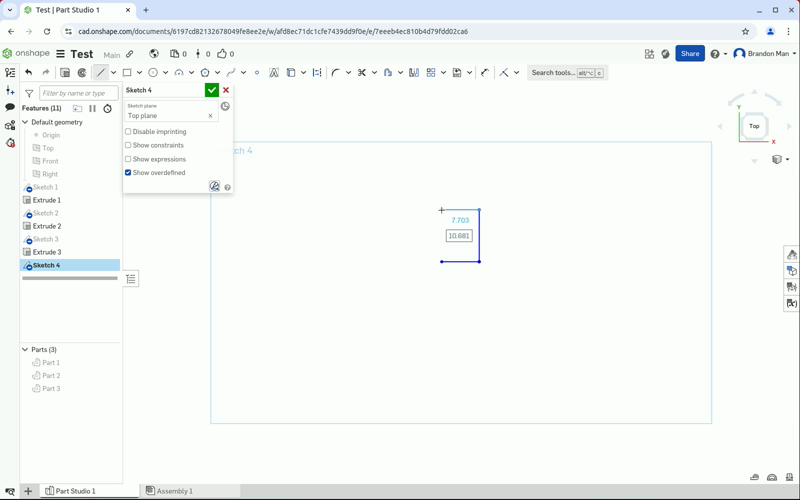
mouse_move(471, 209)
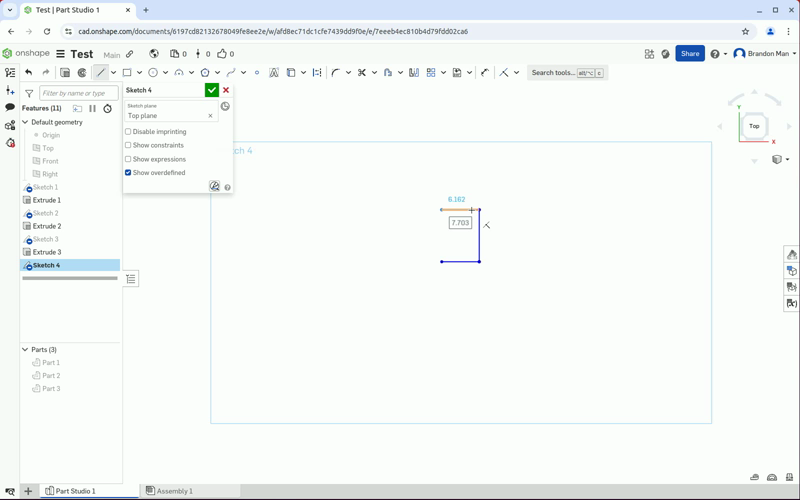
key_down(shift)
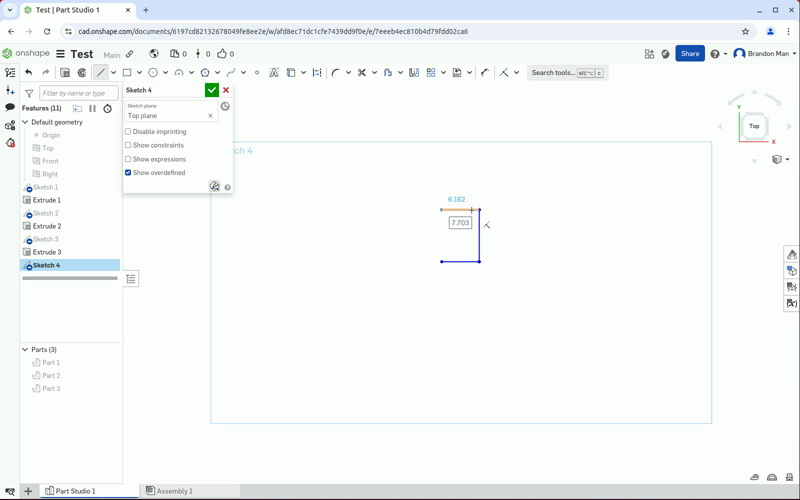
mouse_move(441, 261)
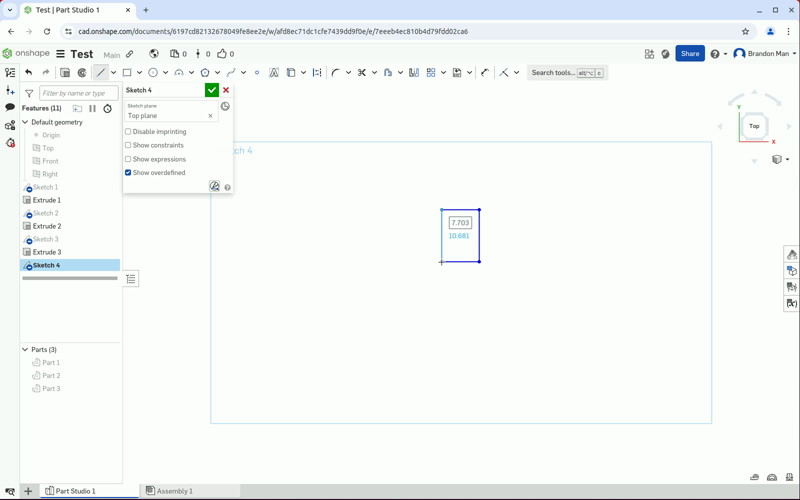
key_up(shift)
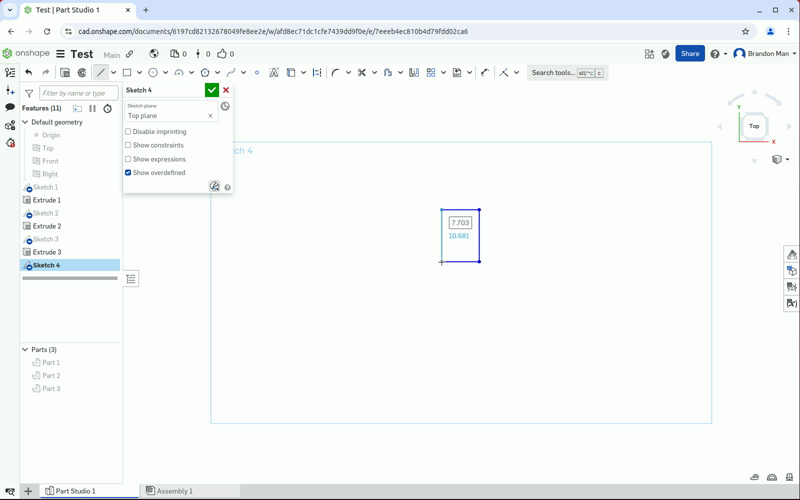
click(441, 261)
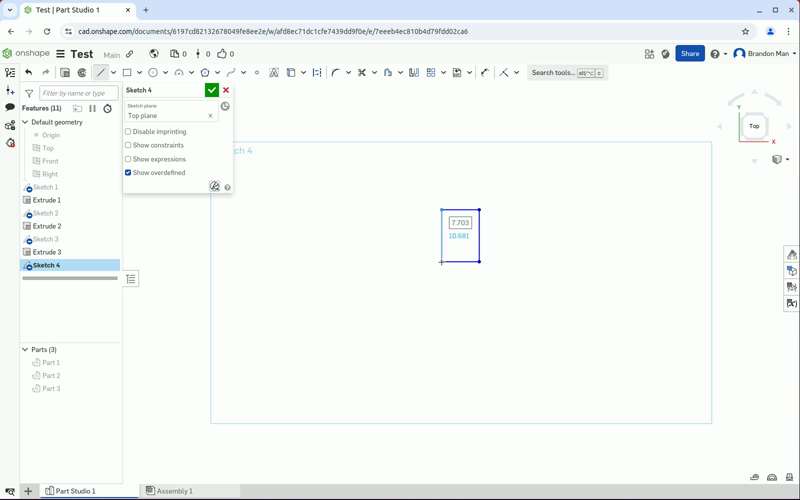
key(esc)
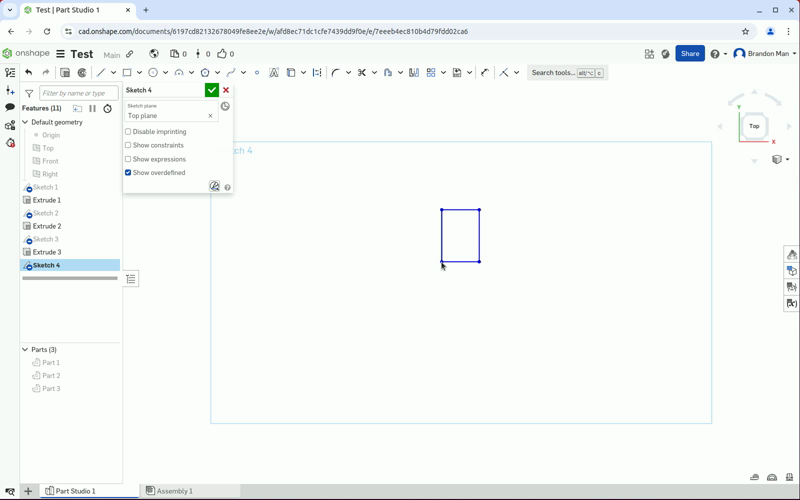
mouse_move(469, 214)
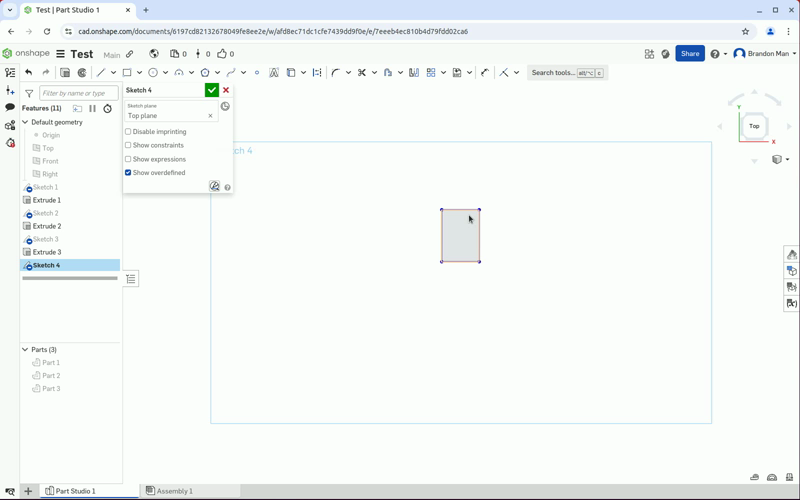
click(469, 214)
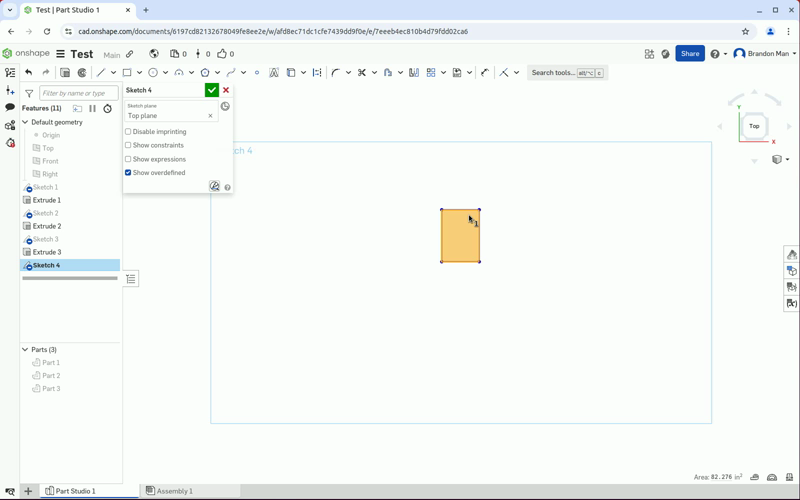
mouse_move(73, 352)
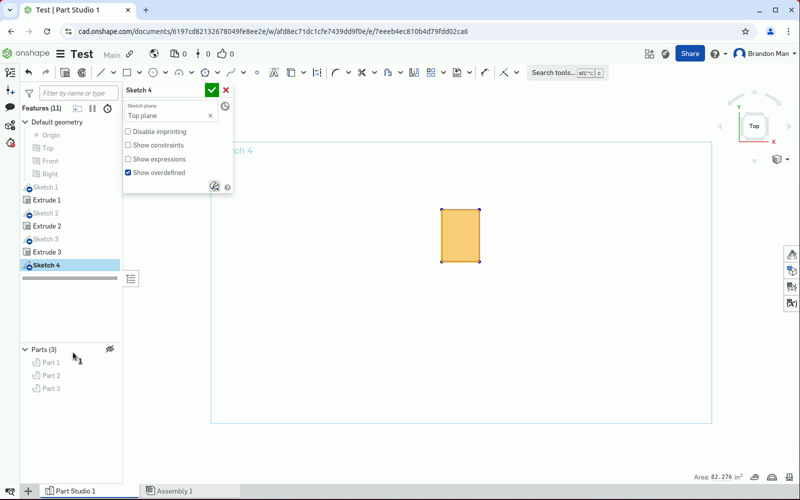
key(shift+y)
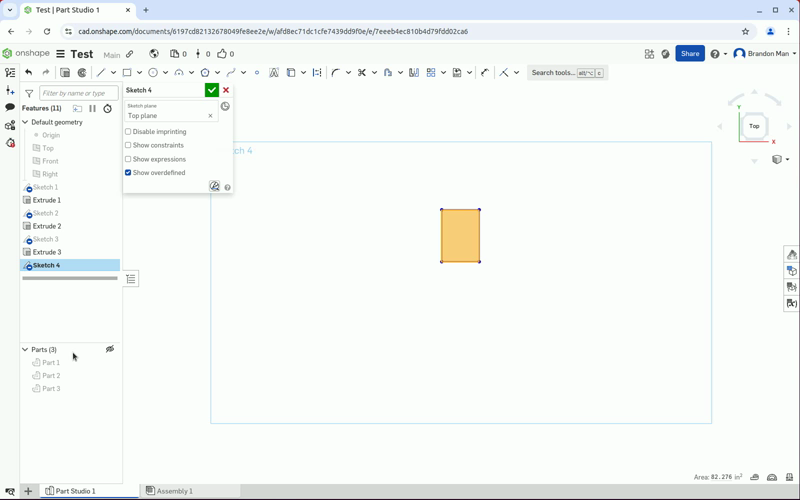
key(shift+e)
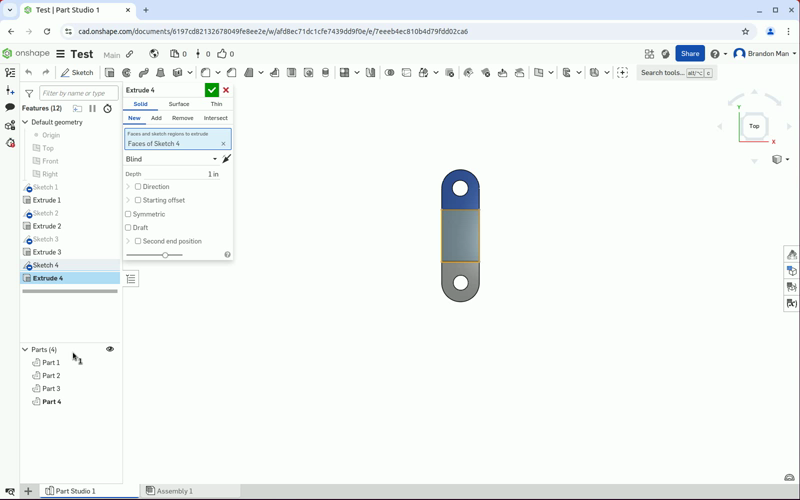
mouse_move(143, 106)
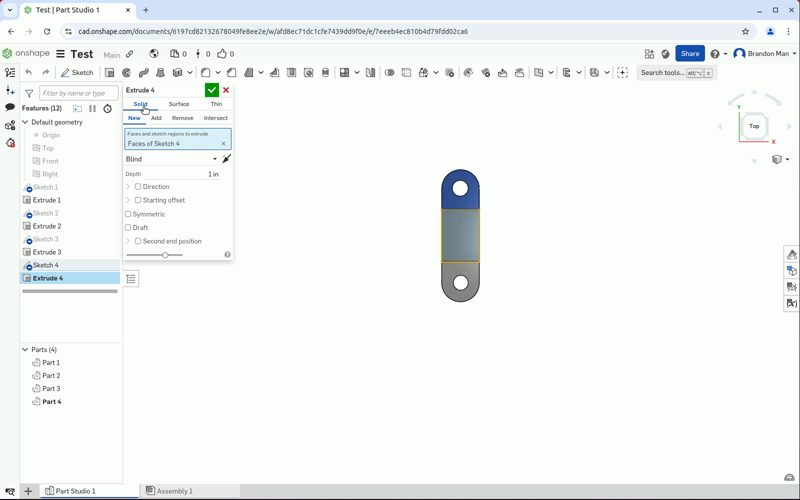
click(143, 106)
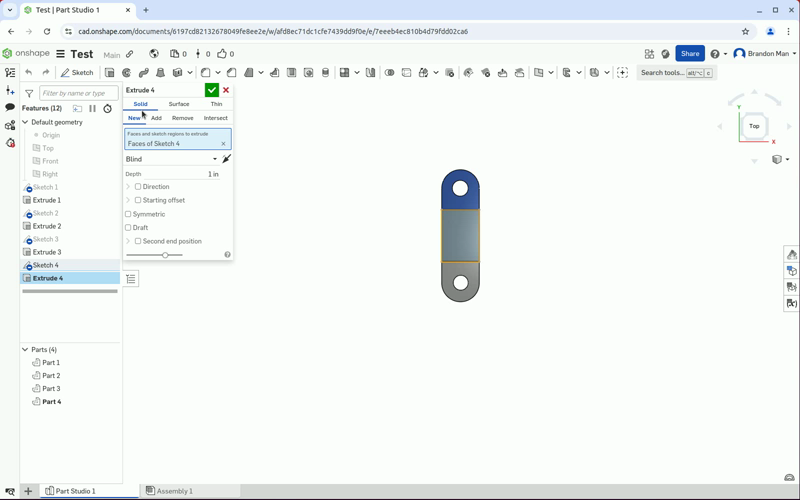
mouse_move(137, 120)
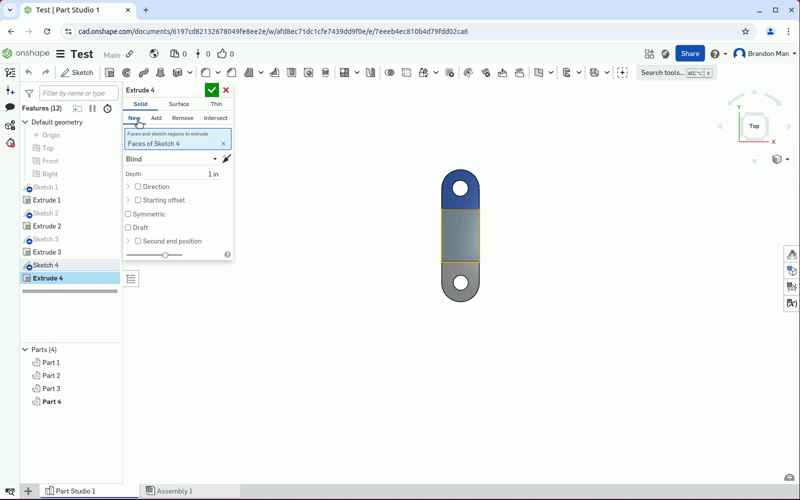
click(137, 120)
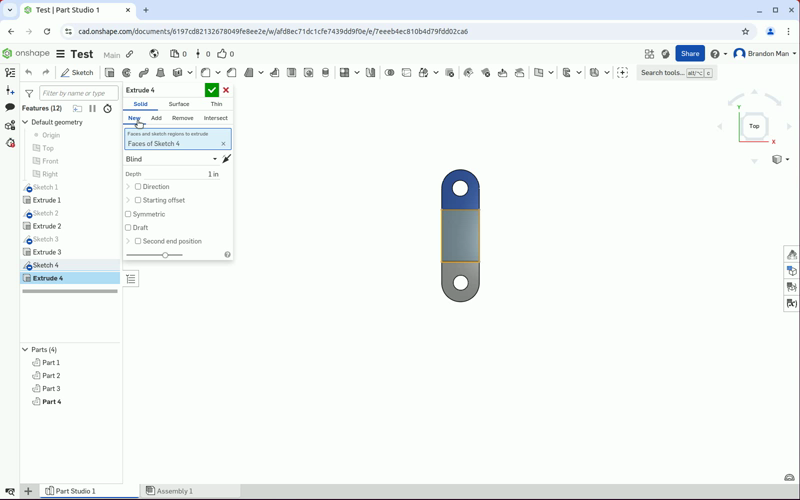
key(tab, 4)
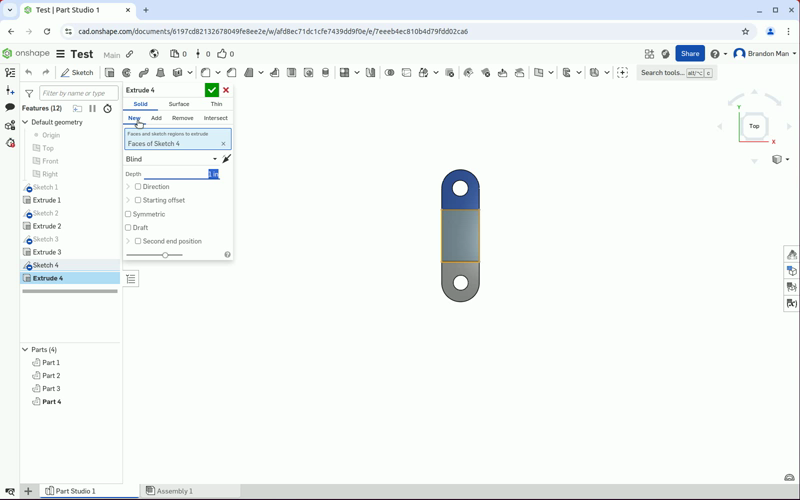
text(-1.204)
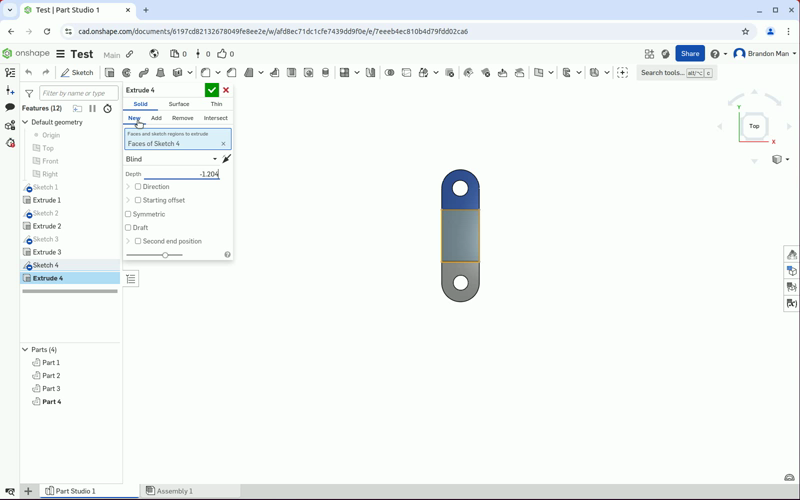
key(enter)
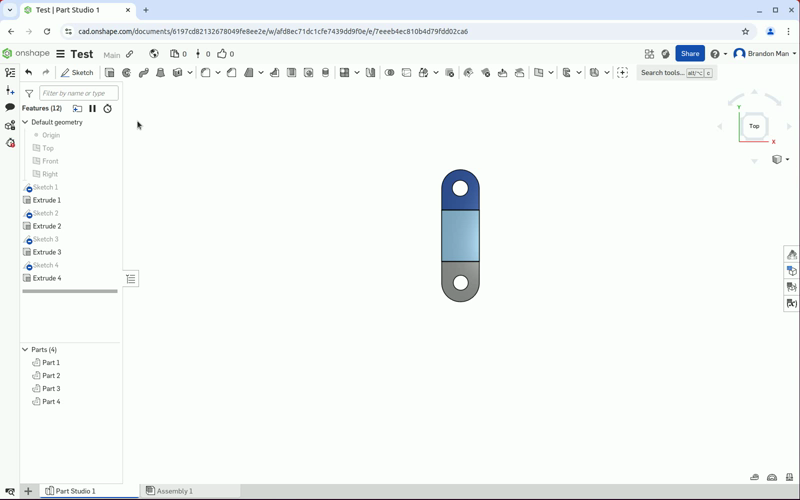
key(shift+h)
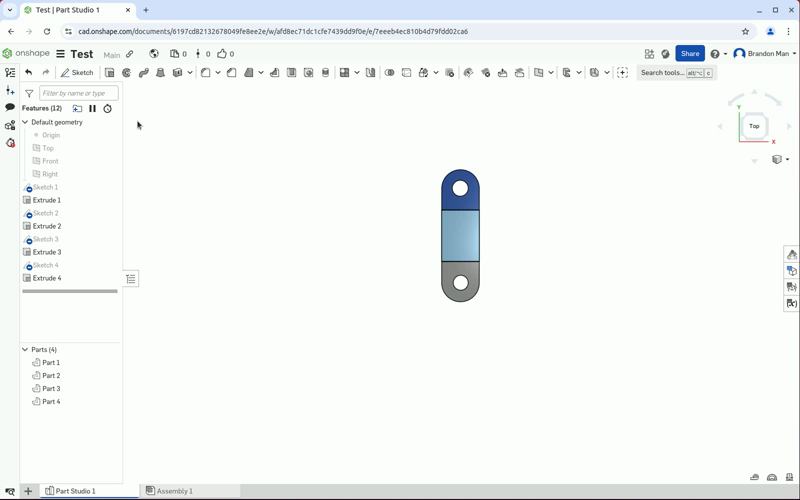
key(shift+h)
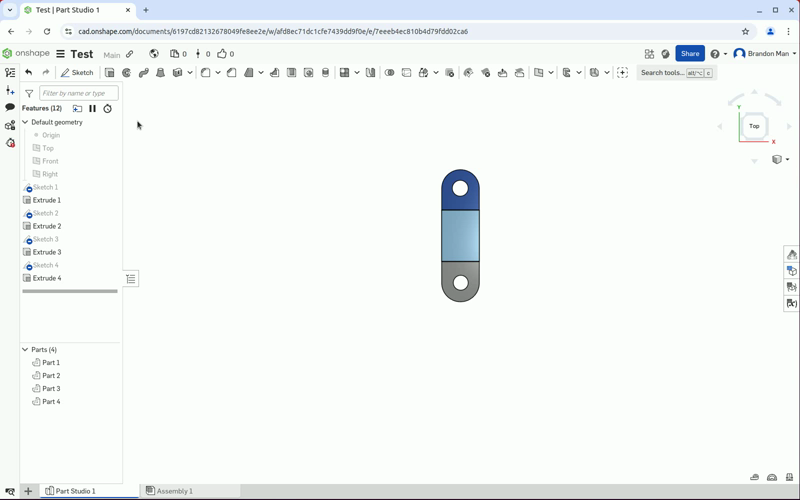
mouse_move(73, 189)
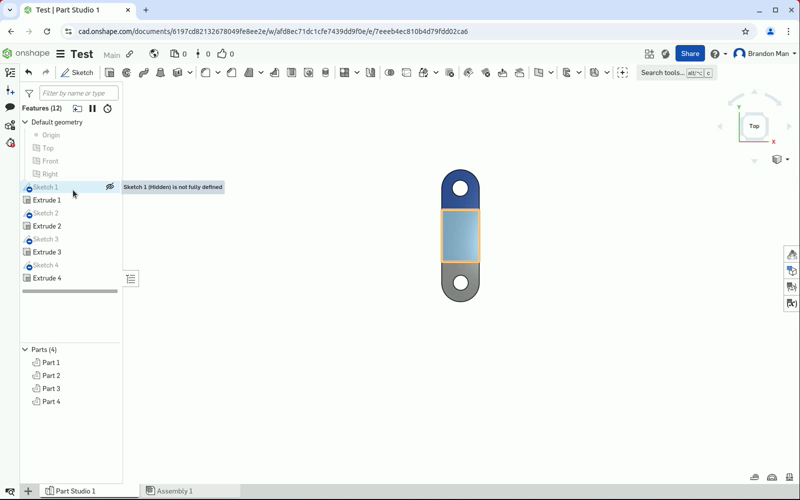
click(73, 189)
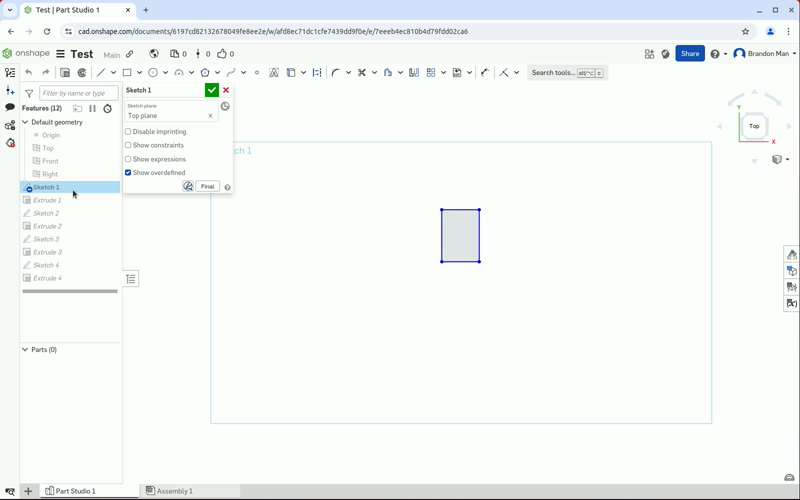
mouse_move(229, 92)
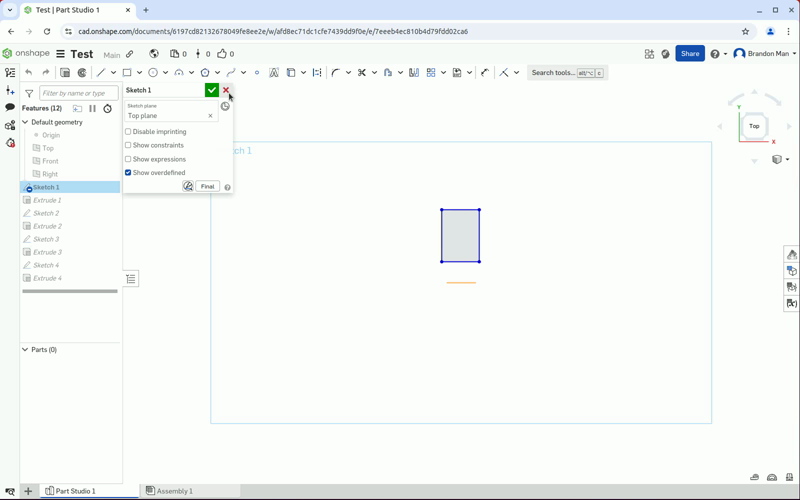
click(229, 92)
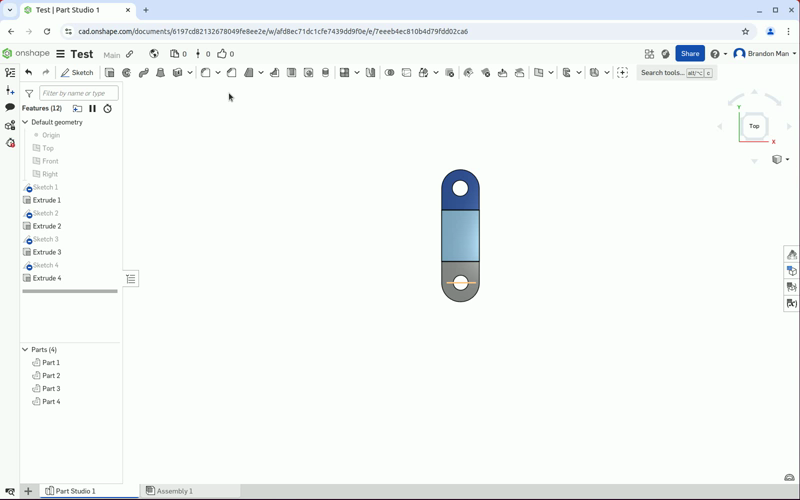
mouse_move(73, 352)
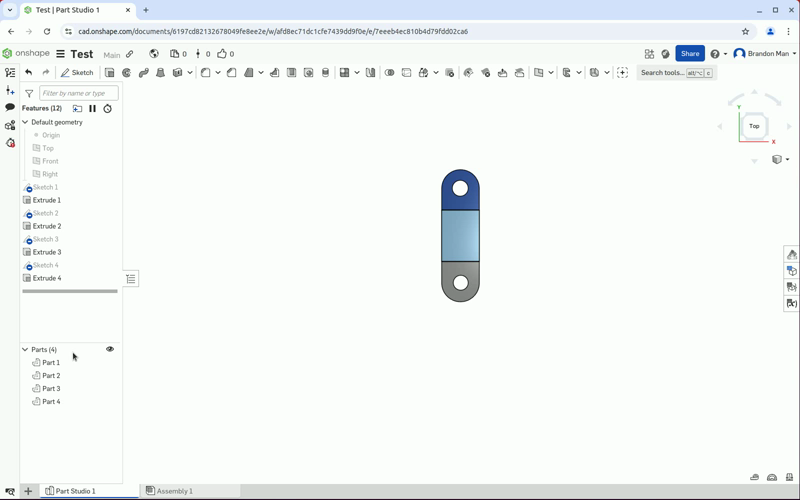
key(y)
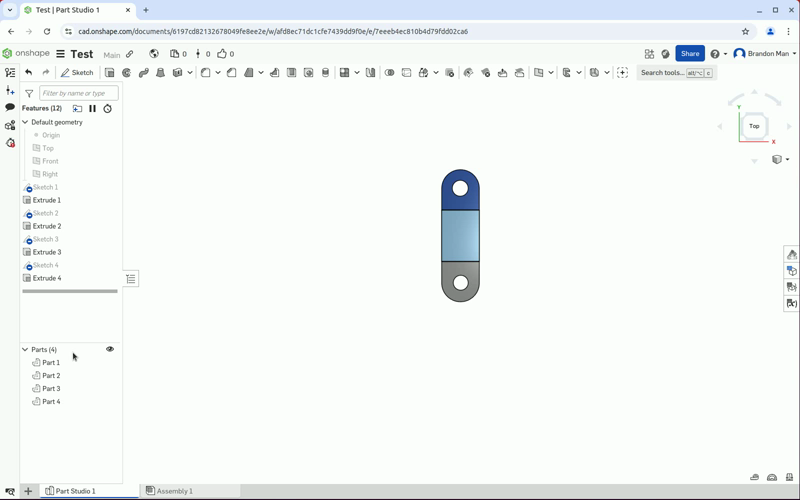
key(shift+p)
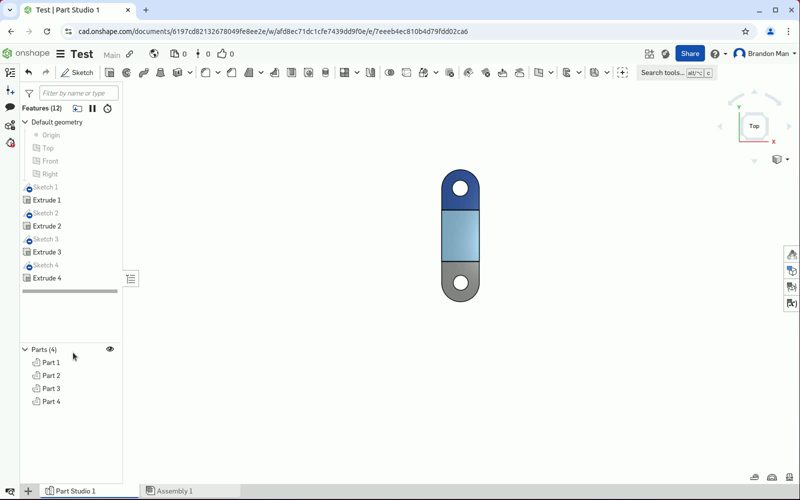
key(space)
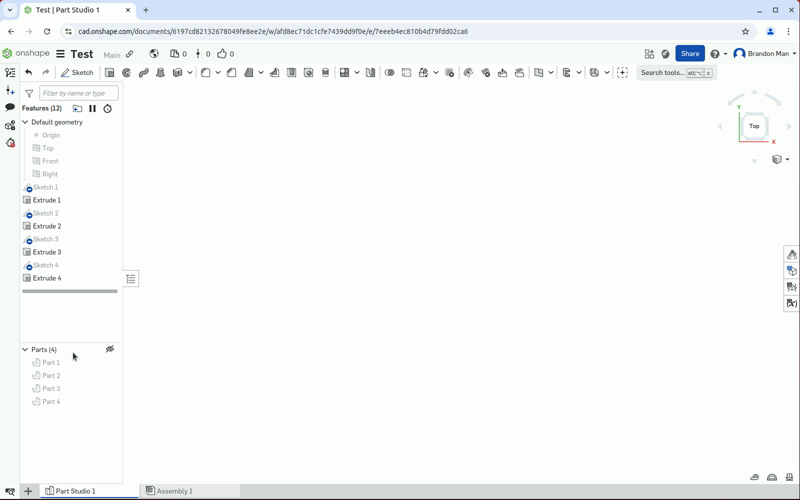
key_down(shift)
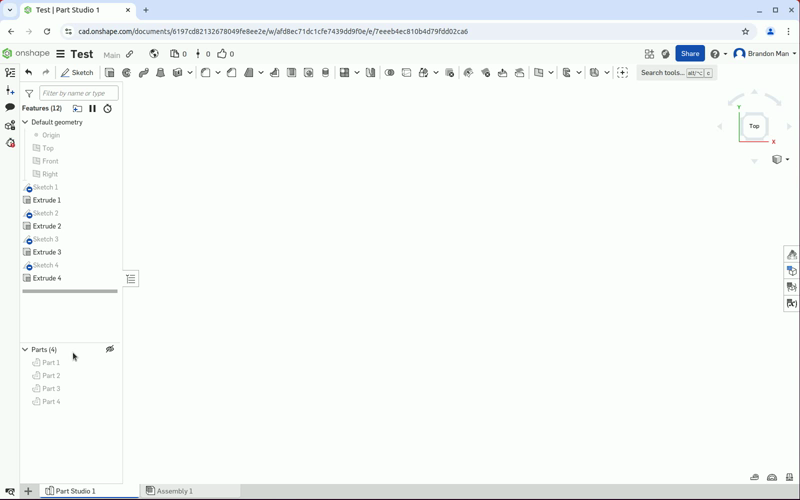
key(up)
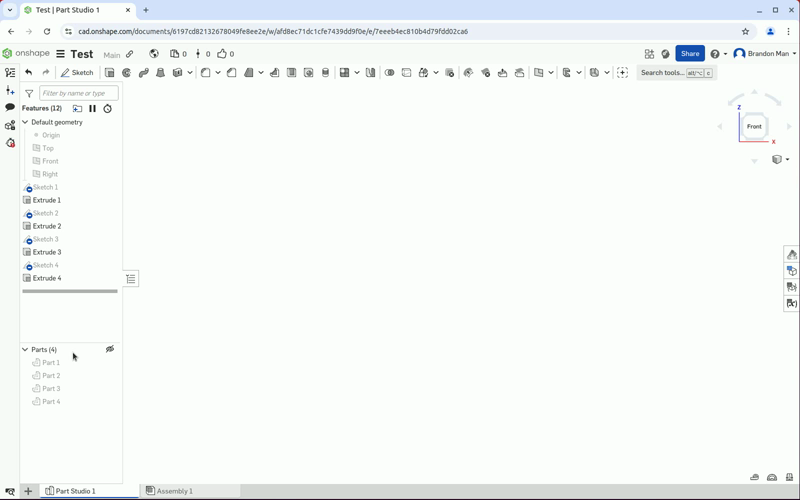
key_up(shift)
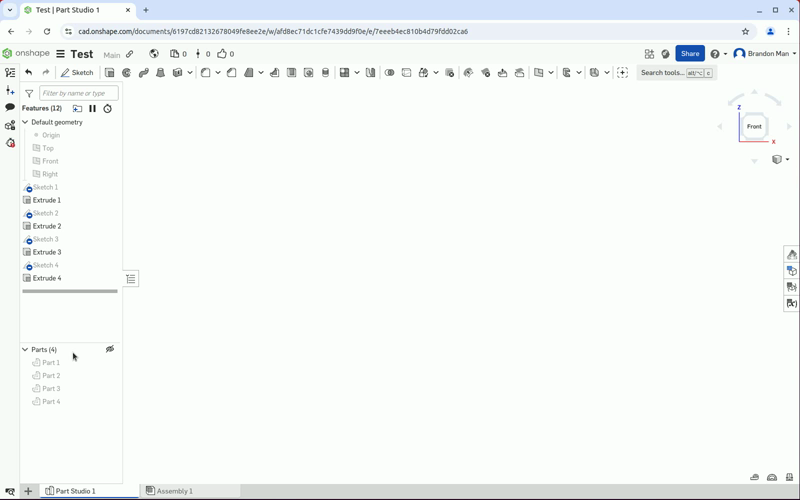
key(space)
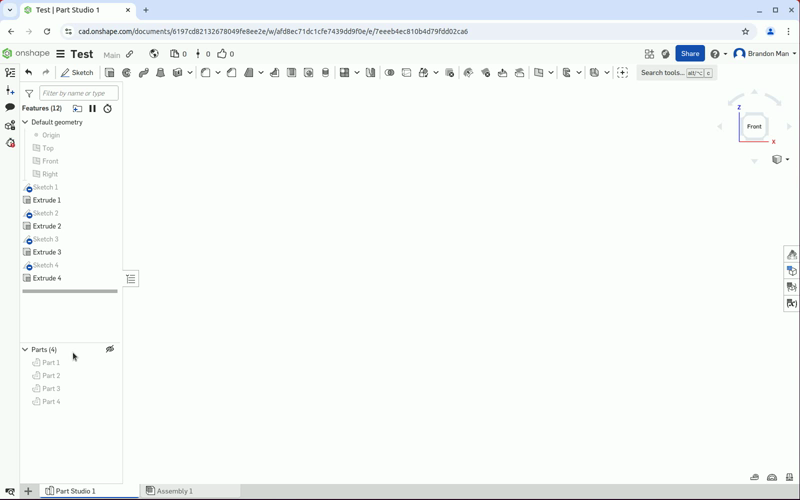
key_down(shift)
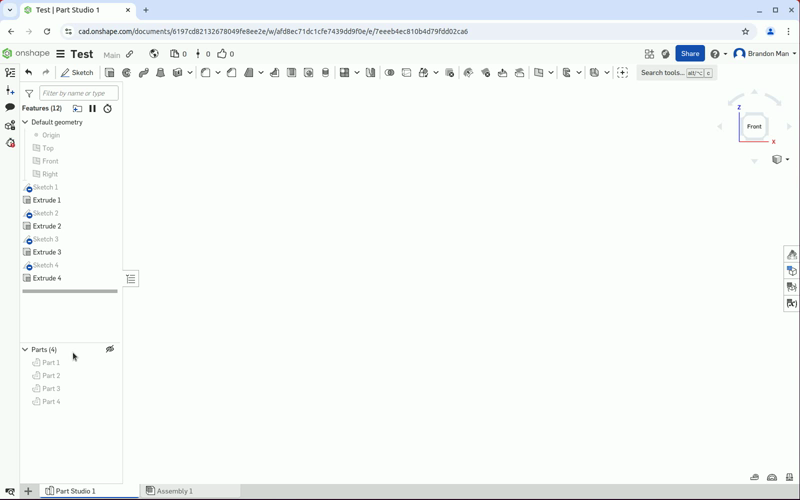
key(left)
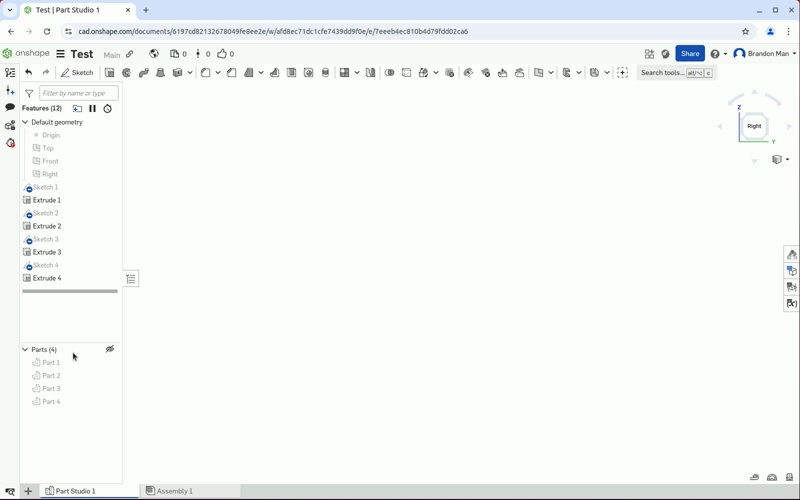
key_up(shift)
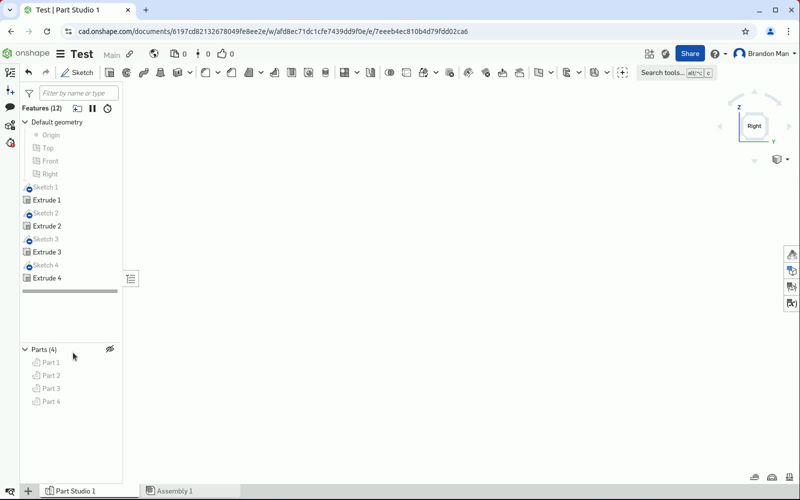
mouse_move(73, 352)
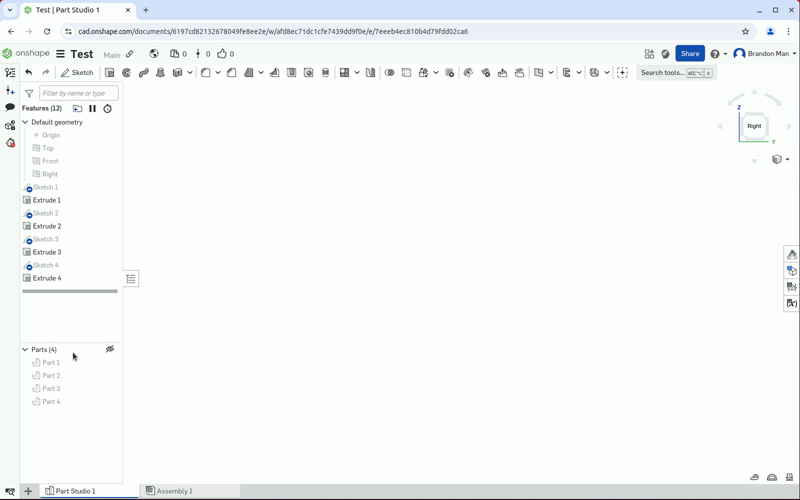
key(shift+y)
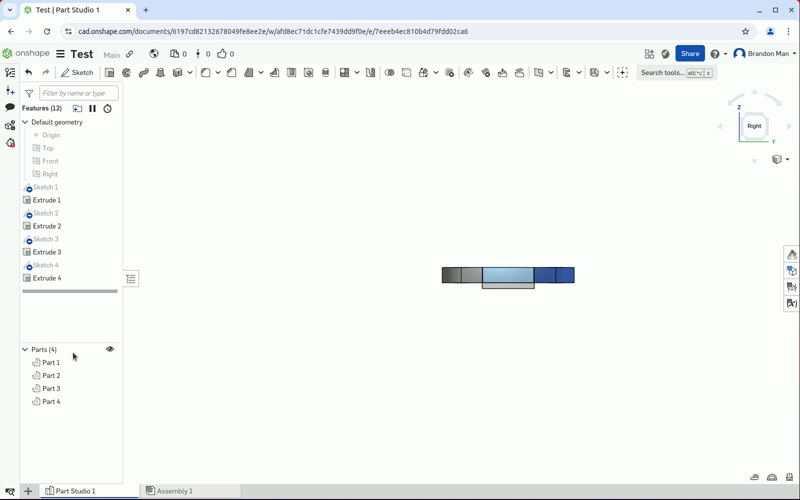
mouse_move(541, 75)
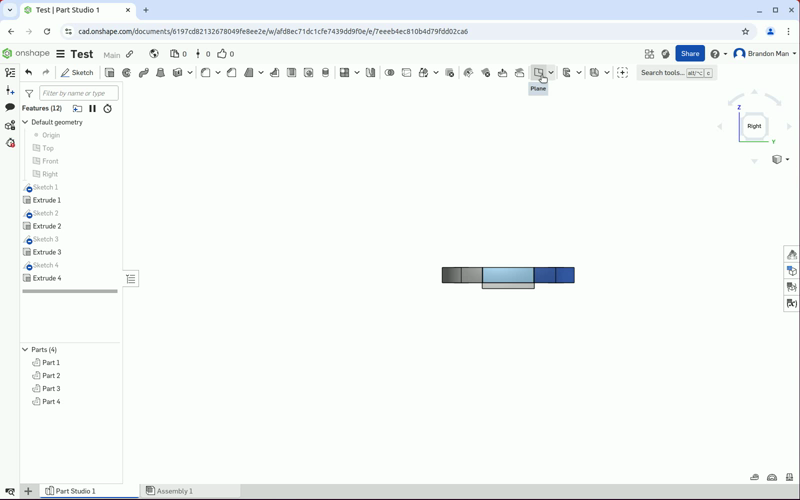
click(541, 75)
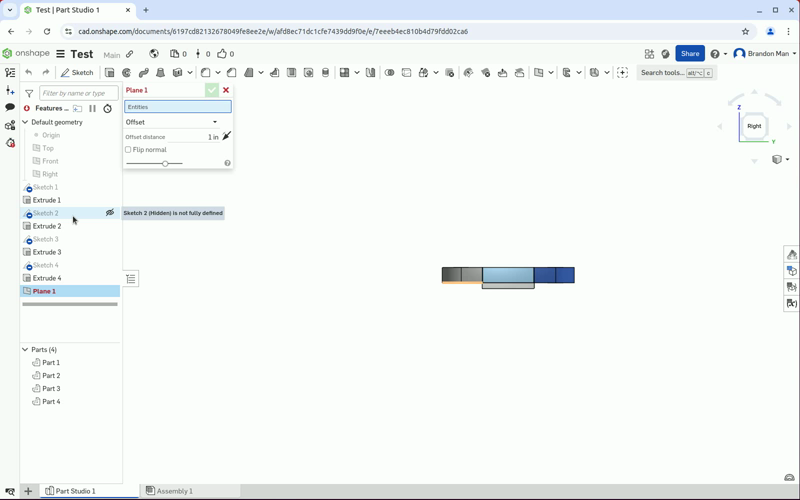
scroll(3)
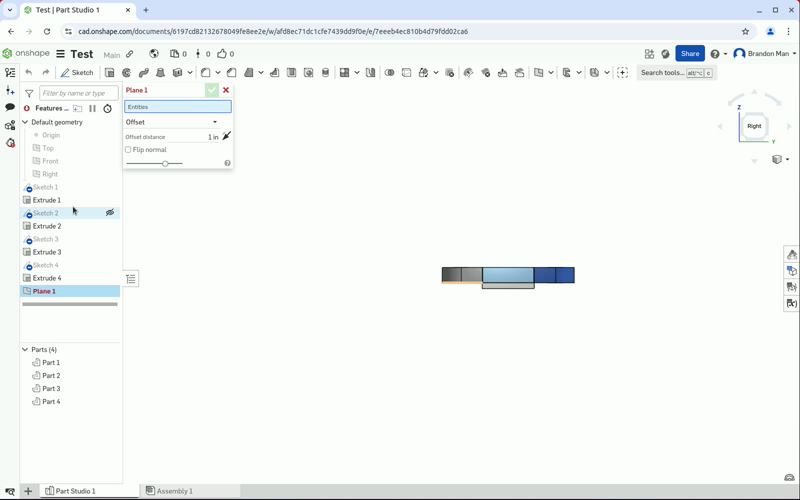
mouse_move(73, 176)
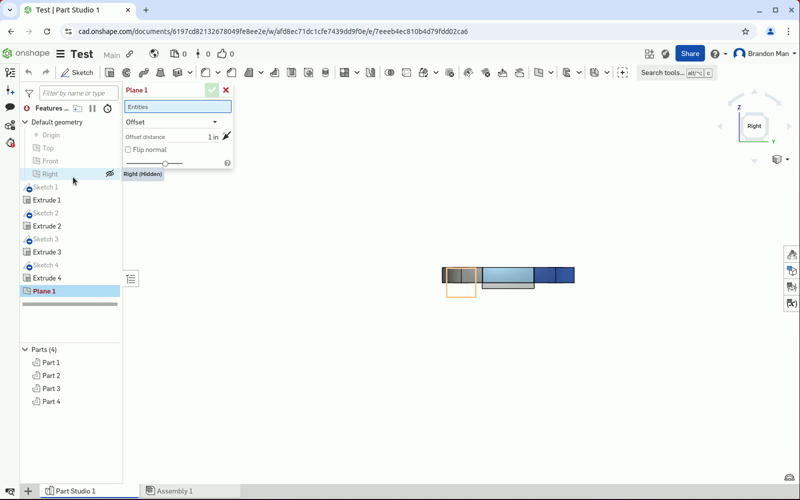
click(73, 176)
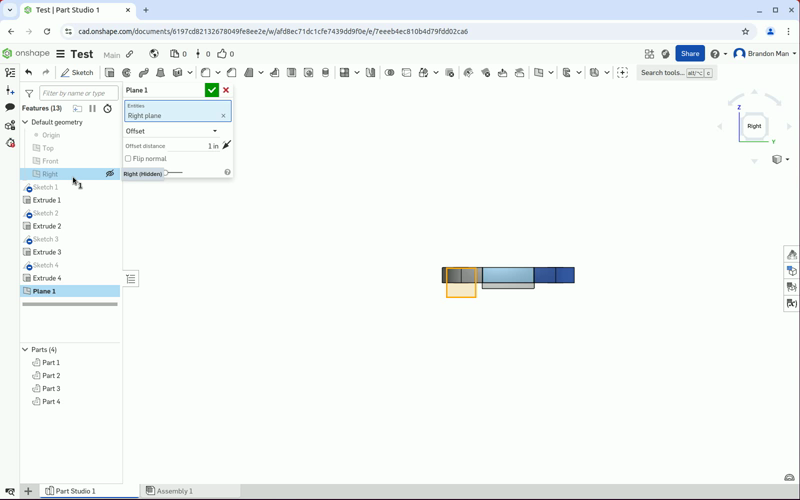
key(tab, 2)
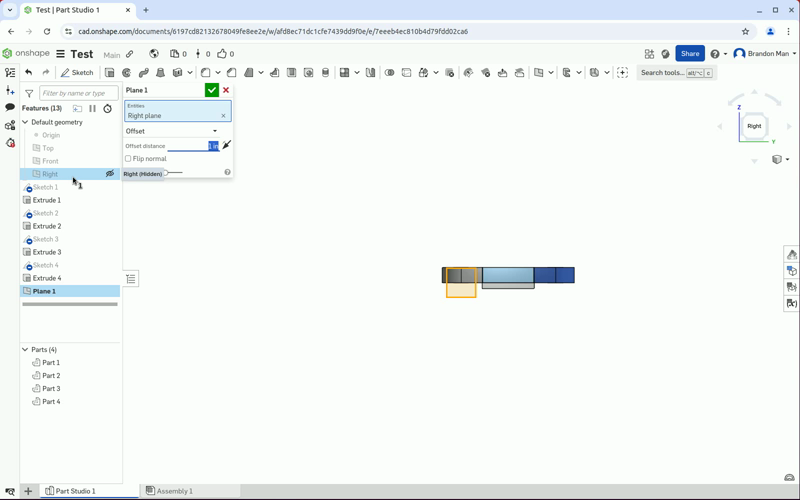
text(3.851)
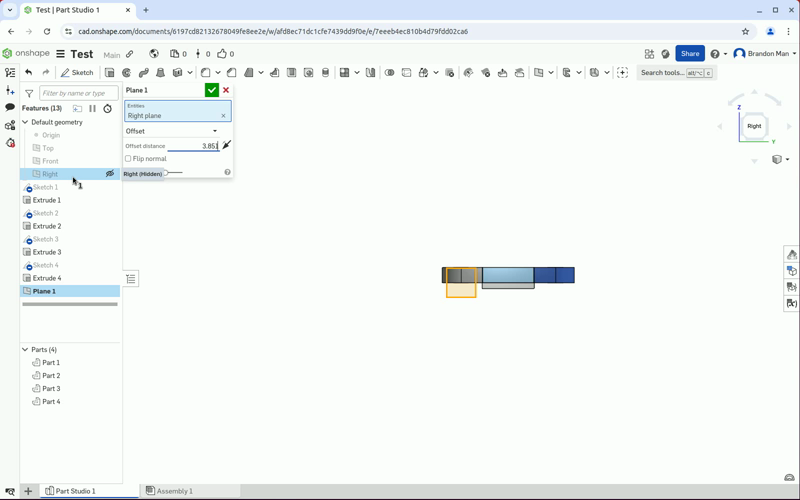
key(enter, 2)
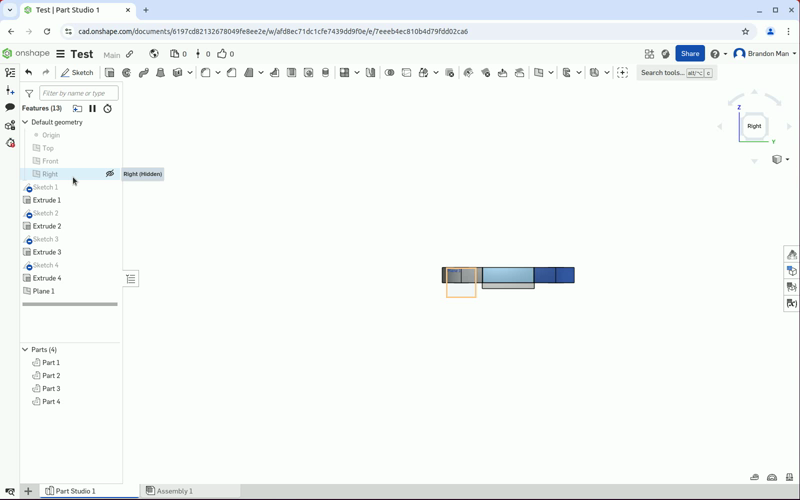
key(shift+s)
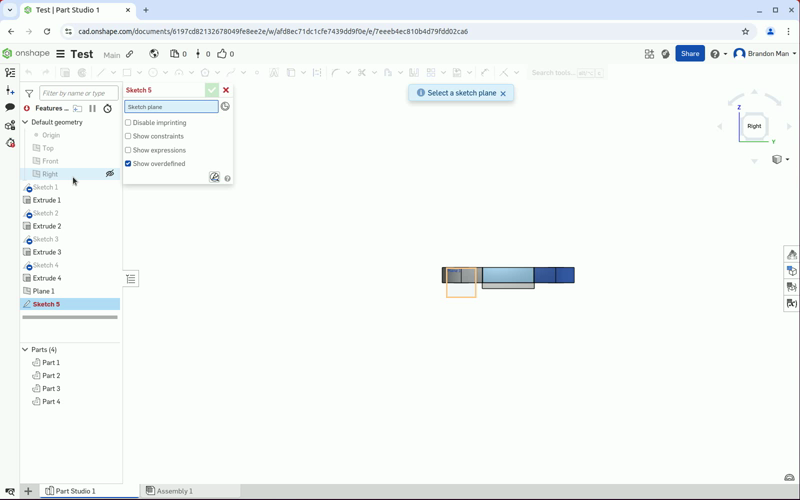
mouse_move(73, 293)
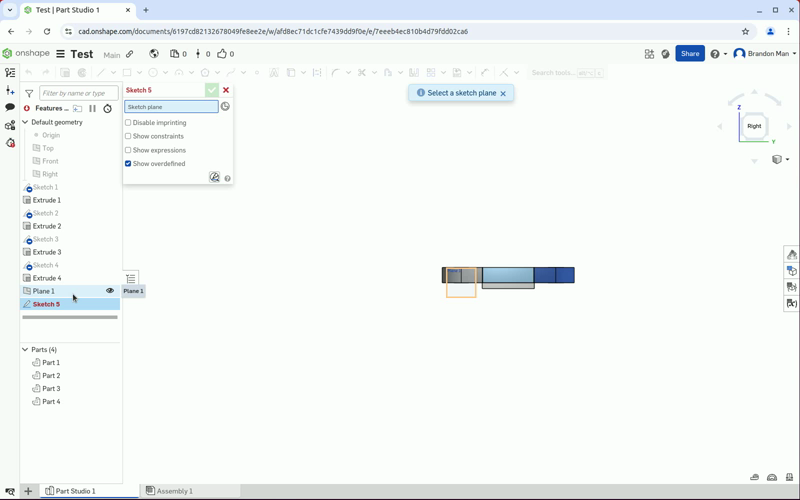
click(73, 293)
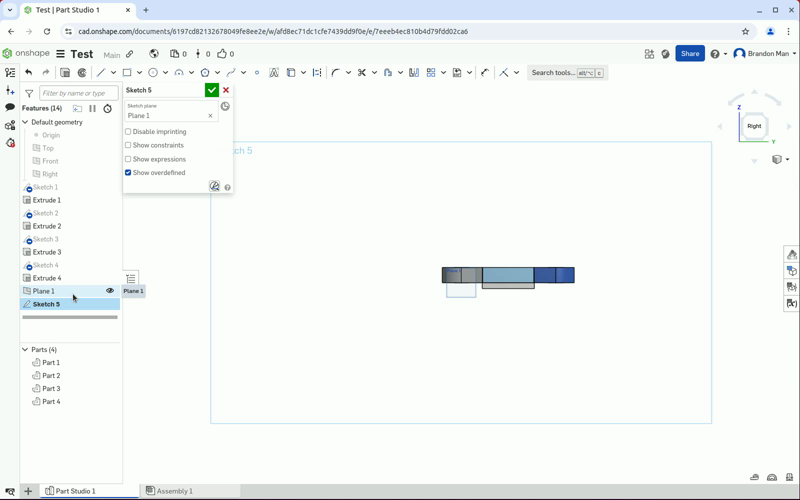
mouse_move(73, 352)
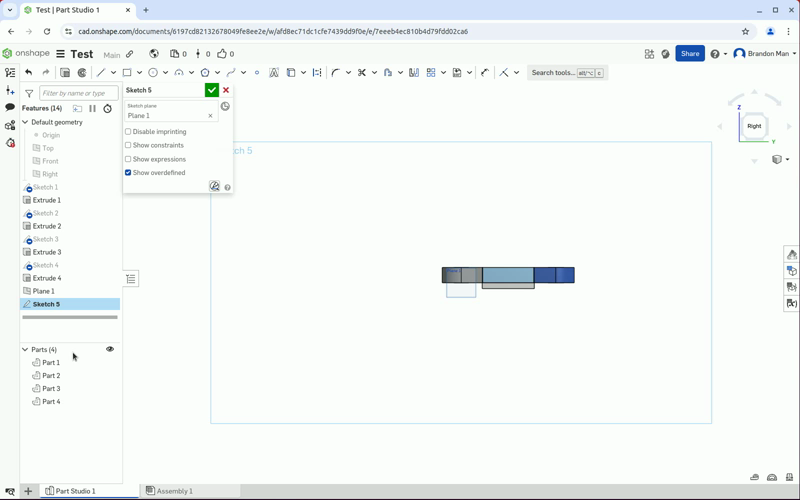
key(y)
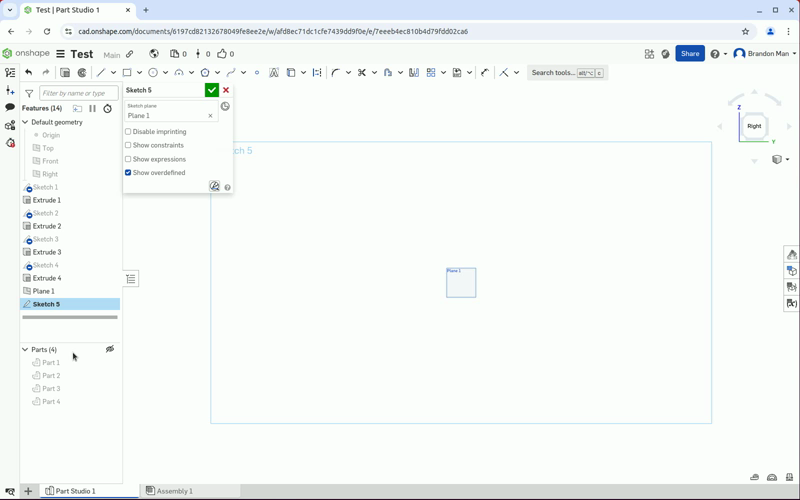
key(l)
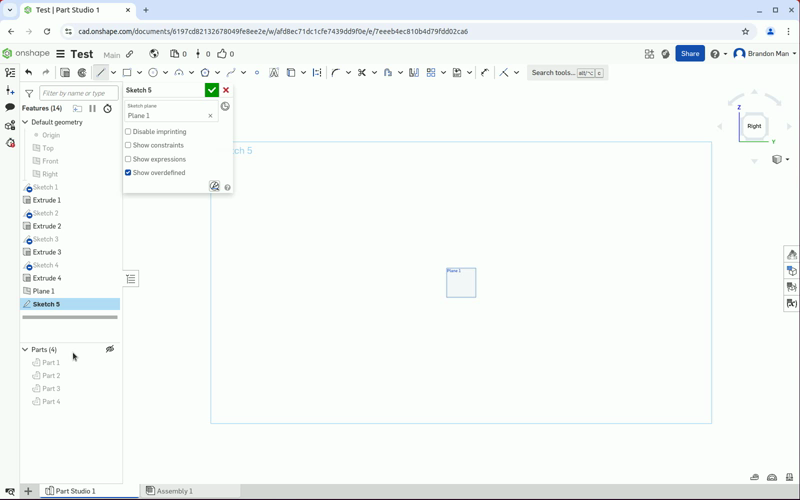
key_down(shift)
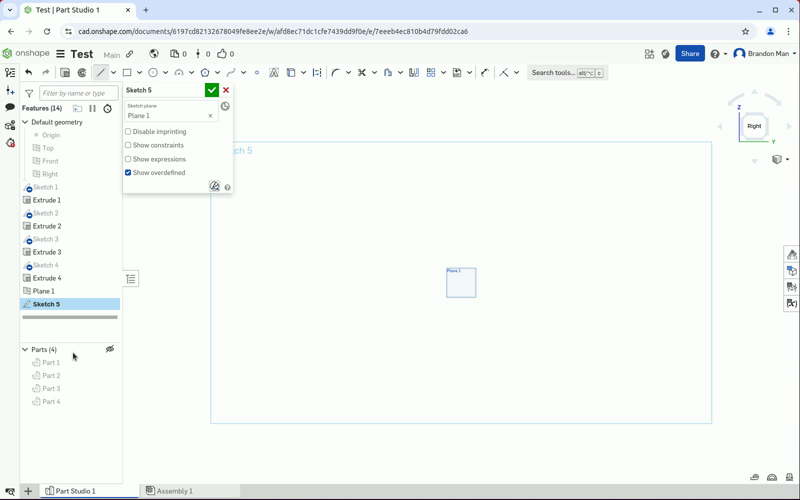
mouse_move(489, 267)
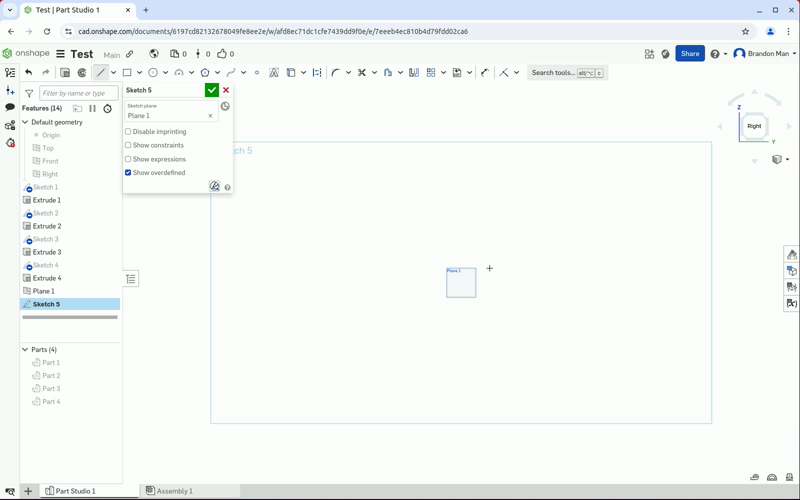
click(489, 267)
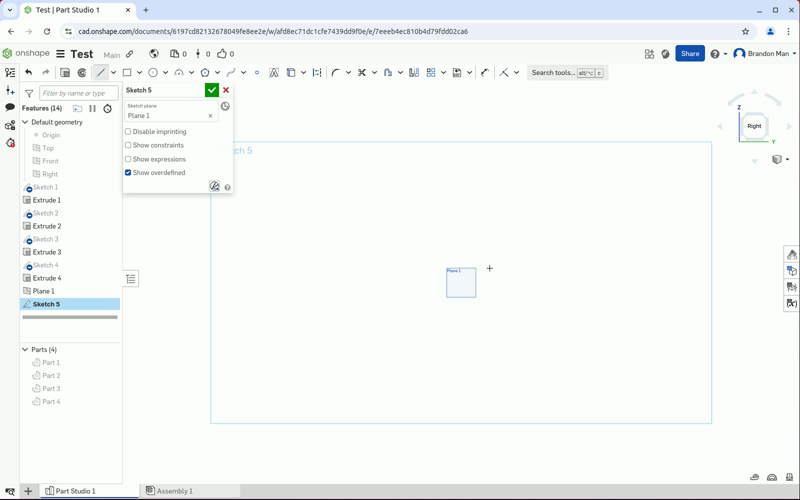
key_up(shift)
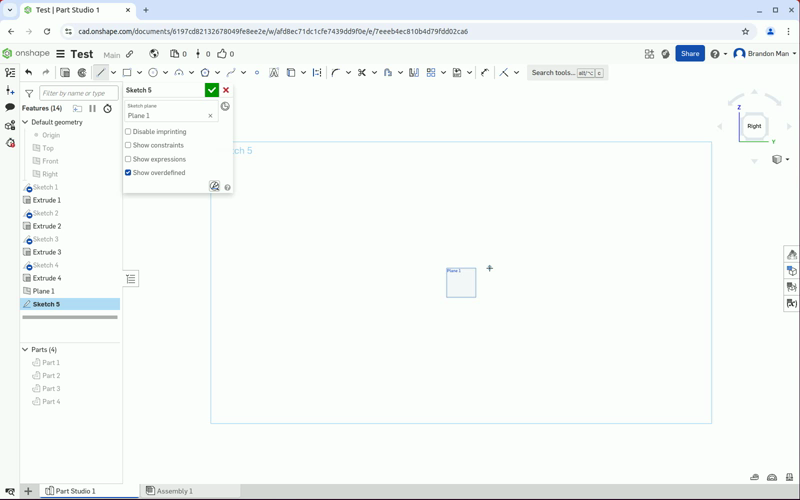
key_down(shift)
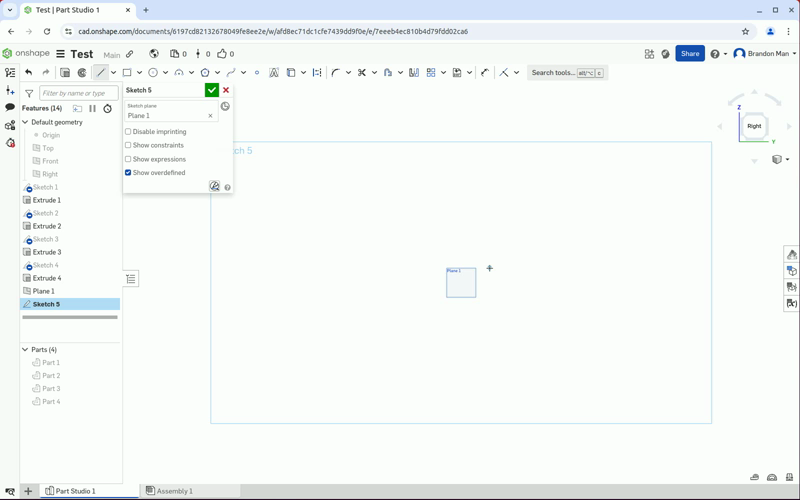
mouse_move(519, 267)
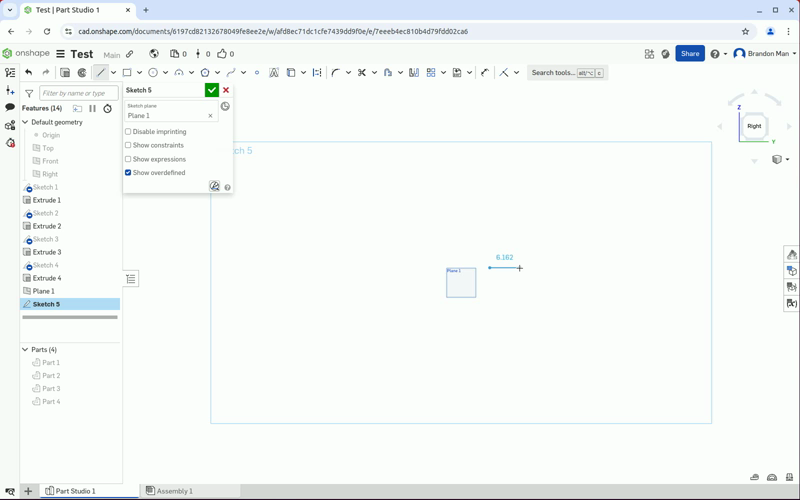
mouse_move(527, 267)
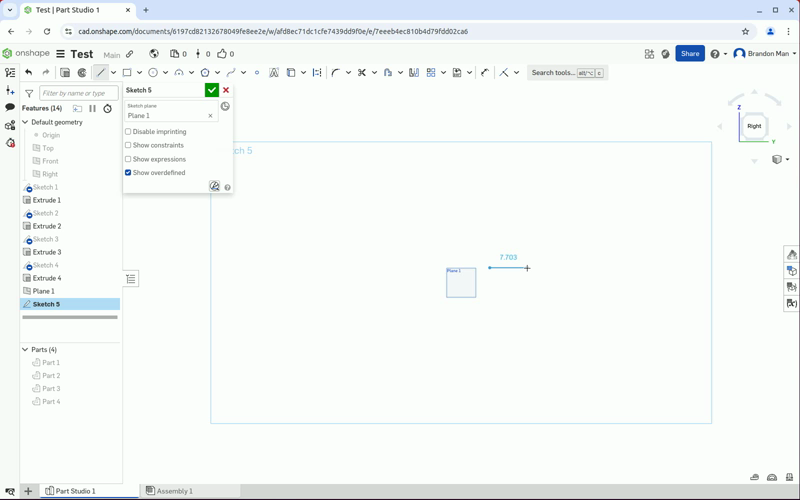
click(527, 267)
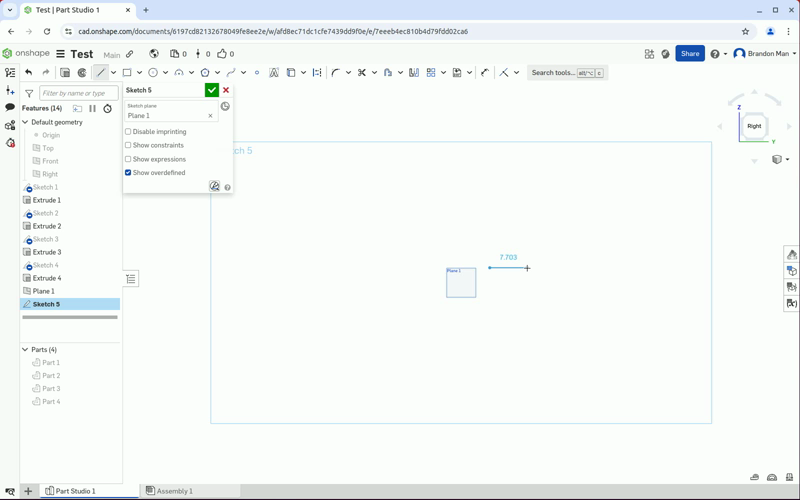
key_up(shift)
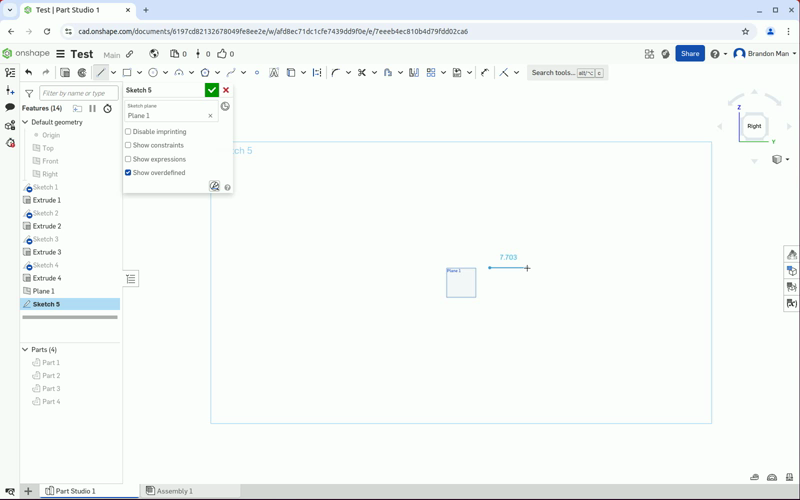
key_down(shift)
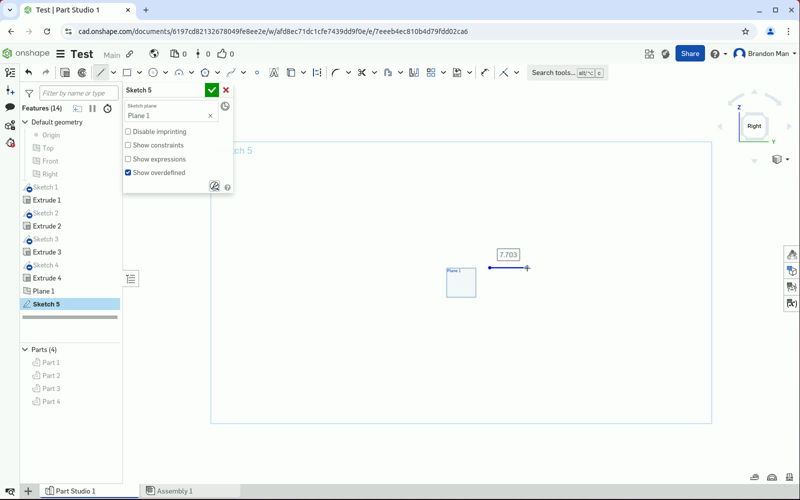
mouse_move(557, 267)
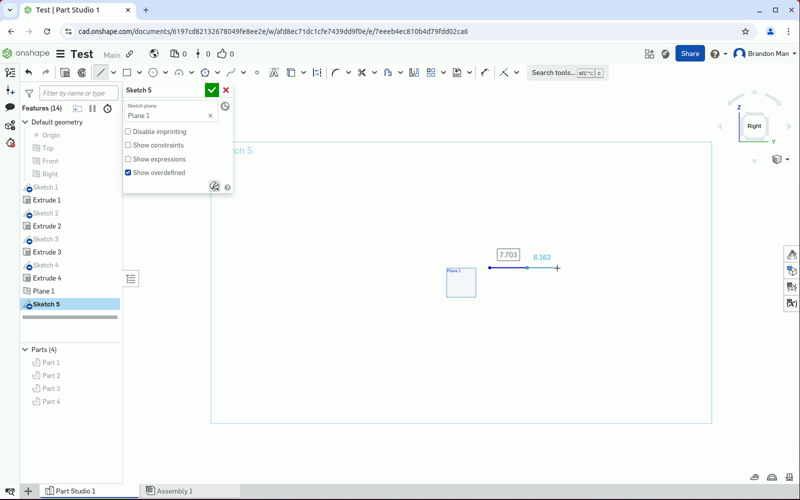
mouse_move(527, 251)
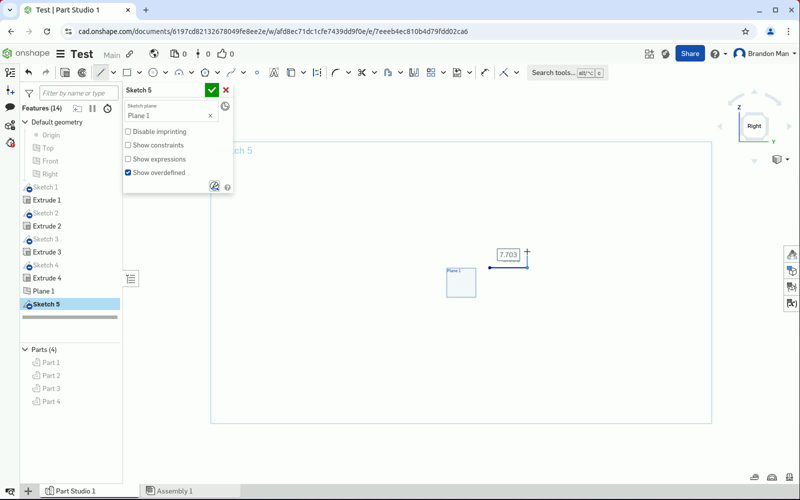
click(527, 251)
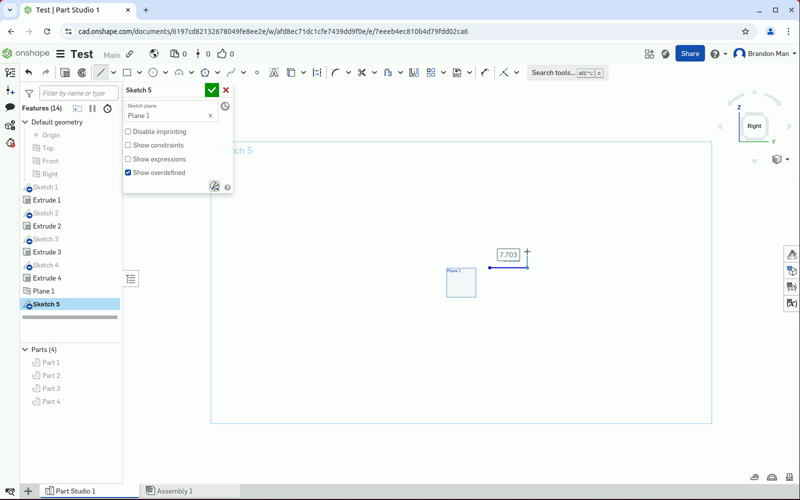
key_up(shift)
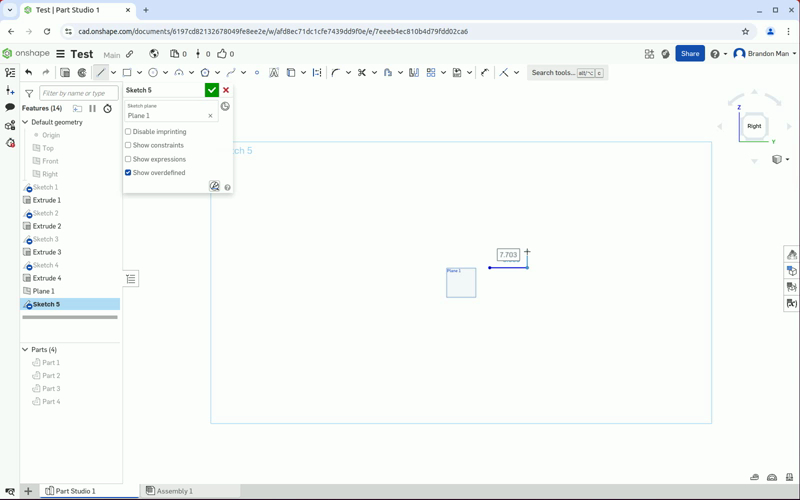
key(esc)
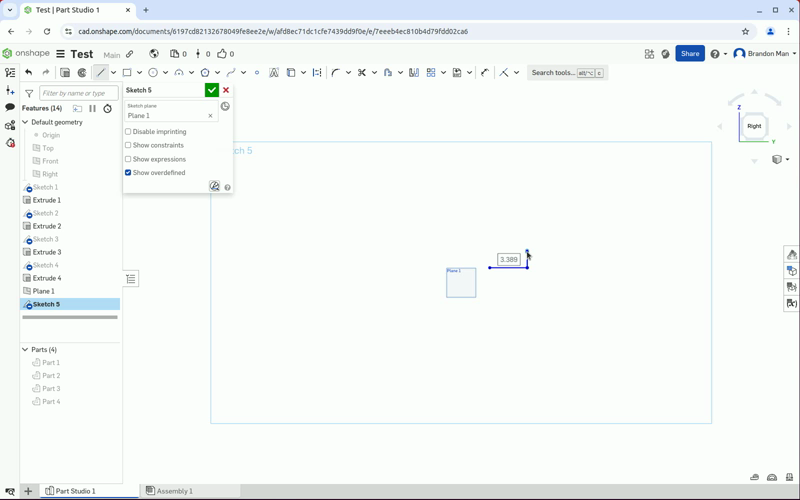
key(a)
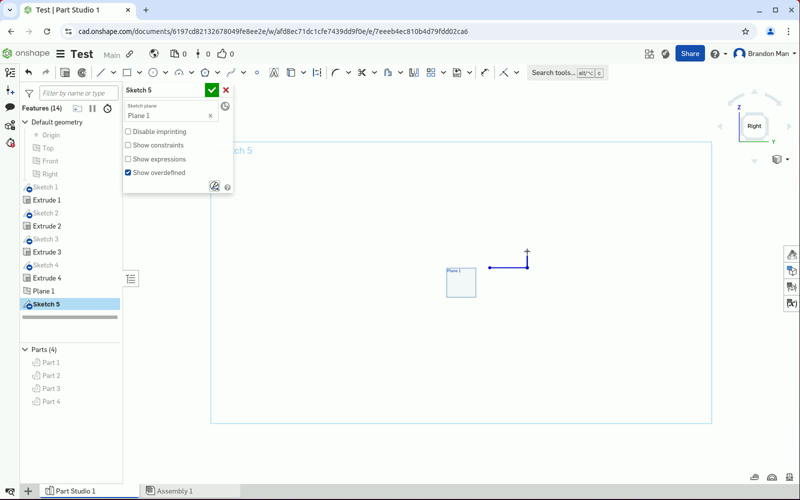
mouse_move(527, 251)
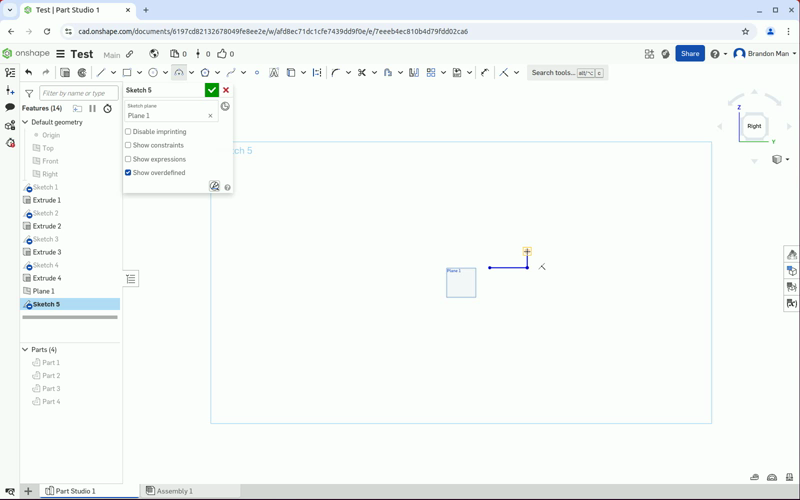
click(527, 251)
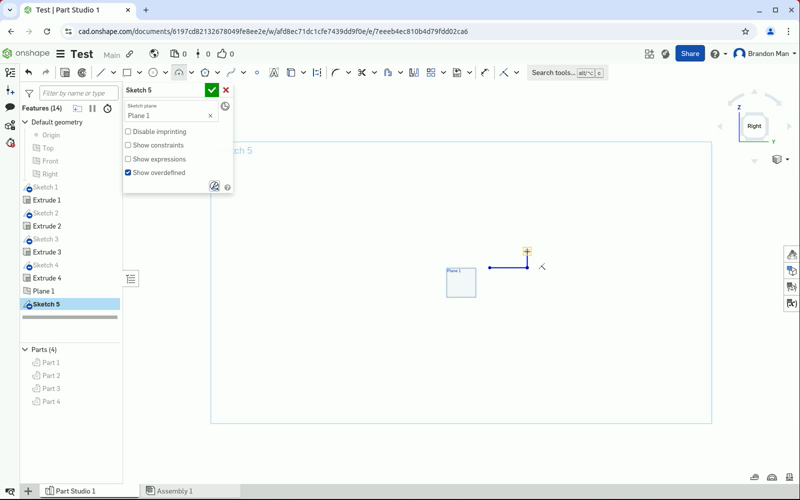
key_down(shift)
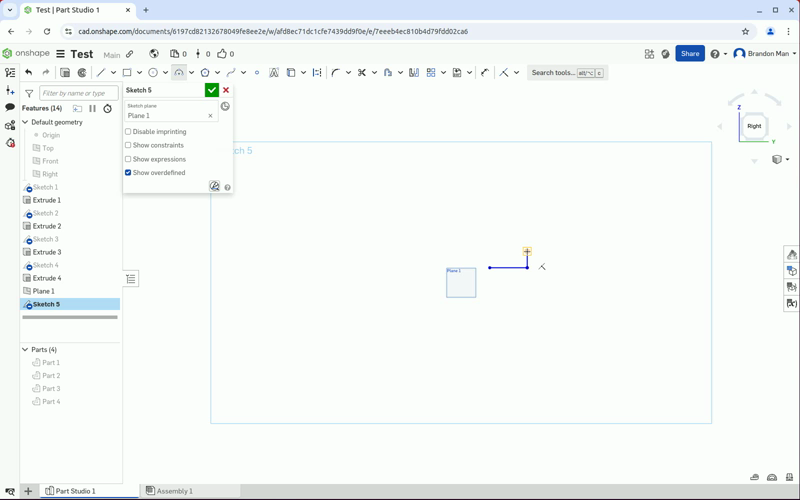
mouse_move(489, 251)
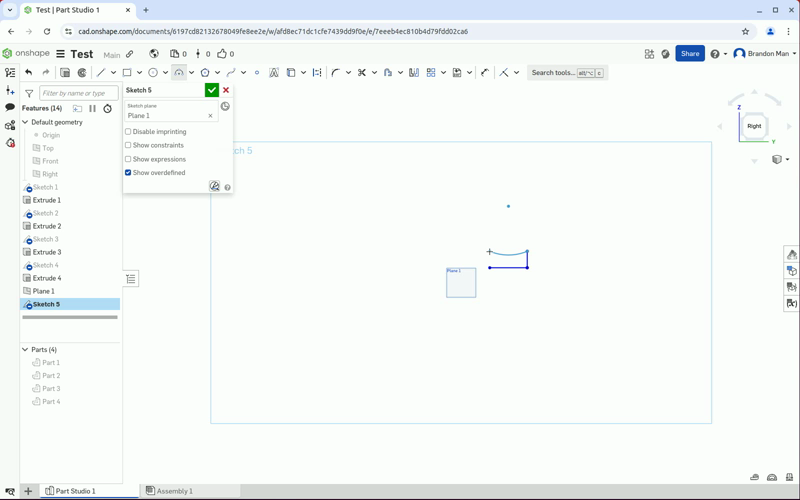
click(489, 251)
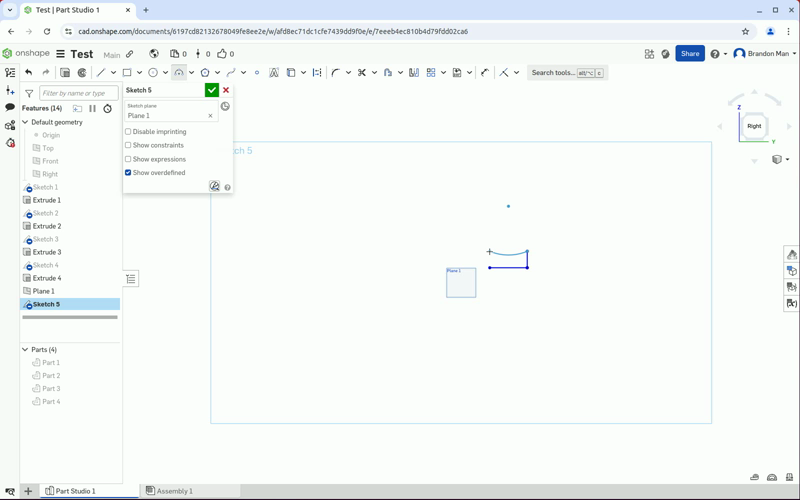
mouse_move(508, 232)
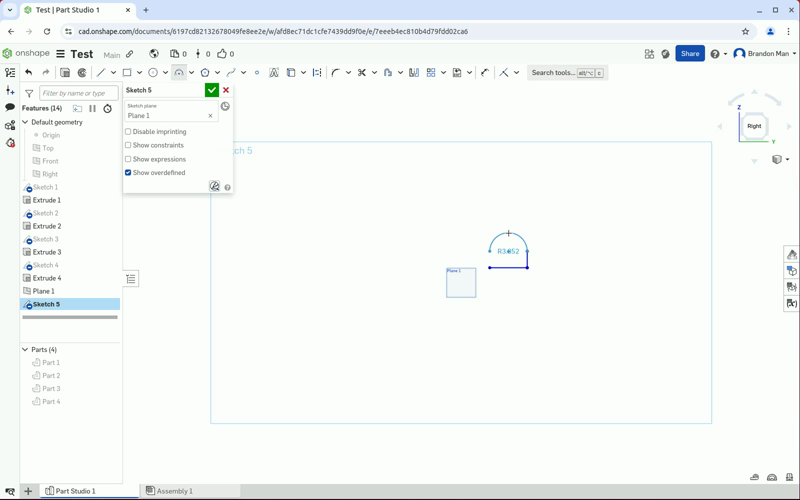
click(508, 232)
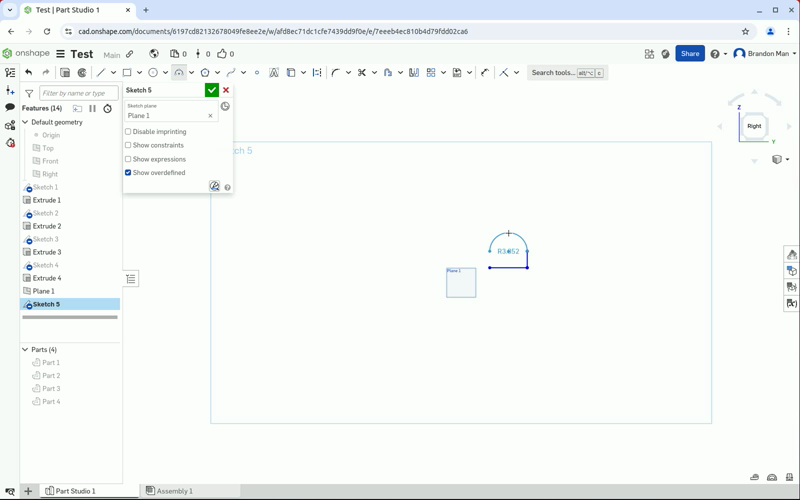
key_up(shift)
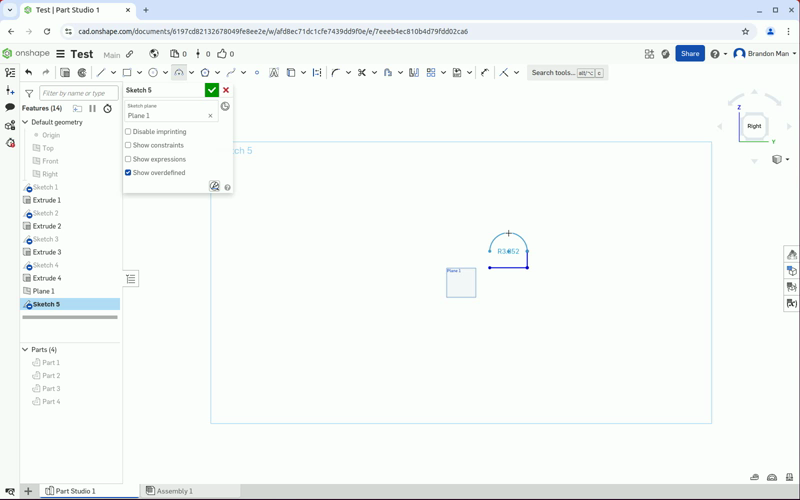
key(esc)
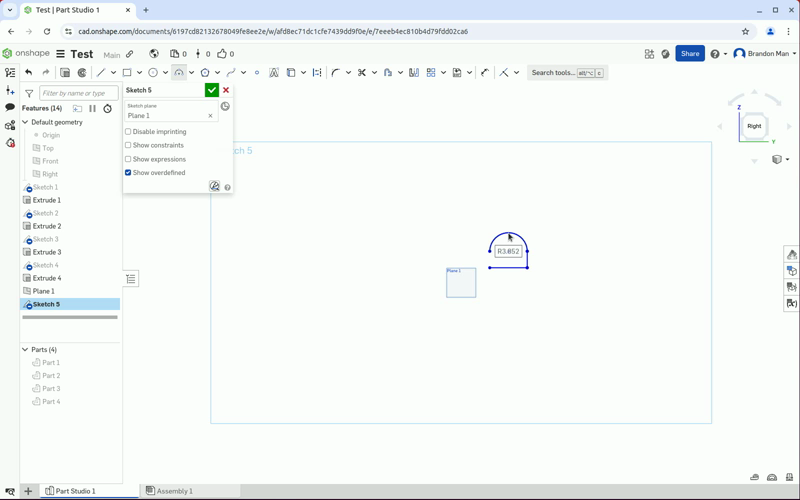
key(l)
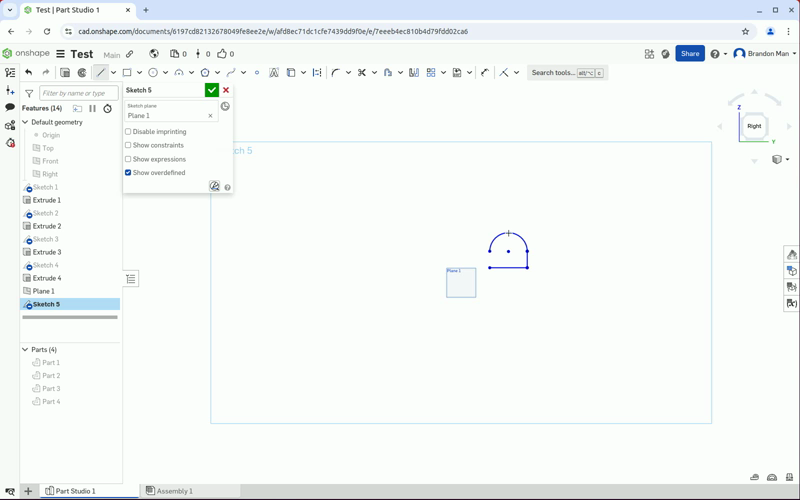
mouse_move(489, 251)
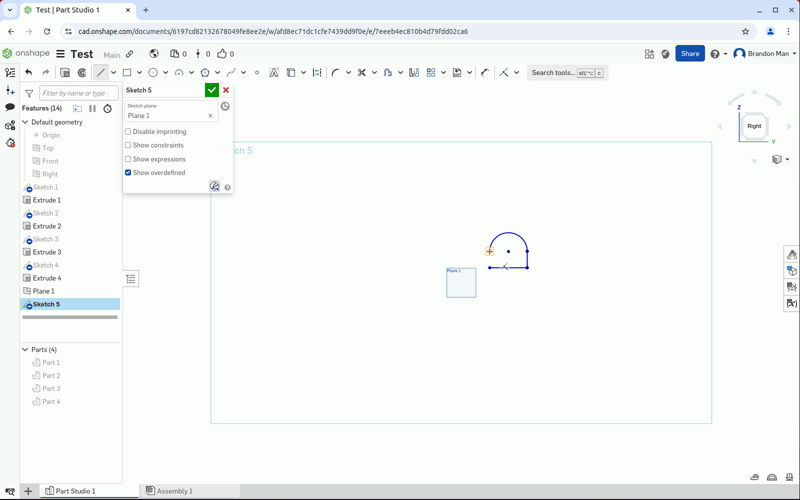
click(489, 251)
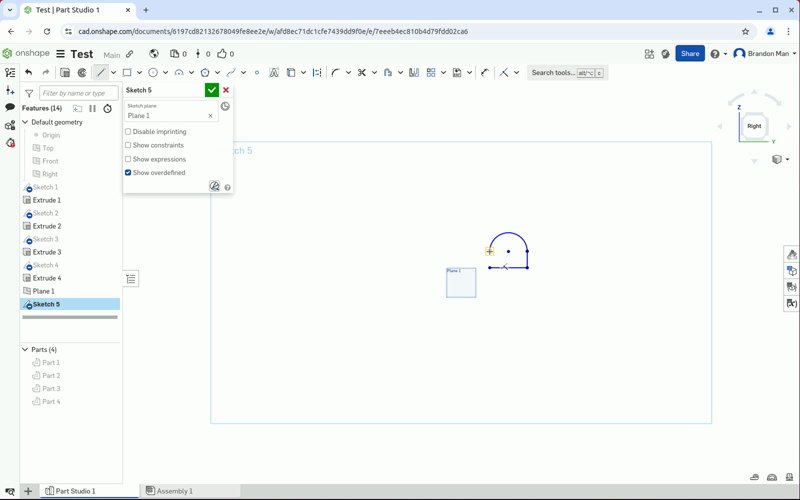
mouse_move(519, 251)
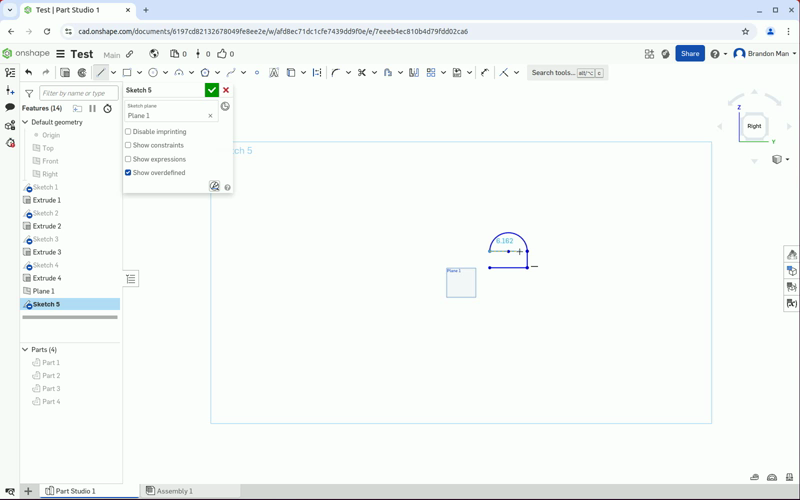
key_down(shift)
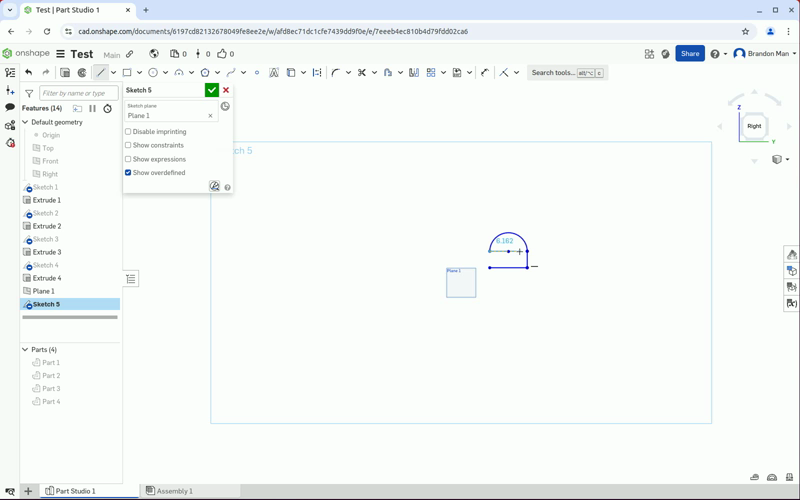
mouse_move(489, 267)
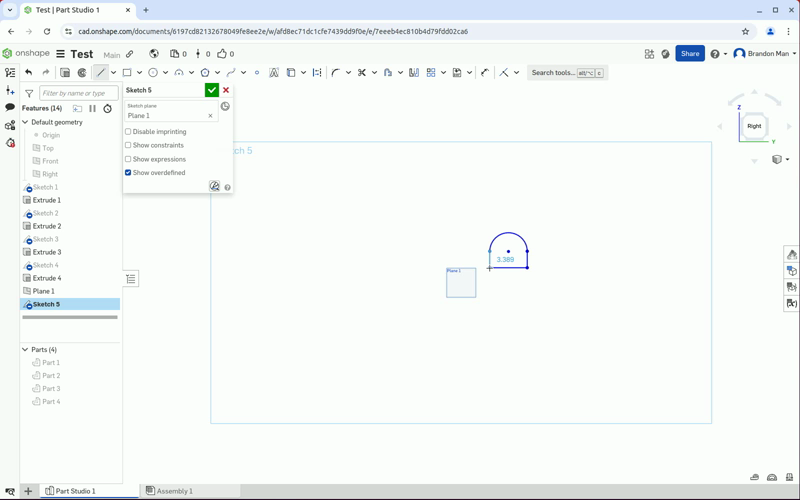
key_up(shift)
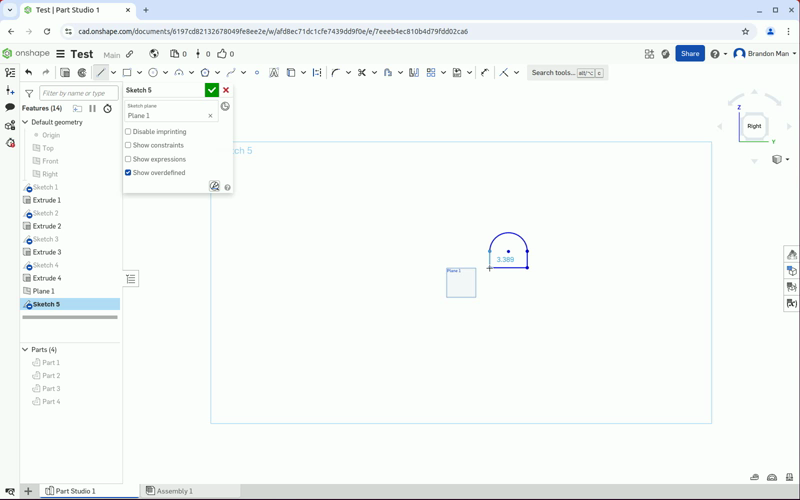
click(489, 267)
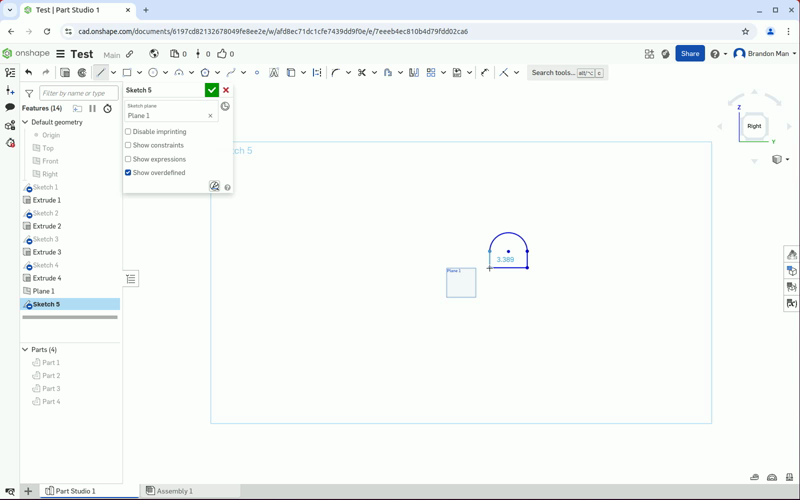
key(esc)
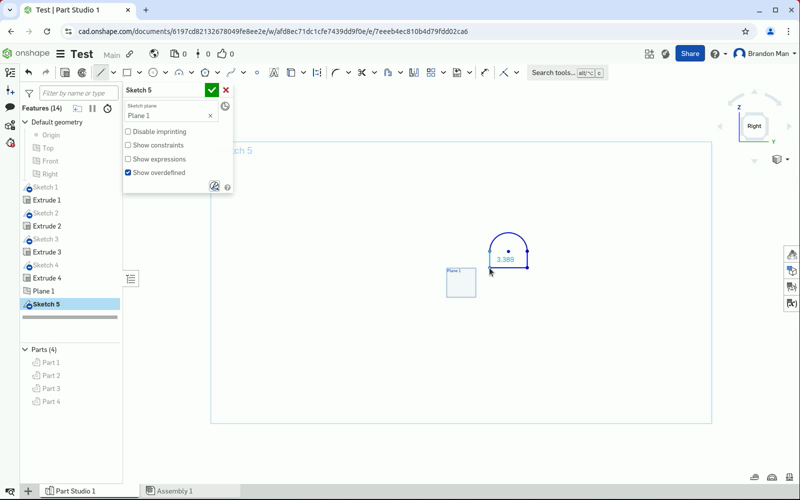
key(c)
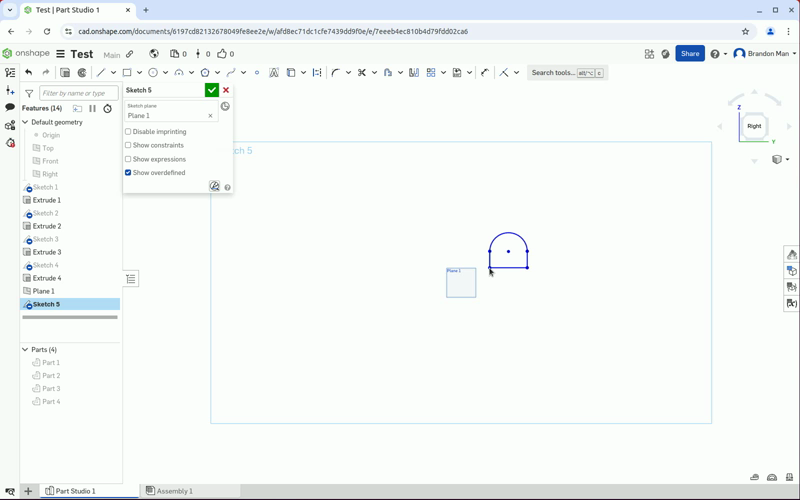
key_down(shift)
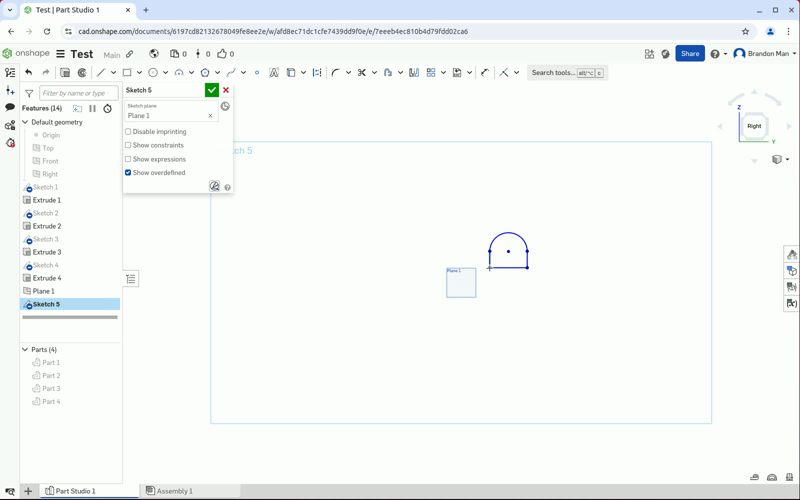
mouse_move(508, 251)
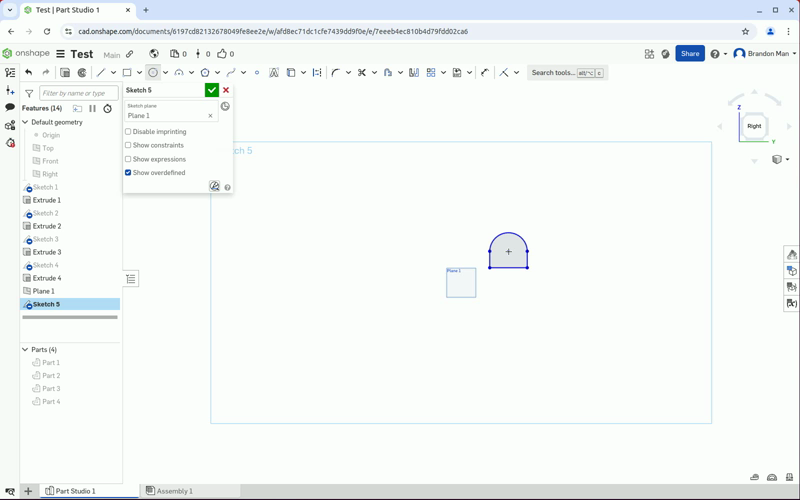
click(508, 251)
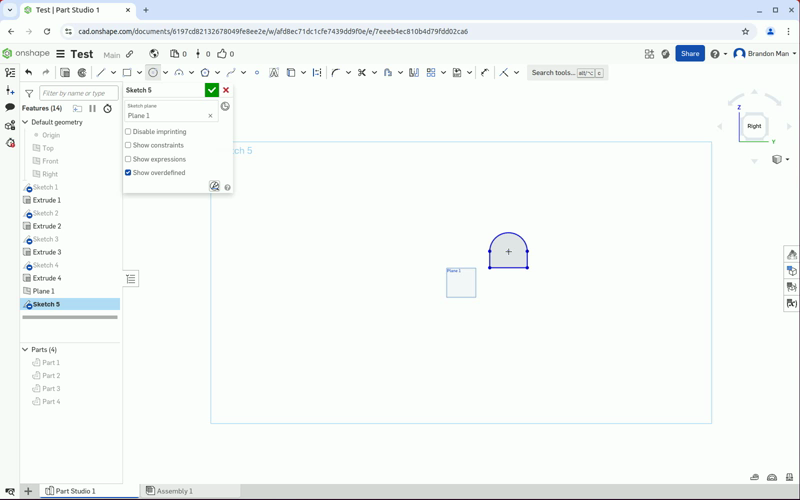
key_up(shift)
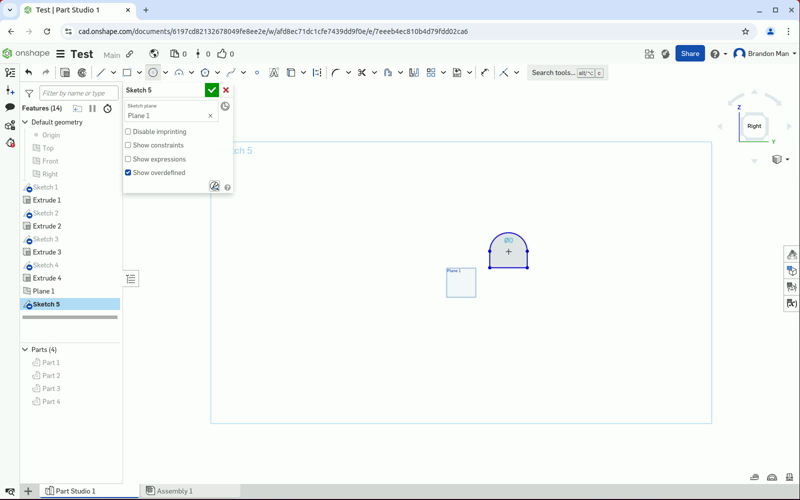
mouse_move(518, 251)
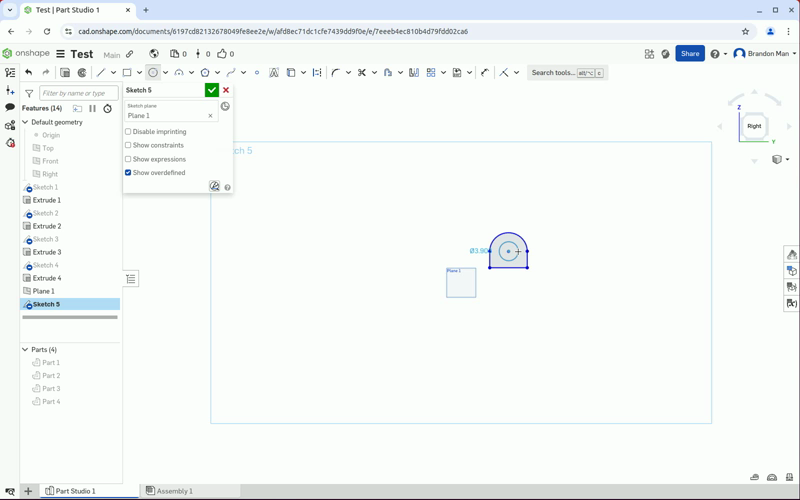
click(518, 251)
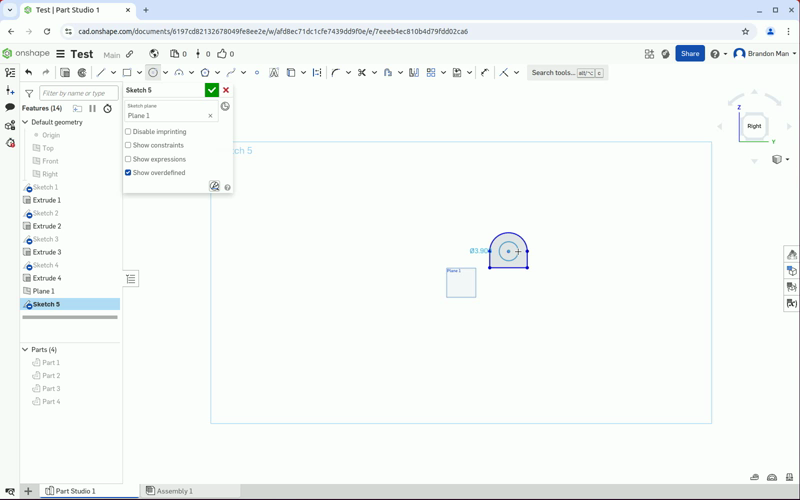
key(esc)
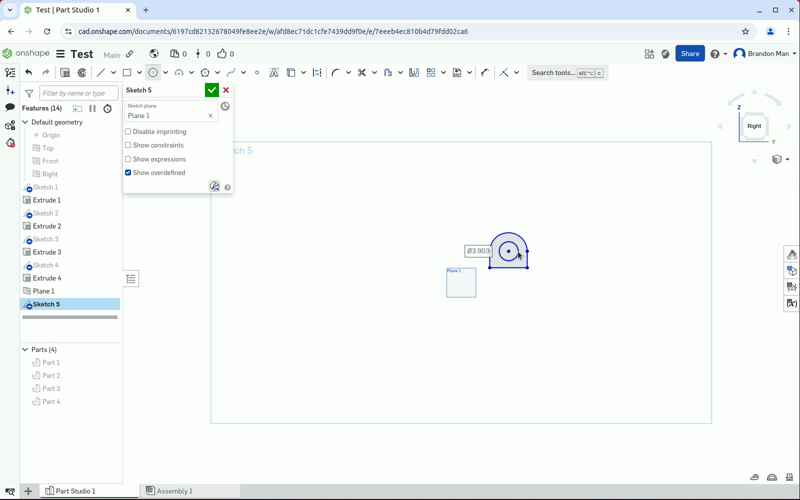
mouse_move(512, 233)
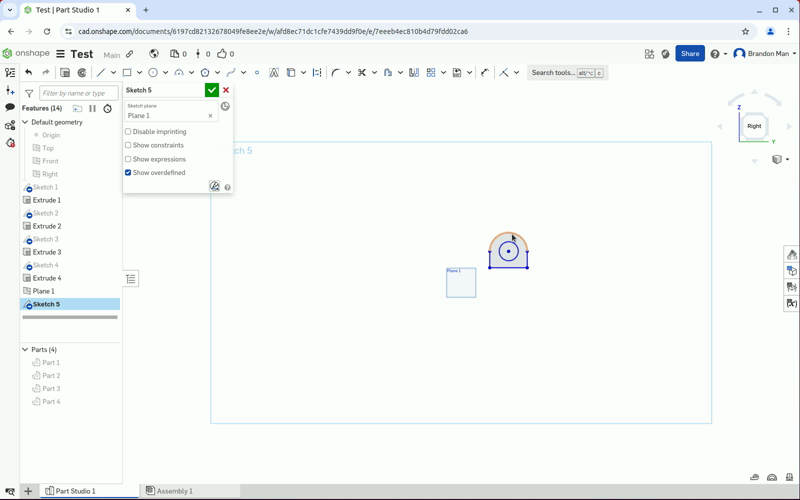
scroll(6)
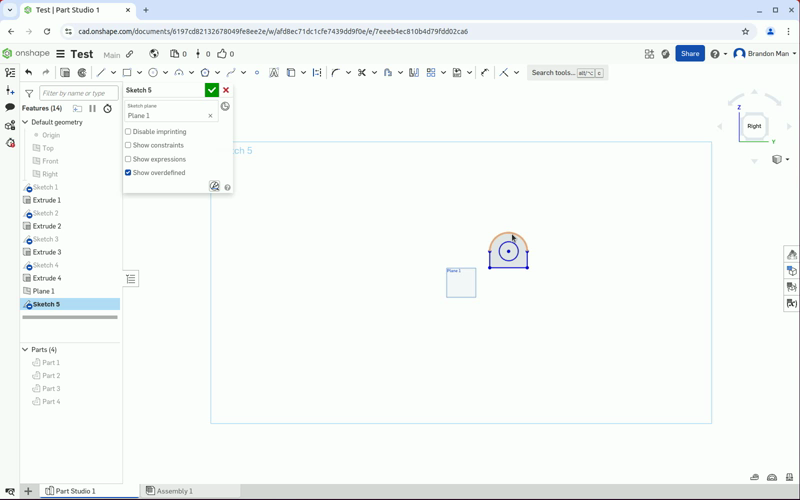
scroll(6)
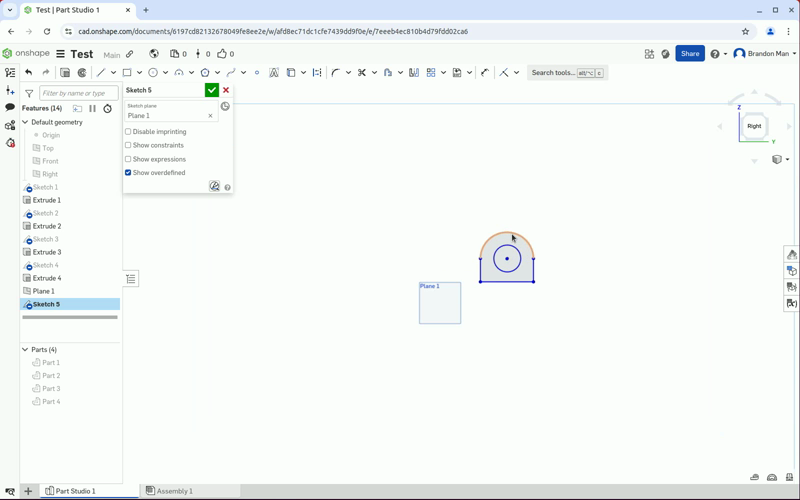
scroll(6)
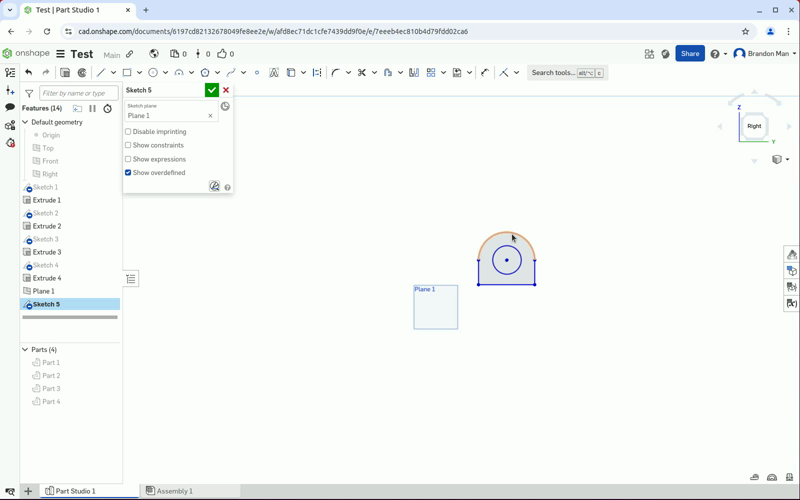
scroll(6)
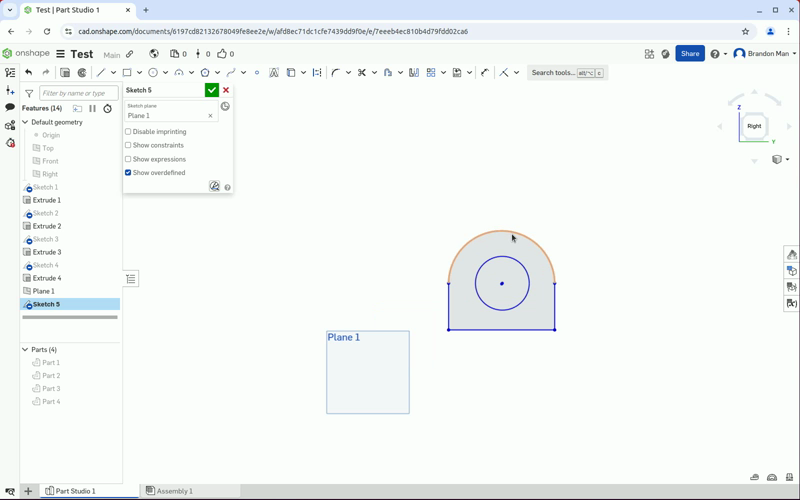
scroll(6)
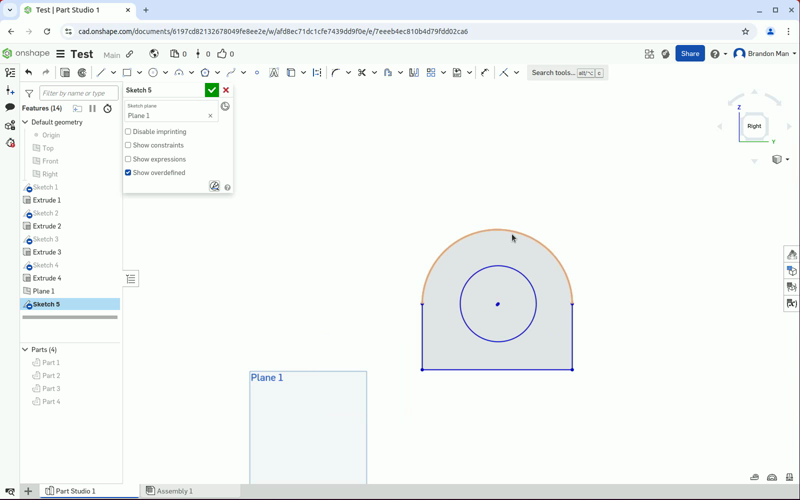
scroll(6)
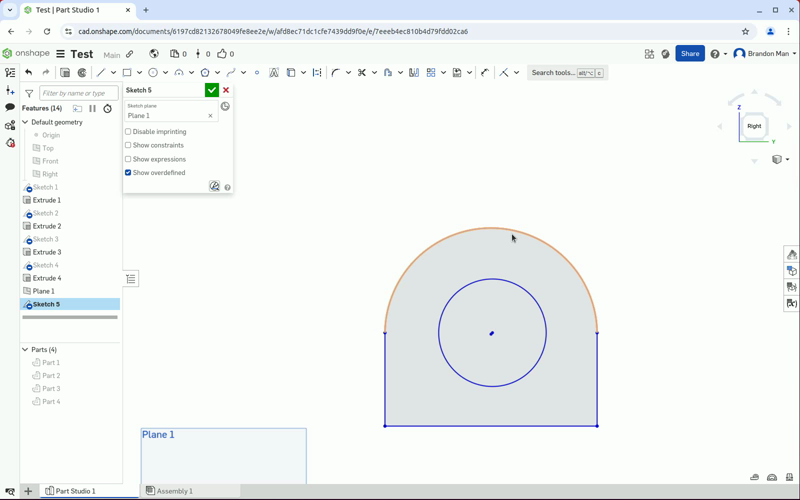
scroll(6)
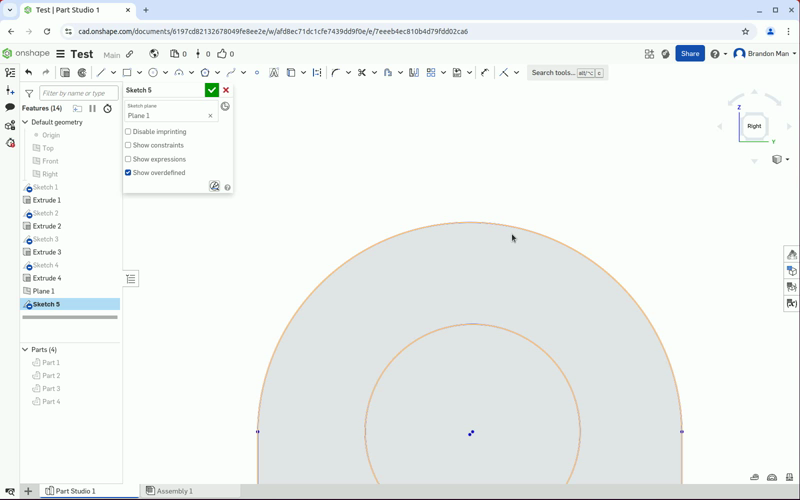
click(512, 233)
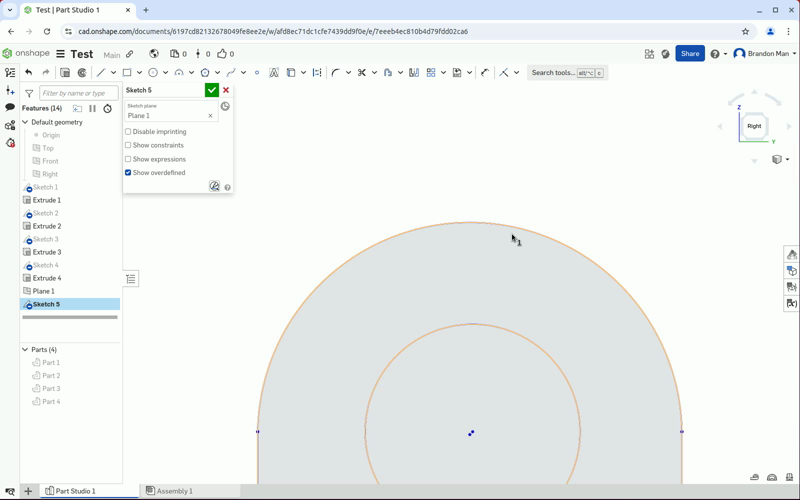
scroll(-6)
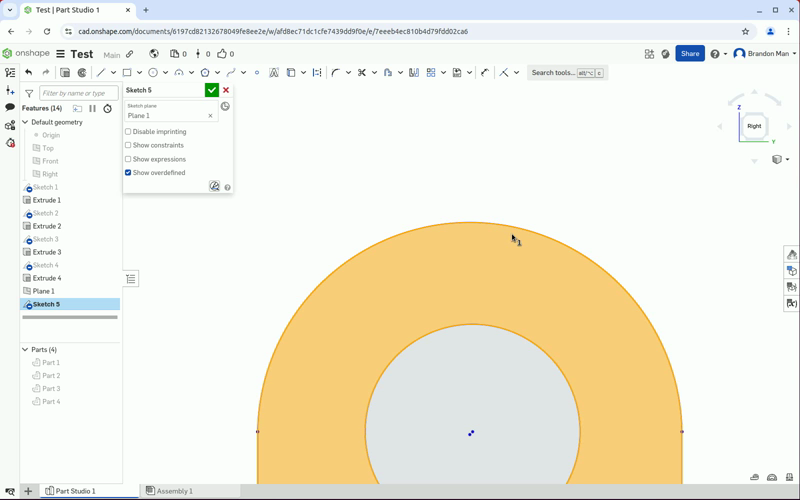
scroll(-6)
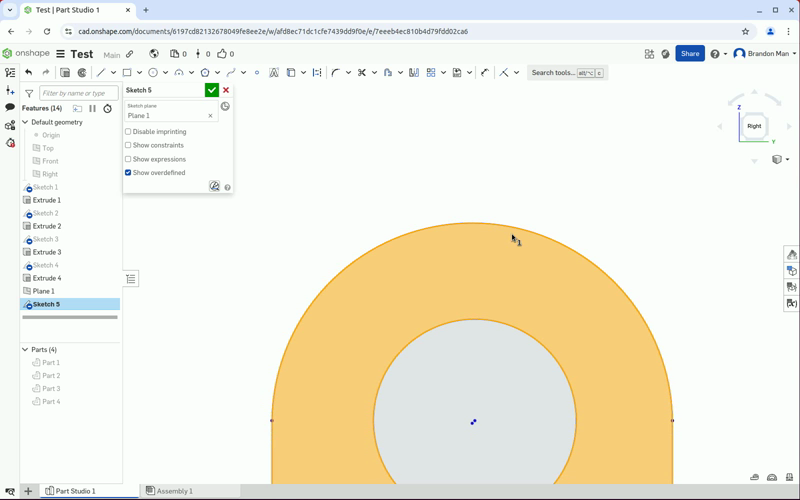
scroll(-6)
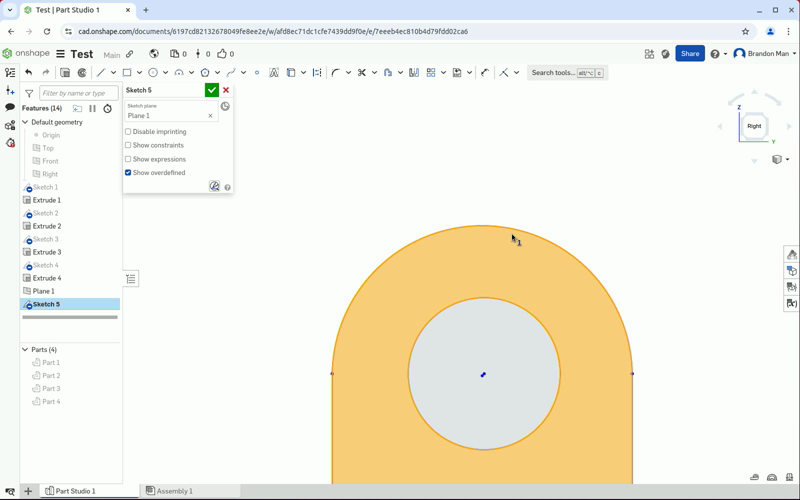
scroll(-6)
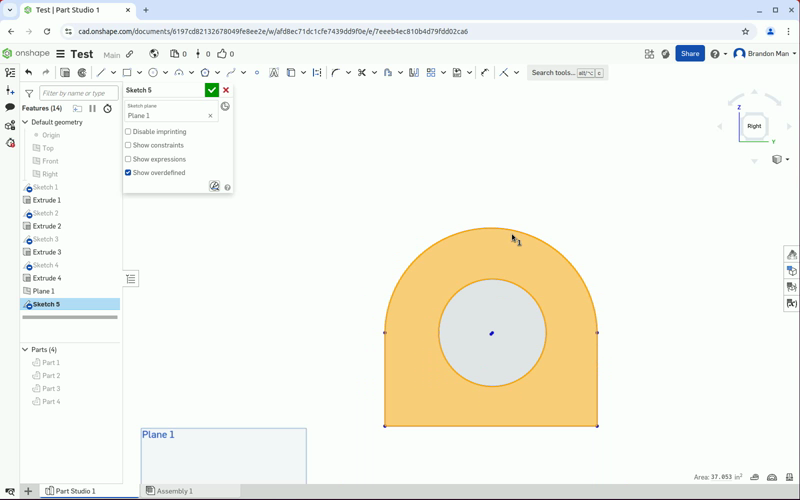
scroll(-6)
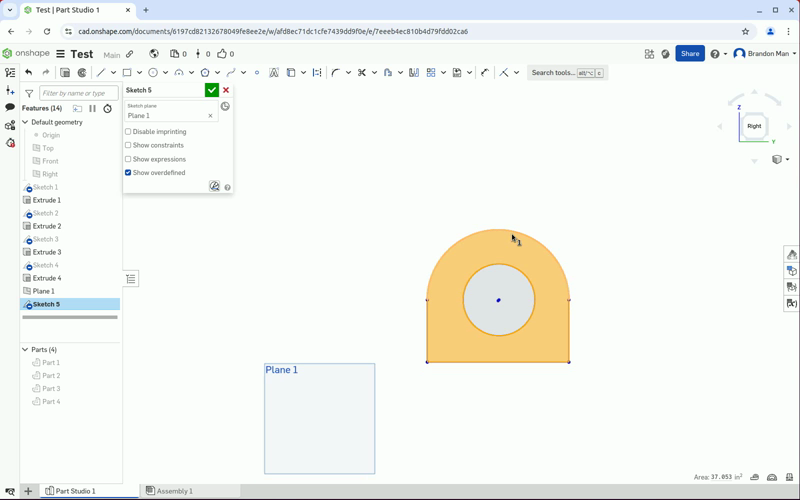
scroll(-6)
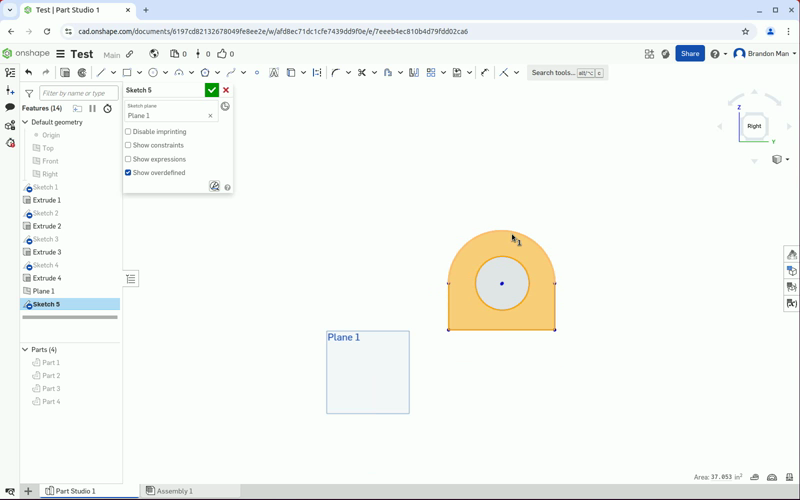
scroll(-6)
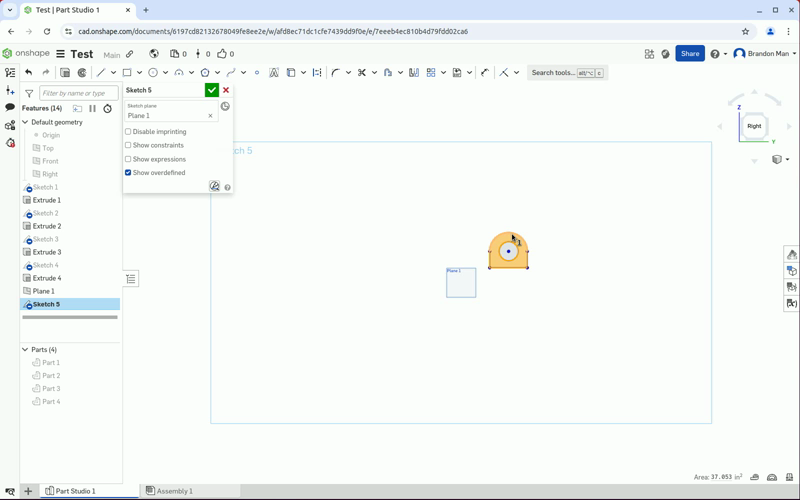
mouse_move(73, 352)
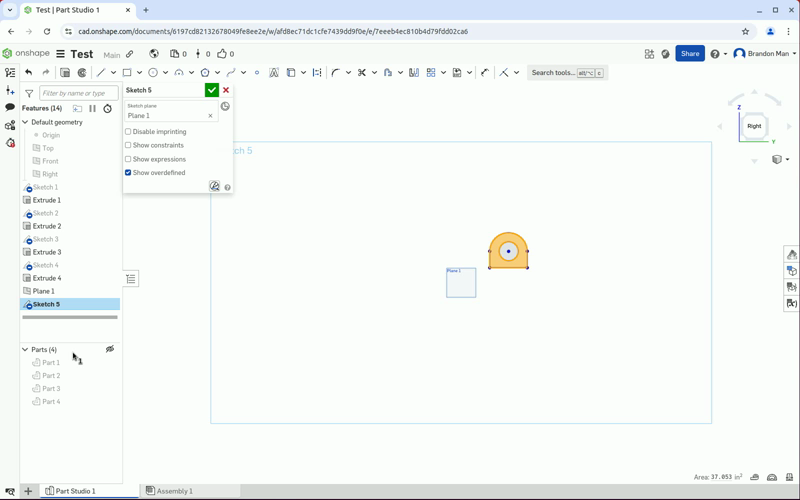
key(shift+y)
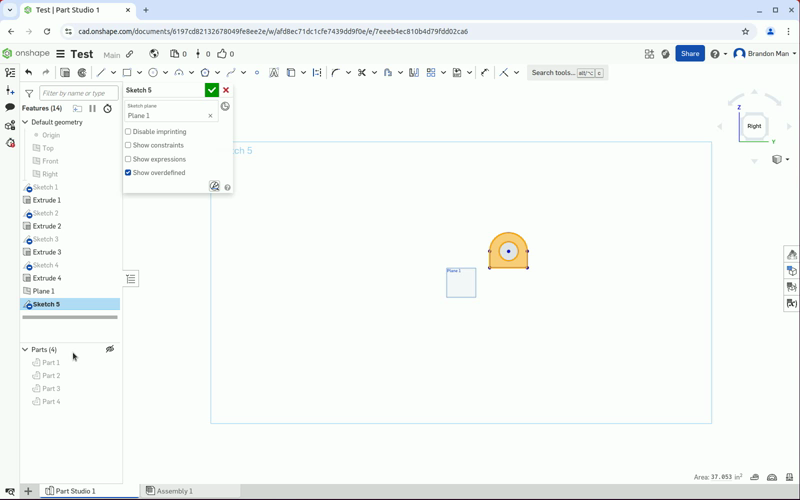
key(shift+e)
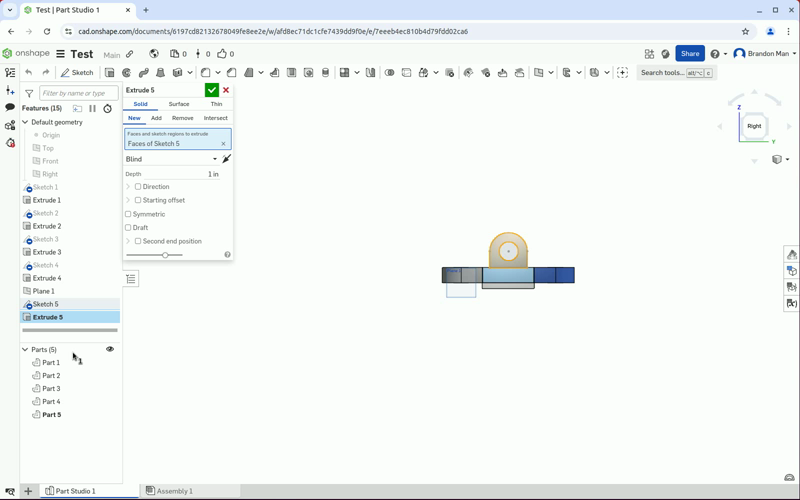
mouse_move(143, 106)
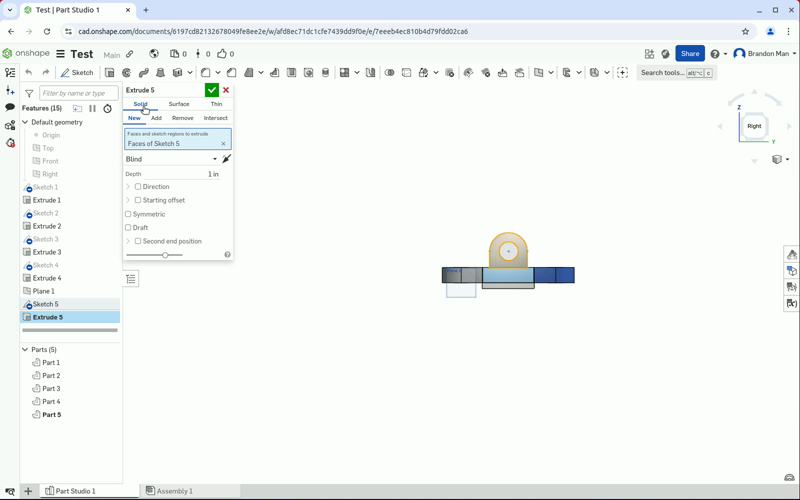
click(143, 106)
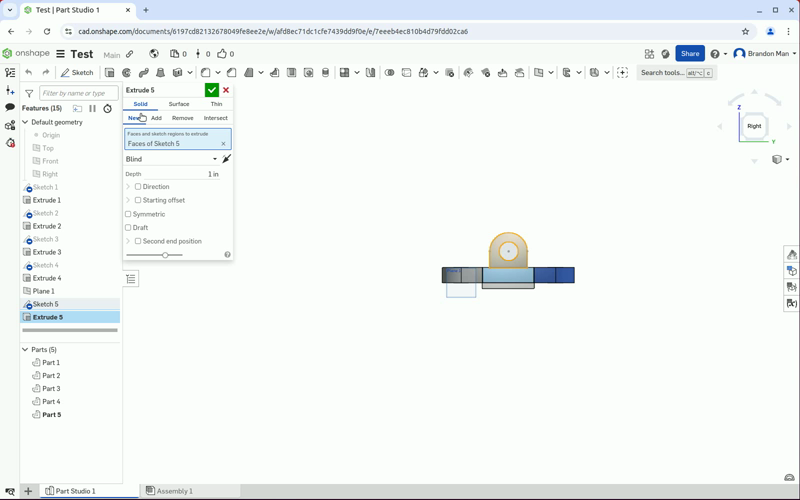
mouse_move(137, 120)
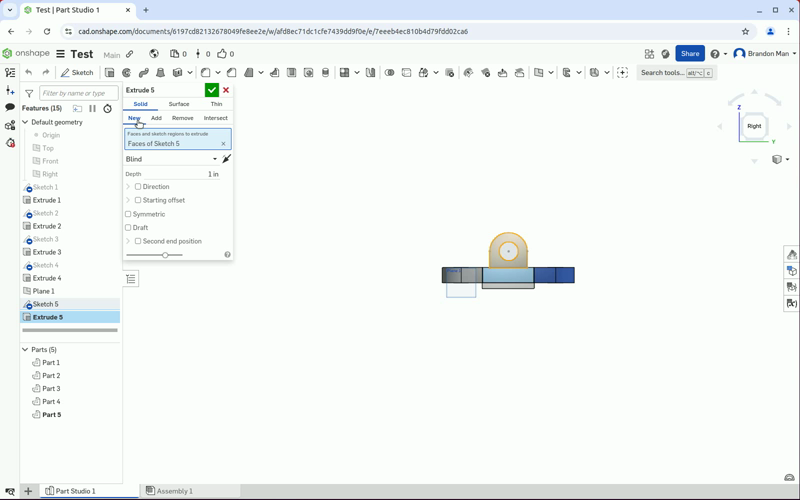
click(137, 120)
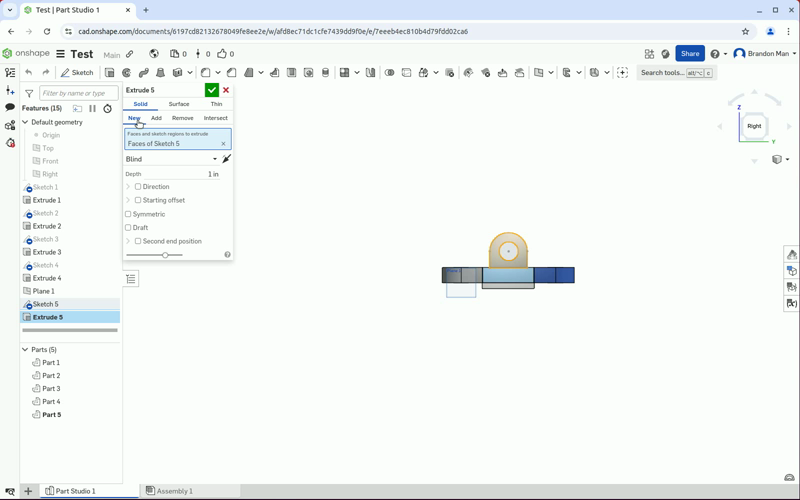
key(tab, 4)
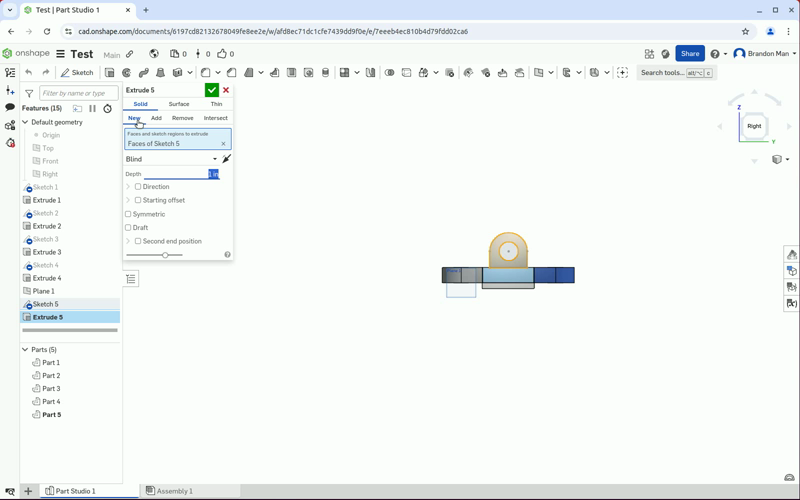
text(-3.129)
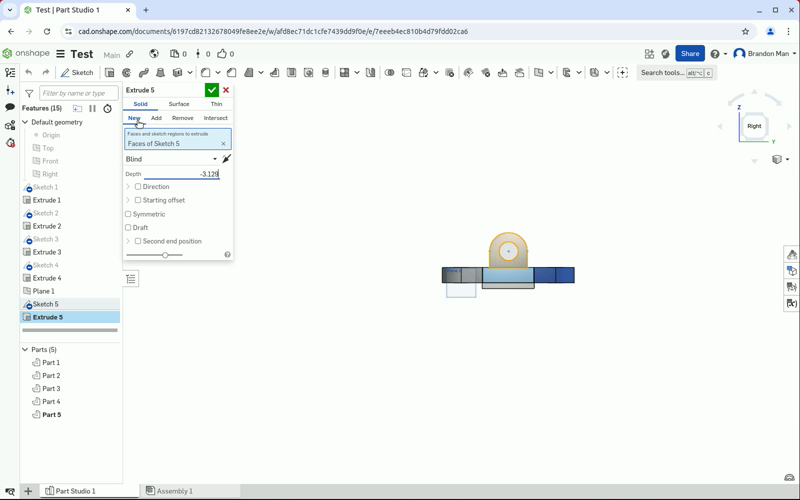
key(enter)
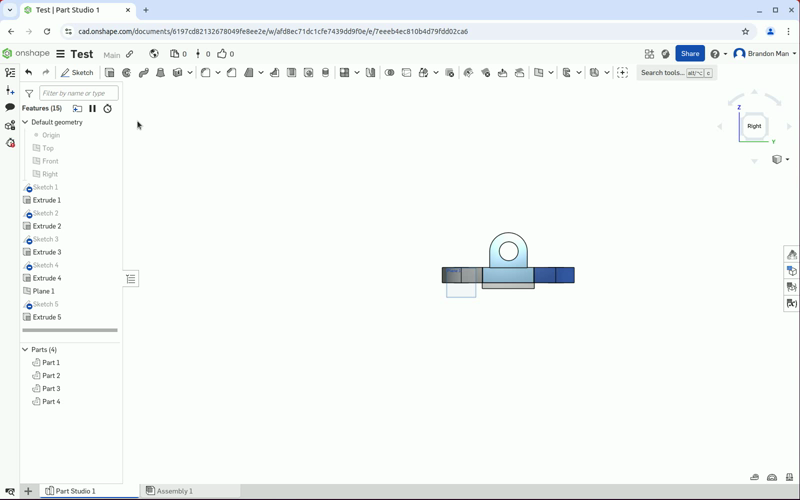
key(shift+h)
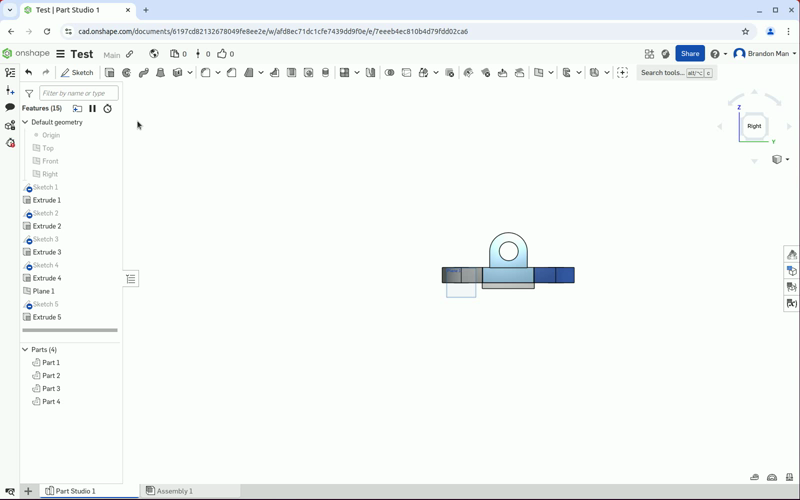
key(shift+h)
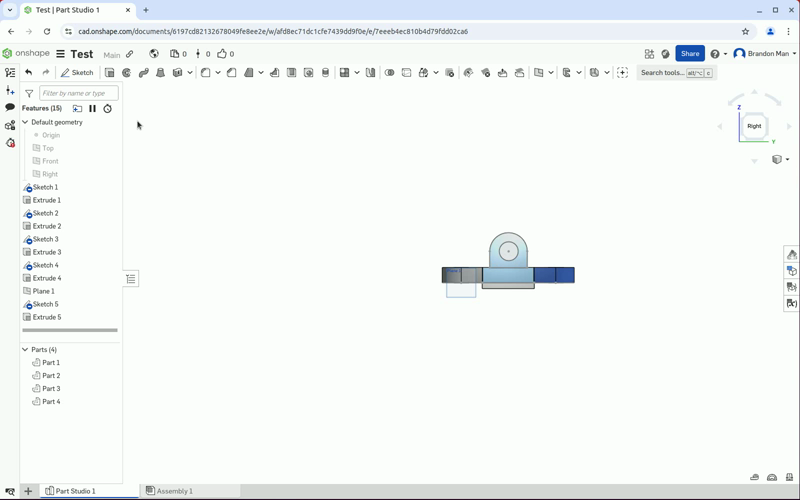
key(shift+7)
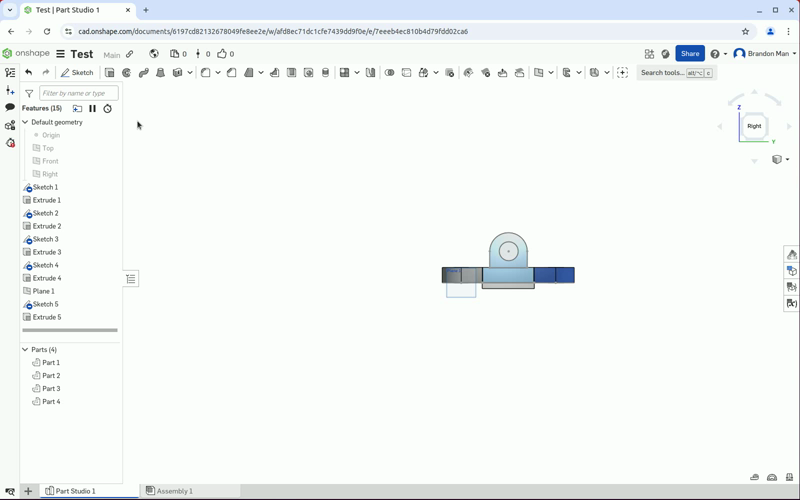
key(right, 2)
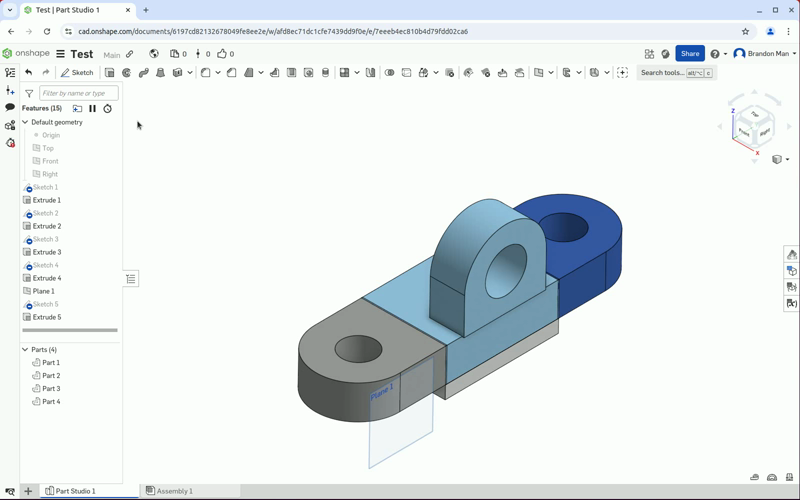
key(down, 2)
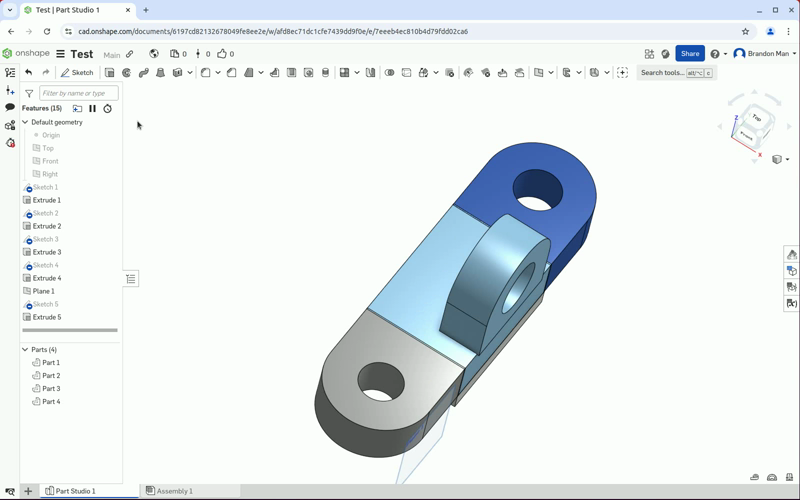
key(up, 2)
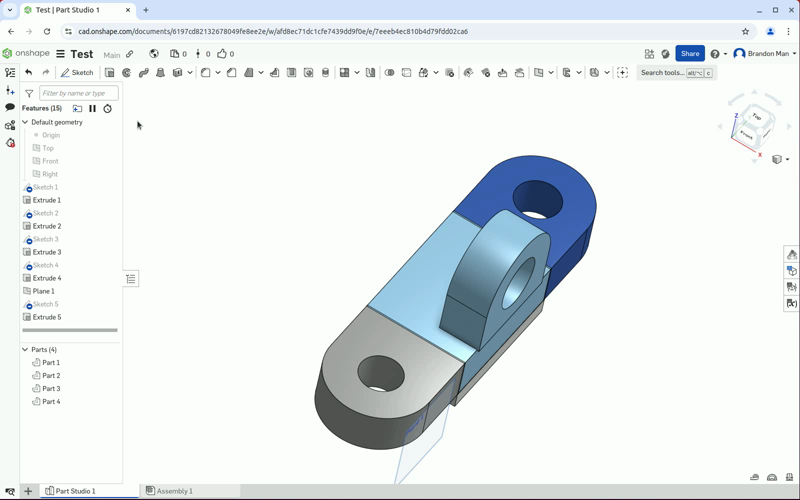
key(left, 2)
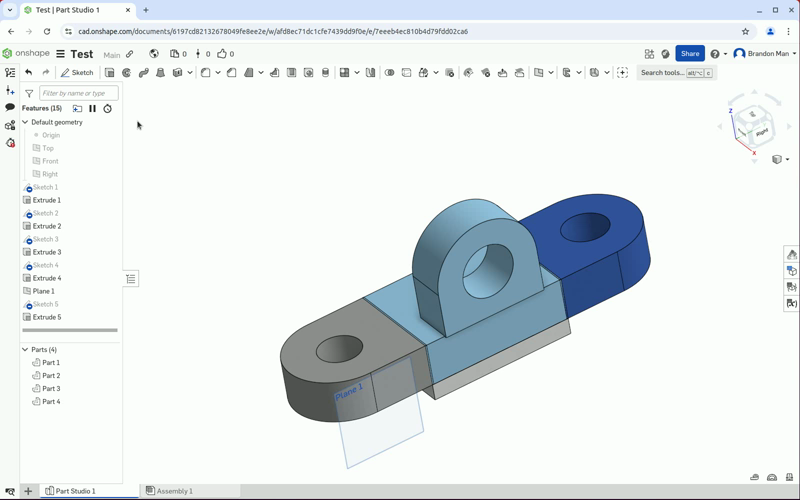
mouse_move(73, 189)
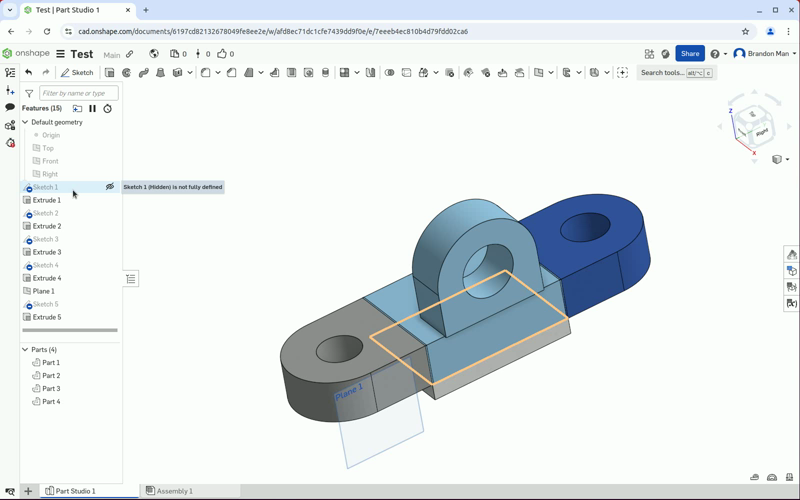
click(73, 189)